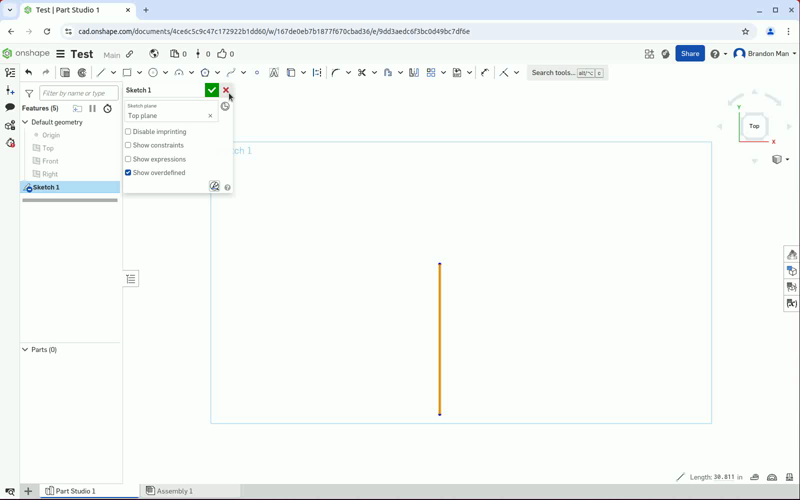
key(shift+h)
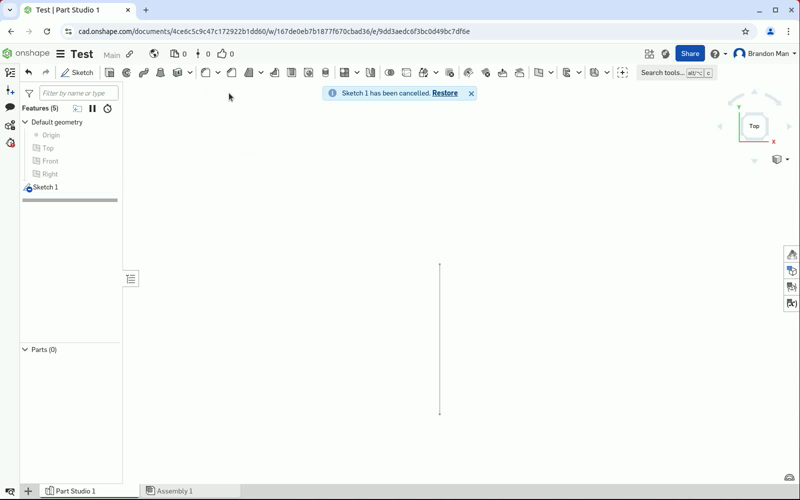
key(shift+s)
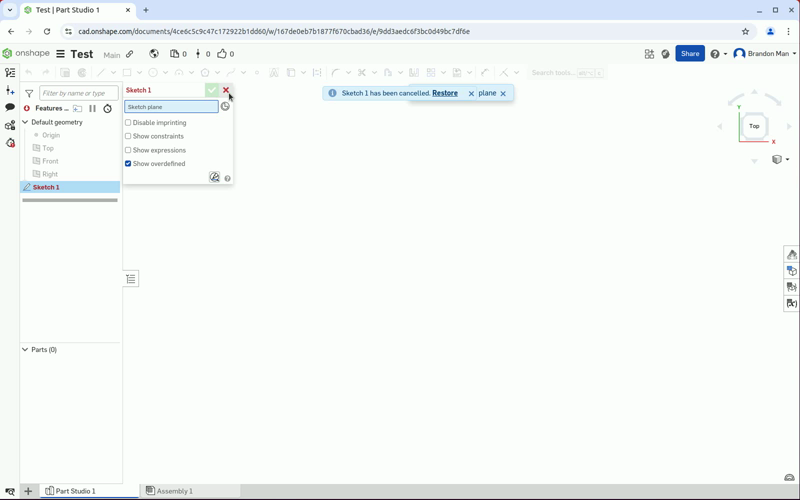
mouse_move(73, 150)
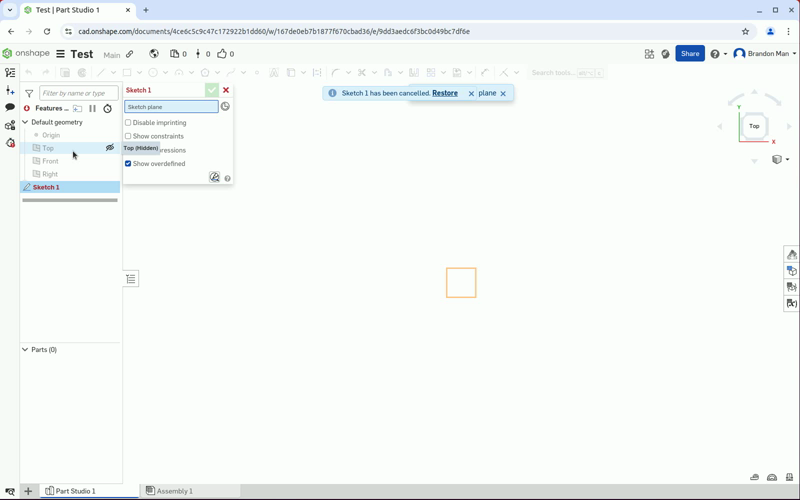
click(73, 150)
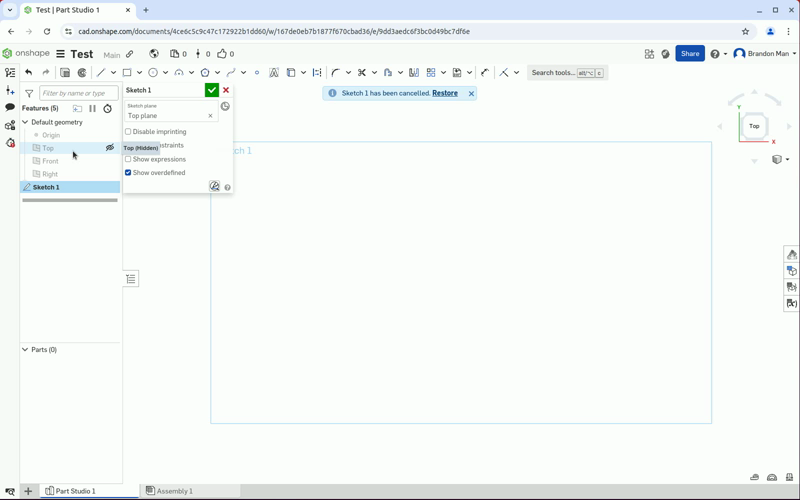
mouse_move(73, 352)
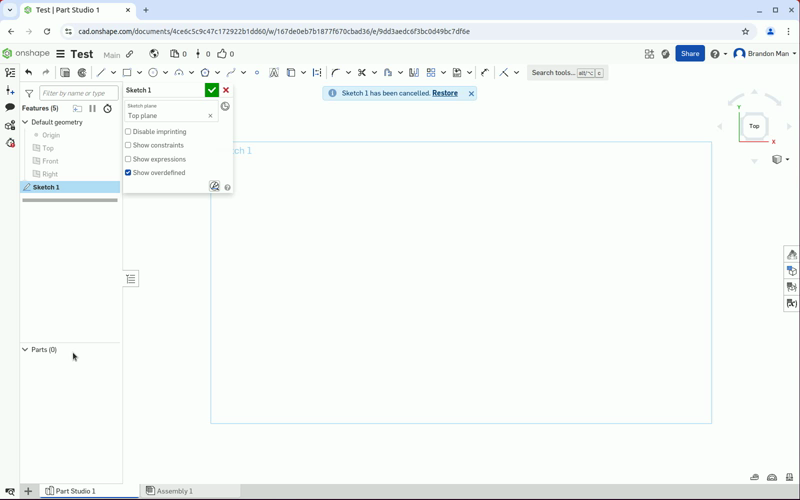
key(y)
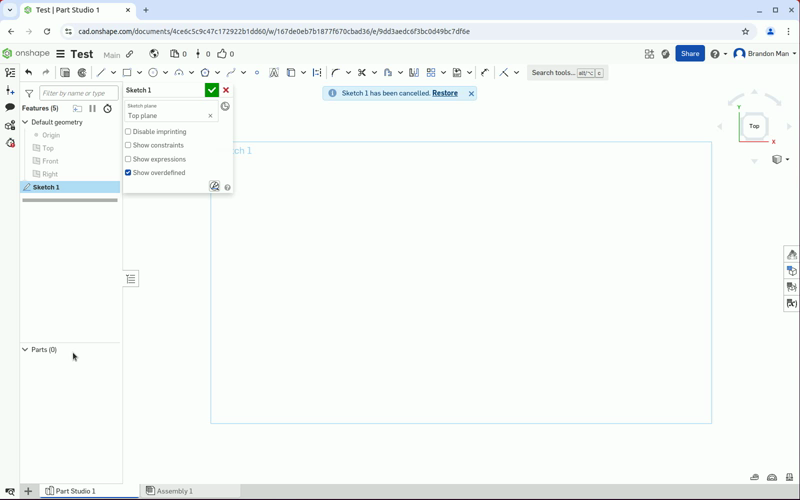
key(a)
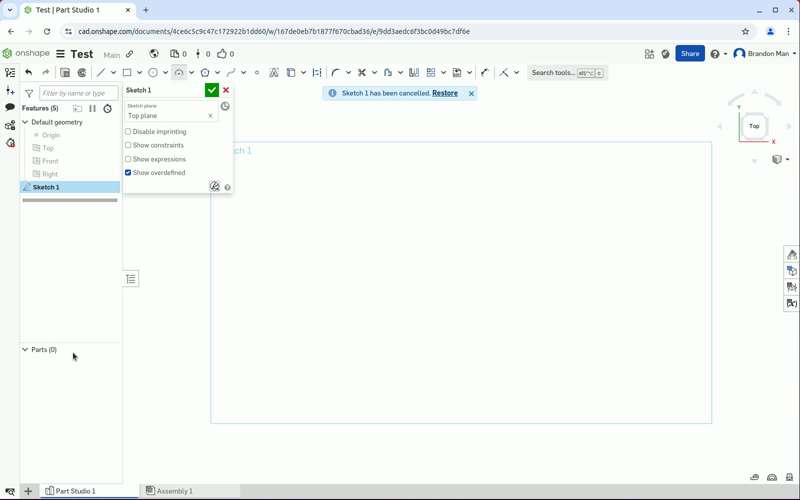
key_down(shift)
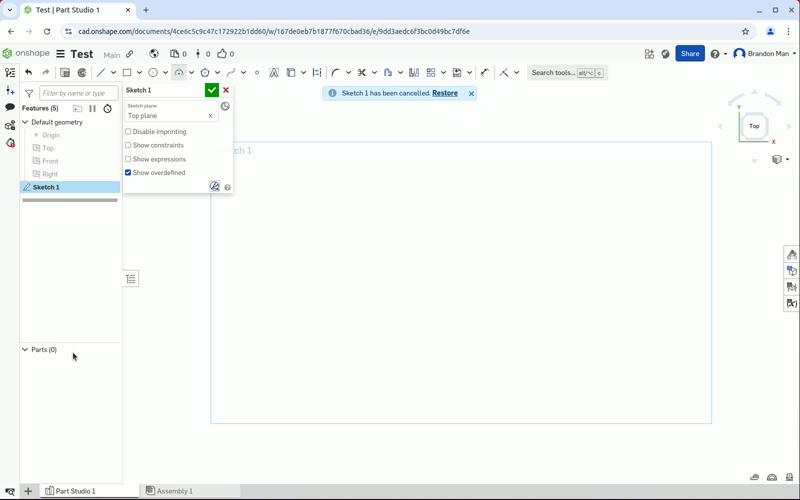
mouse_move(538, 184)
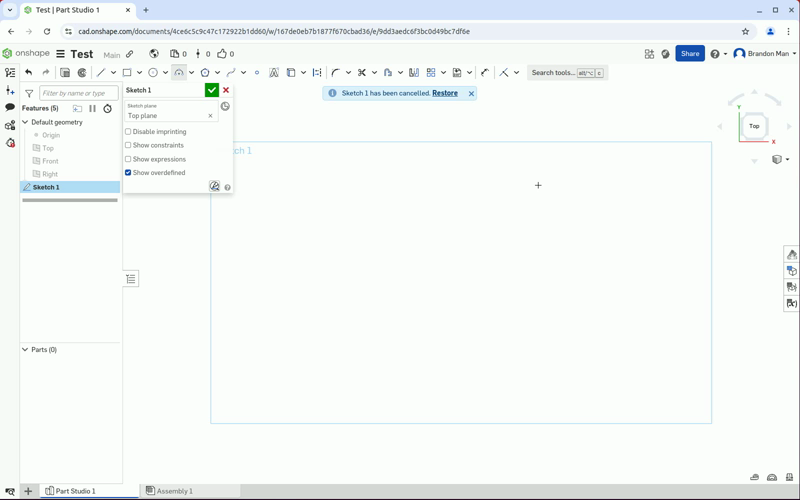
click(538, 184)
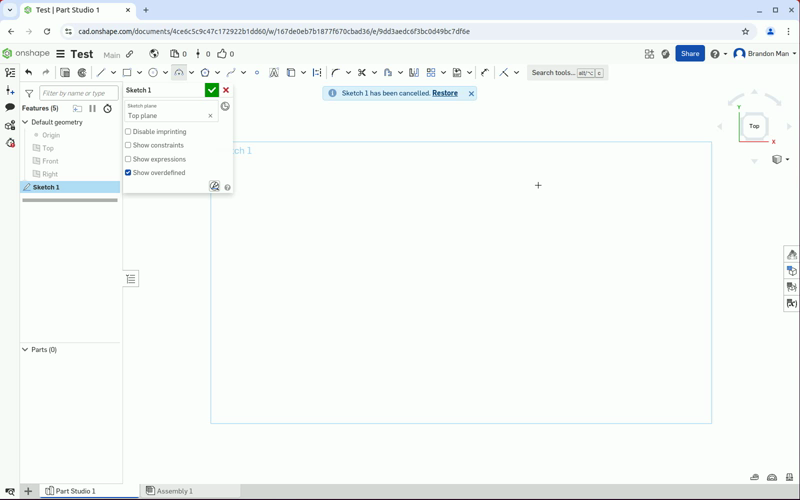
key_up(shift)
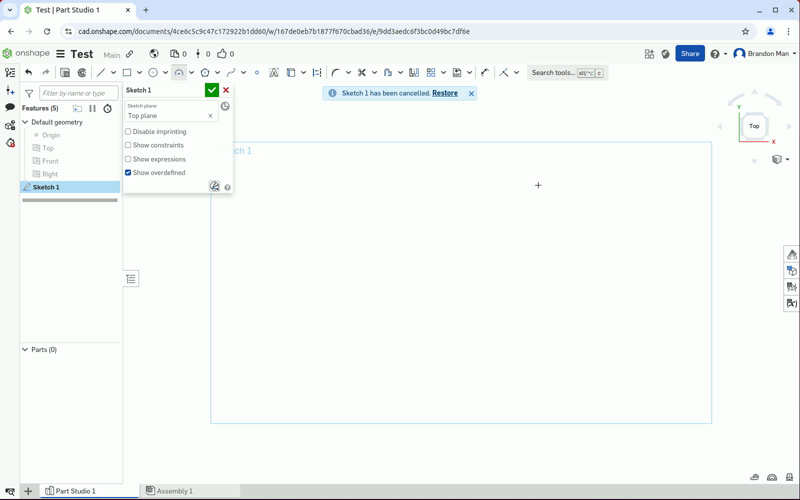
key_down(shift)
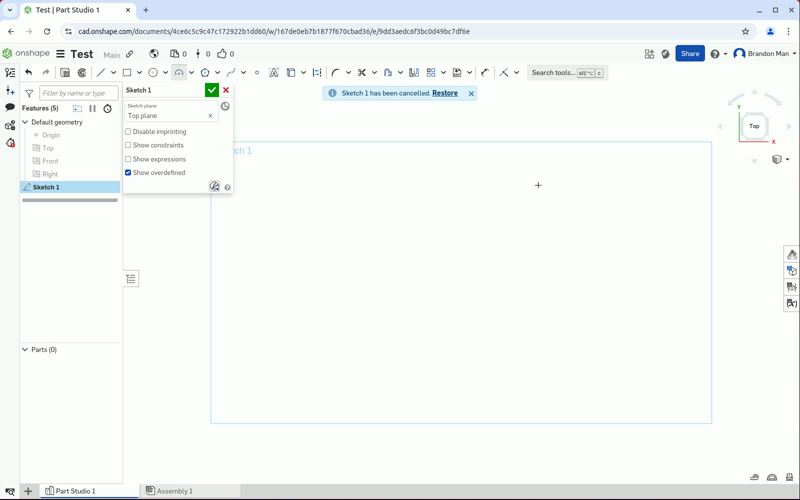
mouse_move(542, 188)
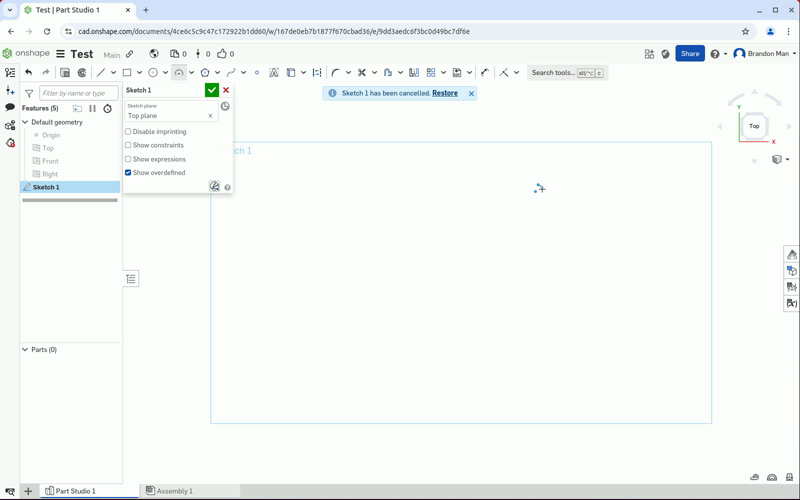
scroll(6)
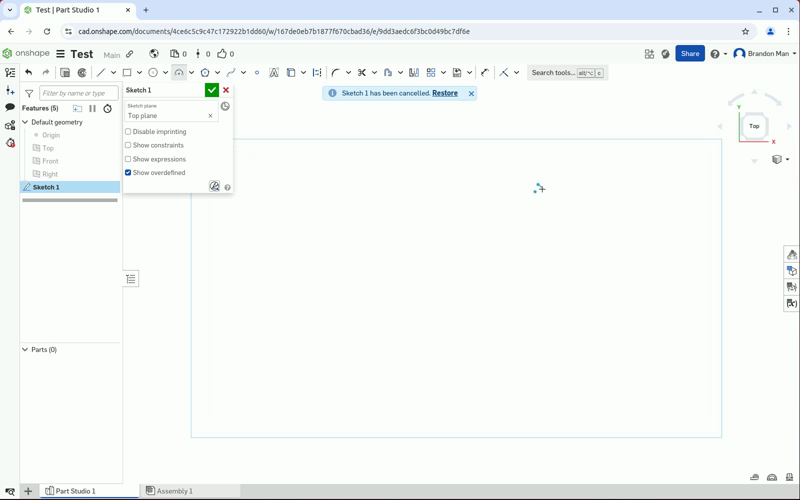
scroll(6)
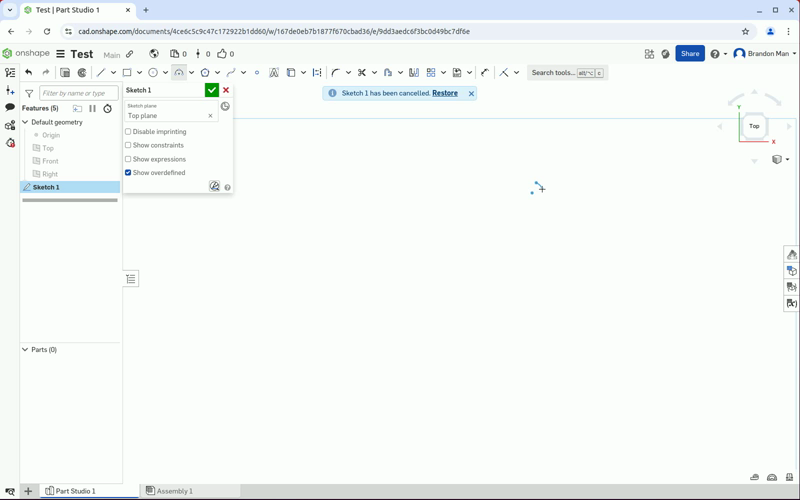
scroll(6)
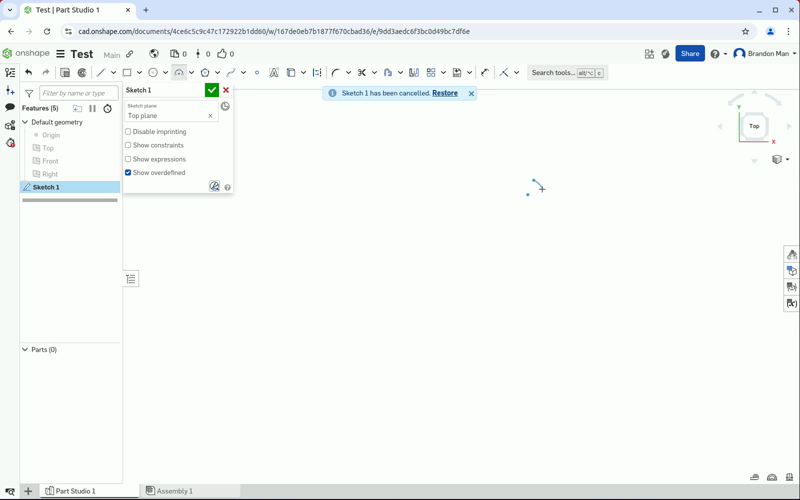
scroll(6)
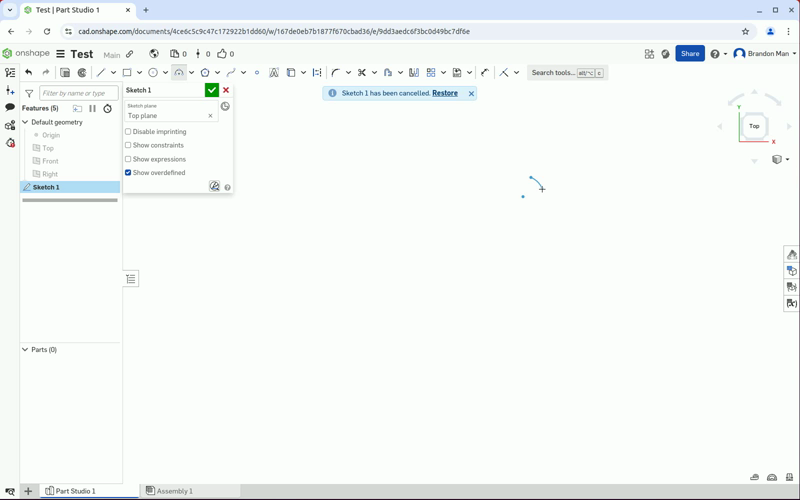
scroll(6)
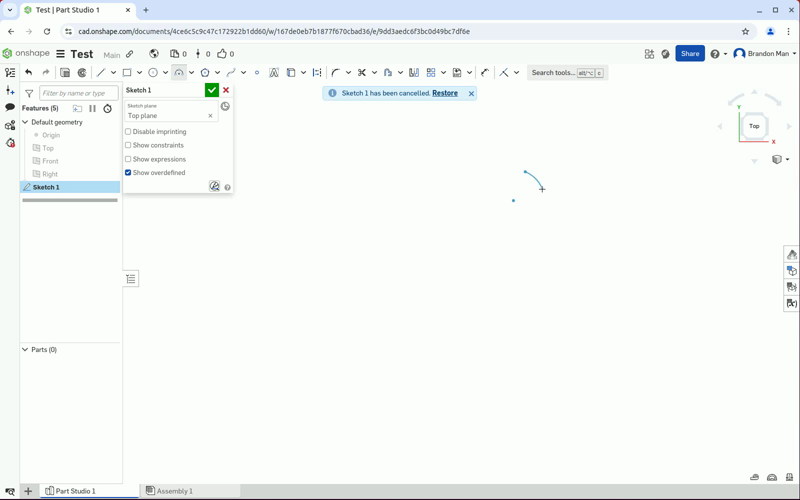
scroll(6)
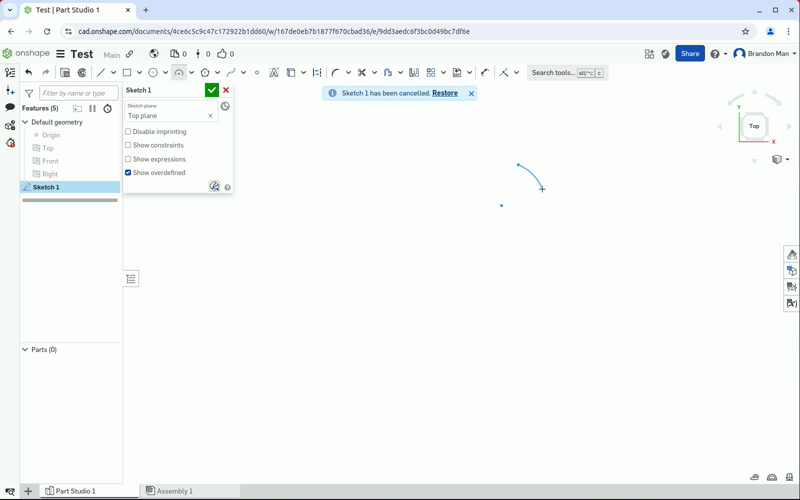
scroll(6)
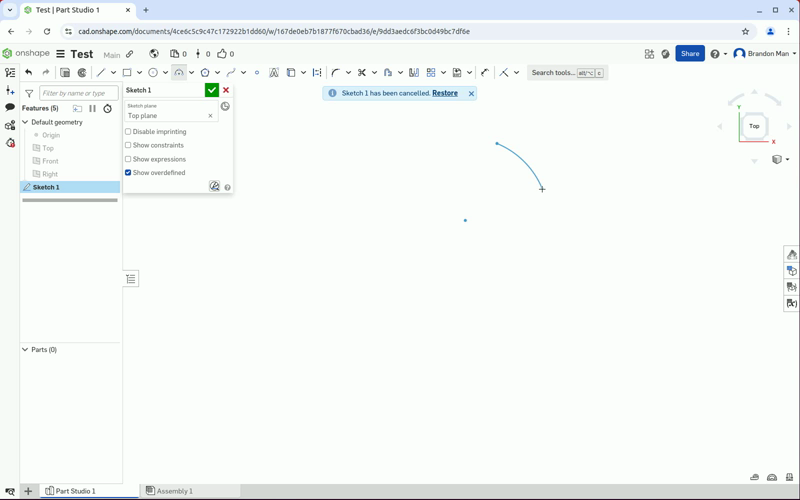
click(542, 188)
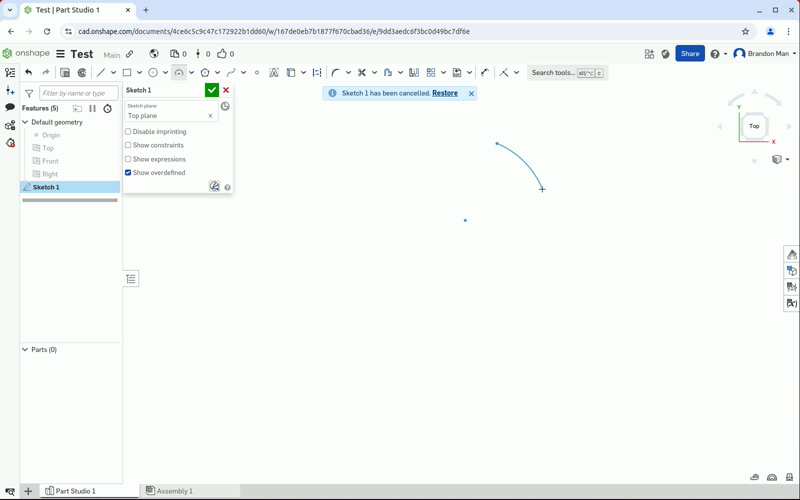
scroll(-6)
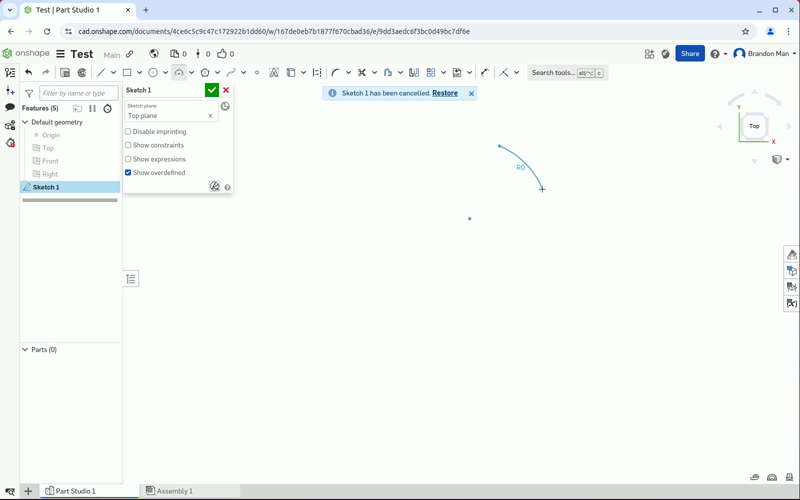
scroll(-6)
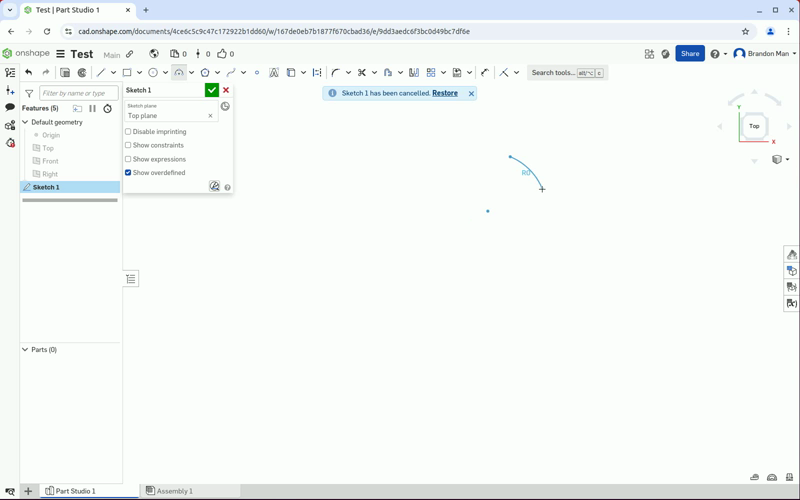
scroll(-6)
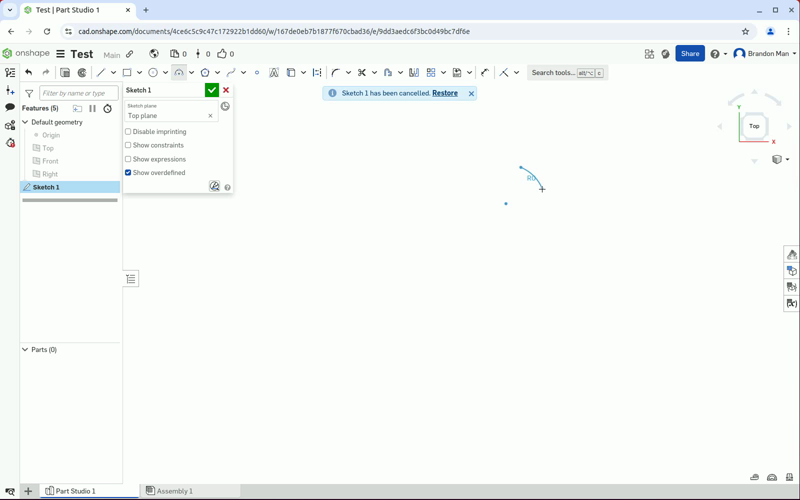
scroll(-6)
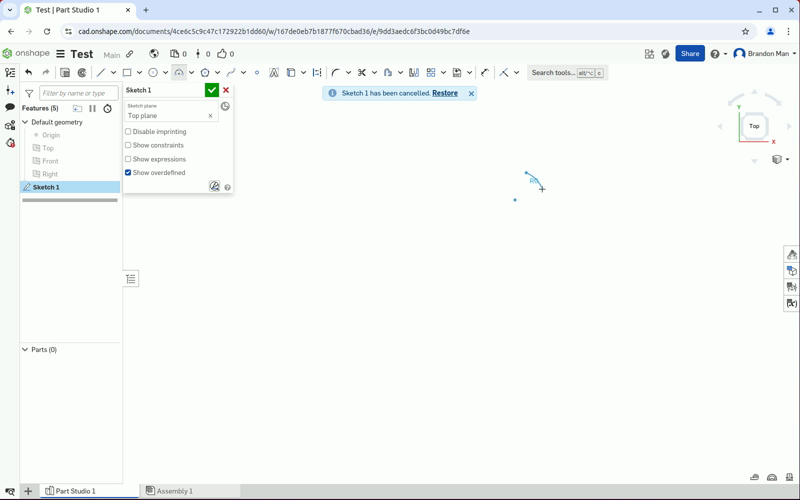
scroll(-6)
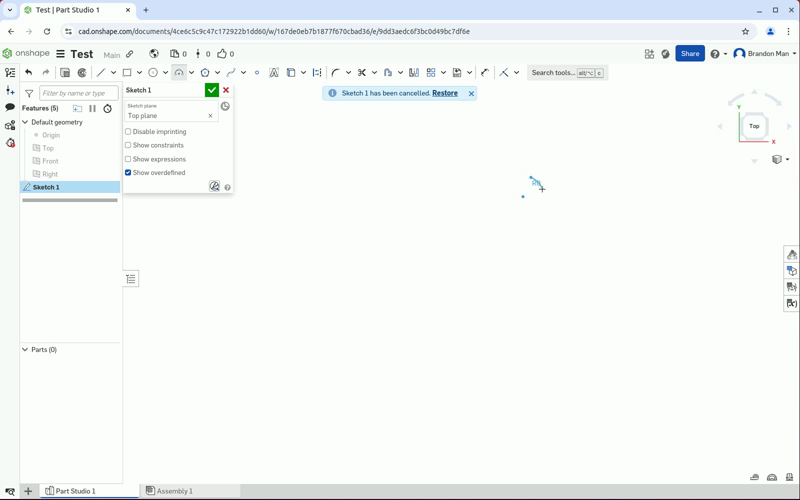
scroll(-6)
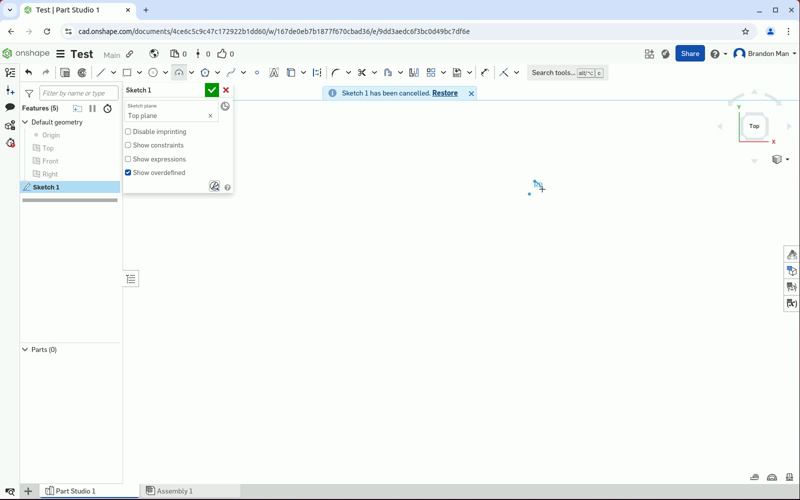
scroll(-6)
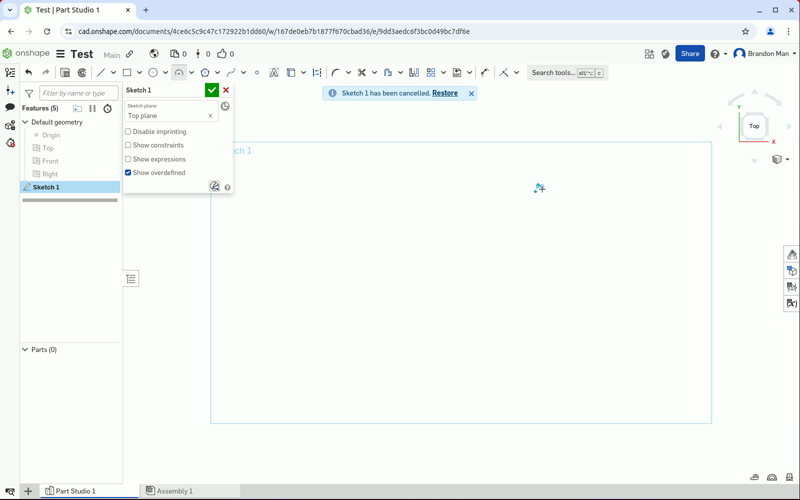
mouse_move(539, 187)
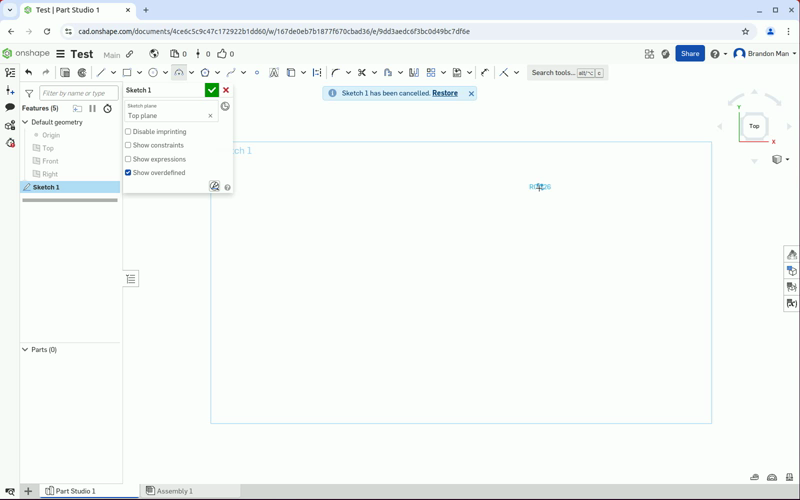
scroll(6)
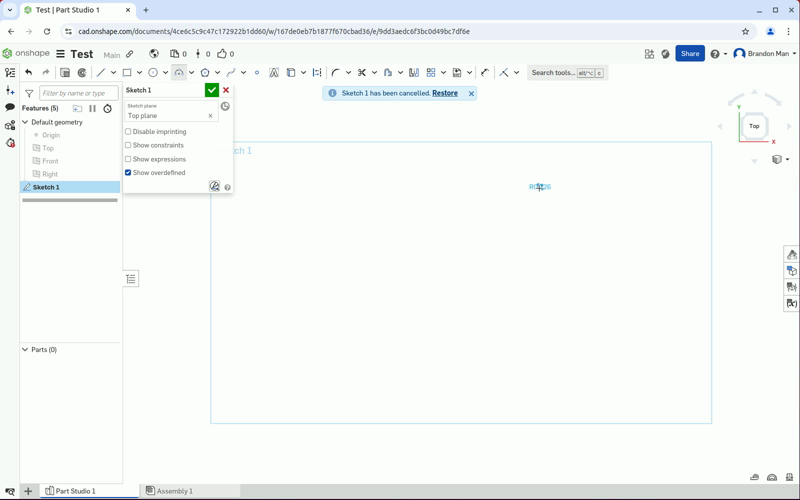
scroll(6)
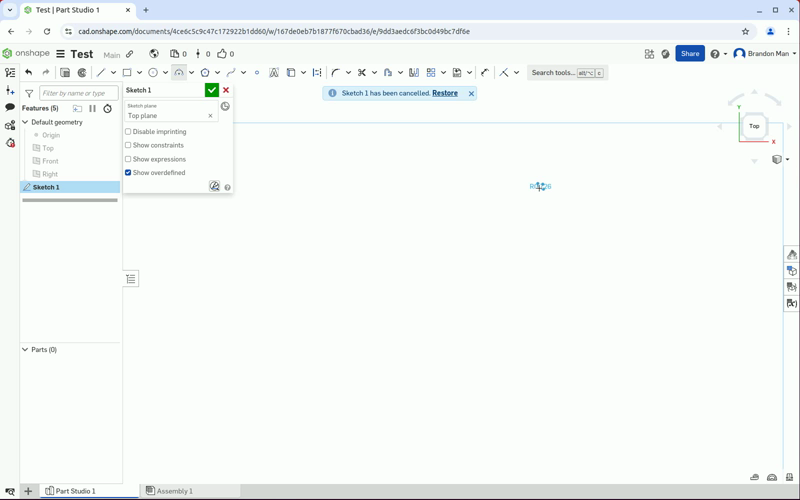
scroll(6)
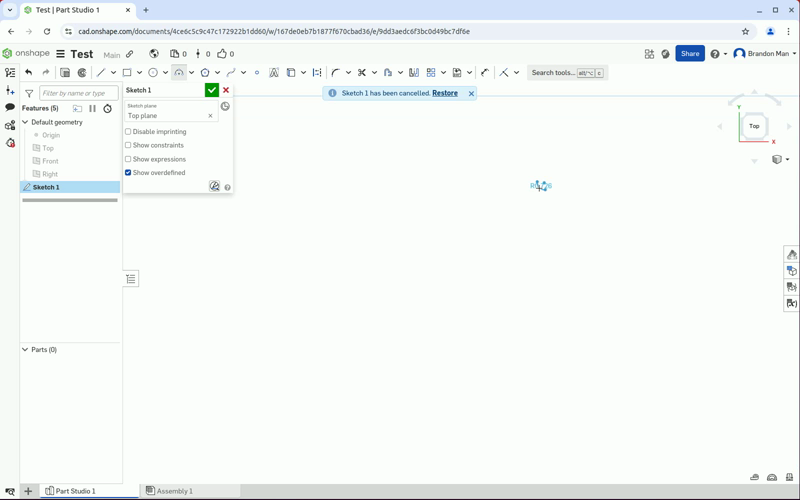
scroll(6)
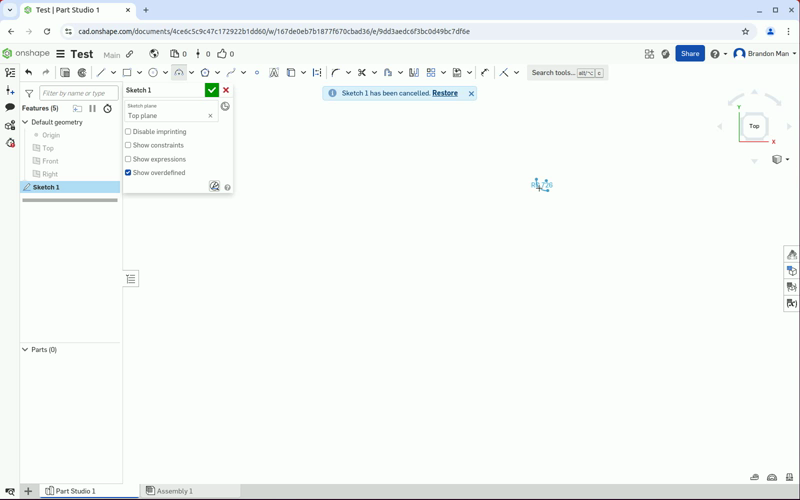
scroll(6)
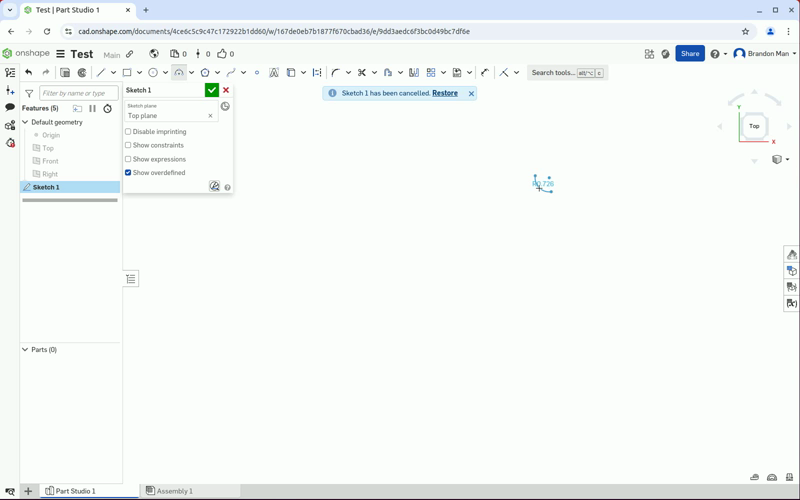
scroll(6)
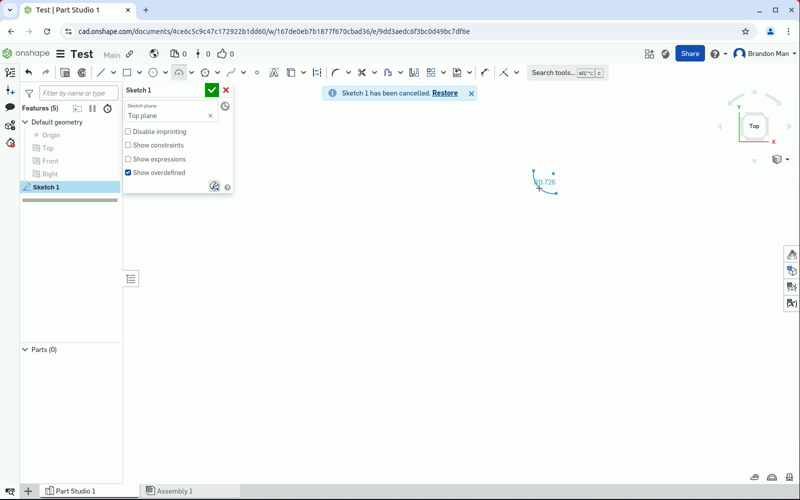
scroll(6)
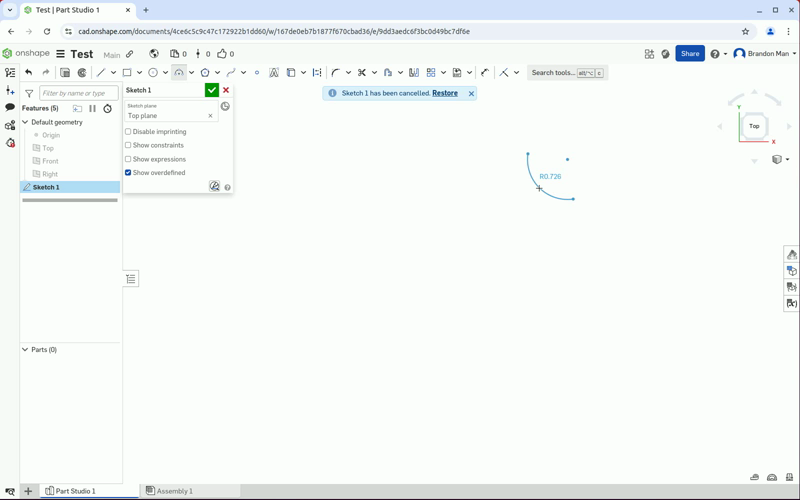
click(539, 187)
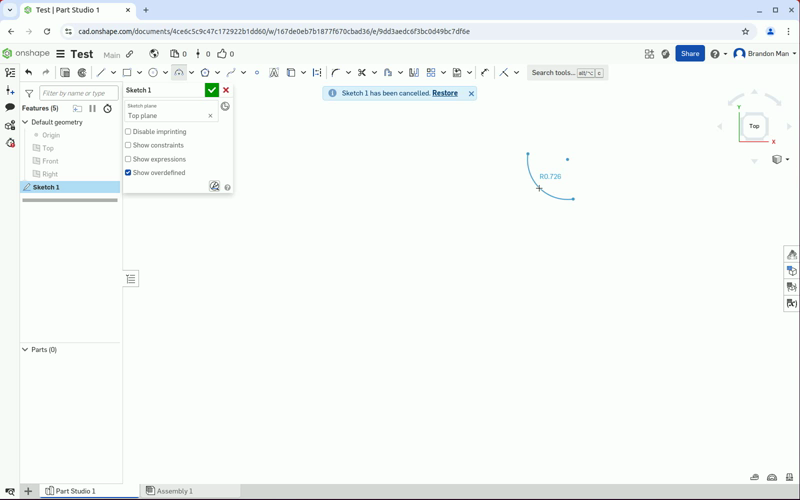
scroll(-6)
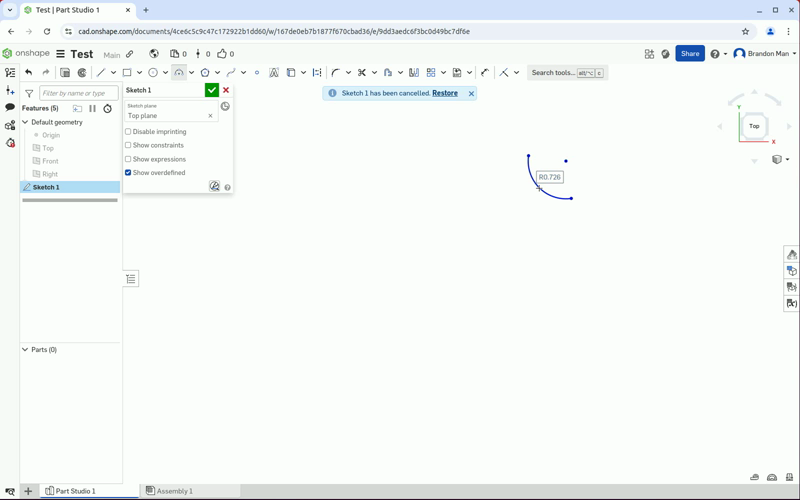
scroll(-6)
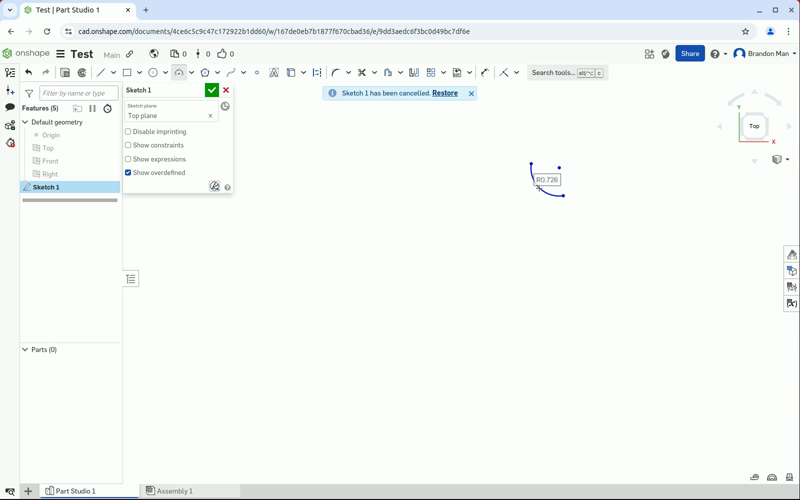
scroll(-6)
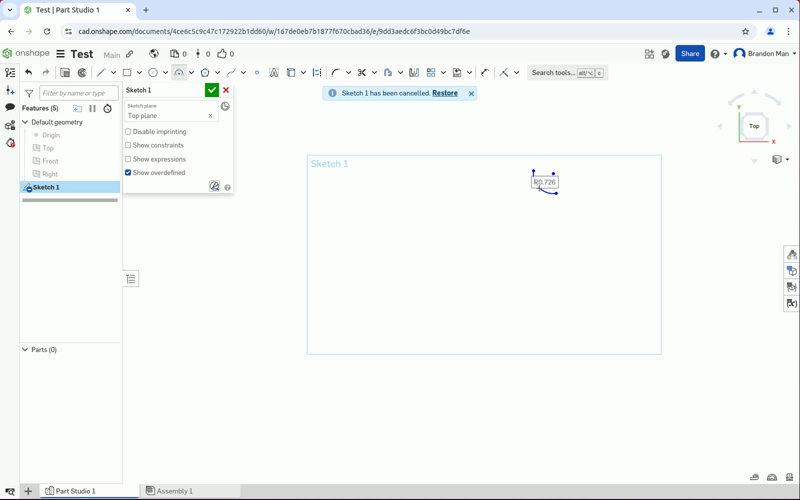
scroll(-6)
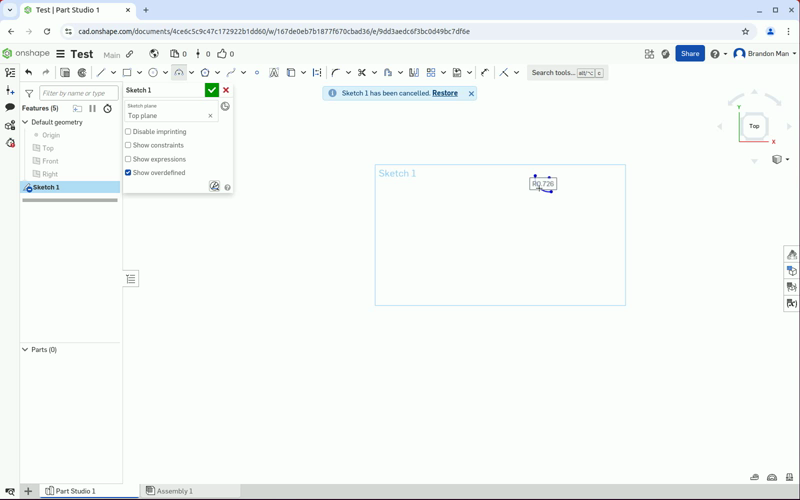
scroll(-6)
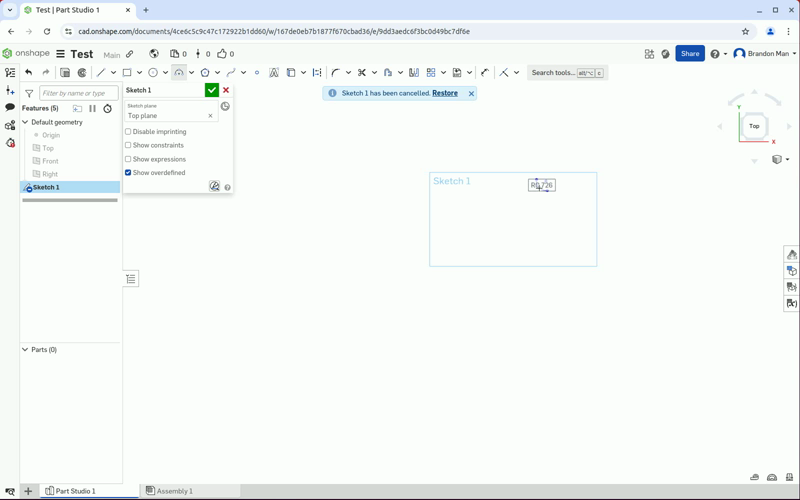
scroll(-6)
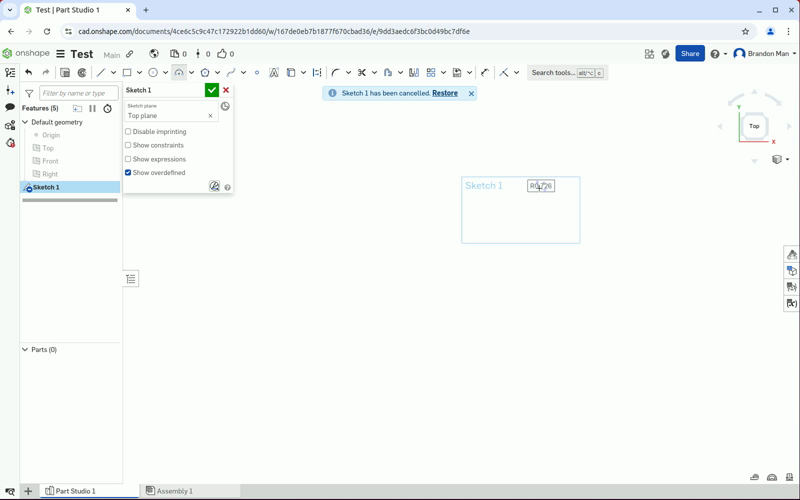
scroll(-6)
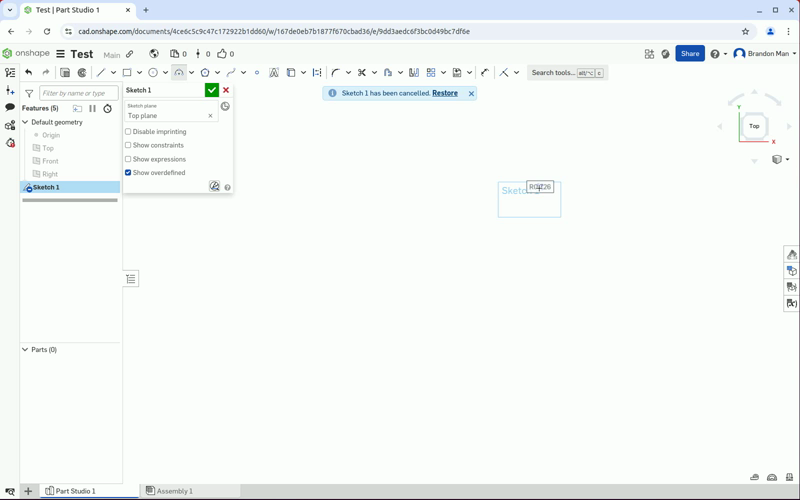
key_up(shift)
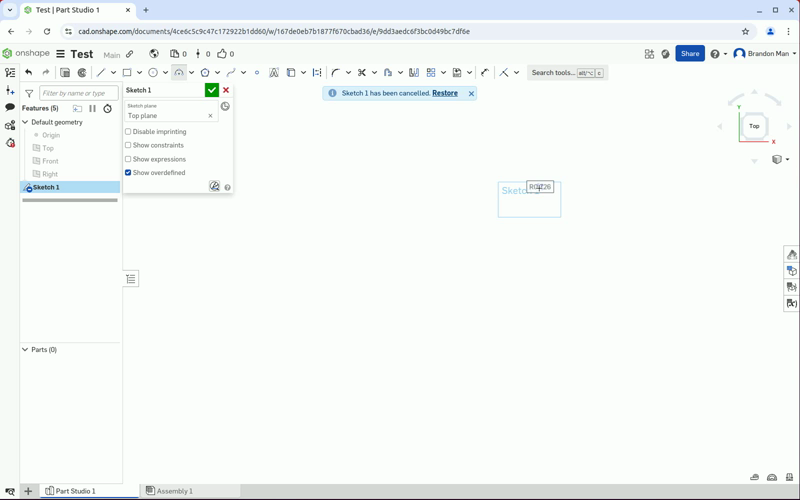
key(esc)
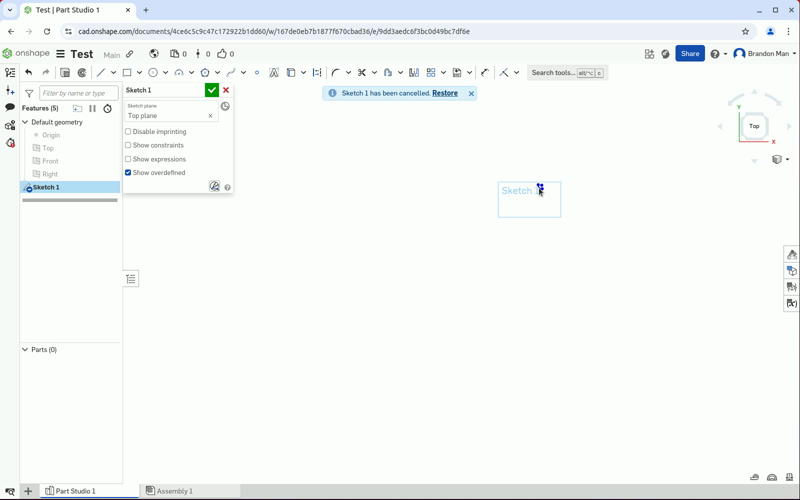
key(l)
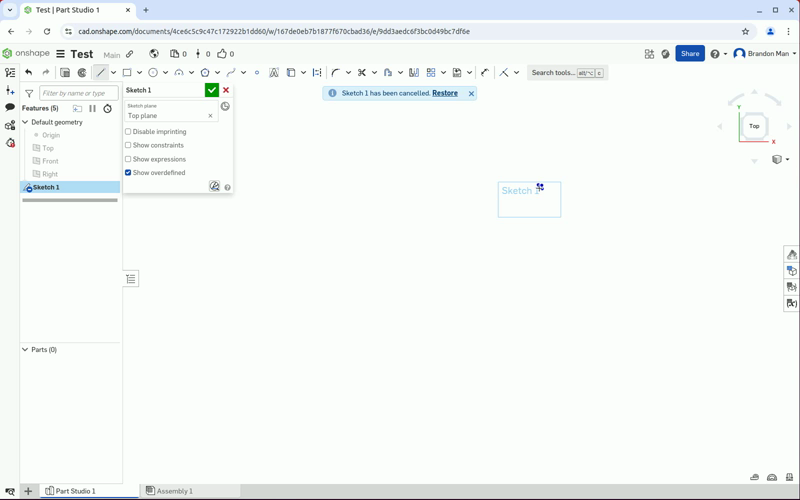
mouse_move(542, 188)
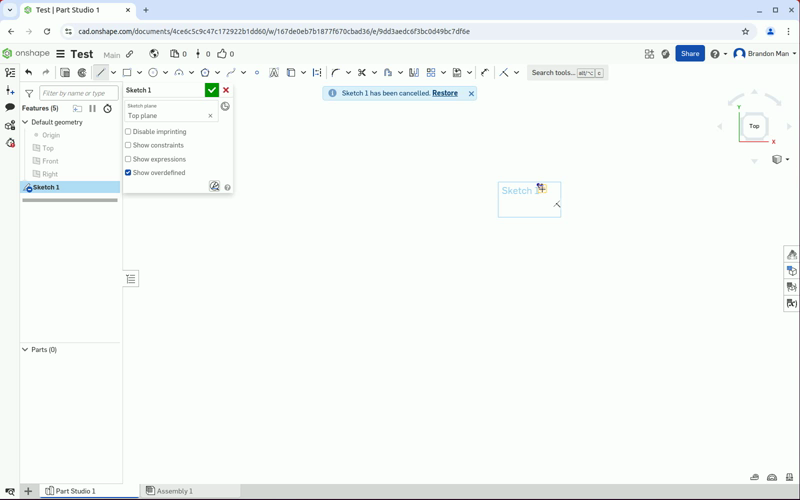
scroll(6)
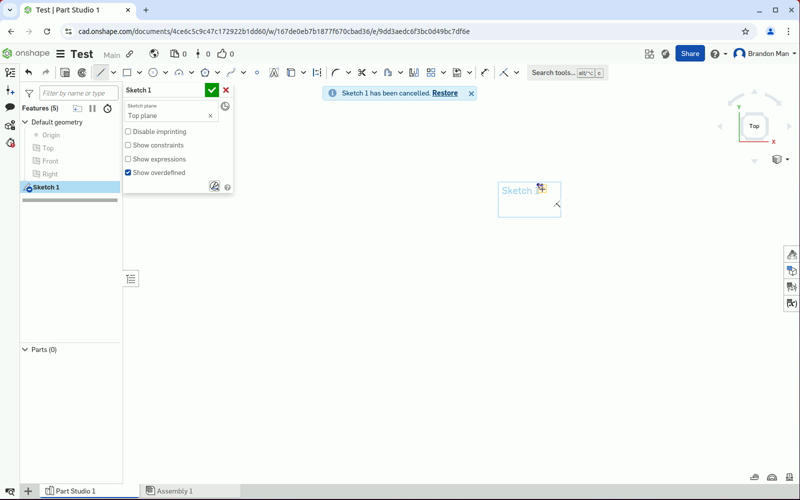
scroll(6)
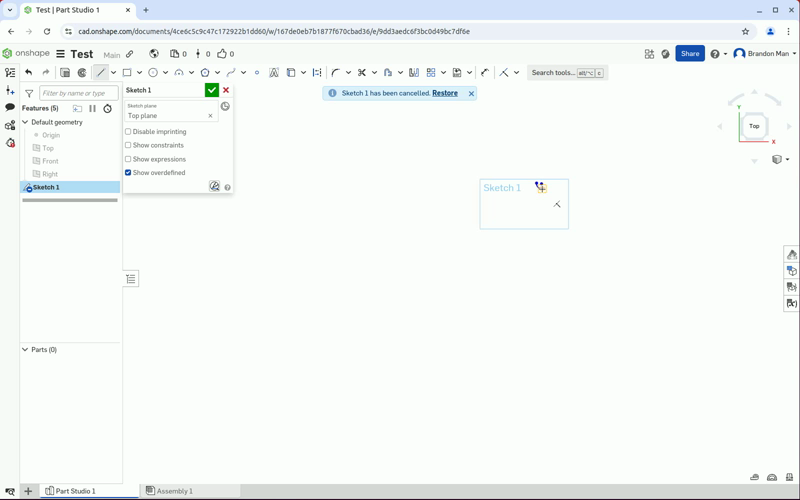
scroll(6)
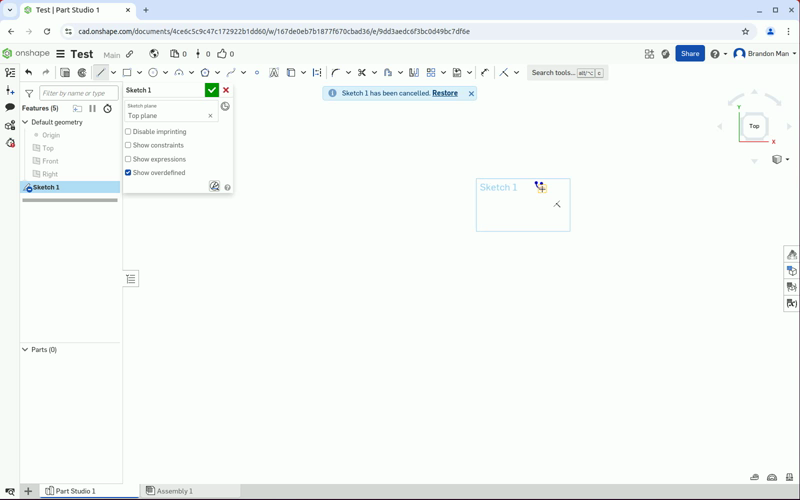
scroll(6)
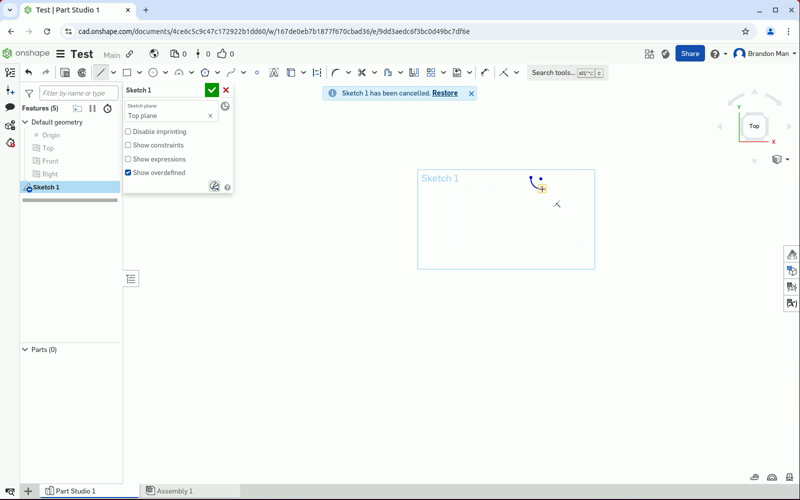
scroll(6)
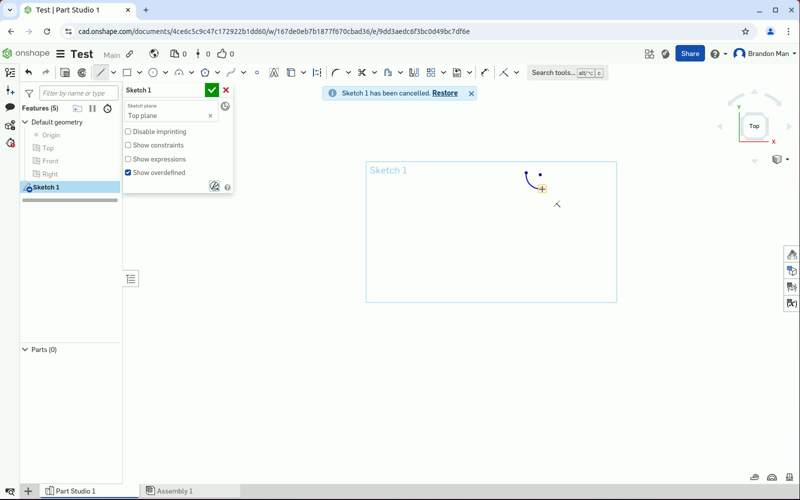
scroll(6)
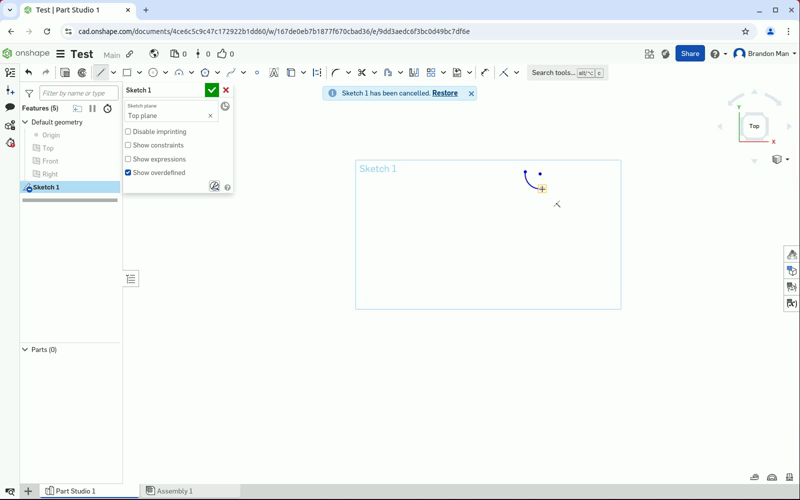
scroll(6)
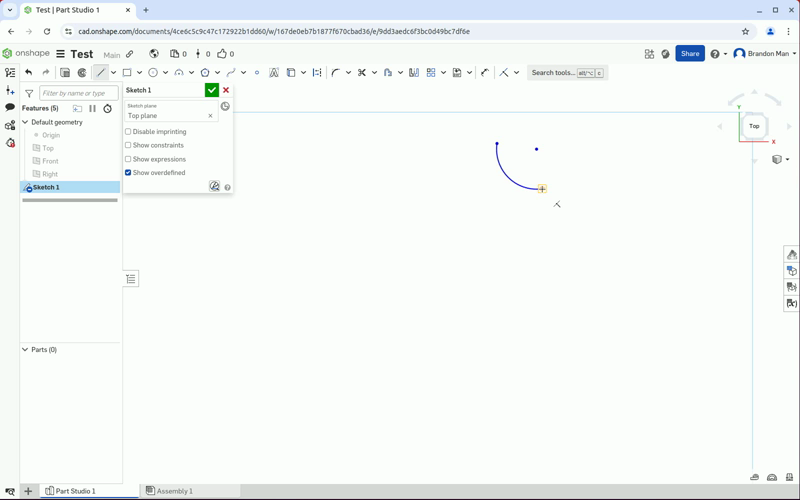
click(542, 188)
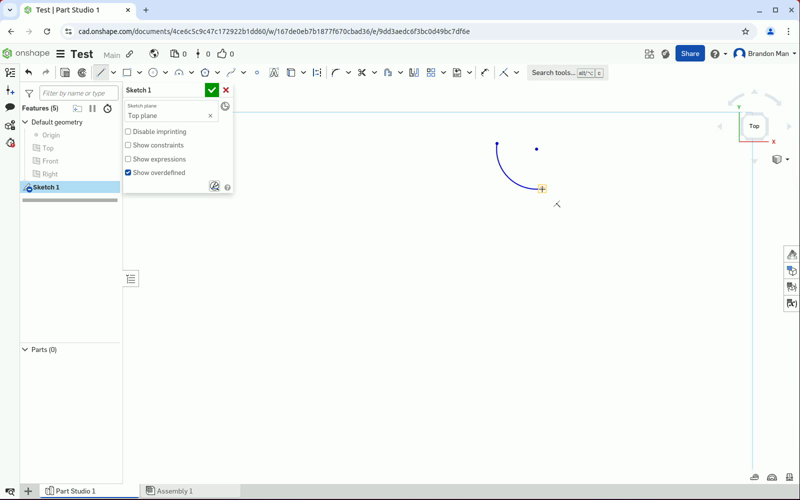
scroll(-6)
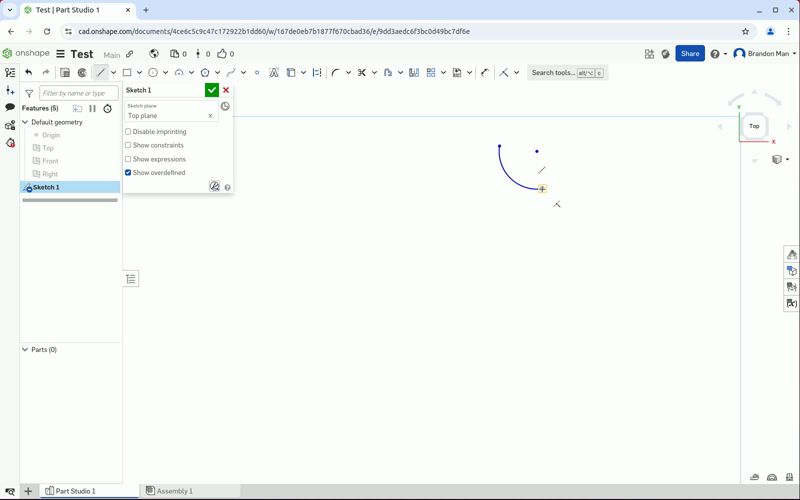
scroll(-6)
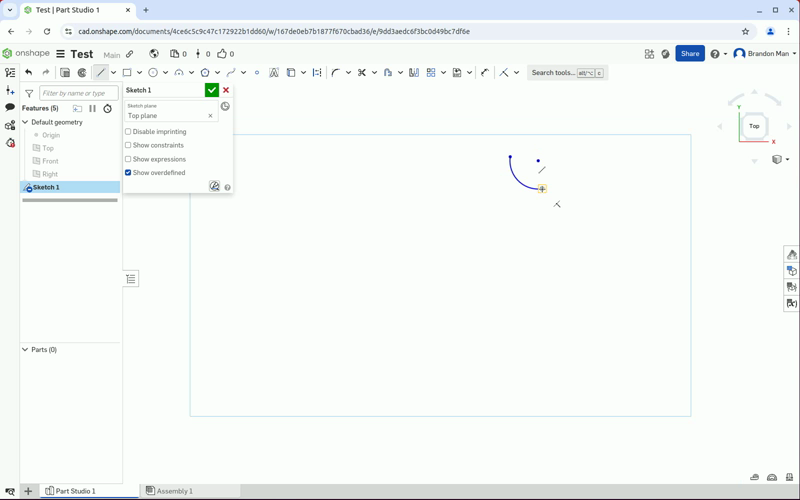
scroll(-6)
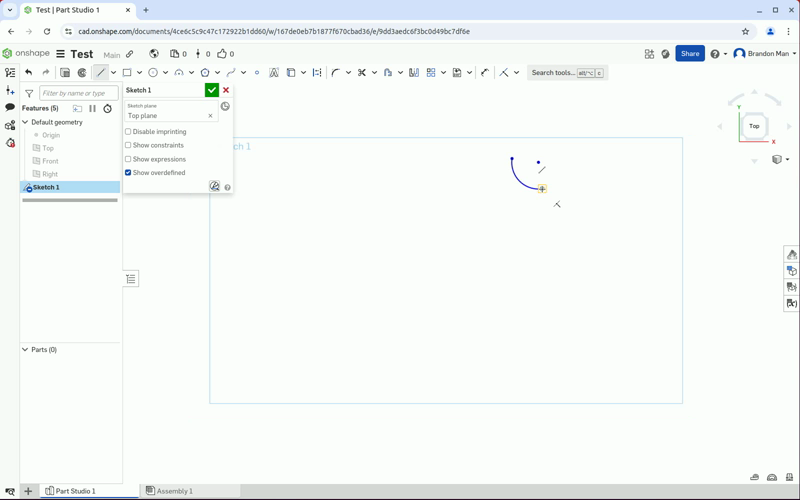
scroll(-6)
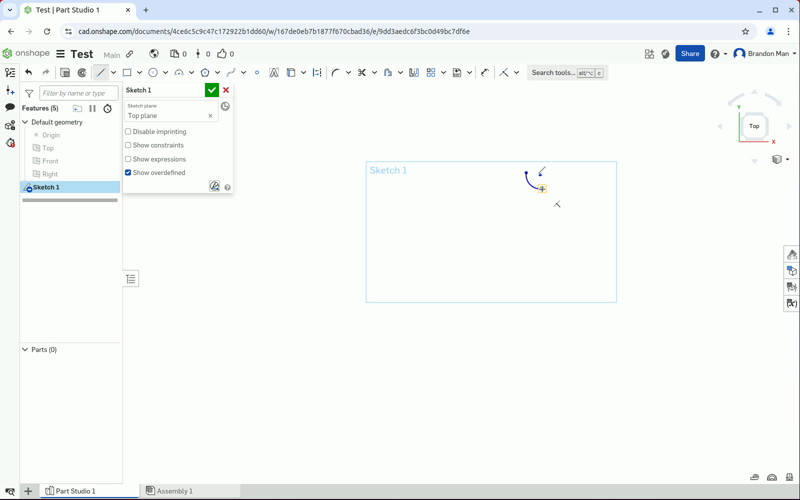
scroll(-6)
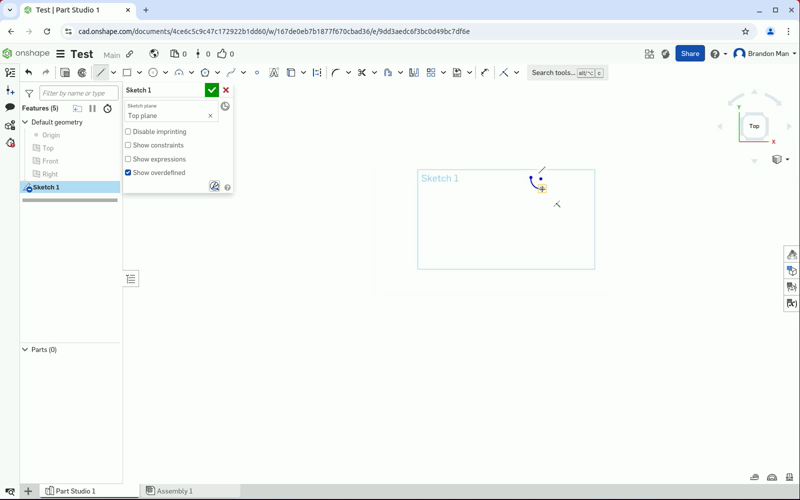
scroll(-6)
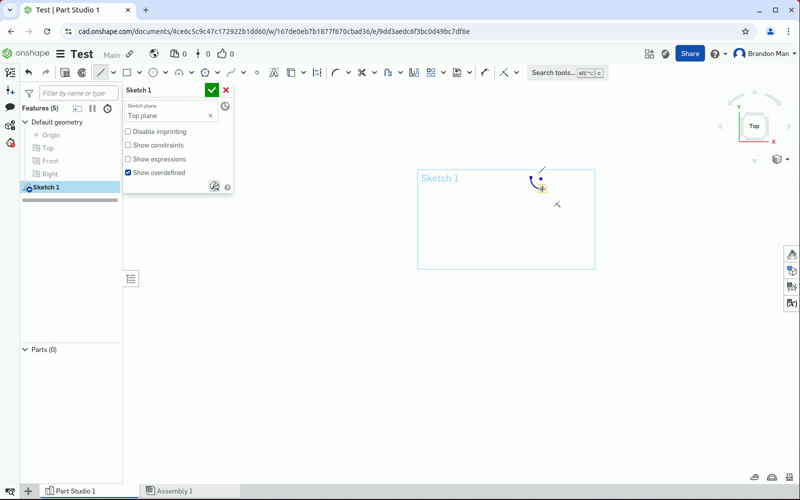
scroll(-6)
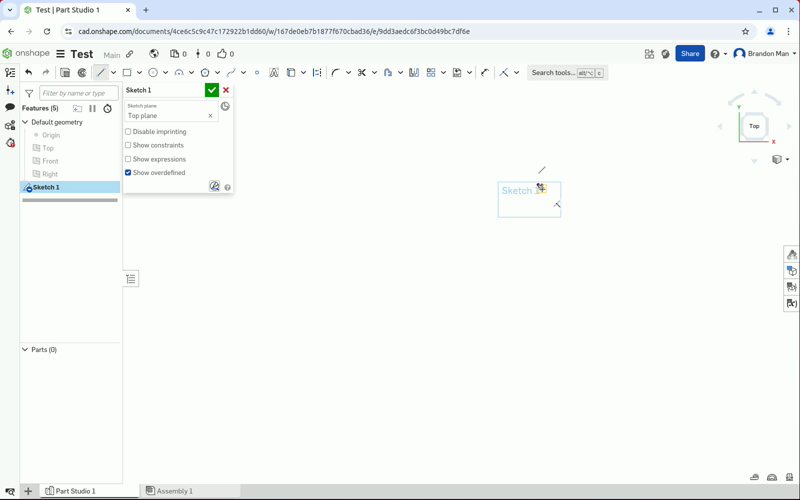
key_down(shift)
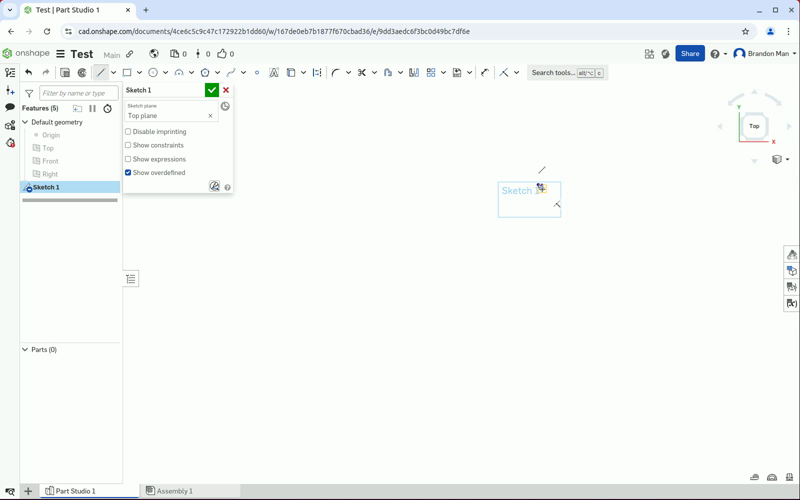
mouse_move(572, 188)
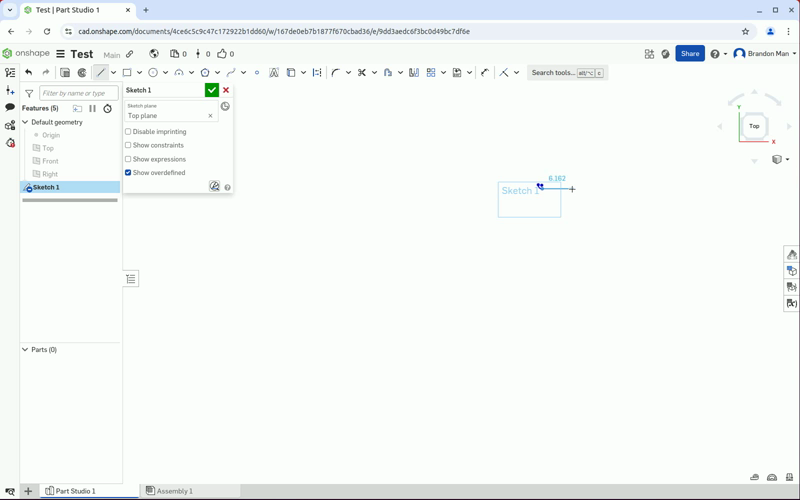
mouse_move(570, 188)
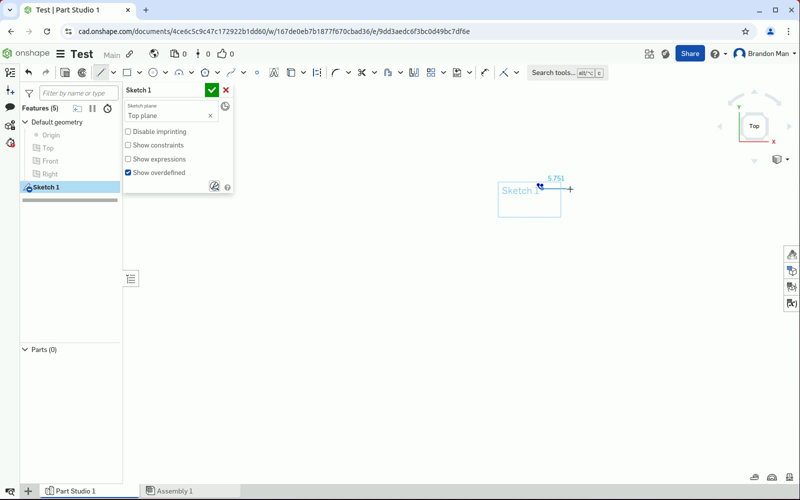
click(570, 188)
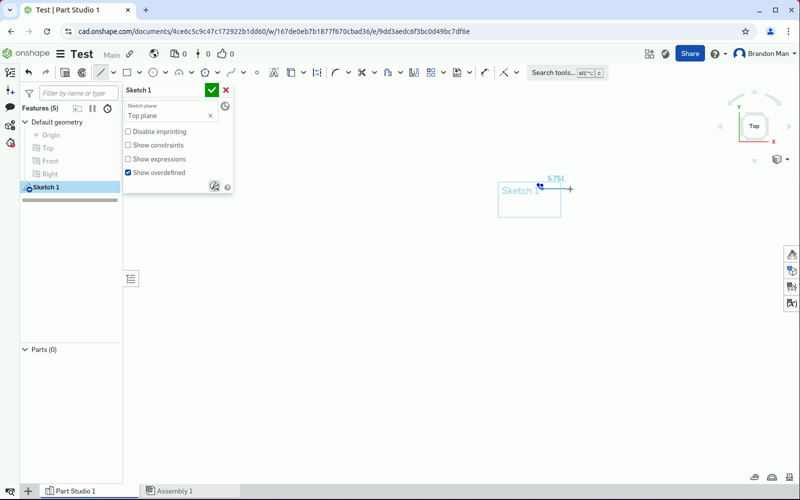
key_up(shift)
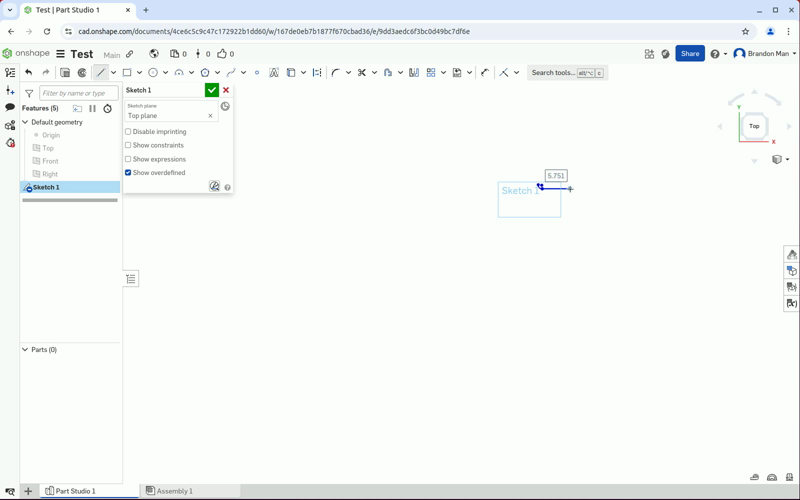
key(esc)
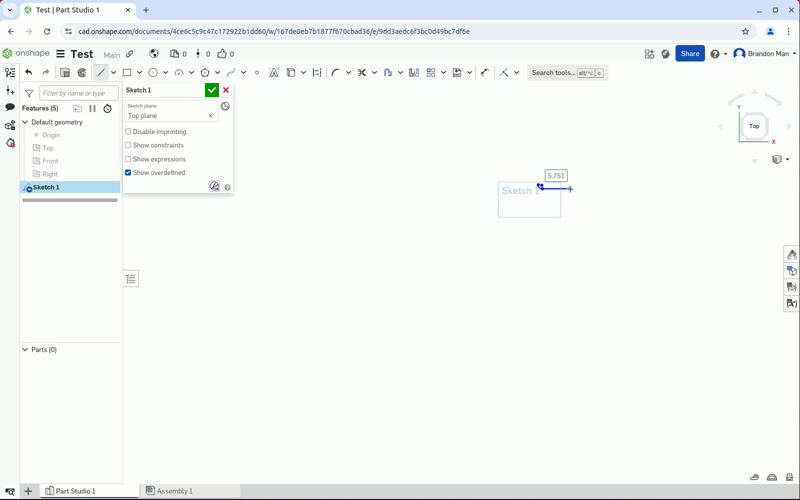
key(a)
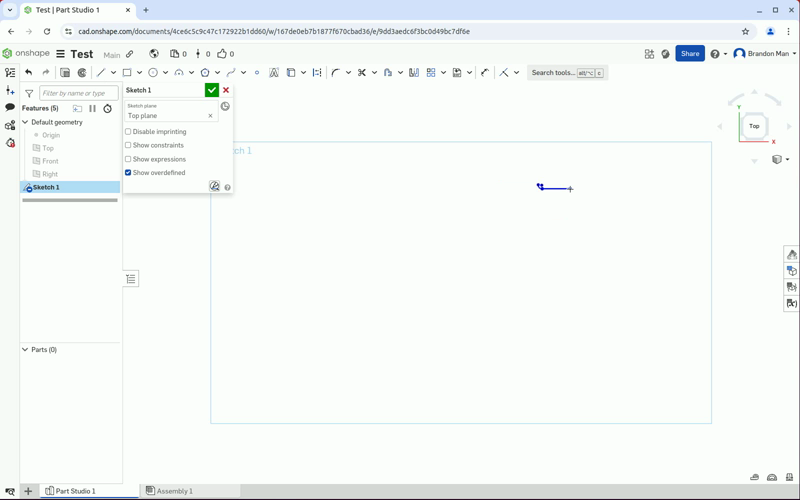
mouse_move(570, 188)
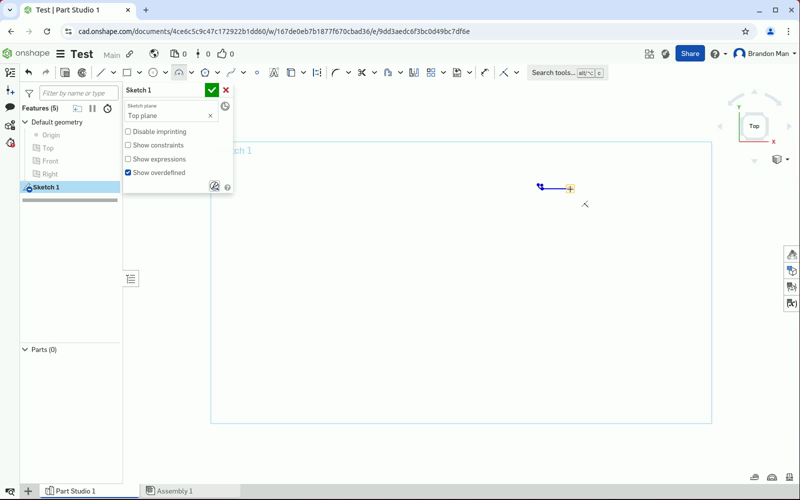
click(570, 188)
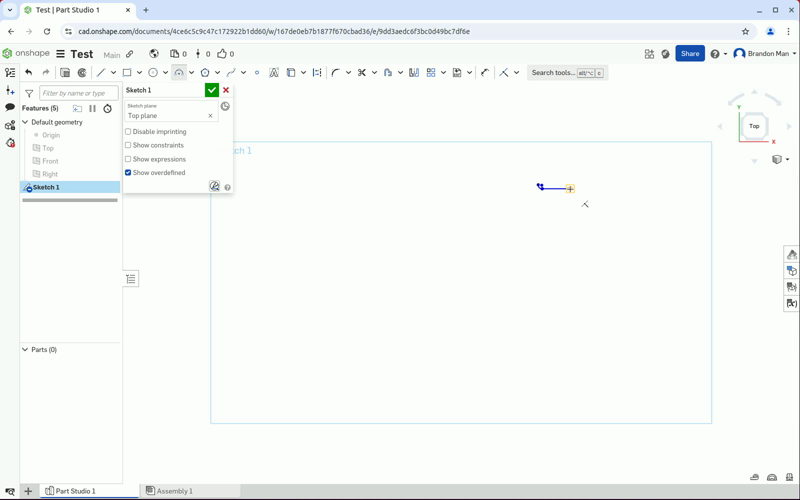
key_down(shift)
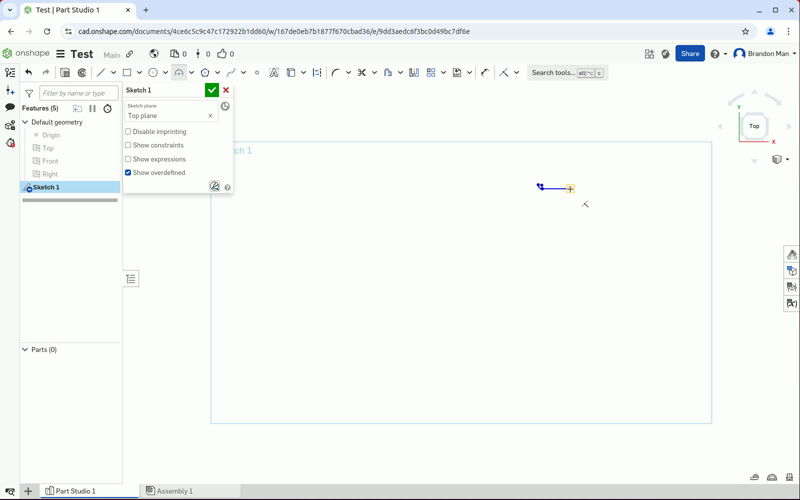
mouse_move(574, 184)
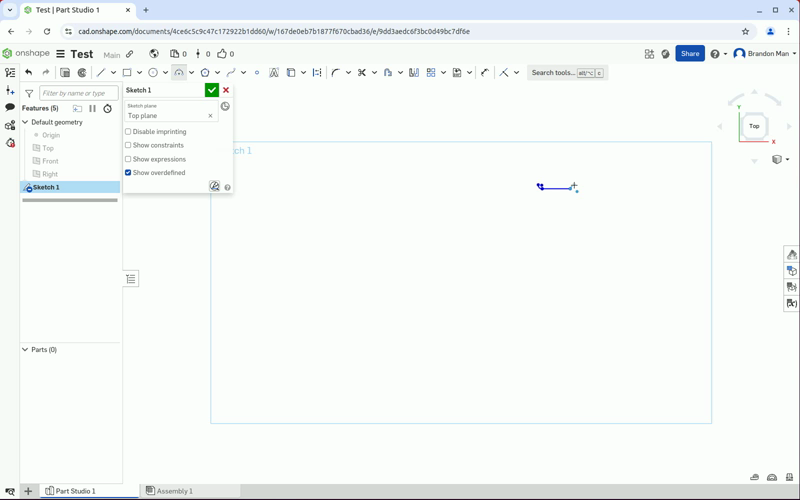
scroll(6)
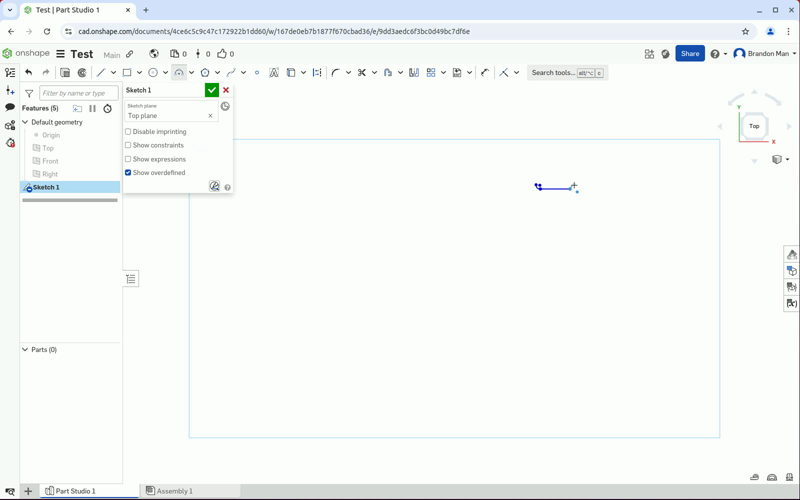
scroll(6)
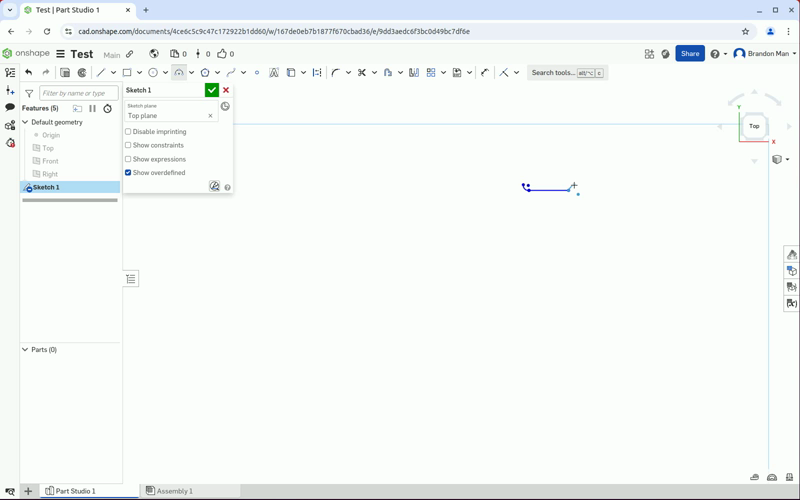
scroll(6)
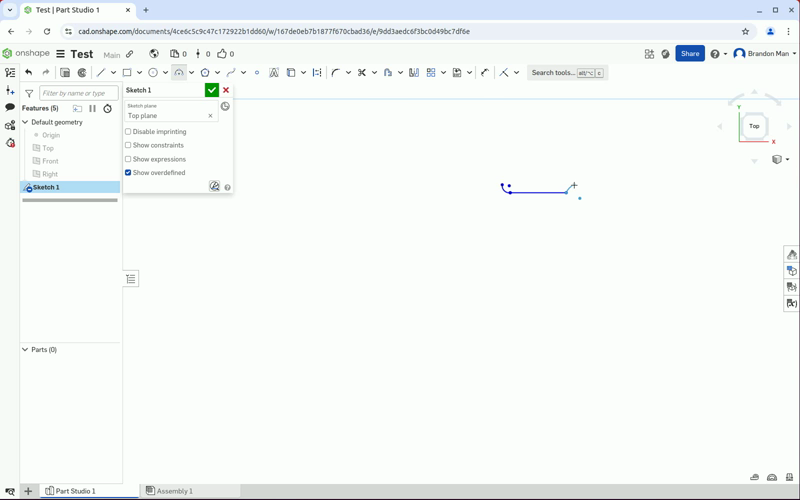
scroll(6)
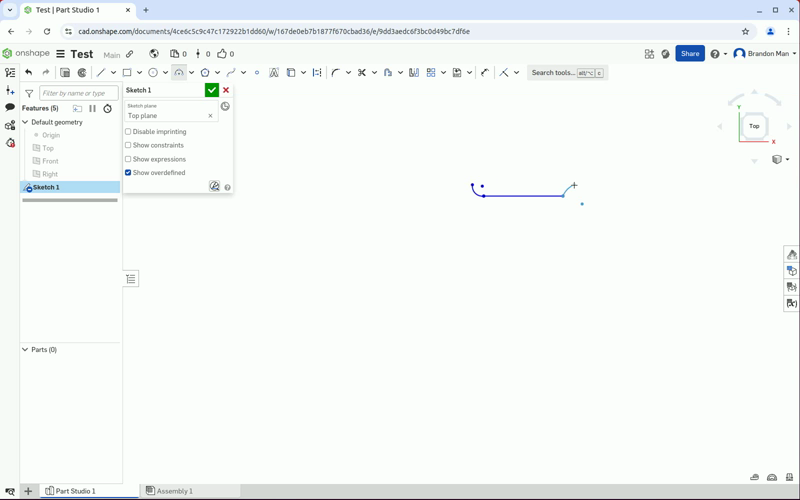
scroll(6)
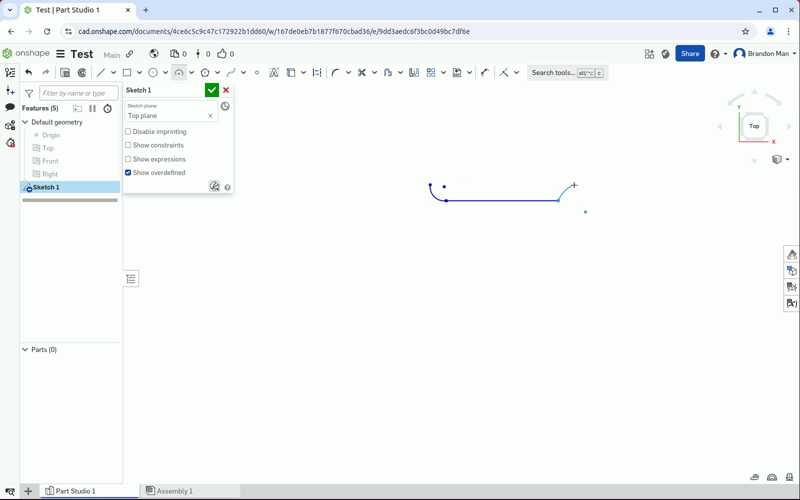
scroll(6)
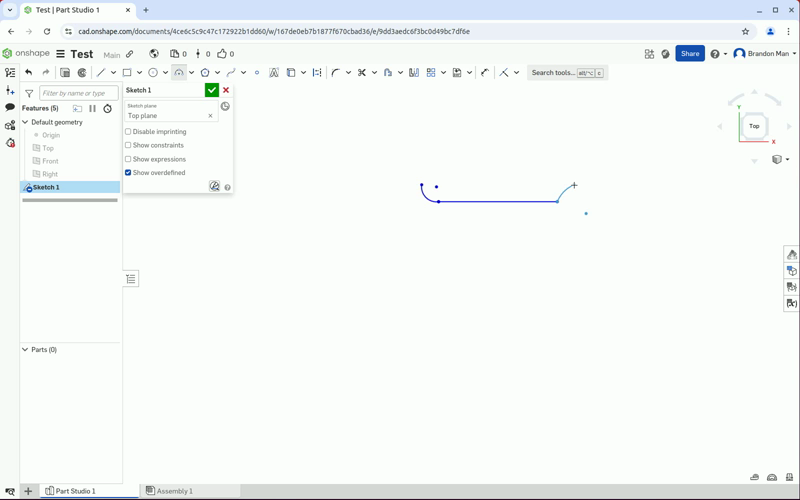
scroll(6)
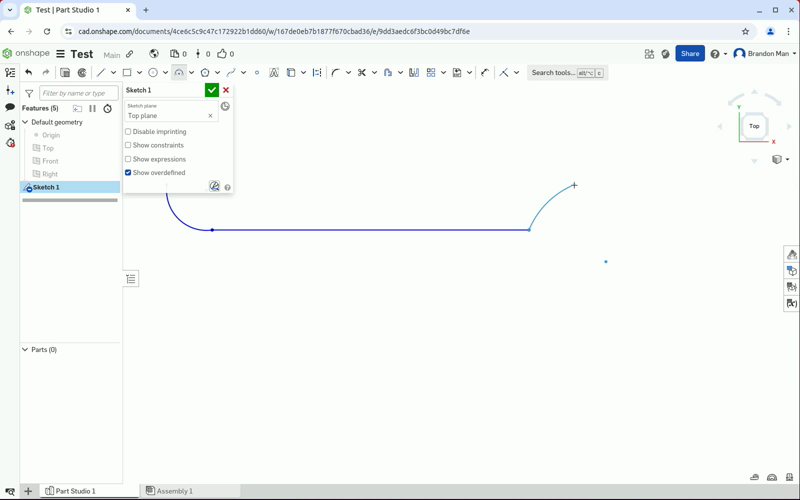
click(574, 184)
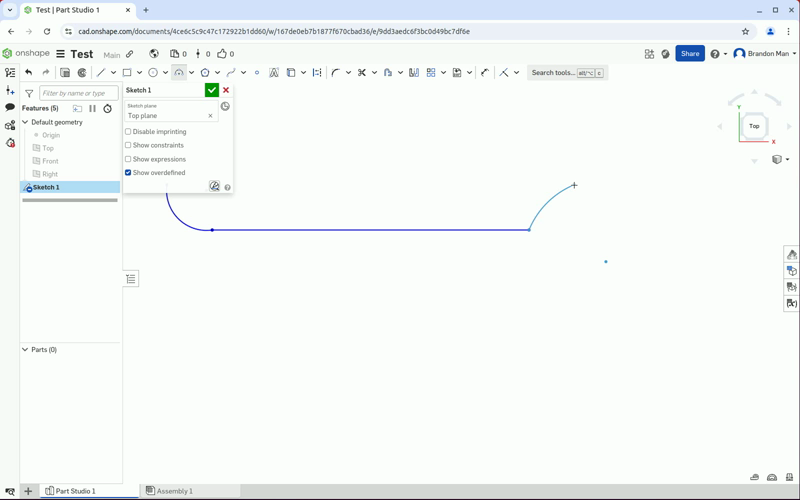
scroll(-6)
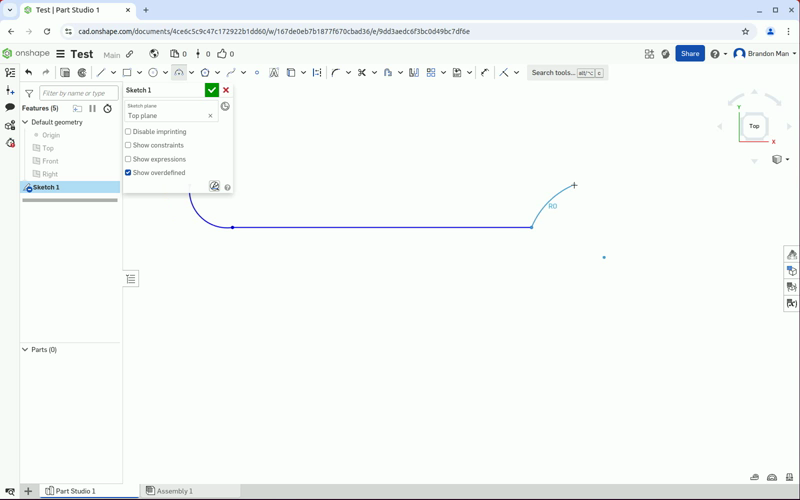
scroll(-6)
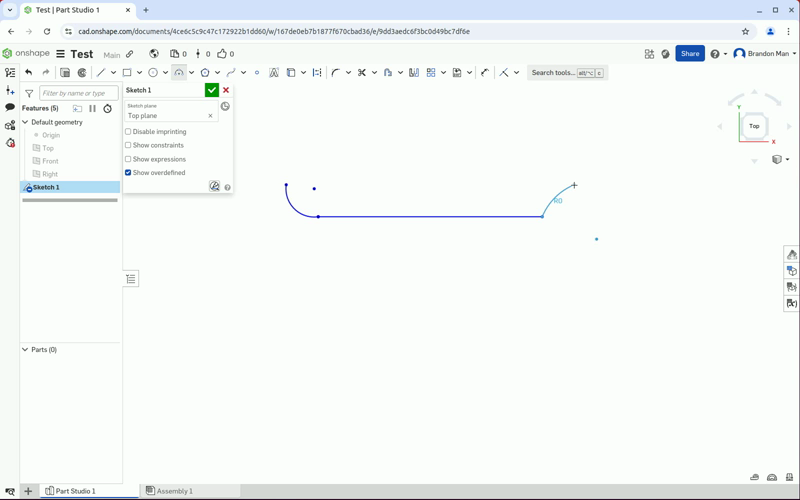
scroll(-6)
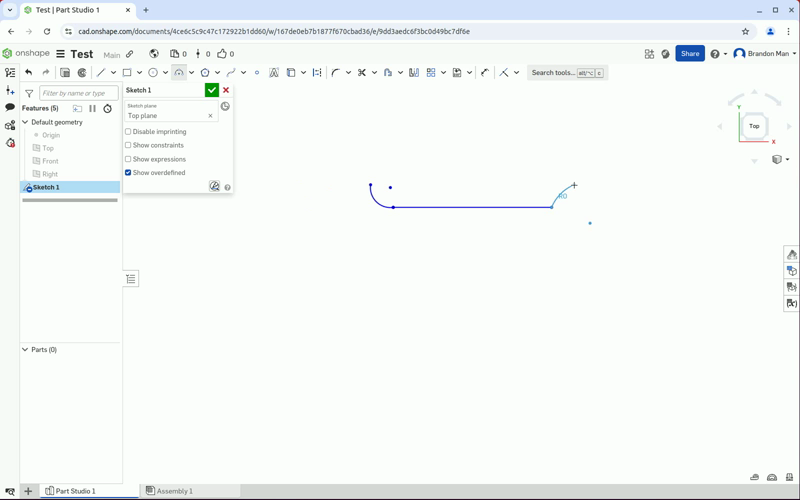
scroll(-6)
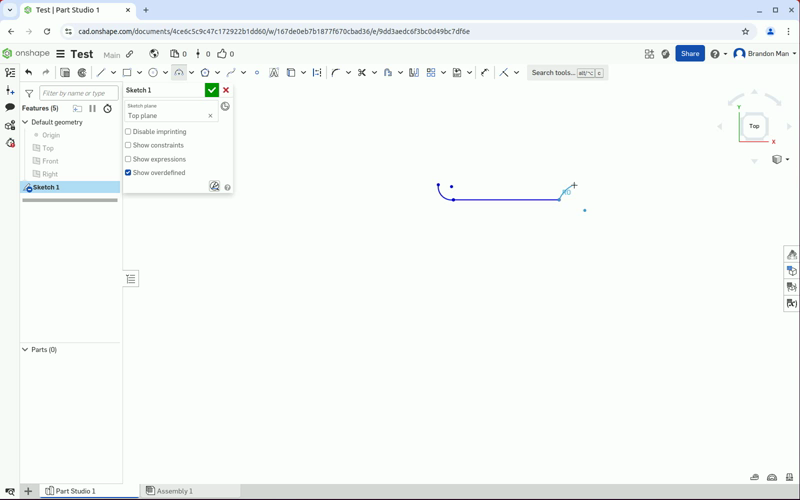
scroll(-6)
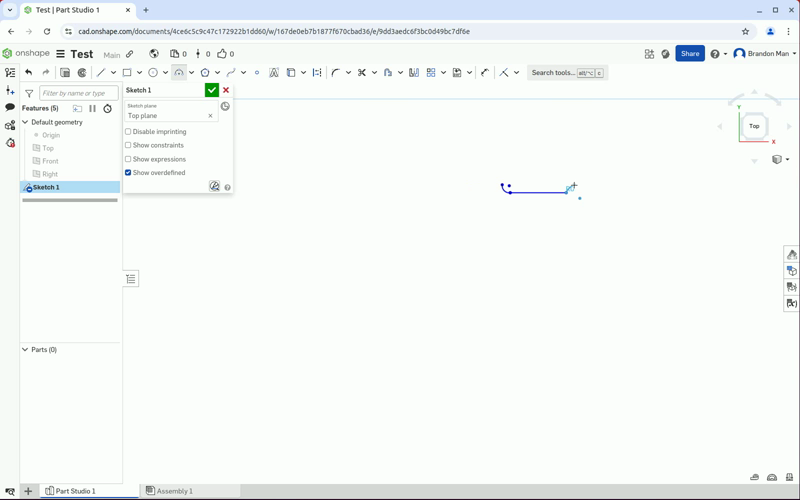
scroll(-6)
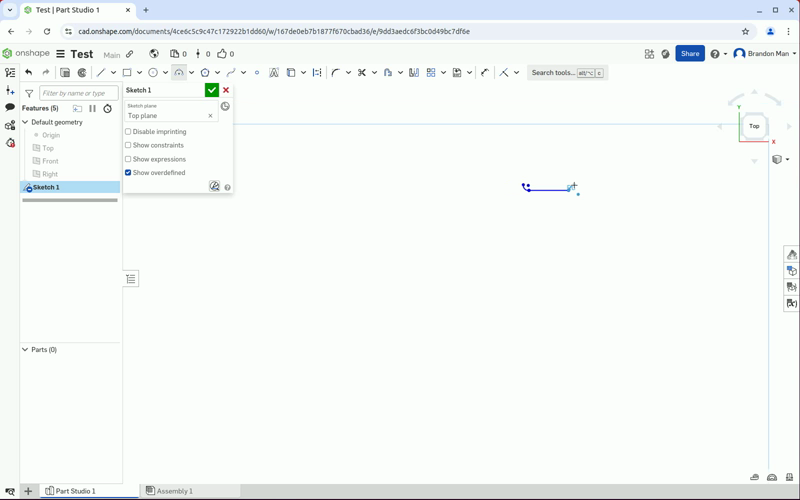
scroll(-6)
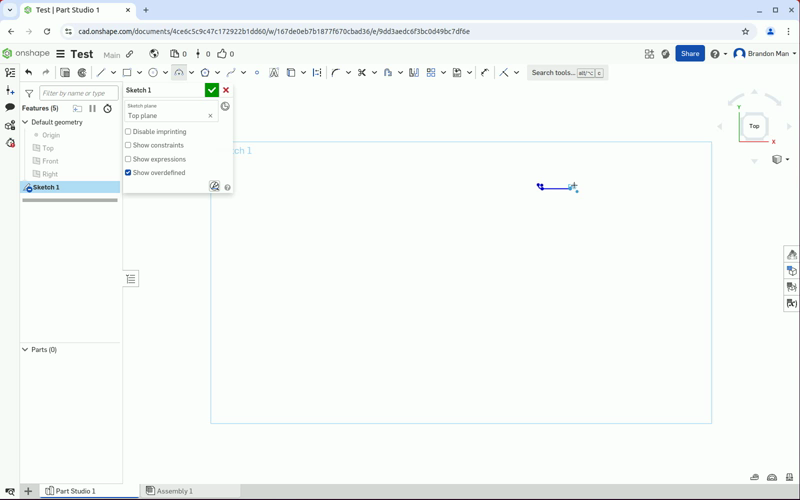
mouse_move(573, 187)
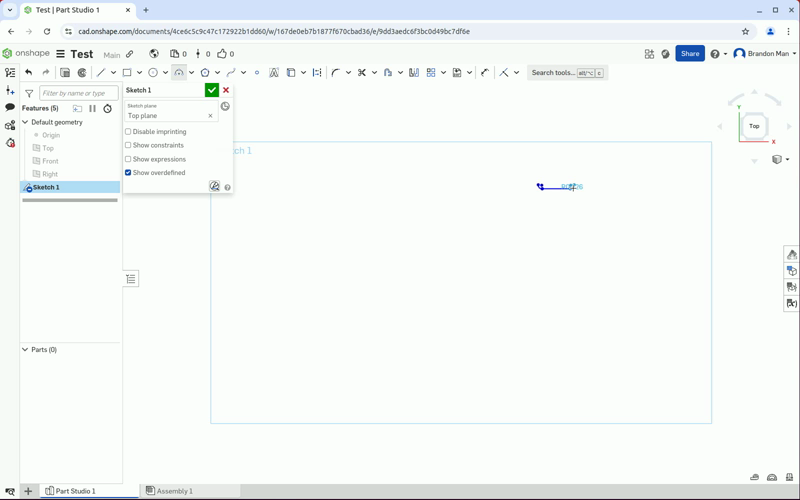
scroll(6)
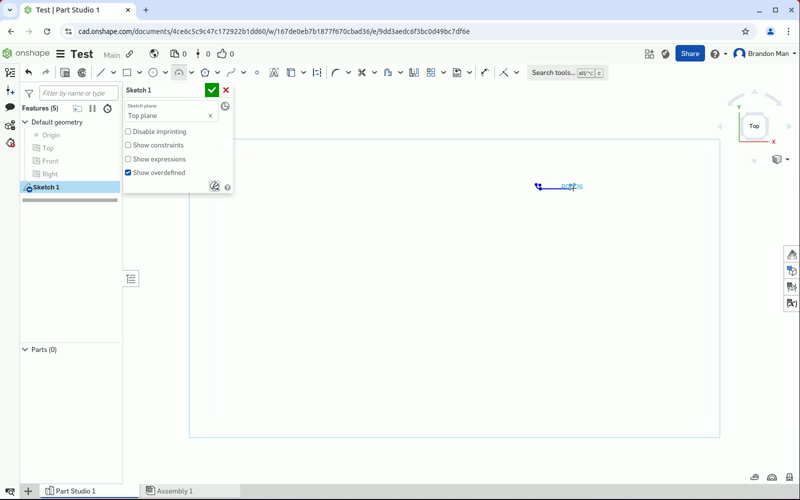
scroll(6)
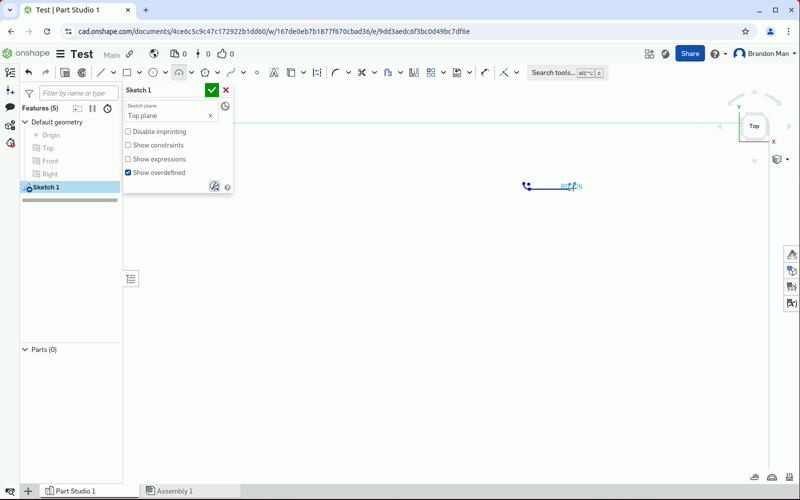
scroll(6)
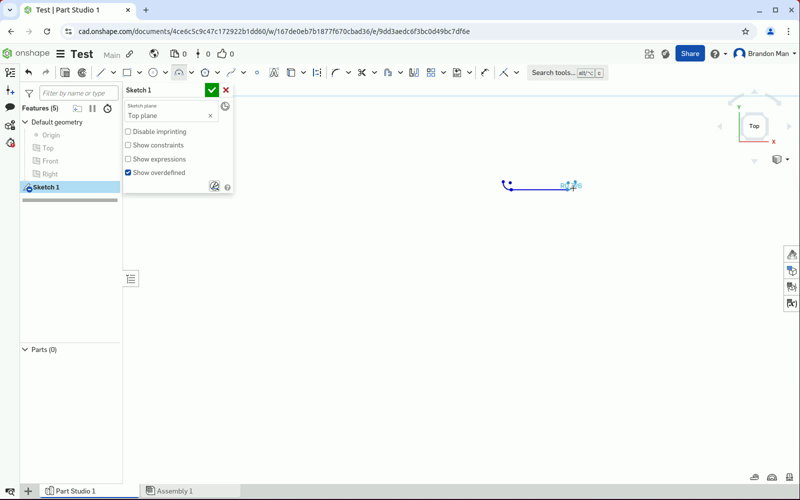
scroll(6)
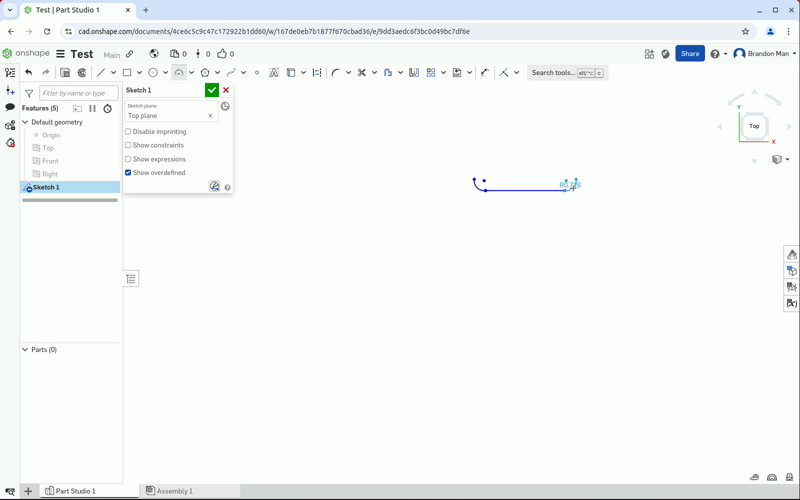
scroll(6)
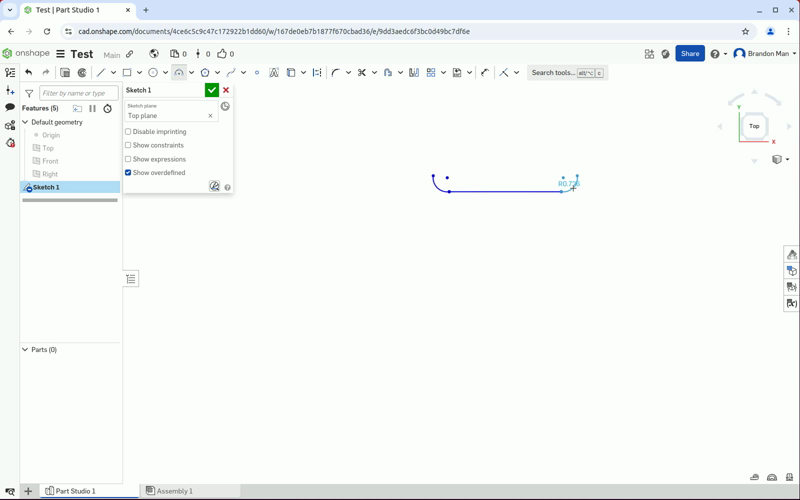
scroll(6)
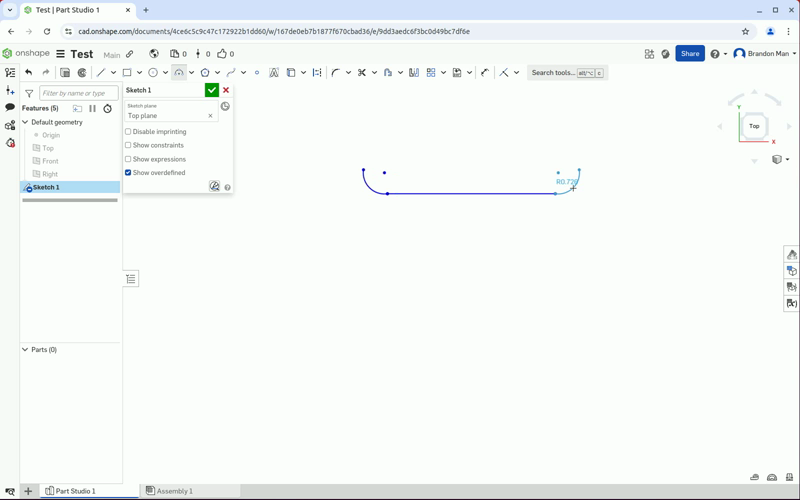
scroll(6)
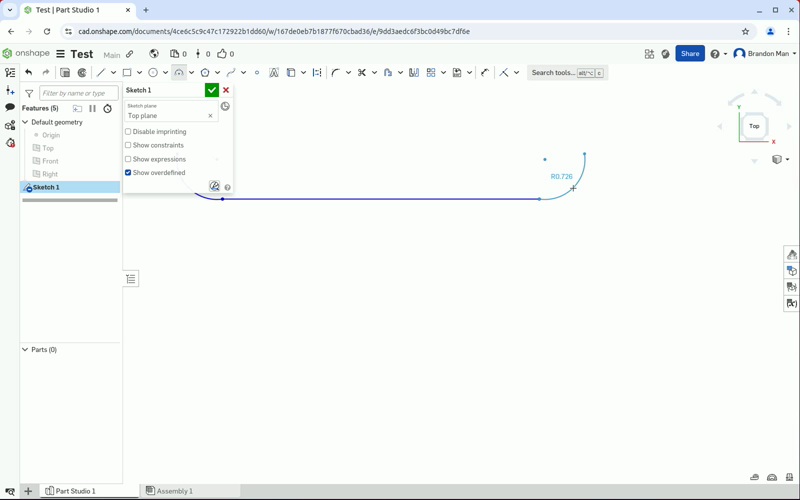
click(573, 187)
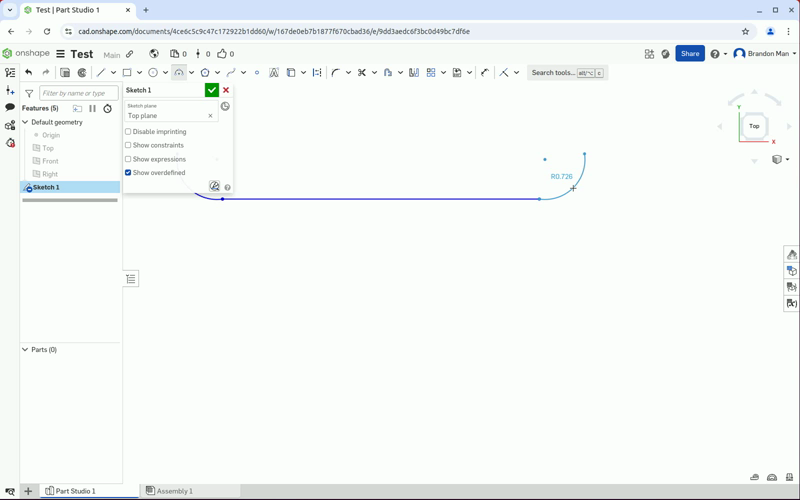
scroll(-6)
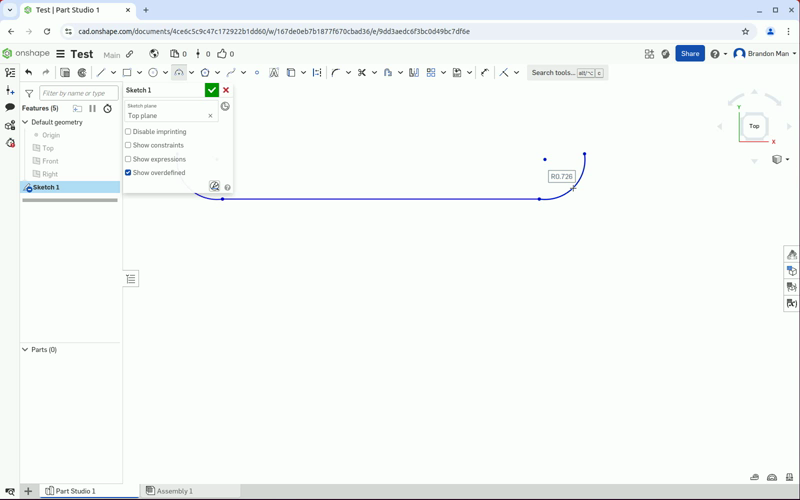
scroll(-6)
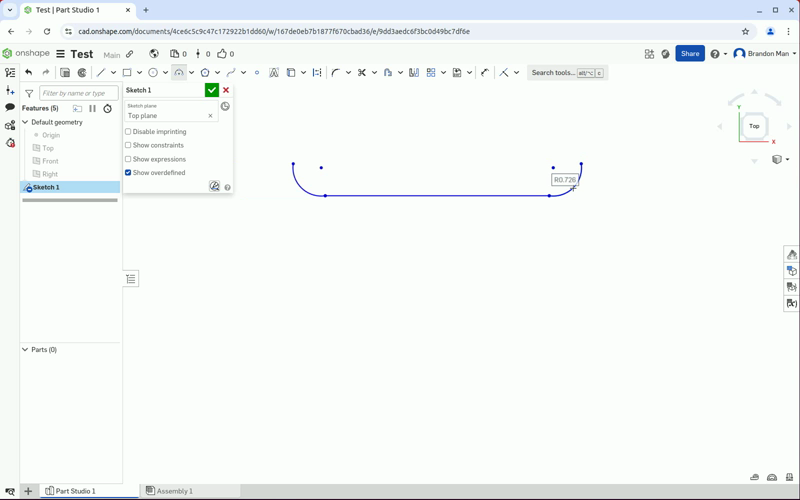
scroll(-6)
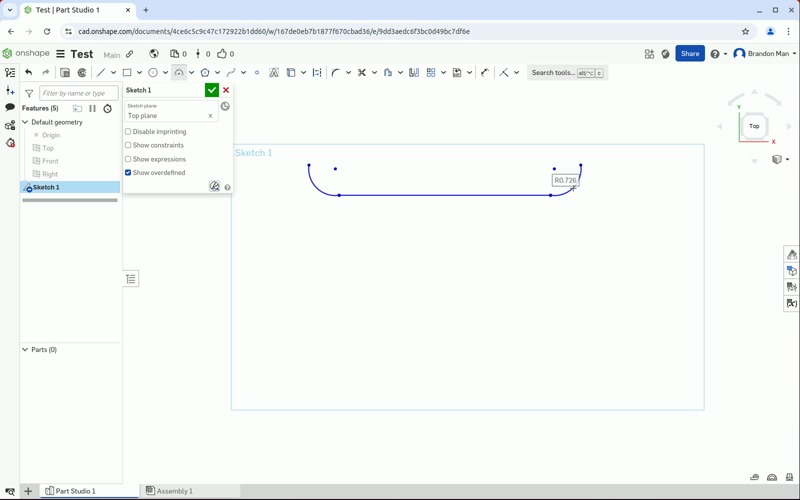
scroll(-6)
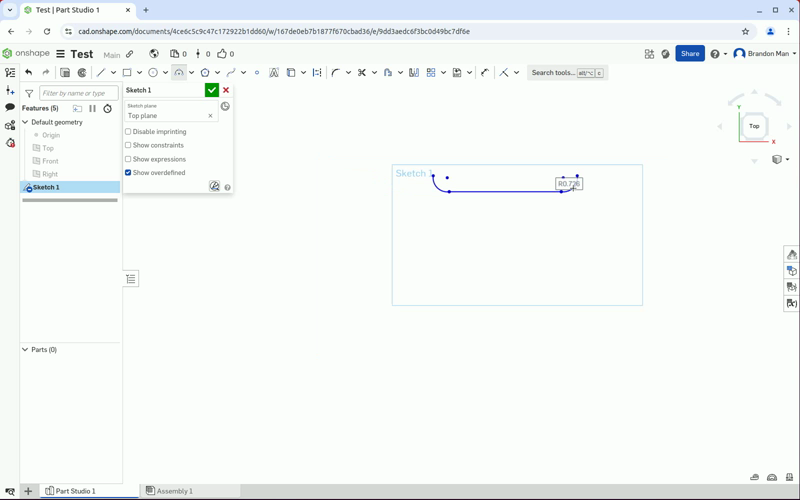
scroll(-6)
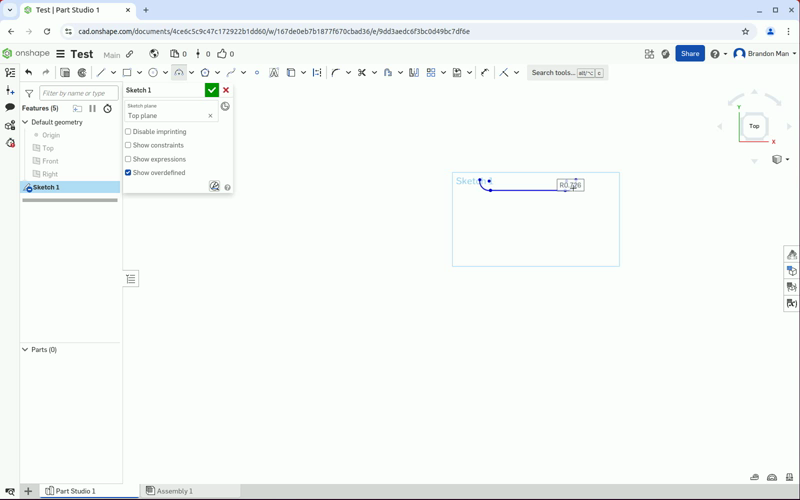
scroll(-6)
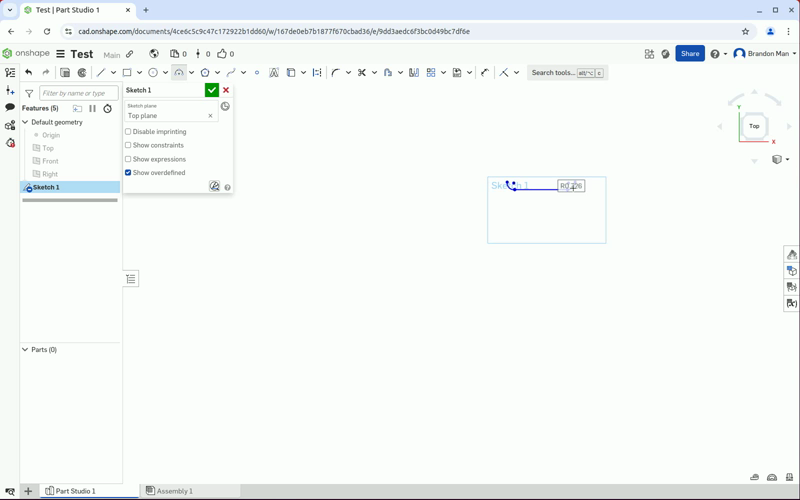
scroll(-6)
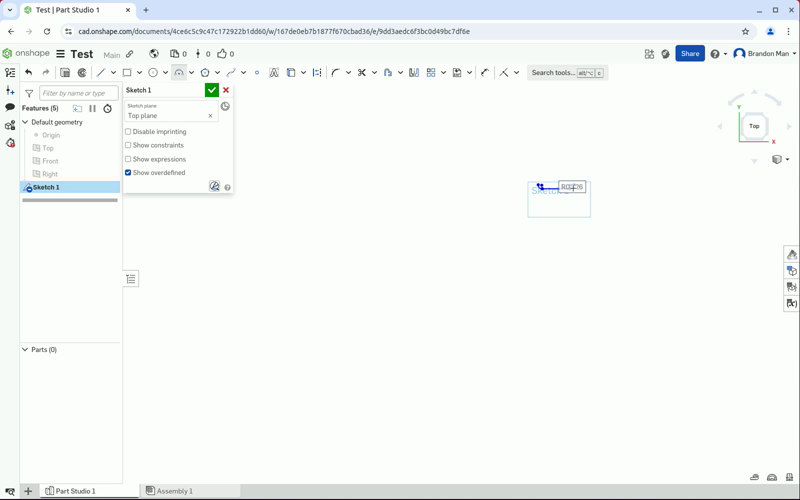
key_up(shift)
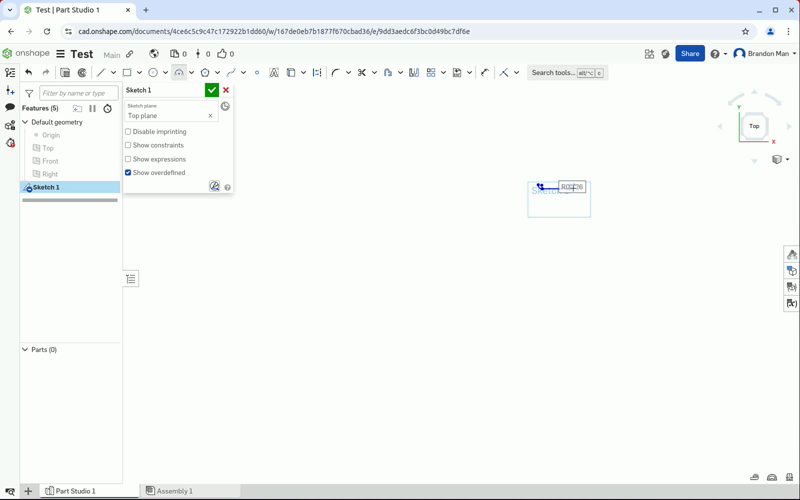
key(esc)
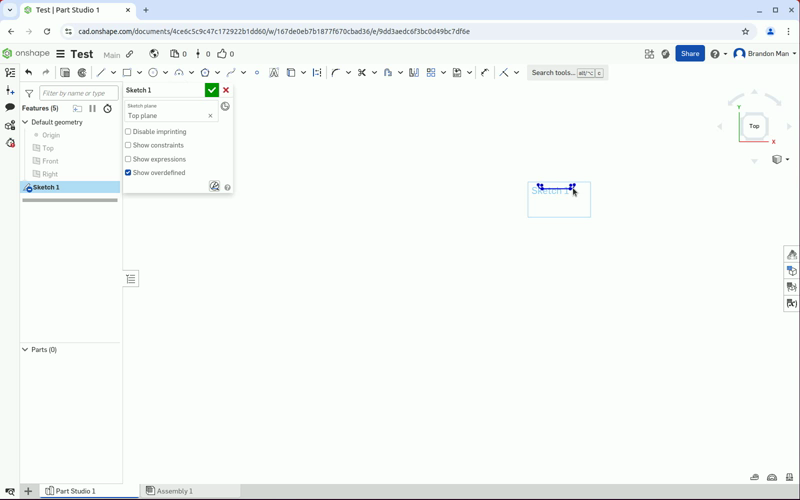
key(l)
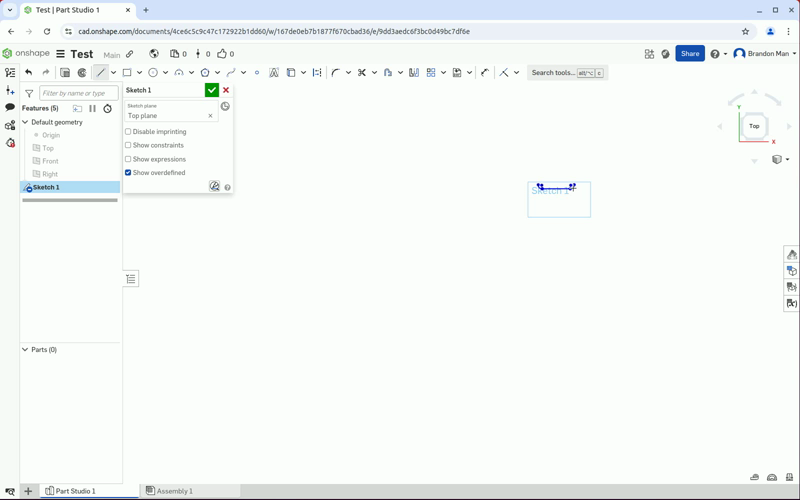
mouse_move(574, 184)
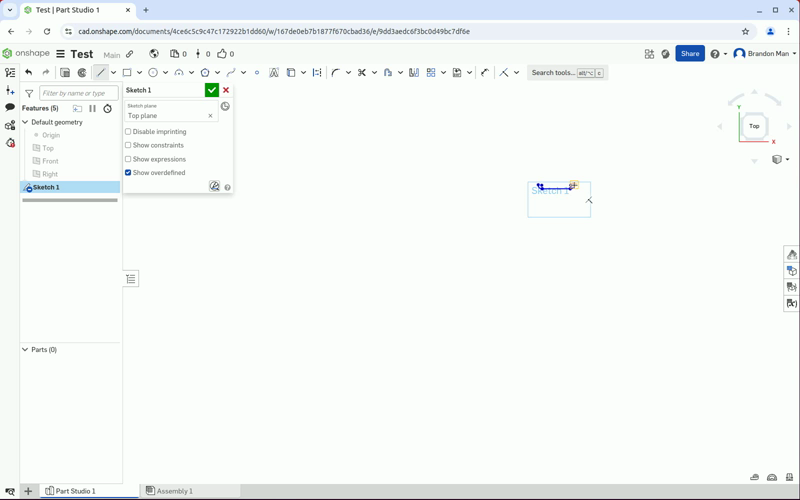
scroll(6)
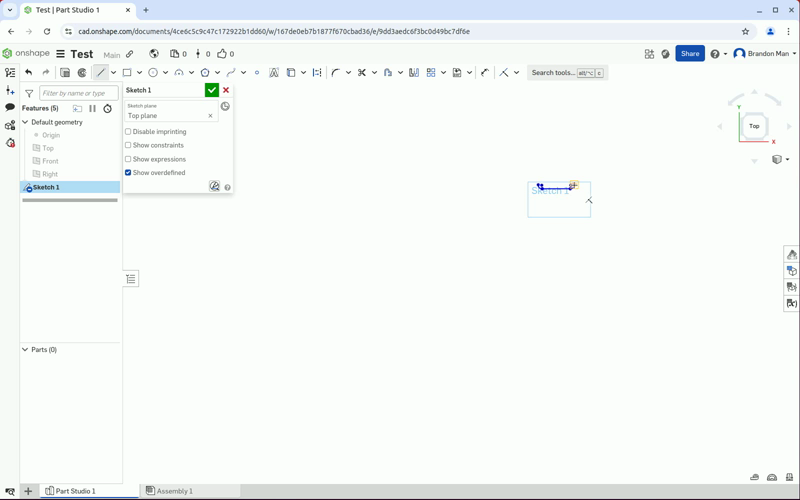
scroll(6)
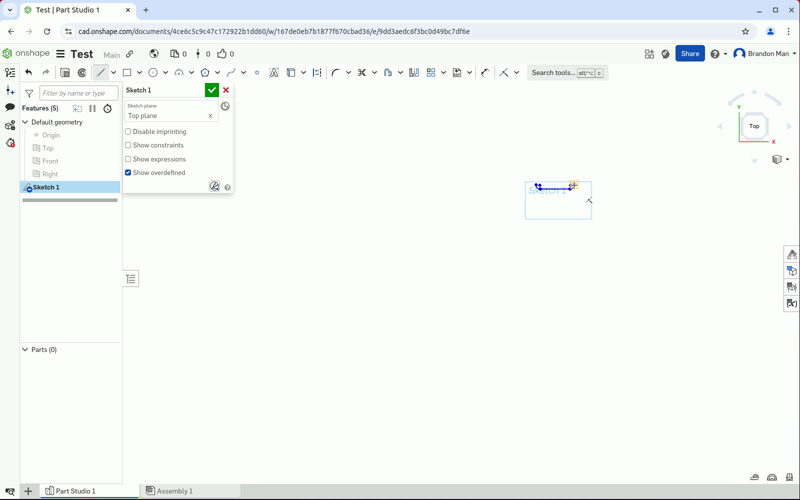
scroll(6)
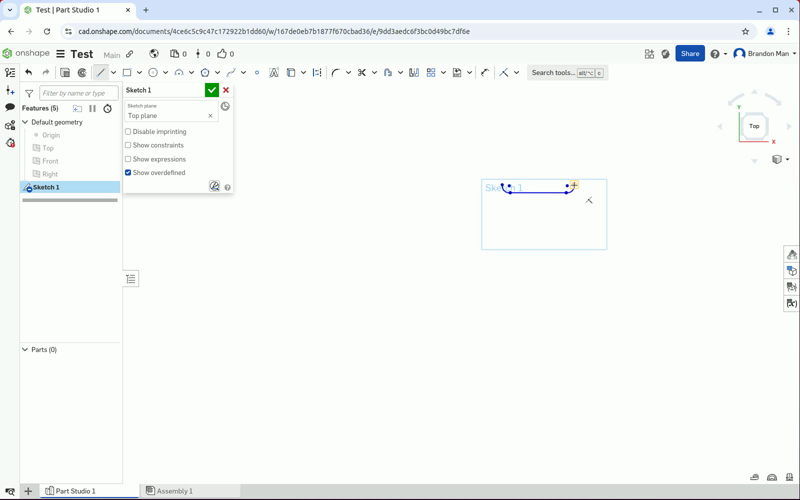
scroll(6)
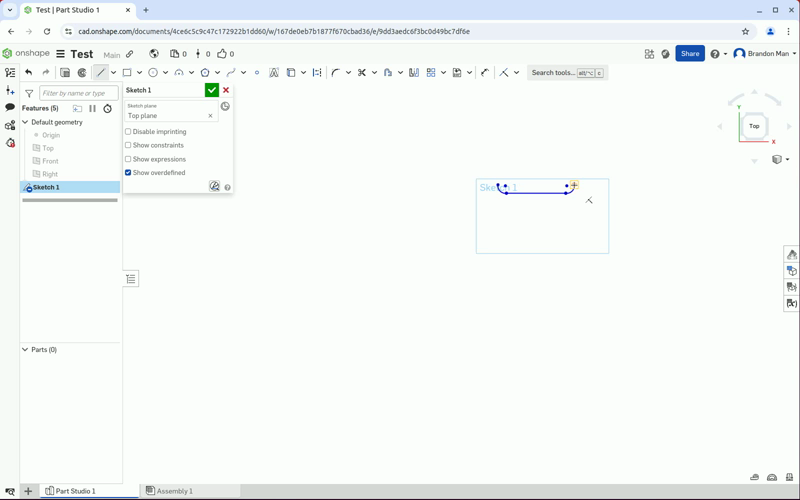
scroll(6)
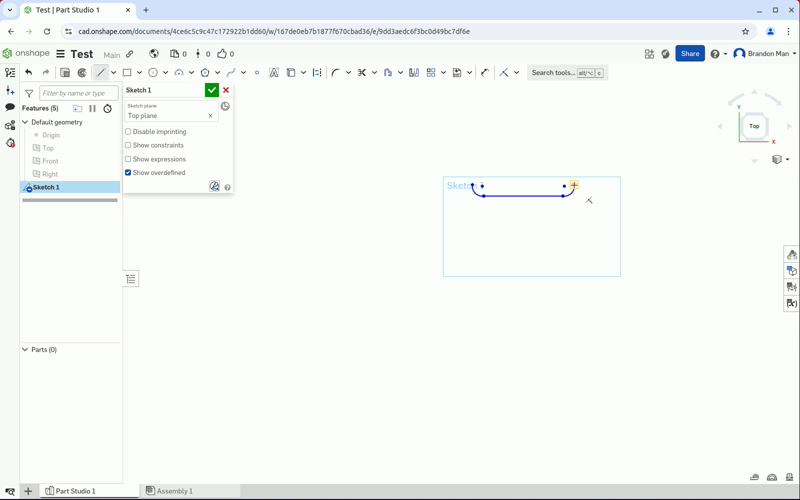
scroll(6)
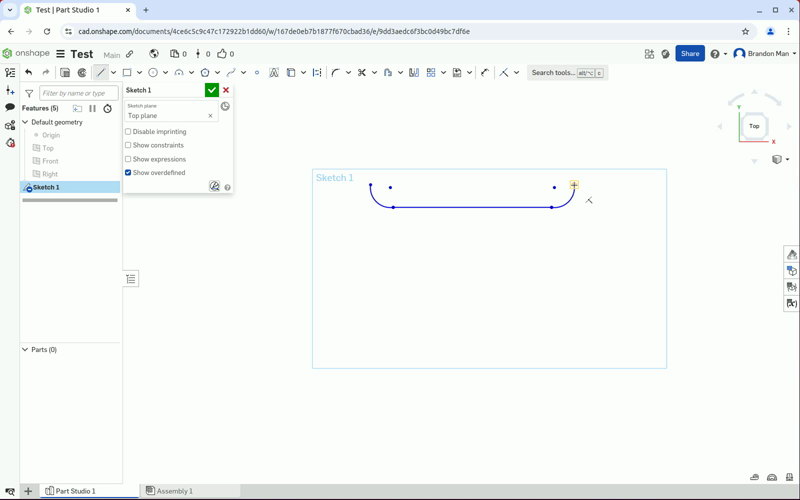
scroll(6)
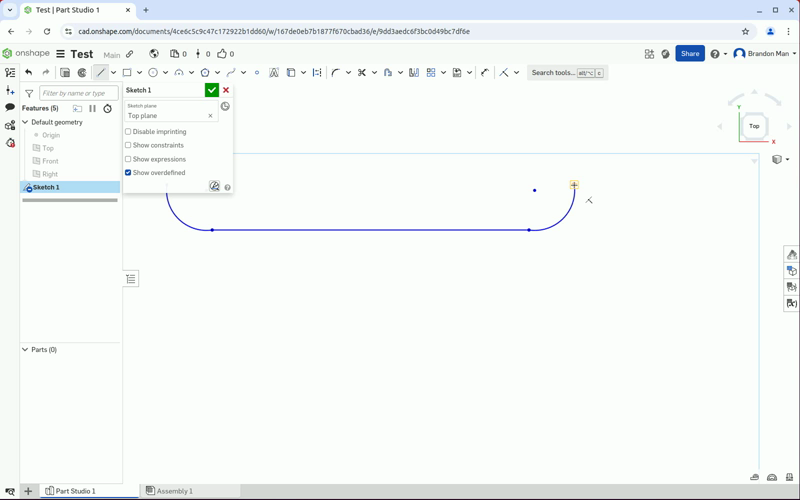
click(574, 184)
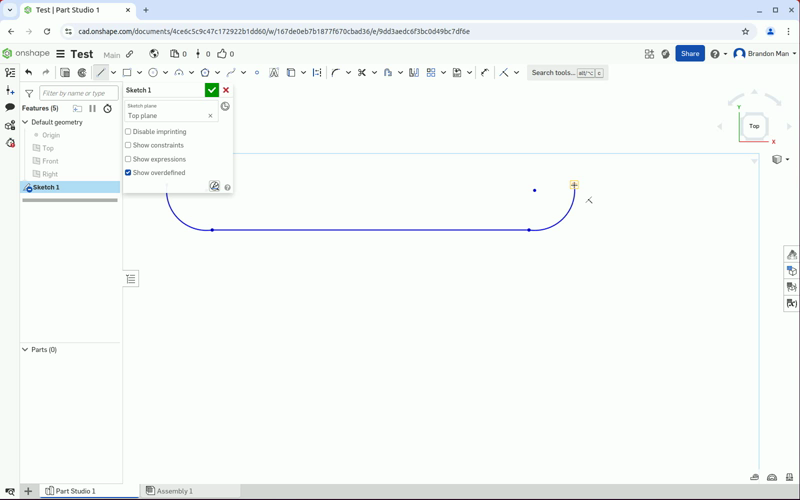
scroll(-6)
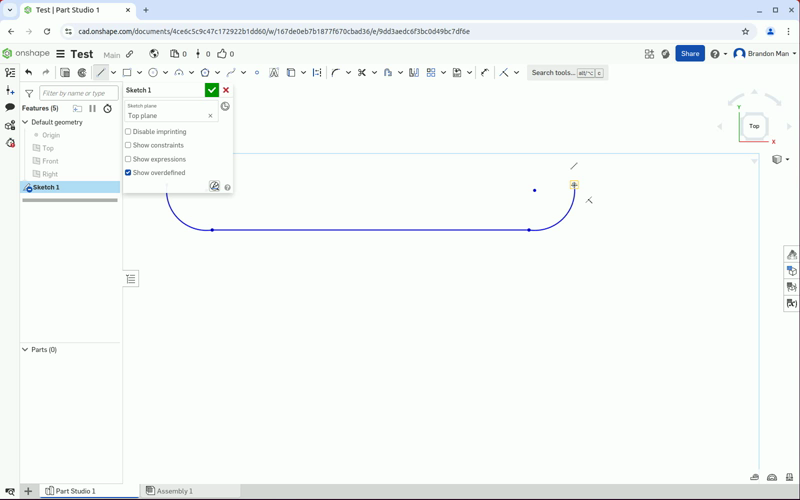
scroll(-6)
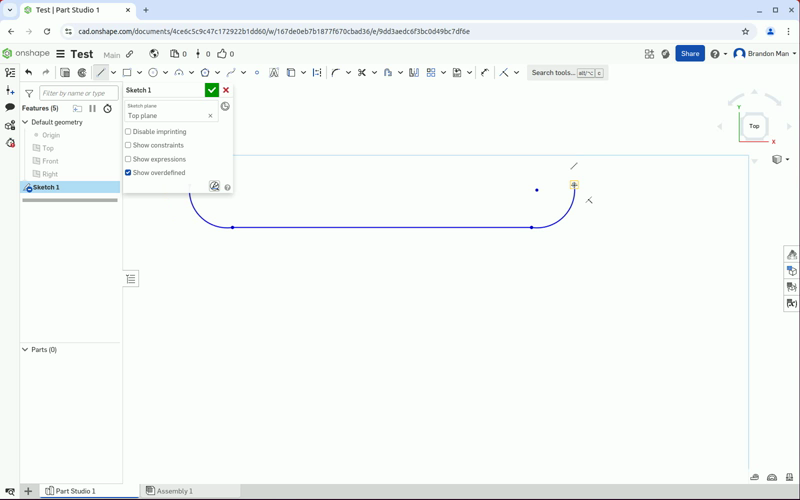
scroll(-6)
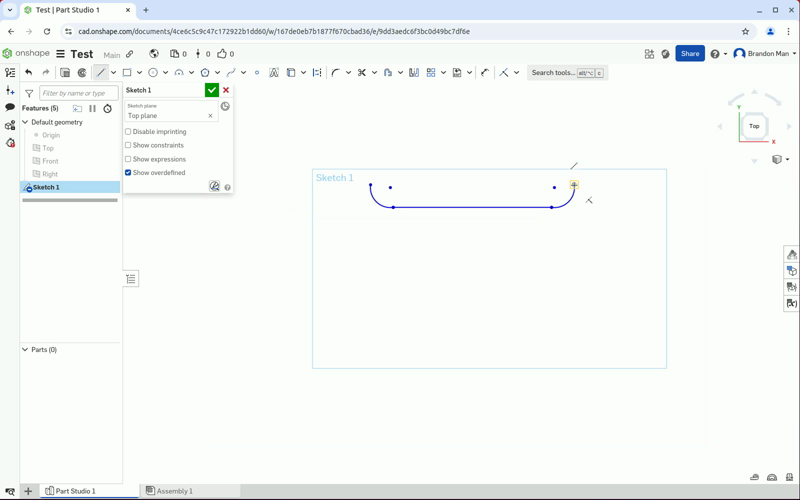
scroll(-6)
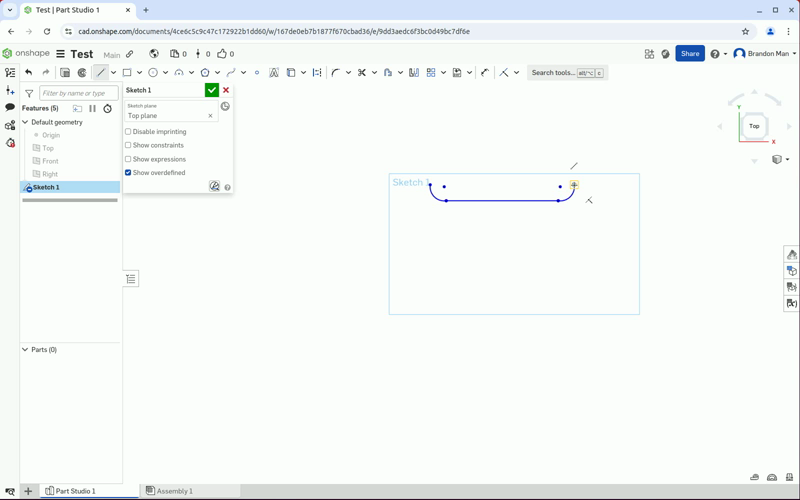
scroll(-6)
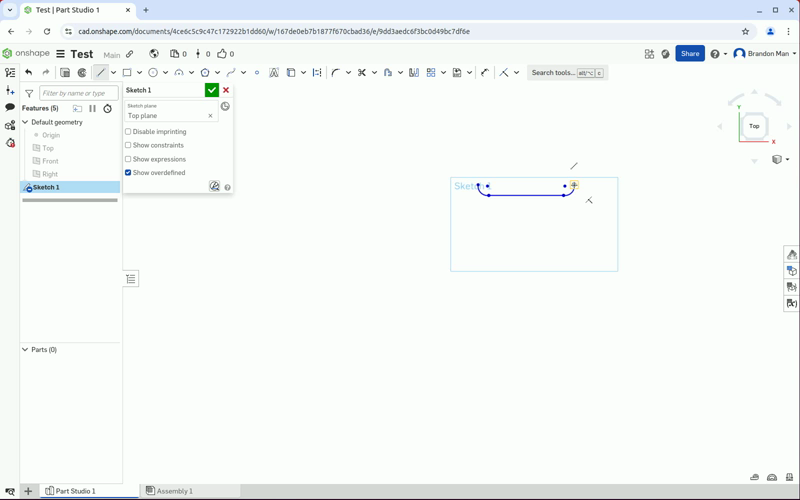
scroll(-6)
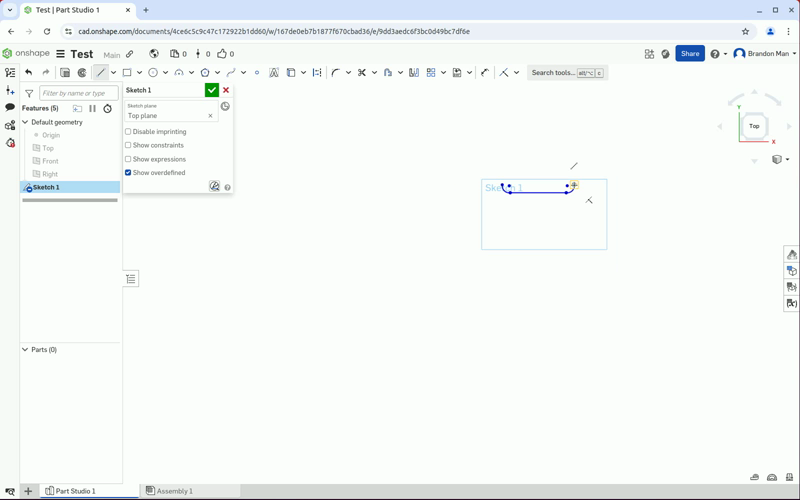
scroll(-6)
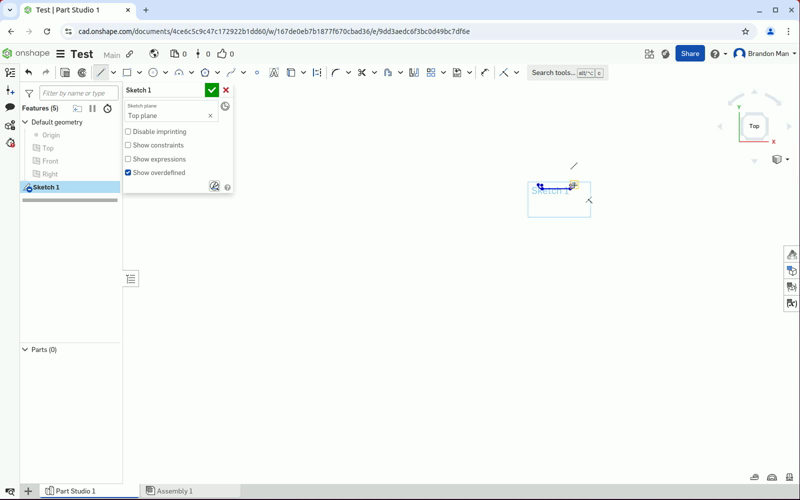
key_down(shift)
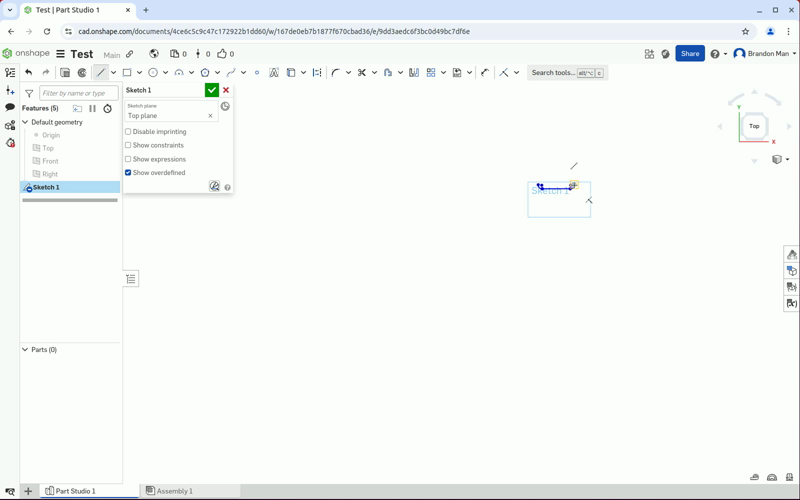
mouse_move(589, 184)
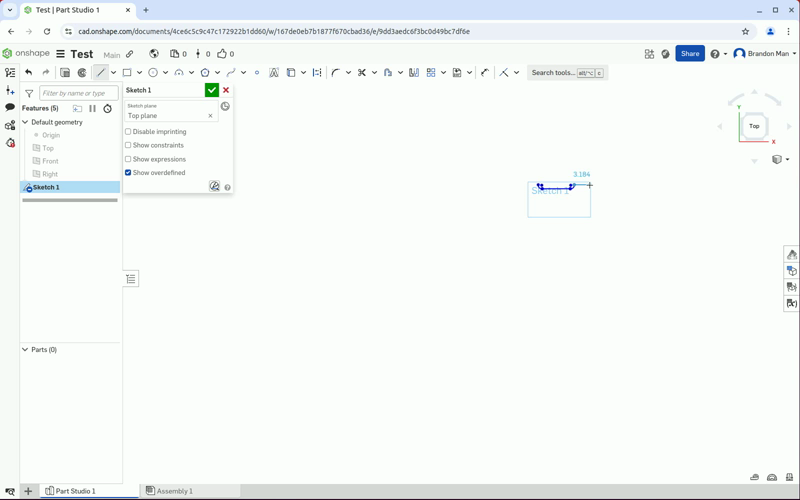
mouse_move(574, 174)
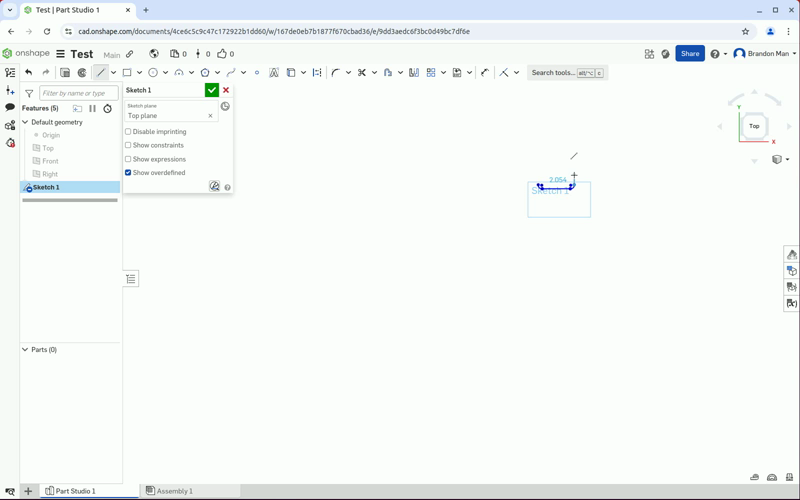
click(574, 174)
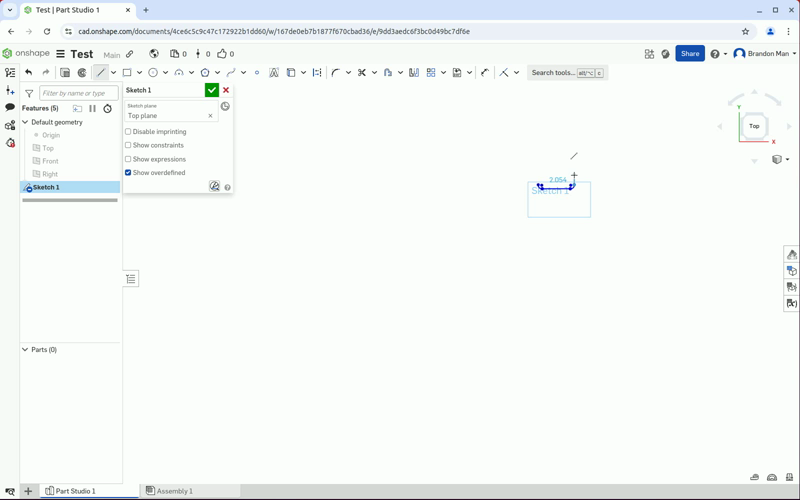
key_up(shift)
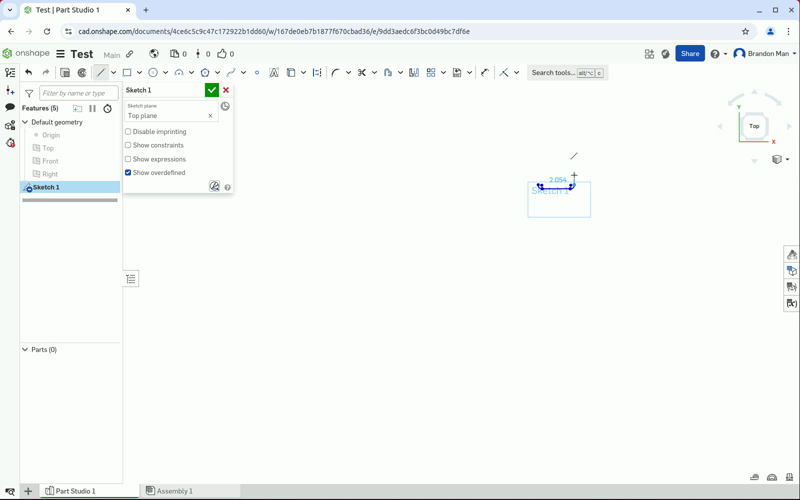
key_down(shift)
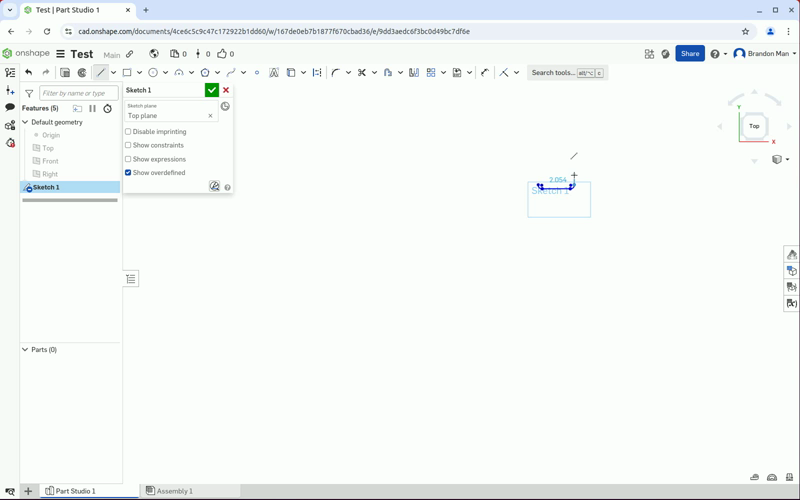
mouse_move(589, 174)
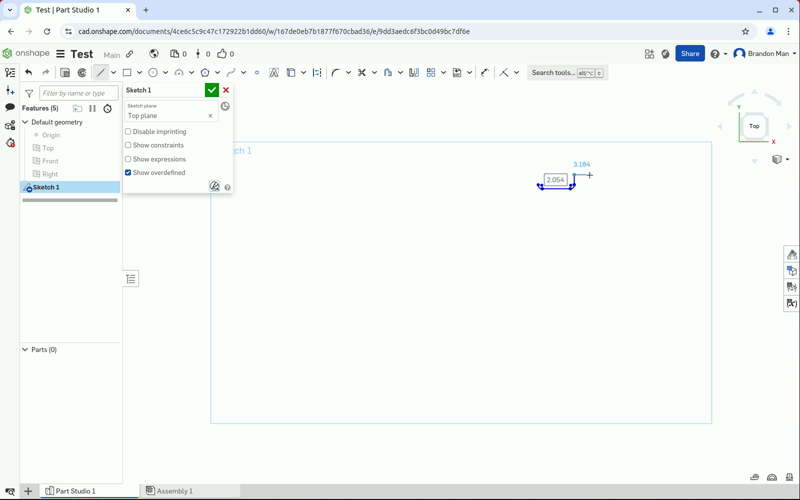
mouse_move(538, 174)
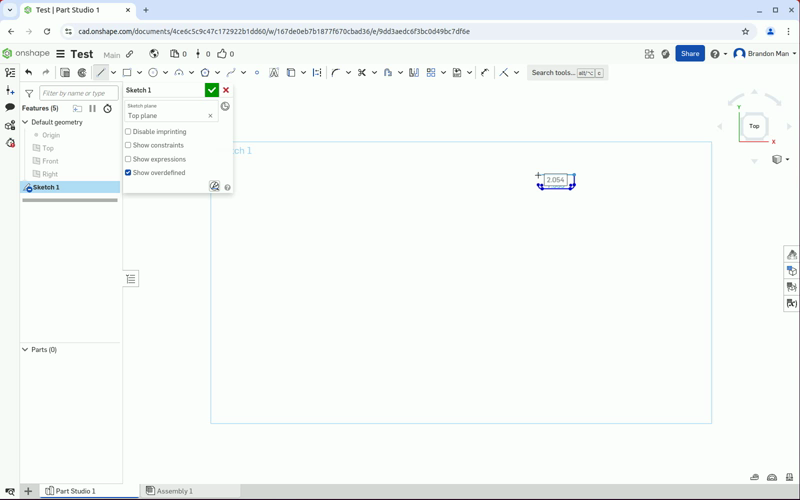
click(538, 174)
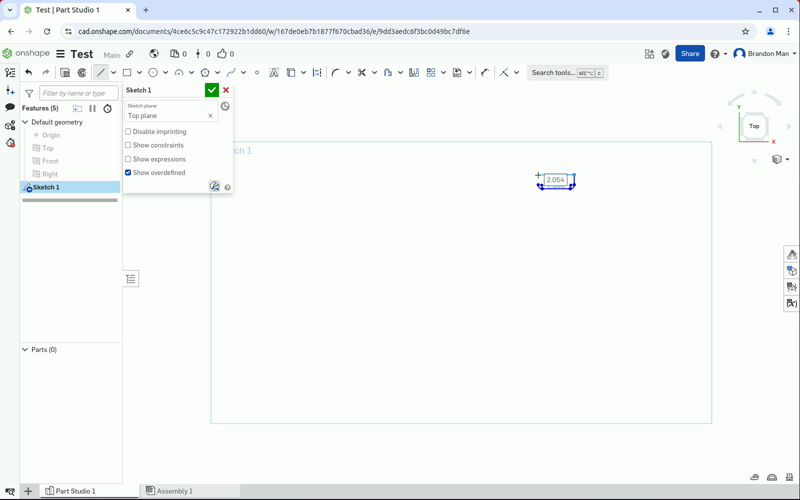
key_up(shift)
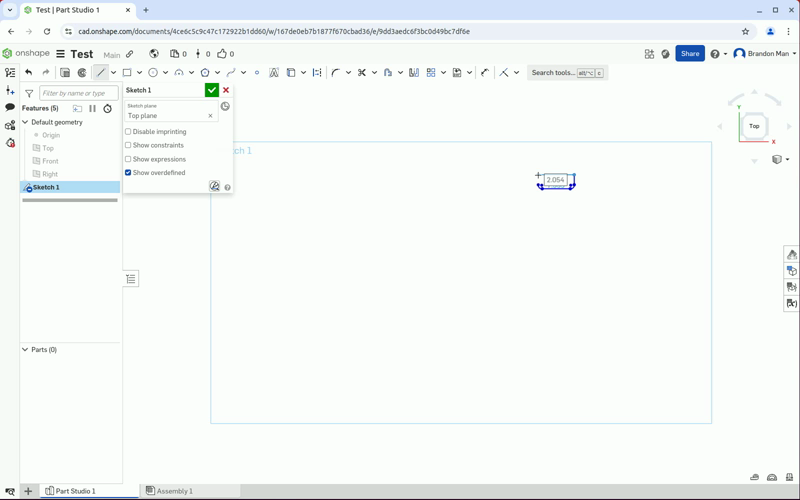
mouse_move(568, 174)
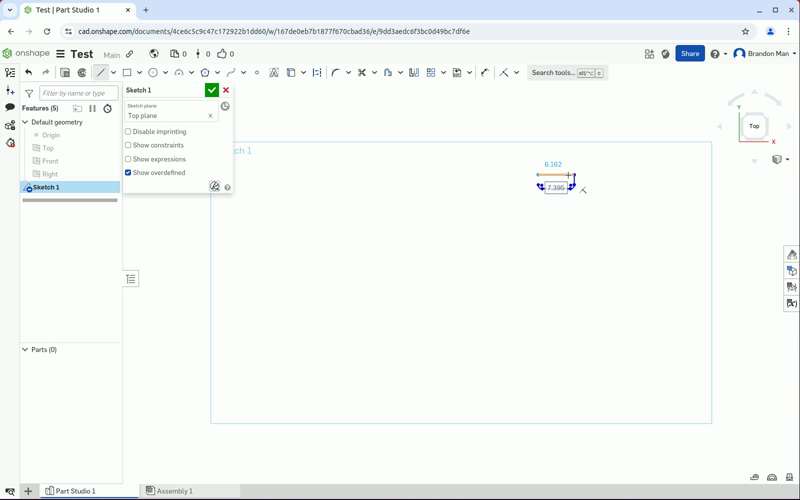
key_down(shift)
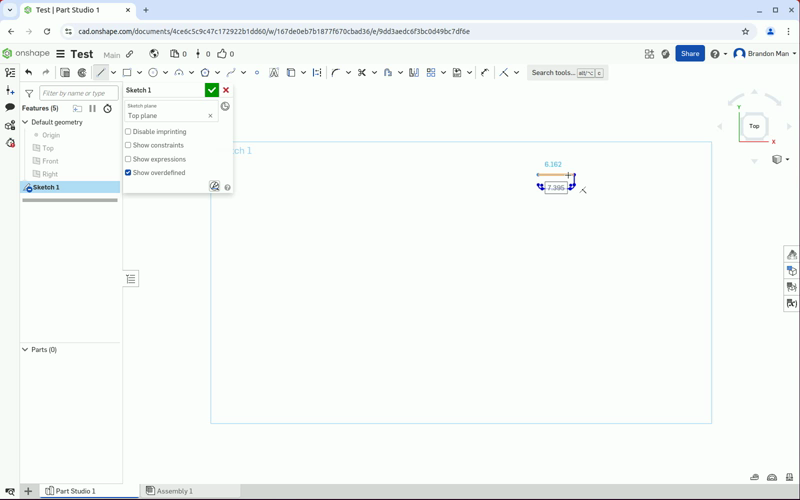
mouse_move(538, 184)
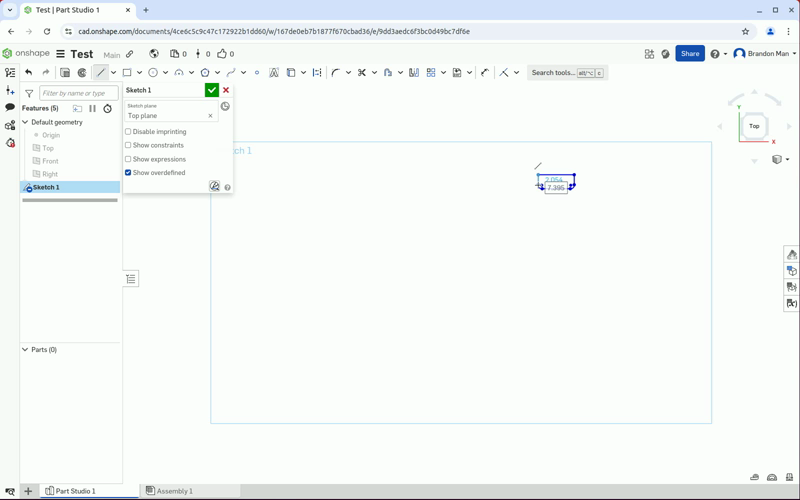
scroll(6)
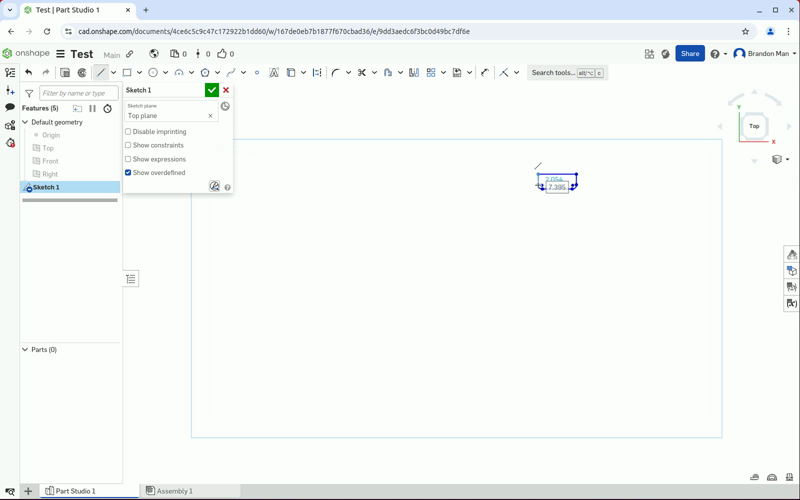
scroll(6)
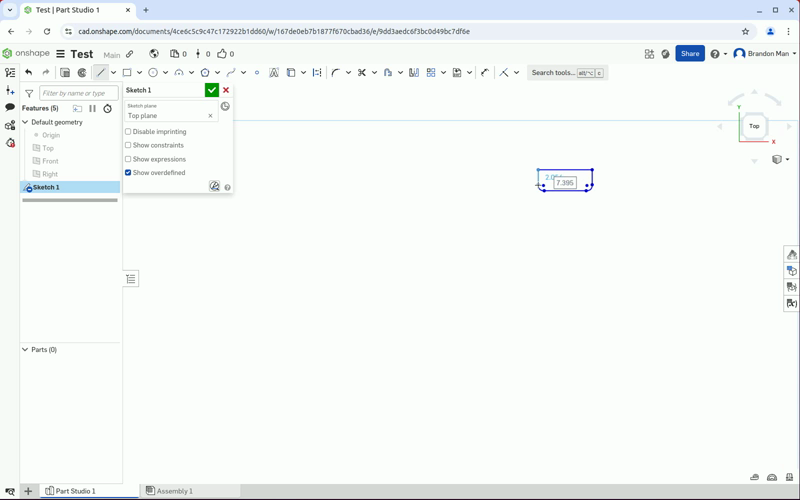
scroll(6)
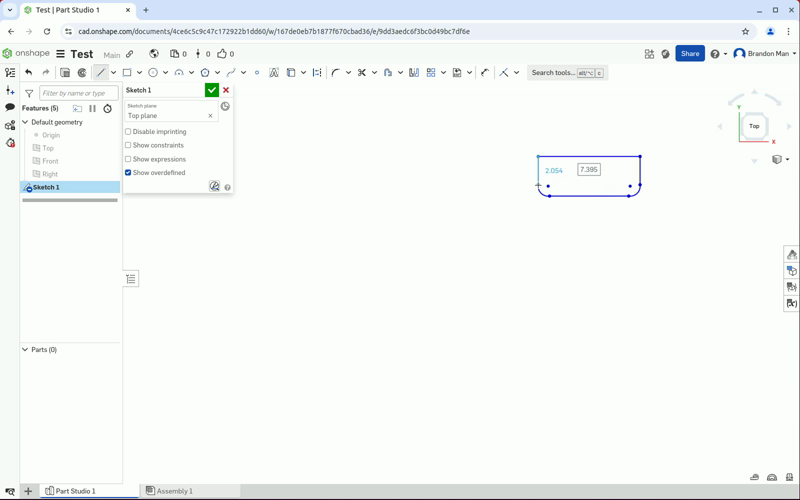
scroll(6)
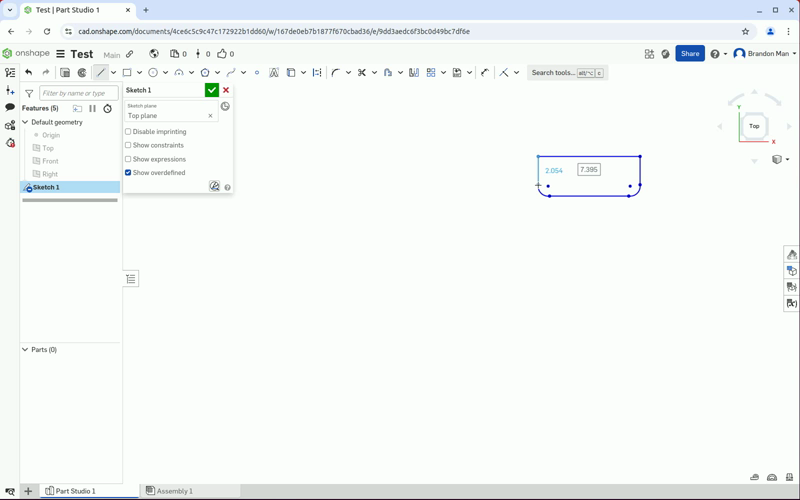
scroll(6)
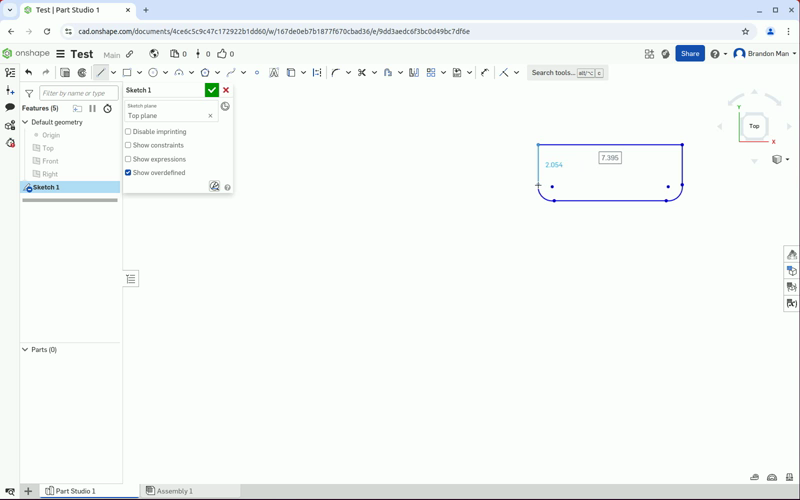
scroll(6)
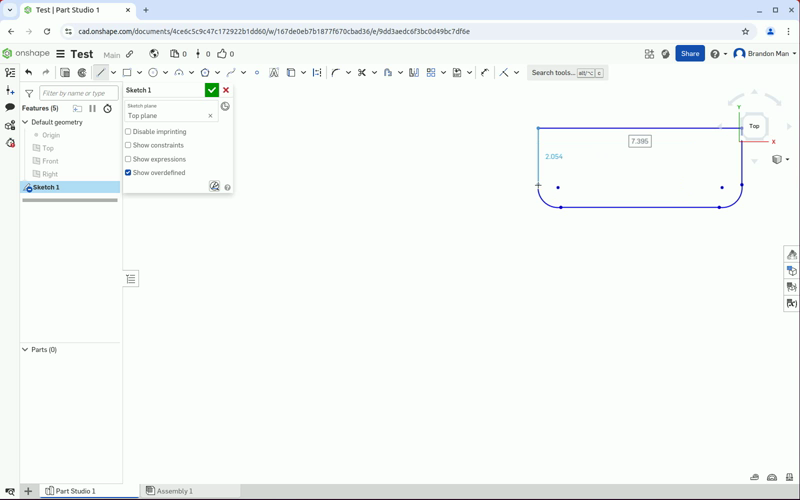
scroll(6)
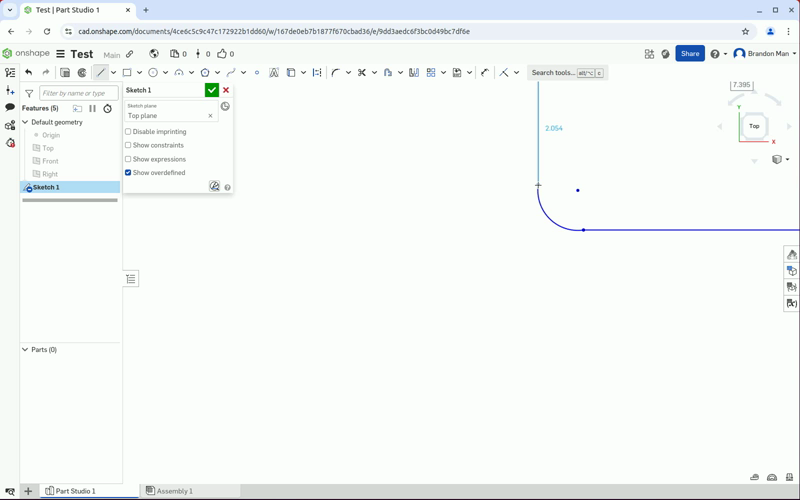
key_up(shift)
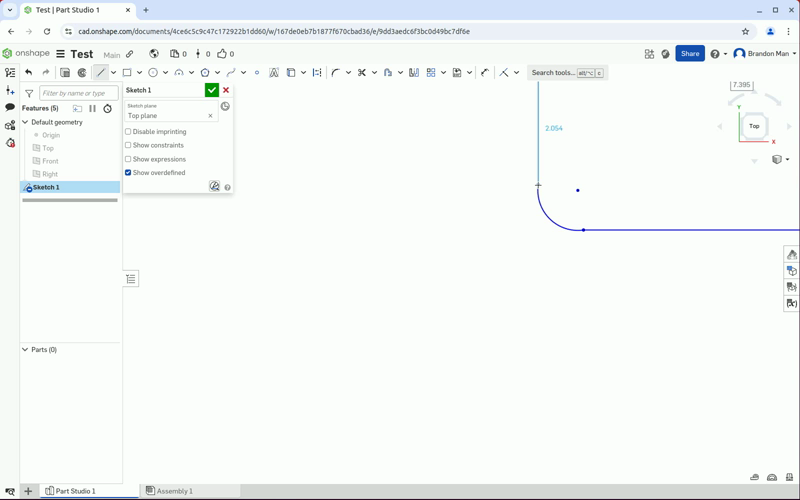
click(538, 184)
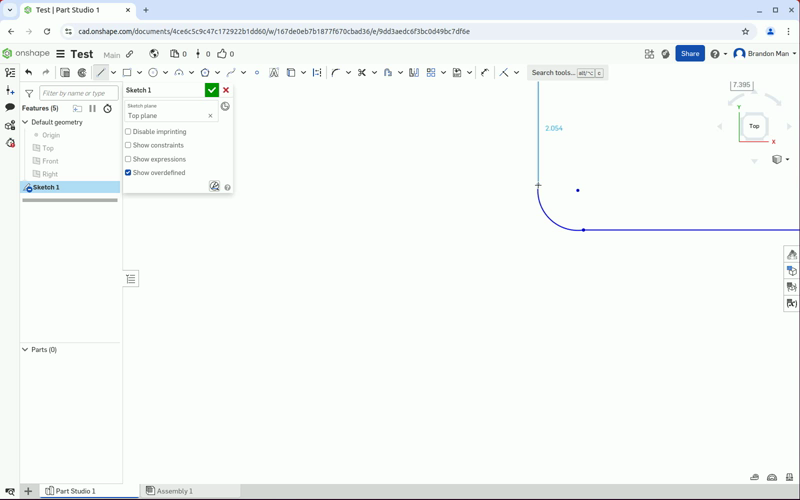
scroll(-6)
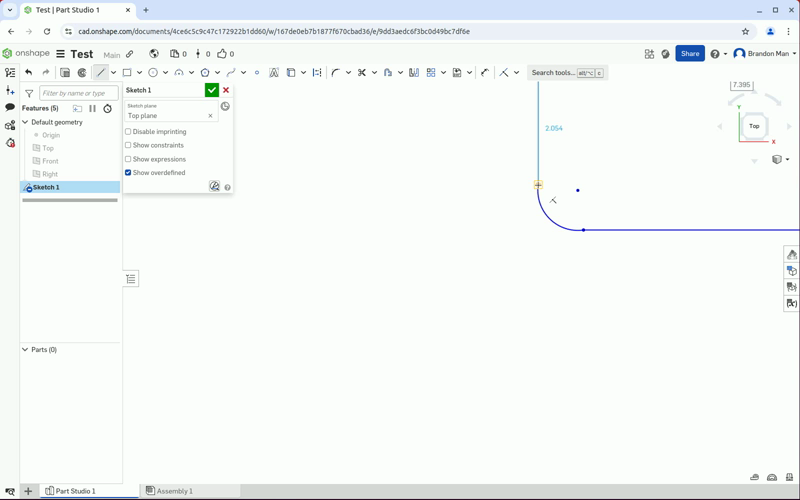
scroll(-6)
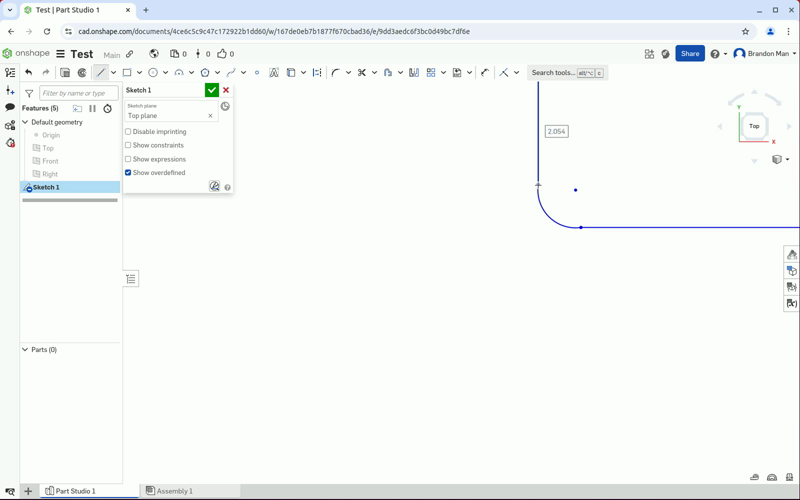
scroll(-6)
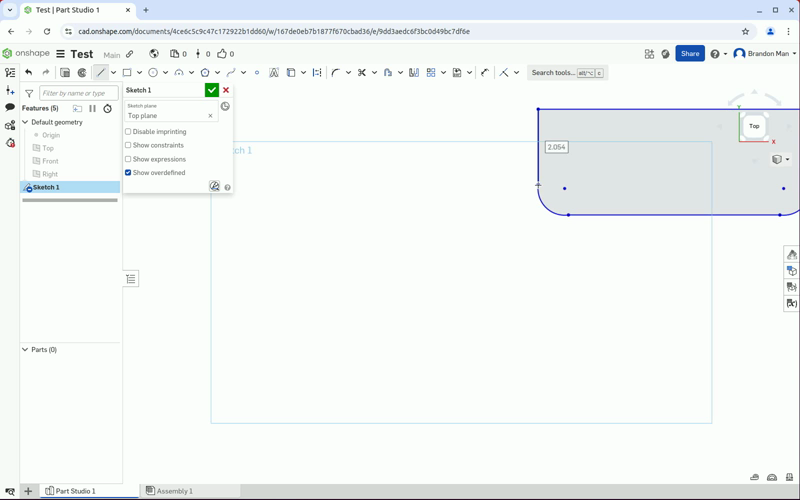
scroll(-6)
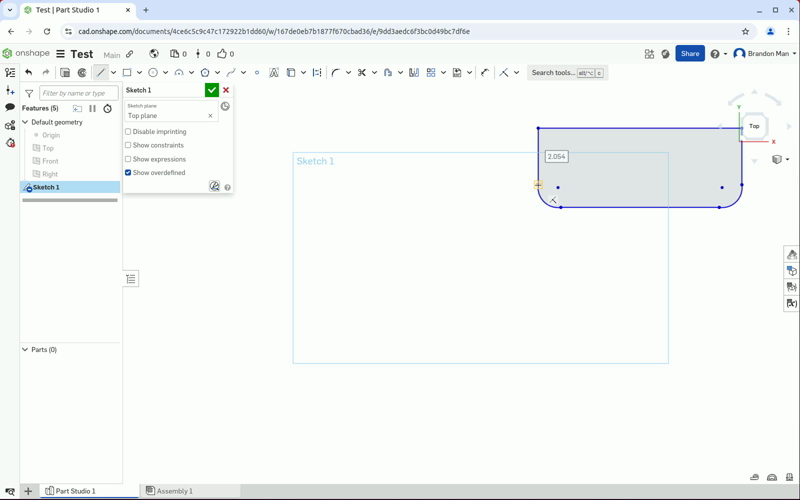
scroll(-6)
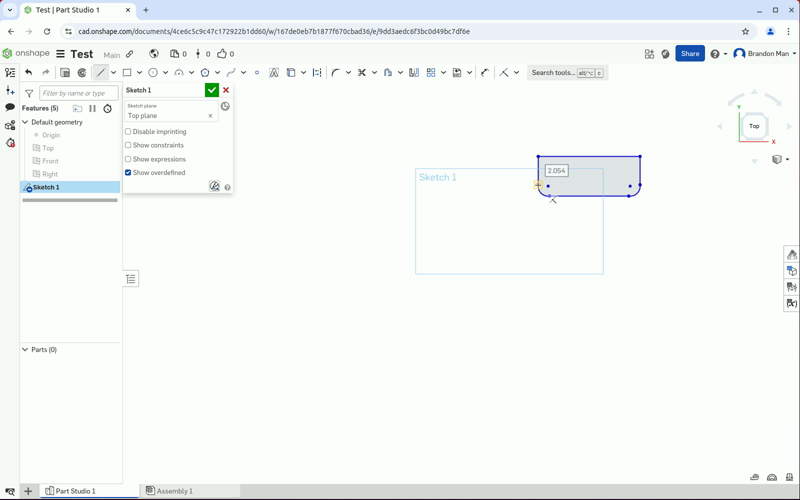
scroll(-6)
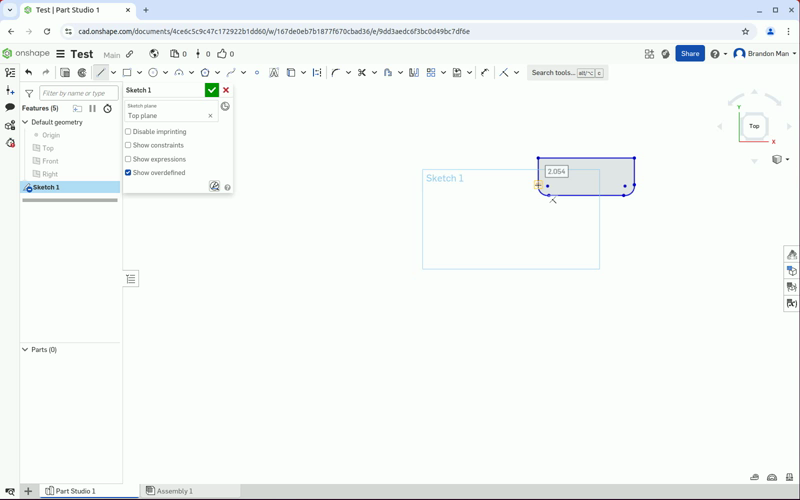
scroll(-6)
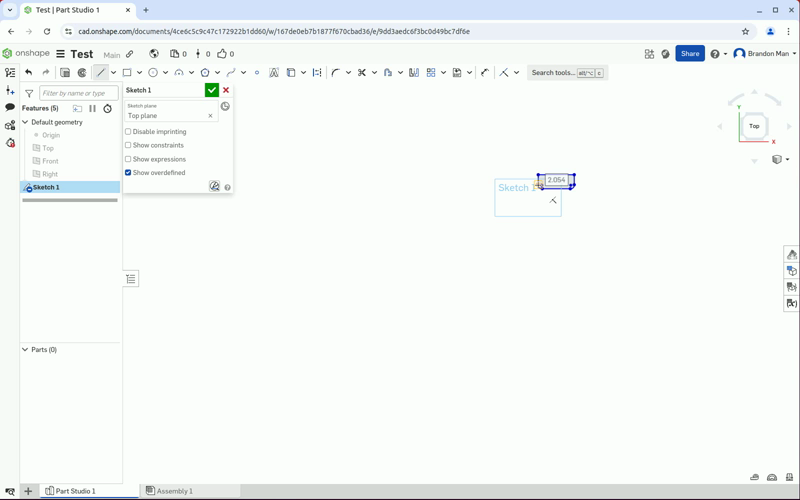
key(esc)
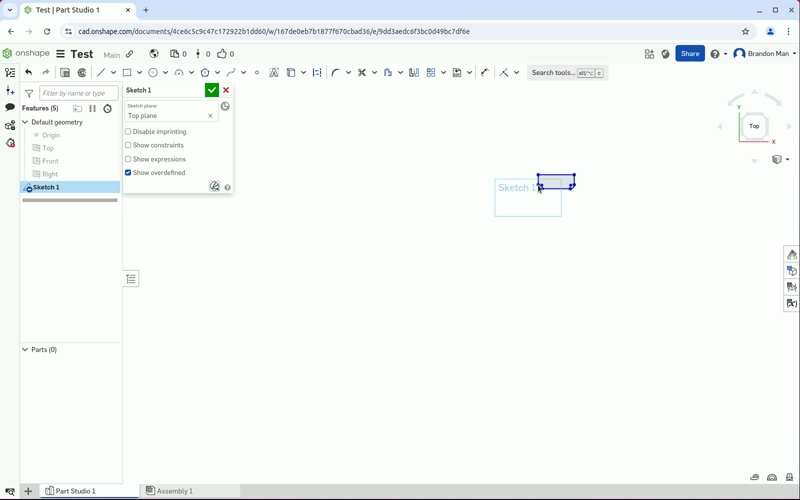
key(c)
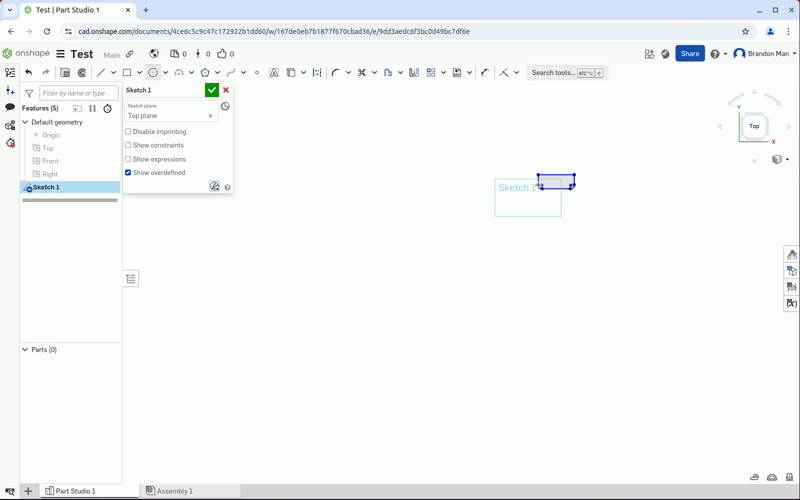
key_down(shift)
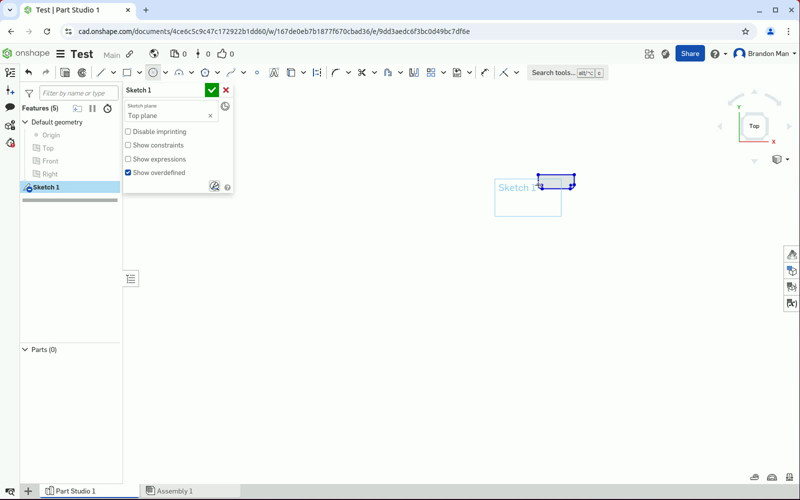
mouse_move(545, 181)
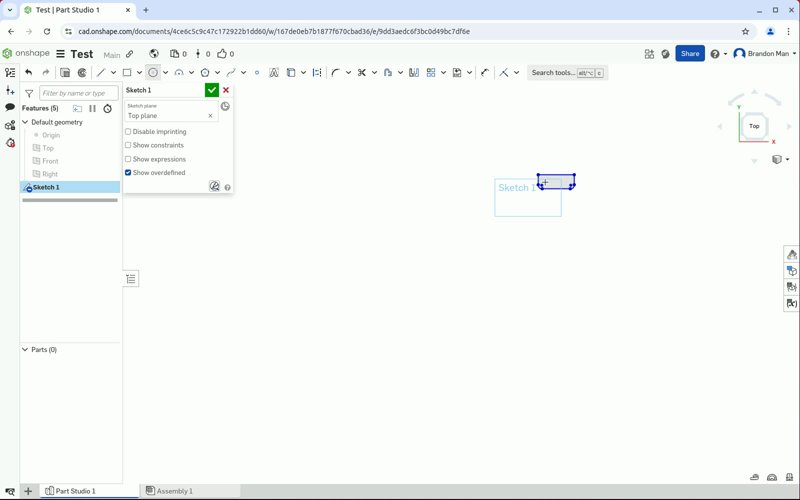
scroll(6)
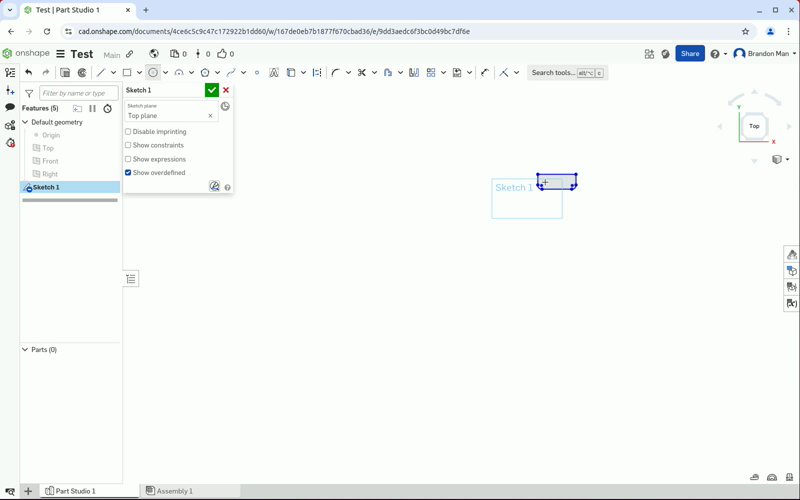
scroll(6)
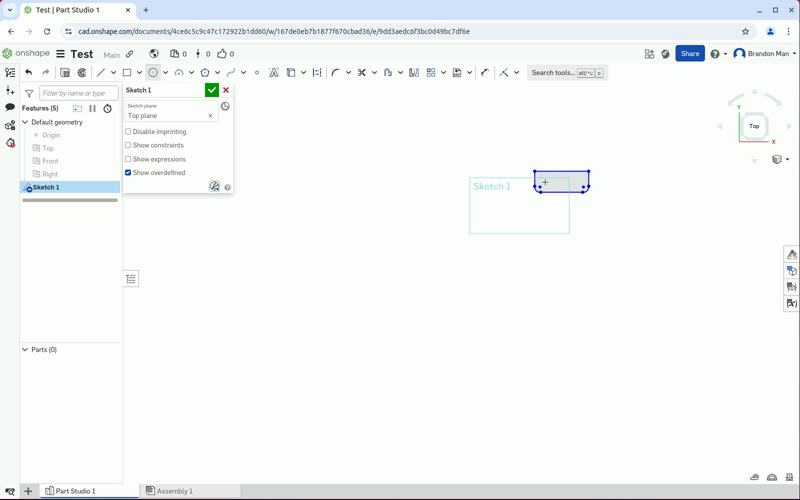
scroll(6)
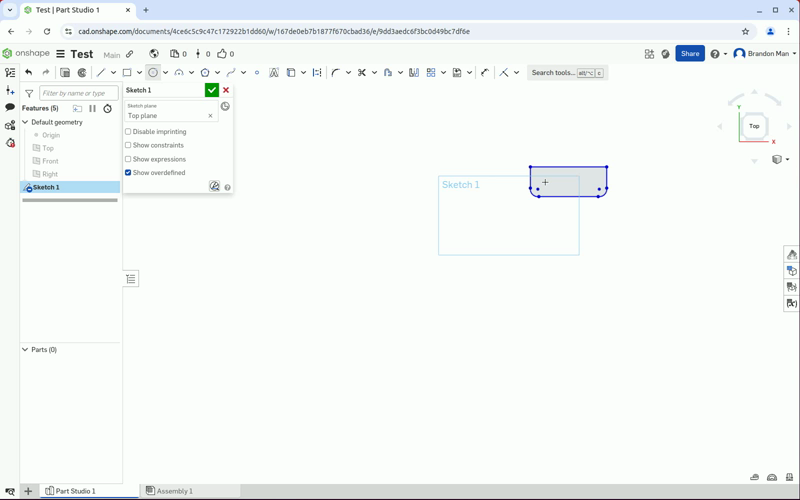
scroll(6)
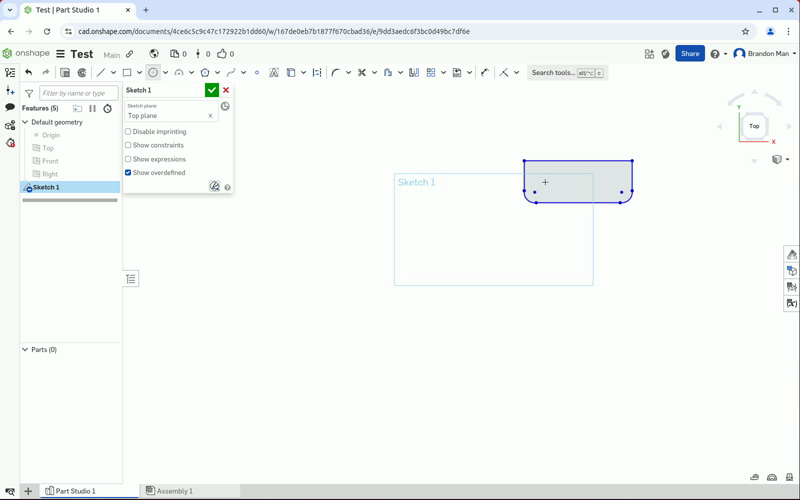
scroll(6)
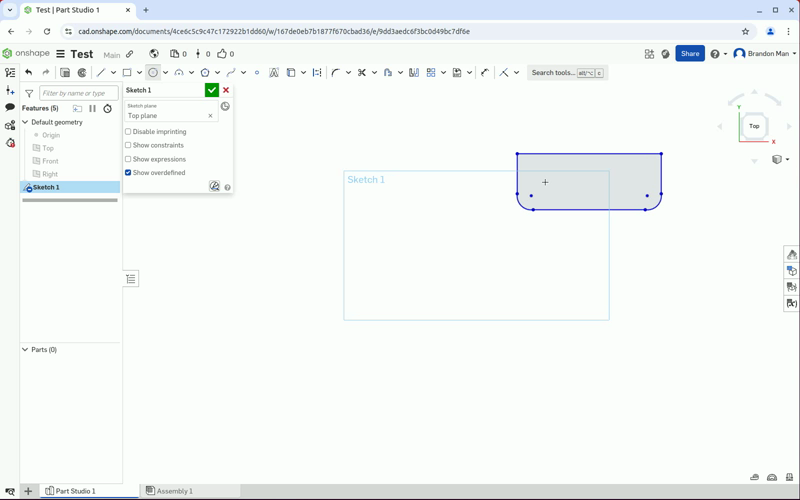
scroll(6)
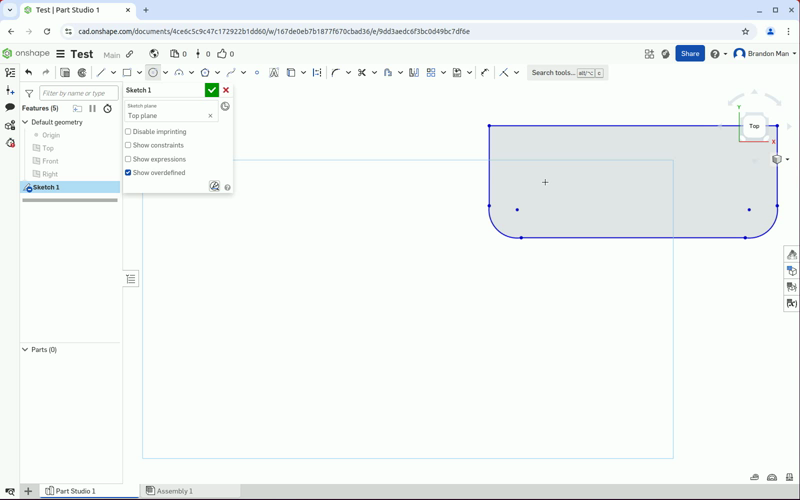
scroll(6)
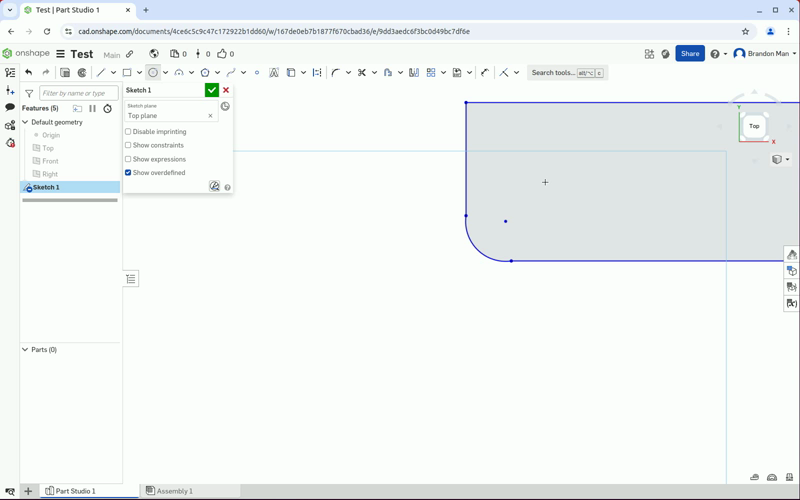
click(545, 181)
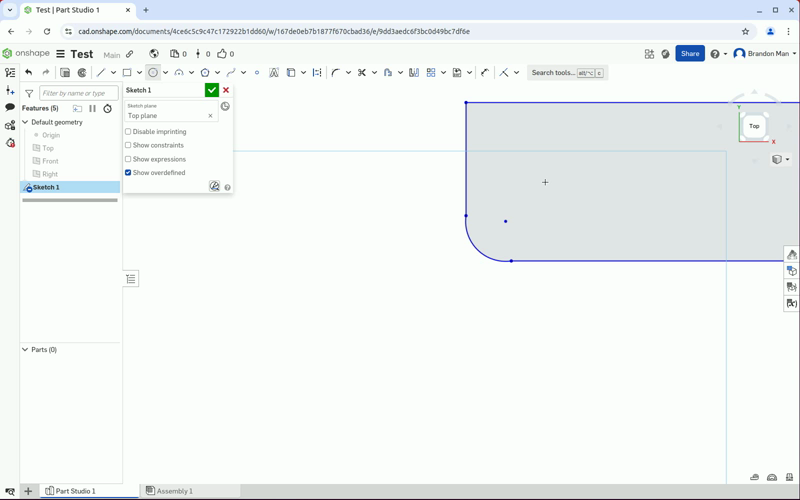
scroll(-6)
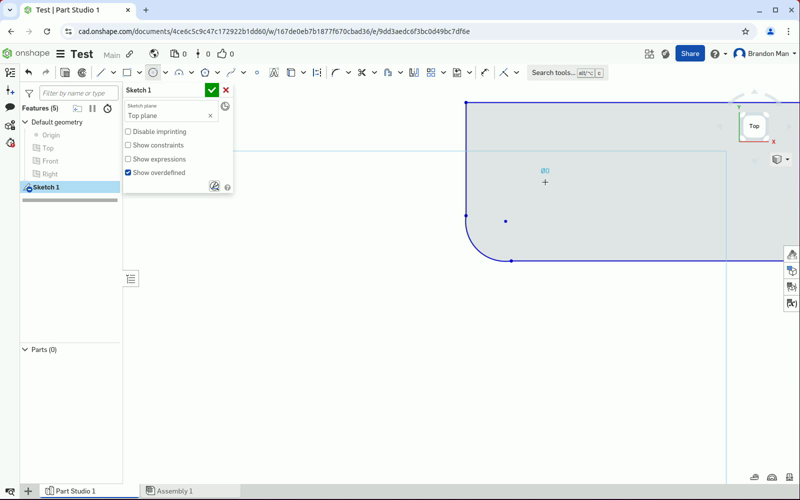
scroll(-6)
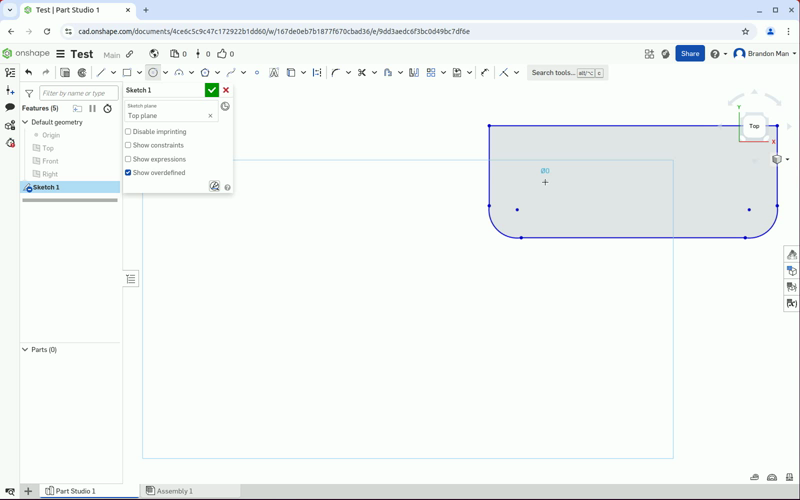
scroll(-6)
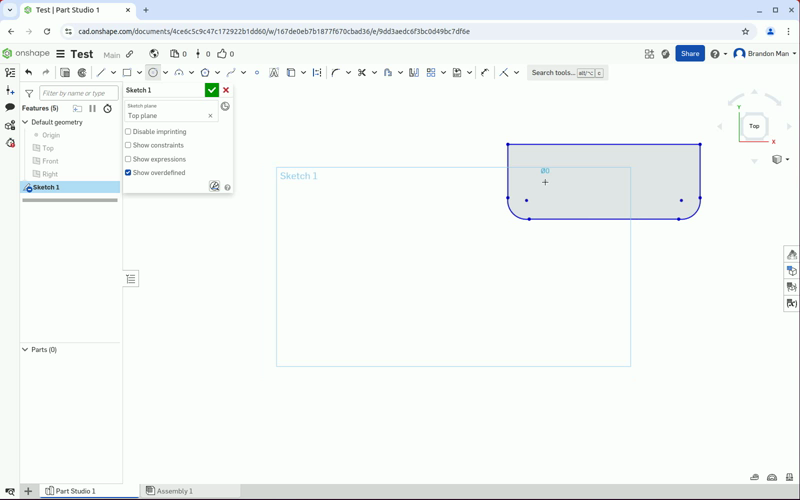
scroll(-6)
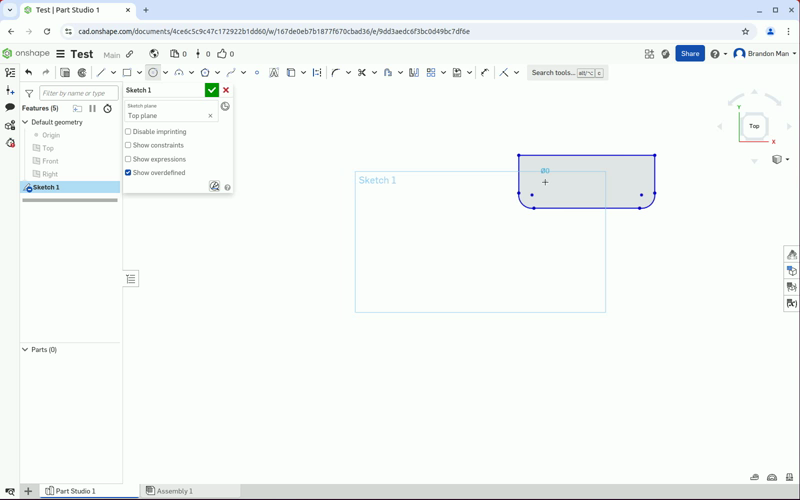
scroll(-6)
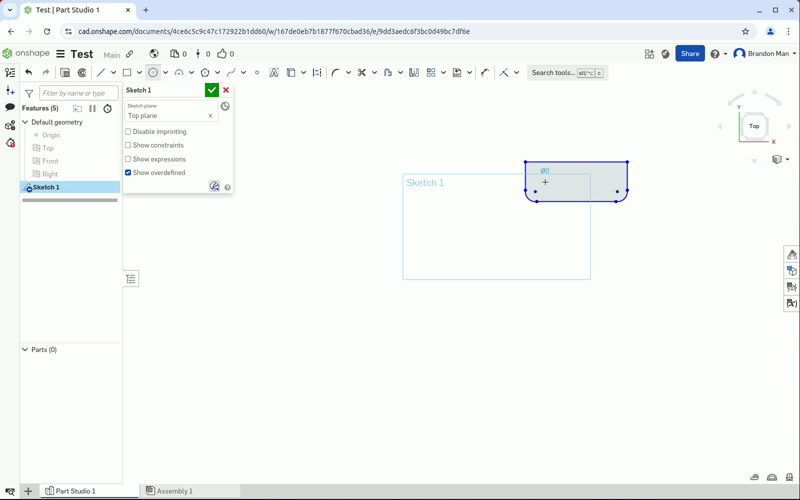
scroll(-6)
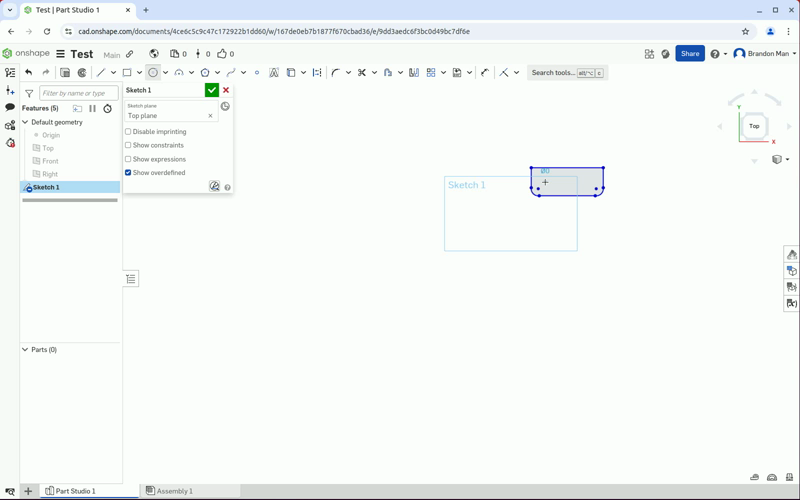
scroll(-6)
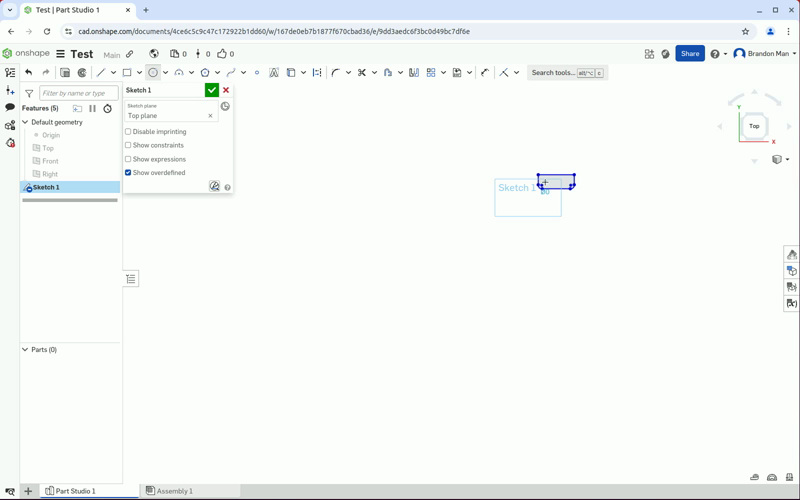
key_up(shift)
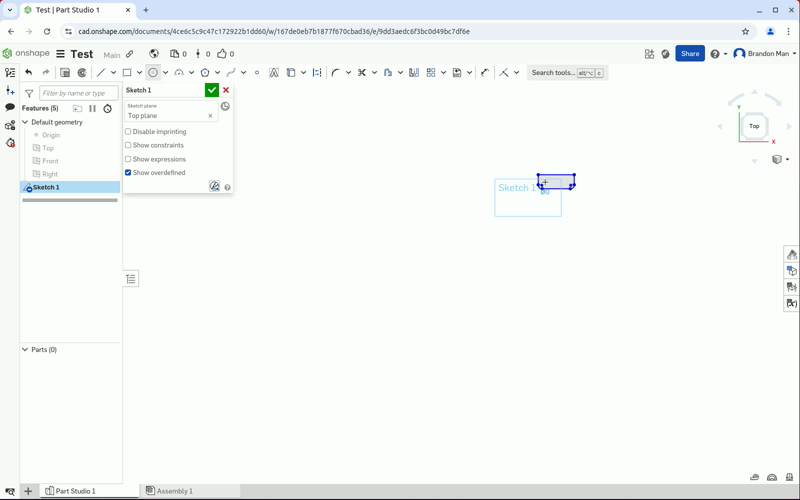
mouse_move(547, 181)
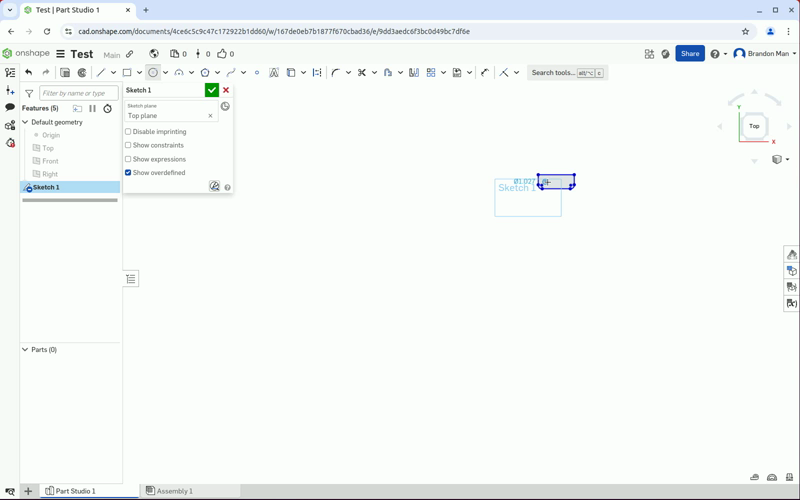
scroll(6)
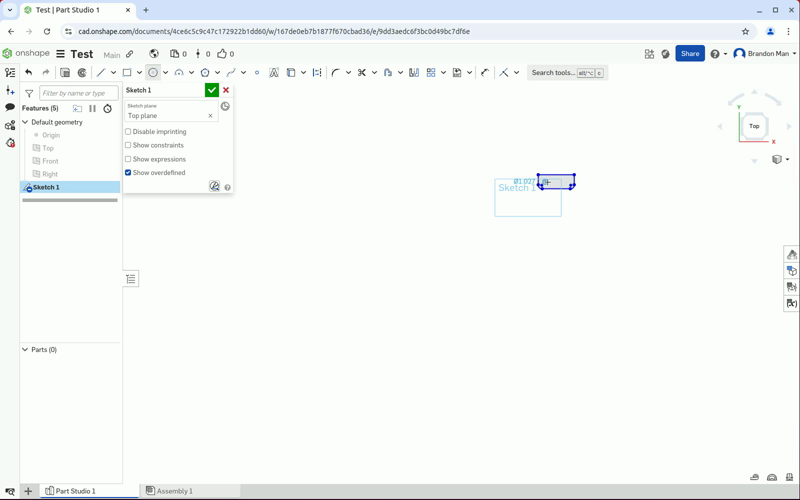
scroll(6)
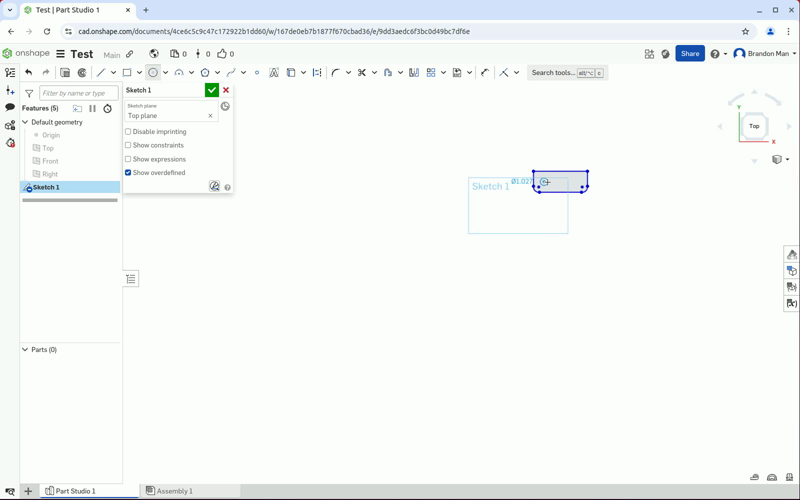
scroll(6)
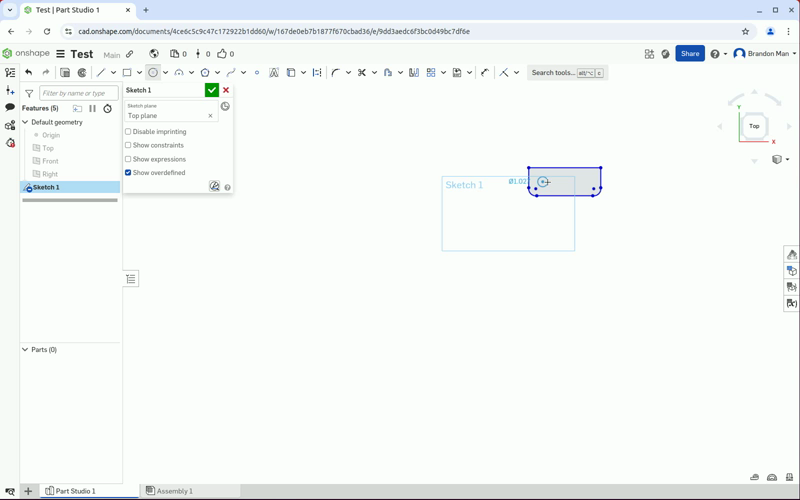
scroll(6)
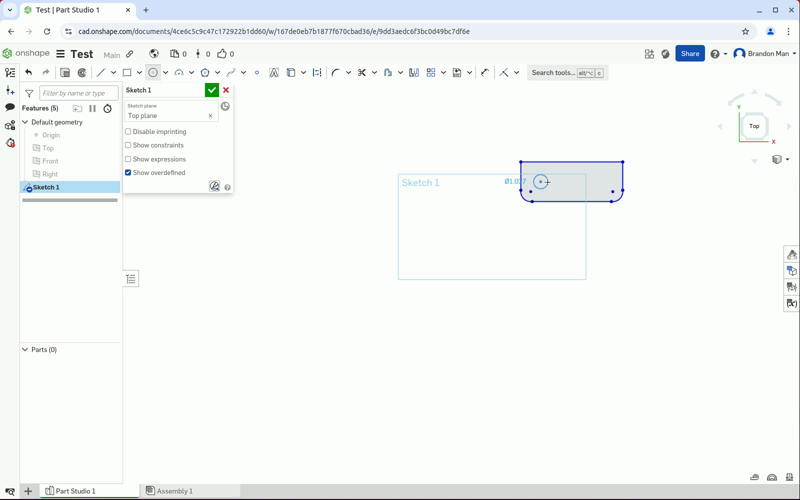
scroll(6)
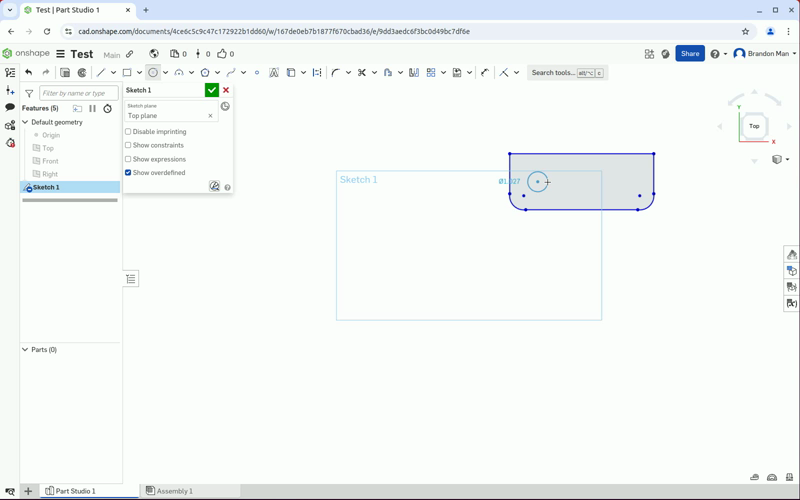
scroll(6)
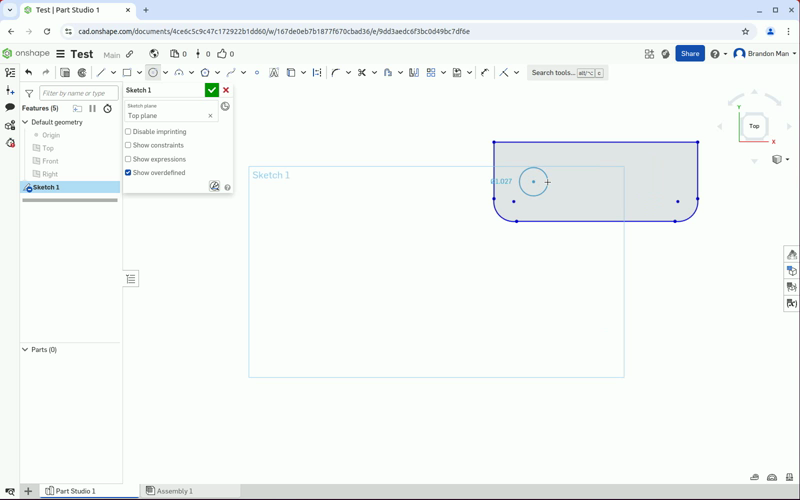
scroll(6)
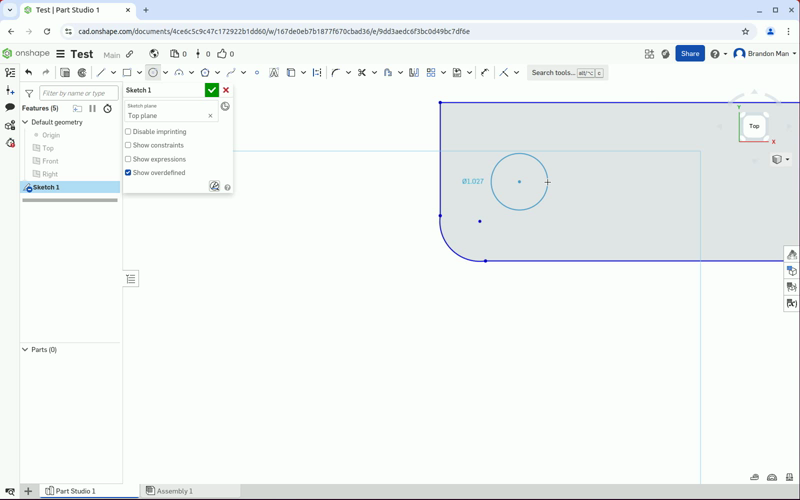
click(547, 181)
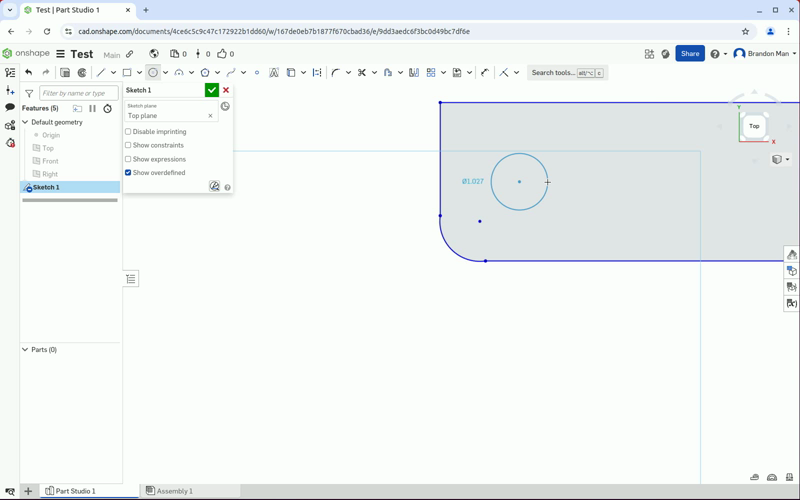
scroll(-6)
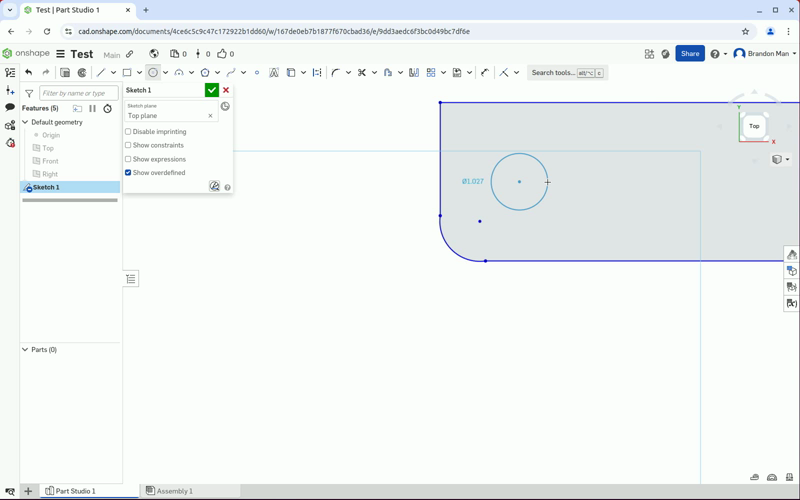
scroll(-6)
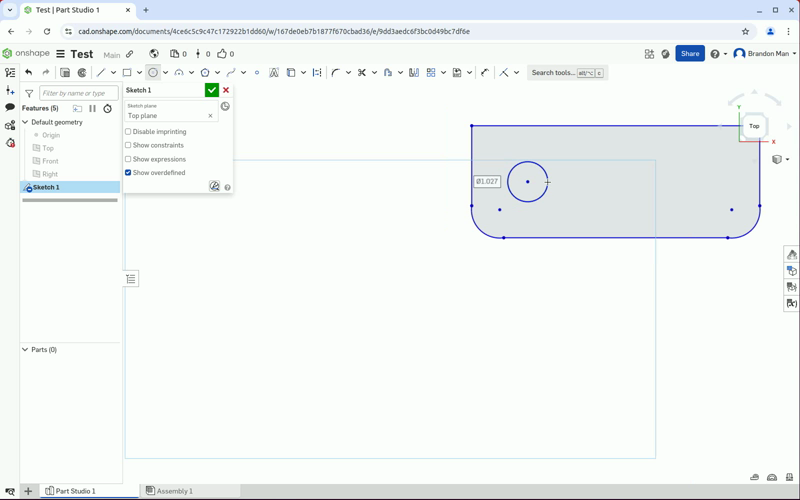
scroll(-6)
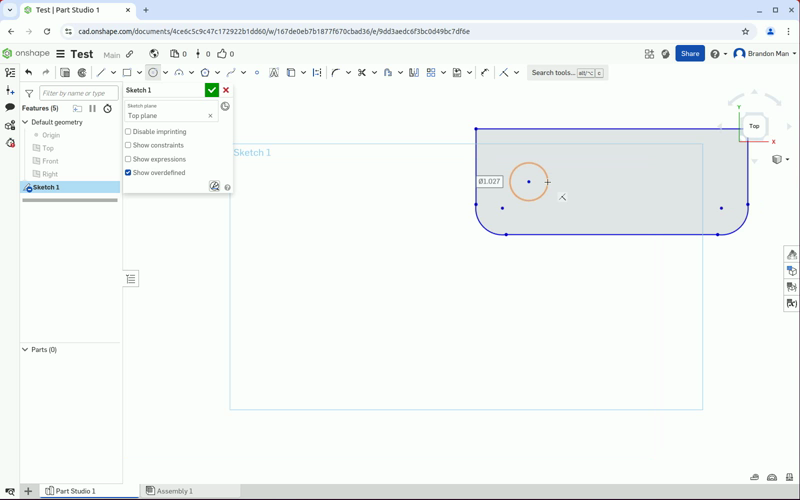
scroll(-6)
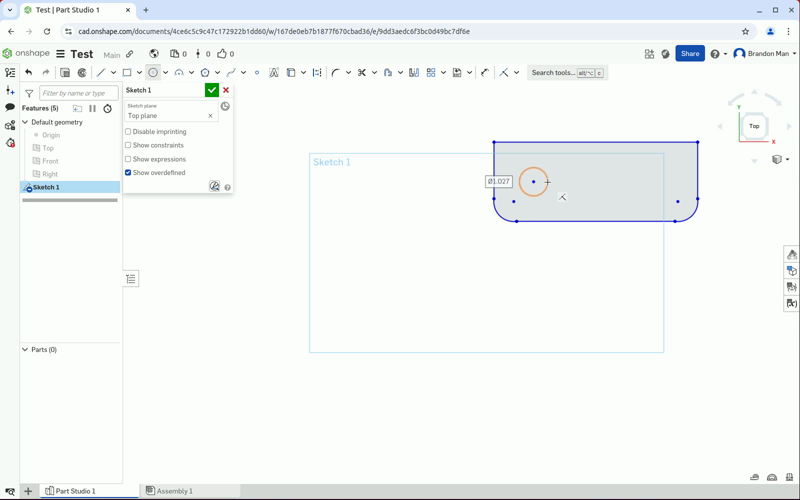
scroll(-6)
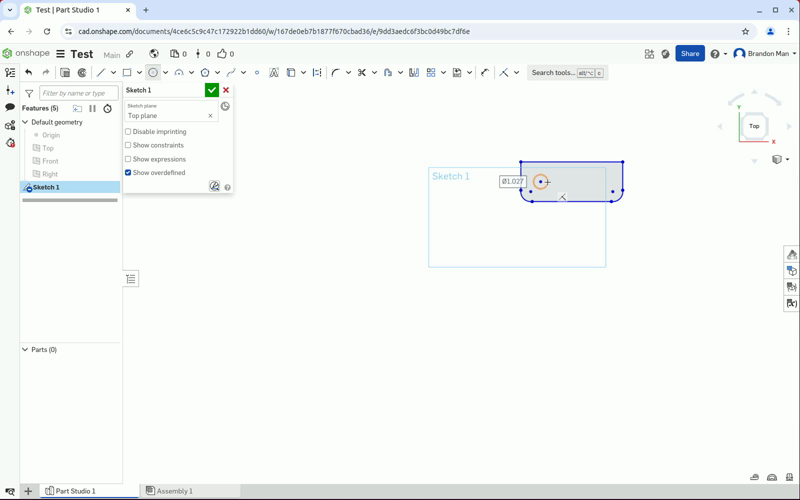
scroll(-6)
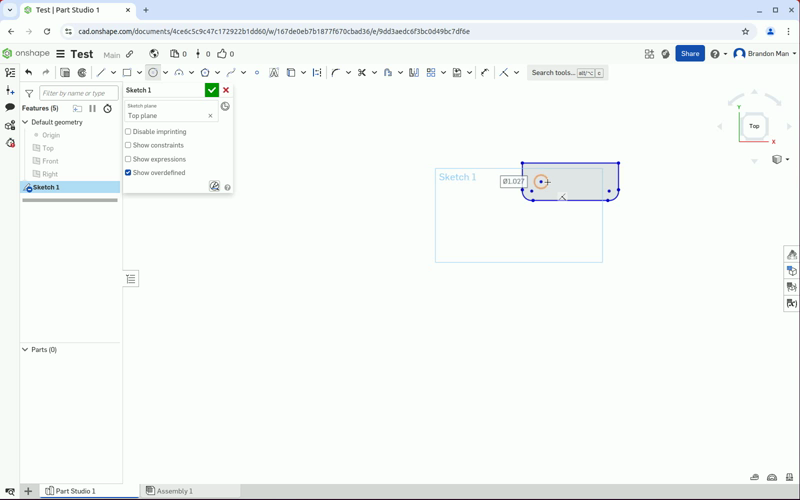
scroll(-6)
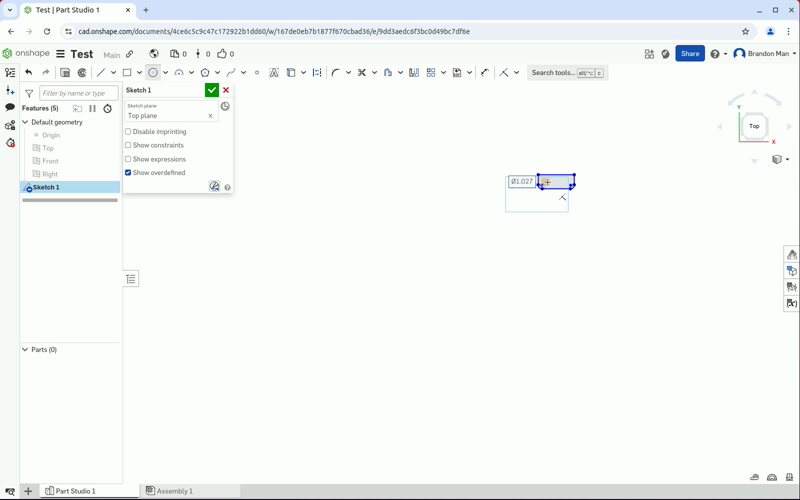
key(esc)
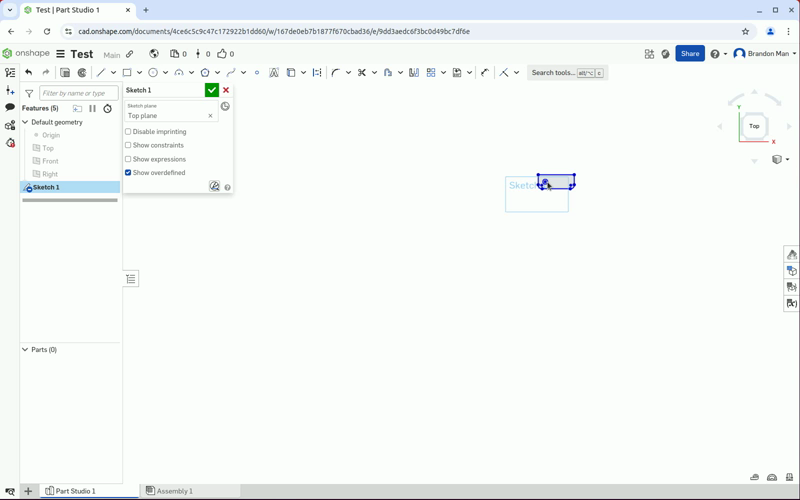
key(c)
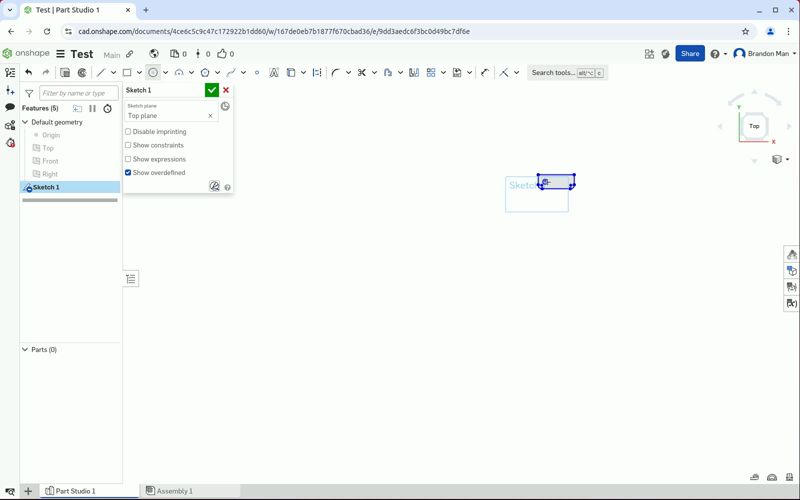
key_down(shift)
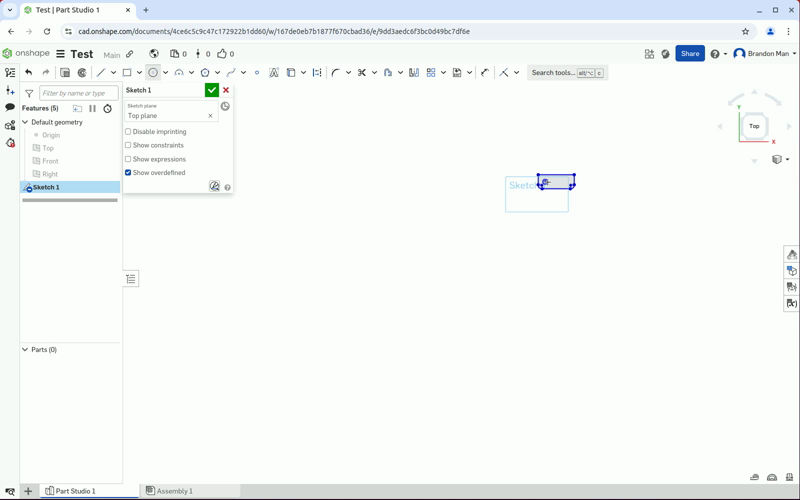
mouse_move(567, 181)
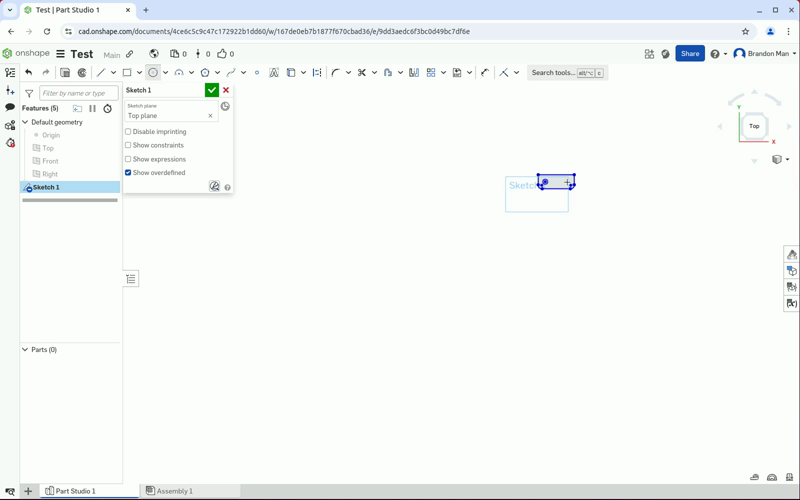
scroll(6)
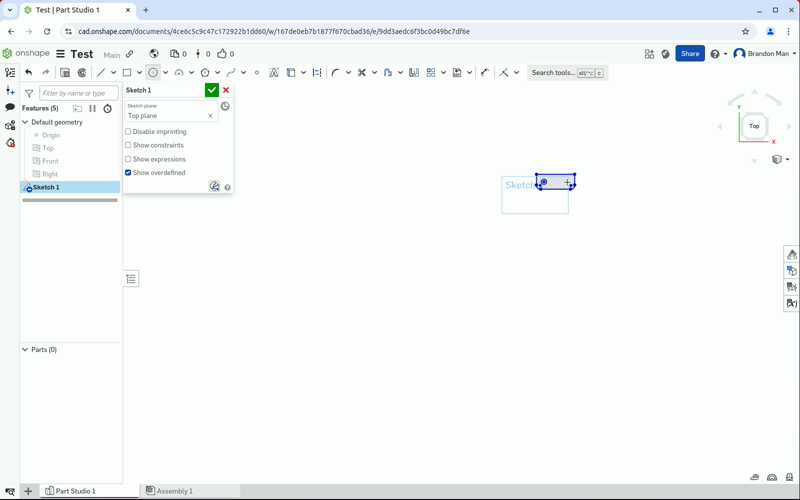
scroll(6)
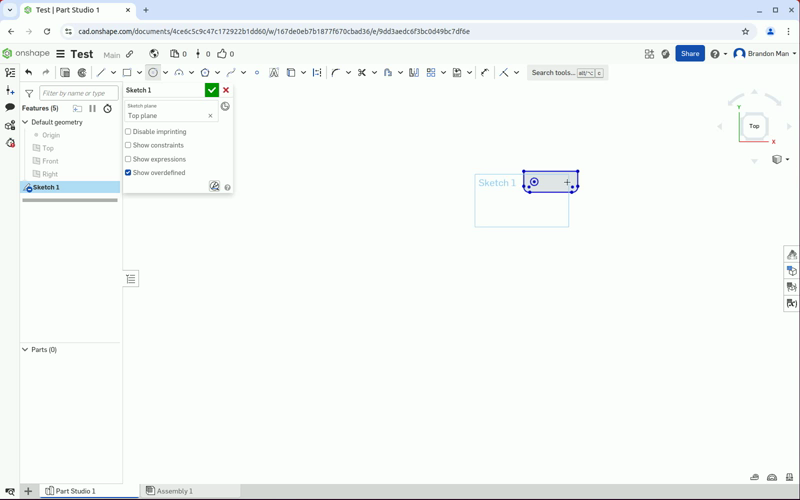
scroll(6)
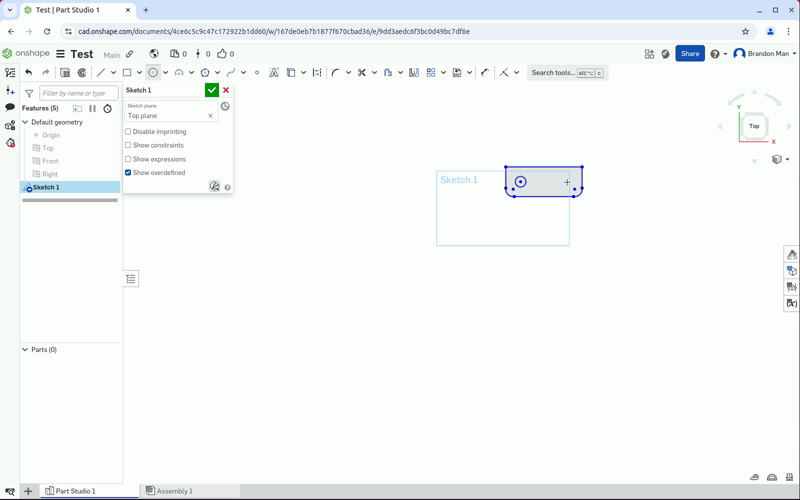
scroll(6)
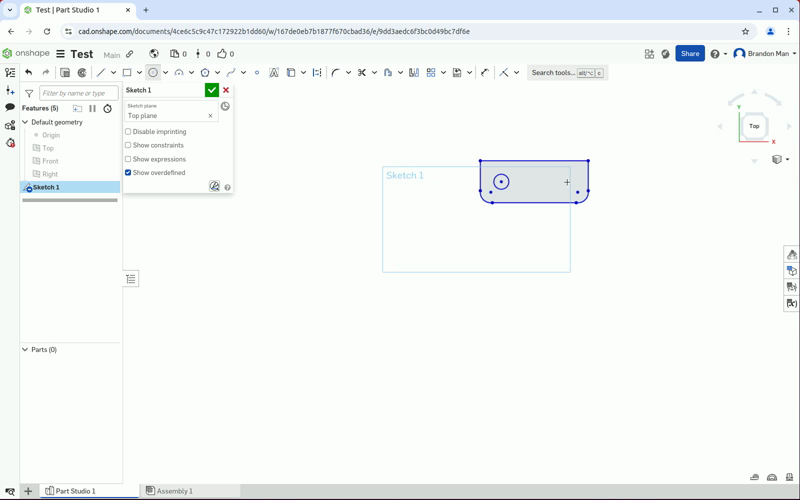
scroll(6)
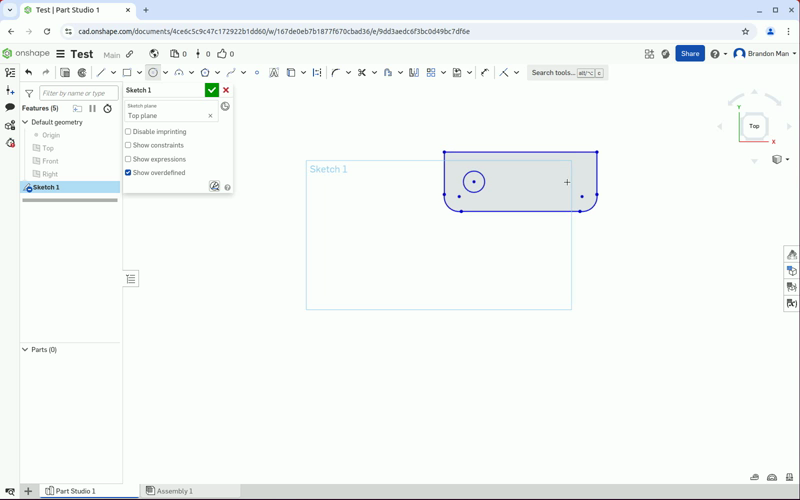
scroll(6)
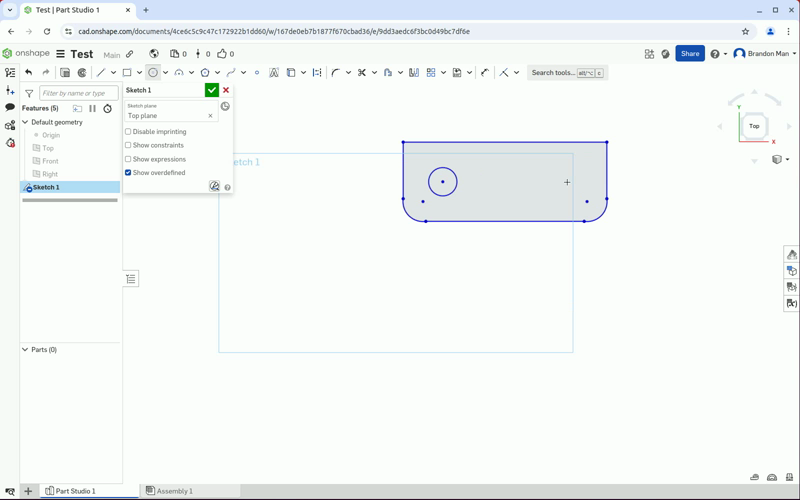
scroll(6)
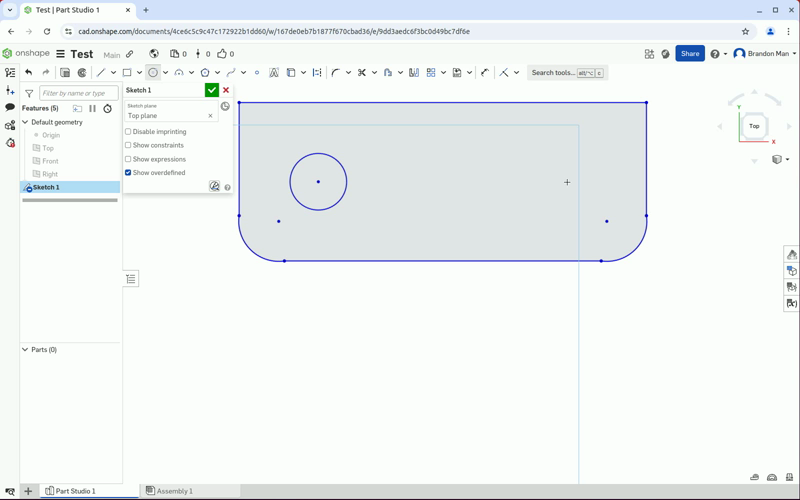
click(567, 181)
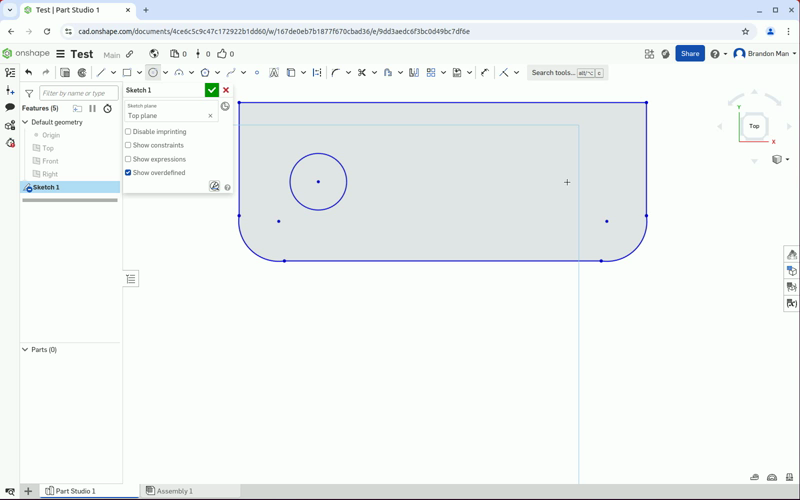
scroll(-6)
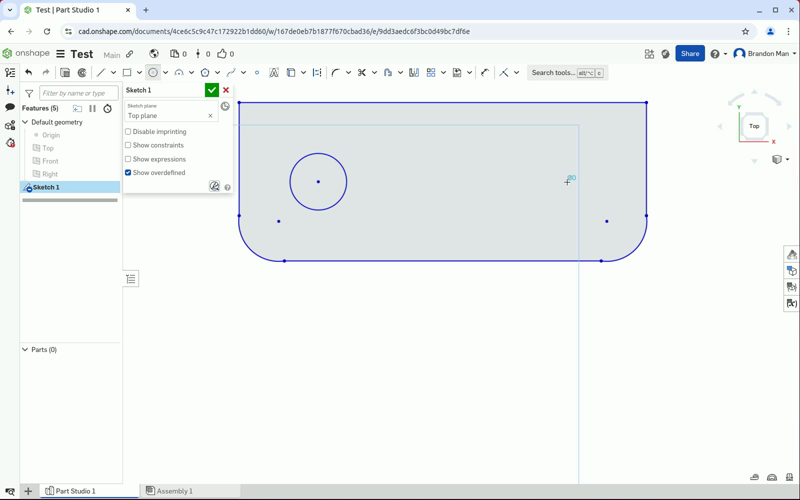
scroll(-6)
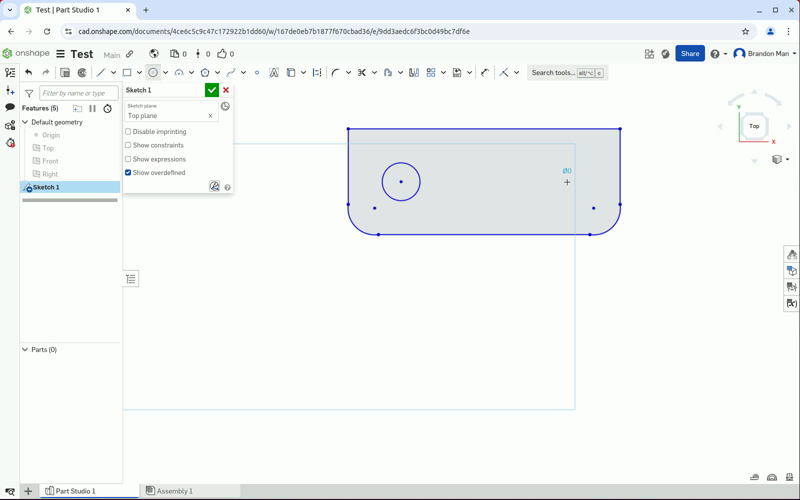
scroll(-6)
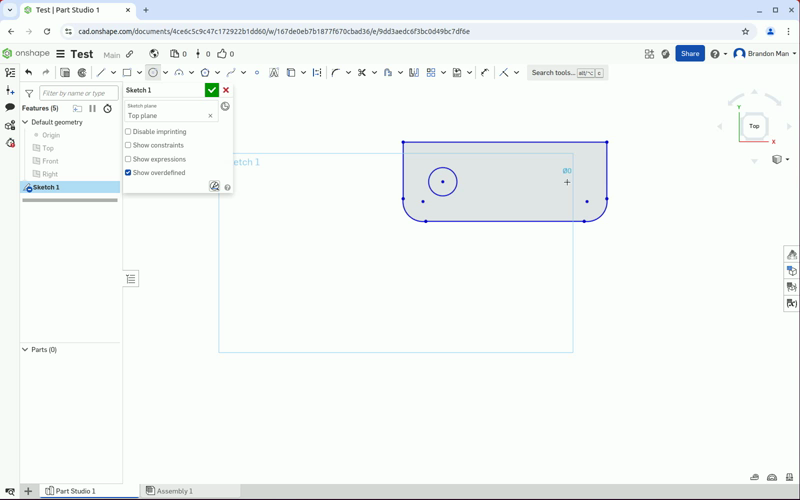
scroll(-6)
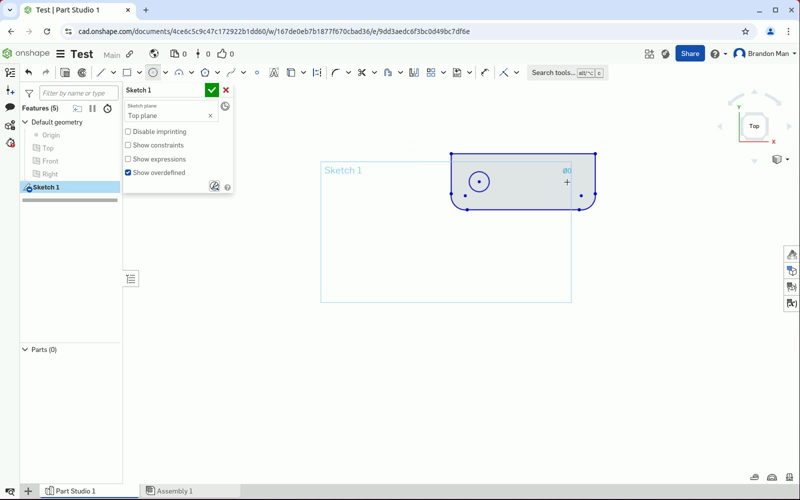
scroll(-6)
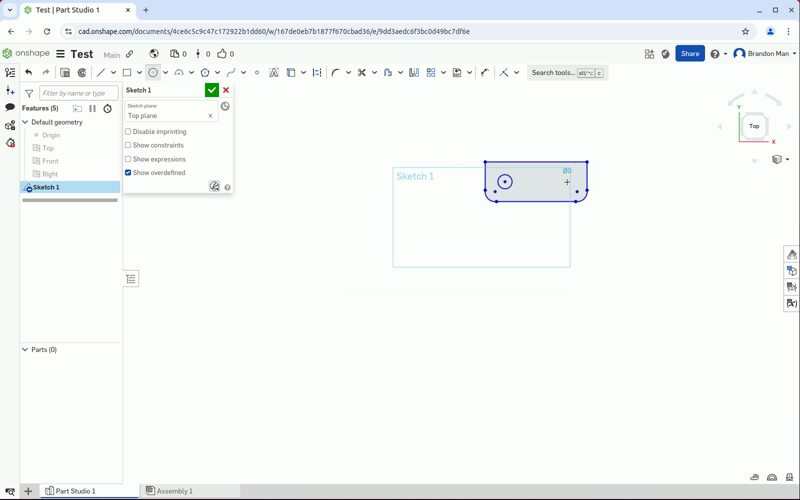
scroll(-6)
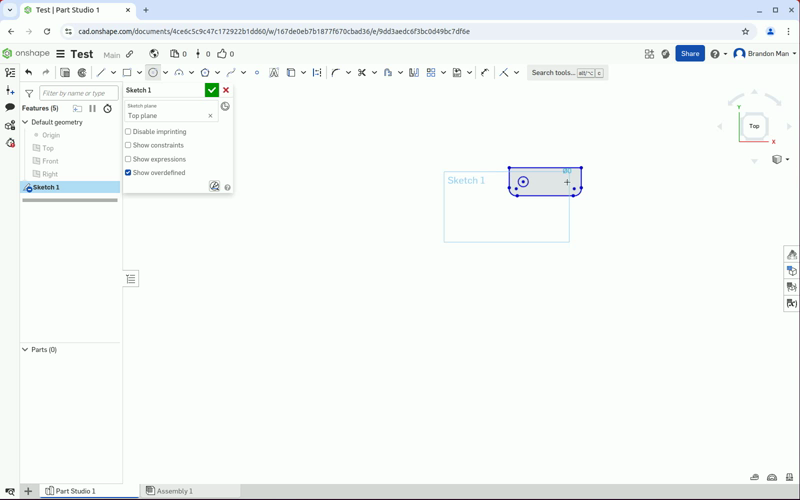
scroll(-6)
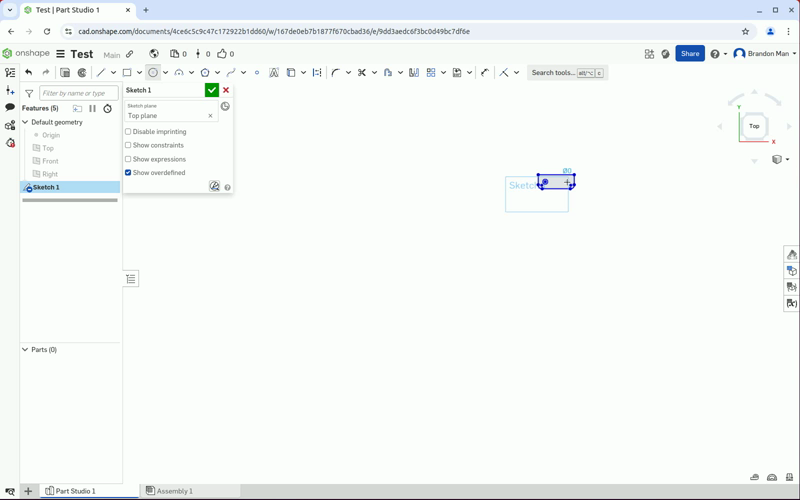
key_up(shift)
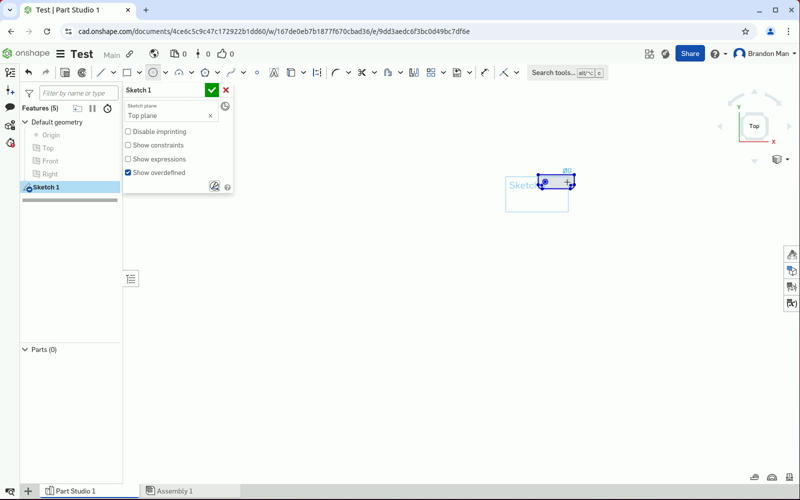
mouse_move(570, 181)
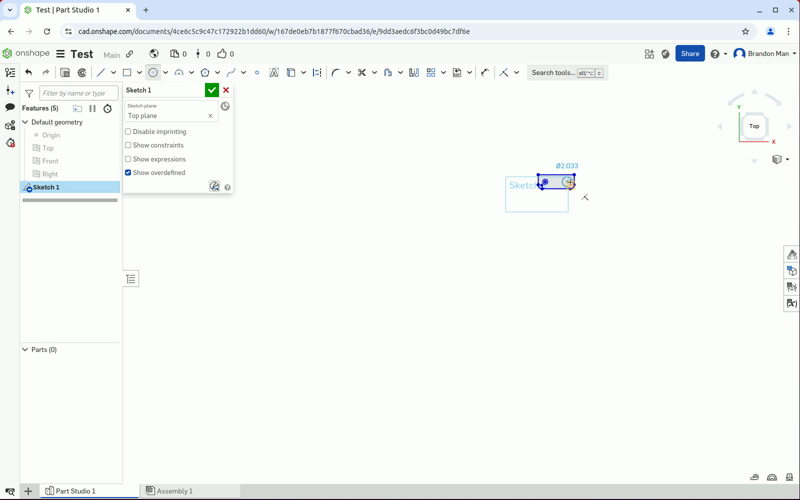
scroll(6)
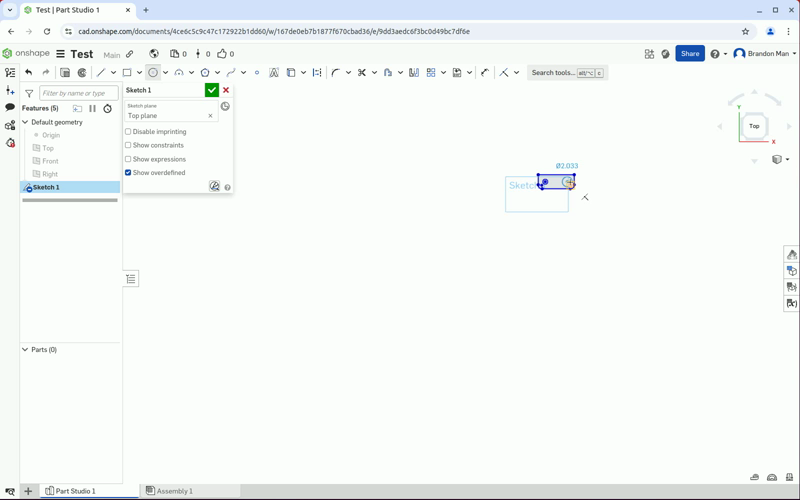
scroll(6)
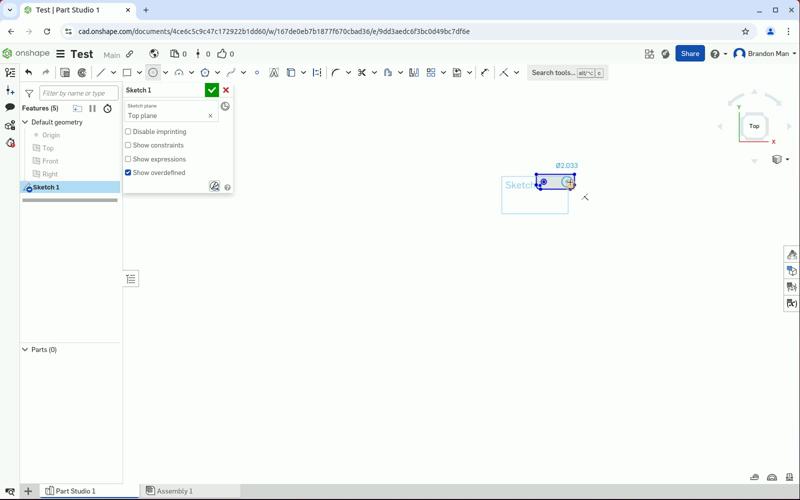
scroll(6)
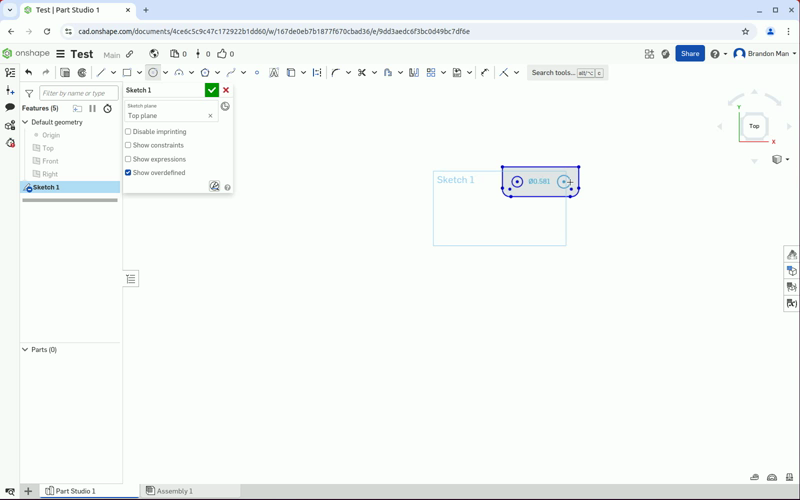
scroll(6)
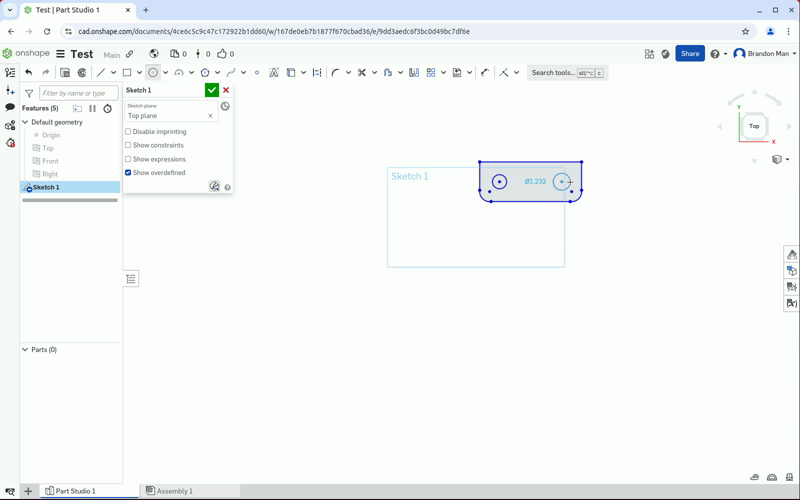
scroll(6)
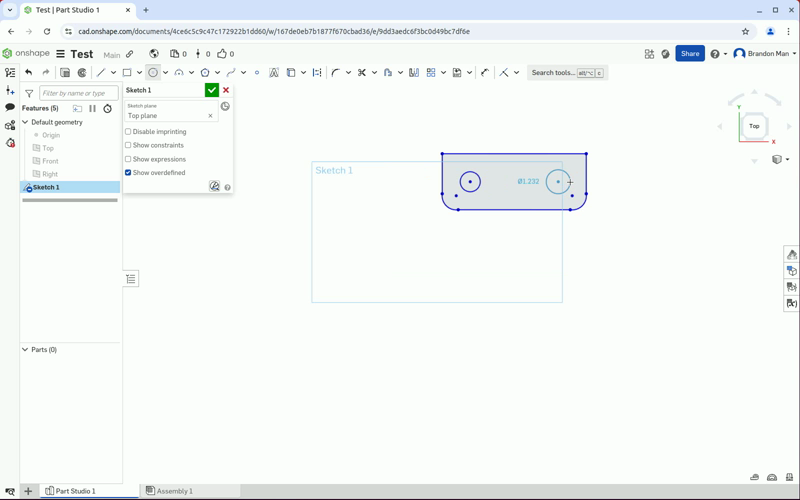
scroll(6)
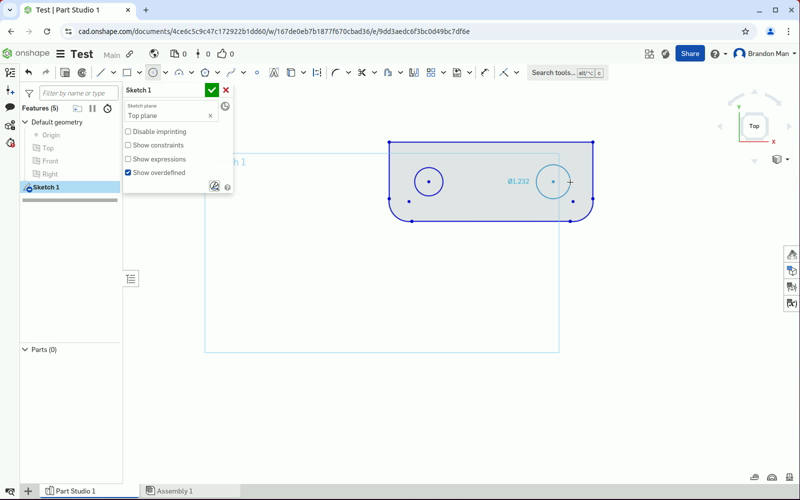
scroll(6)
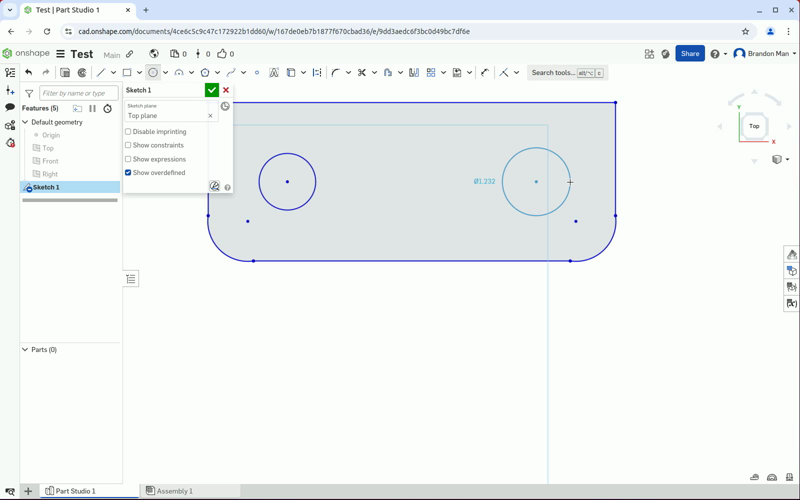
click(570, 181)
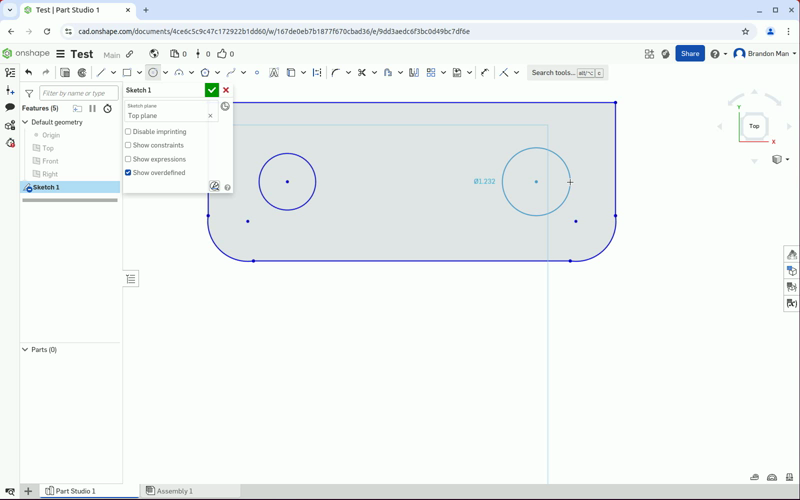
scroll(-6)
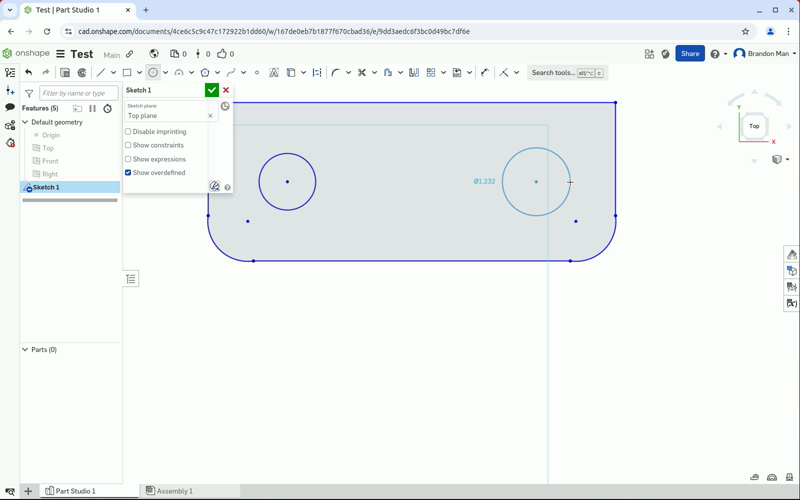
scroll(-6)
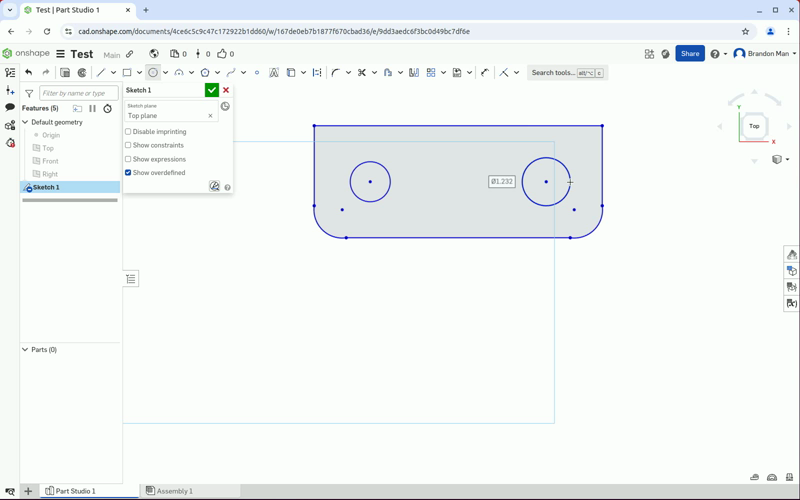
scroll(-6)
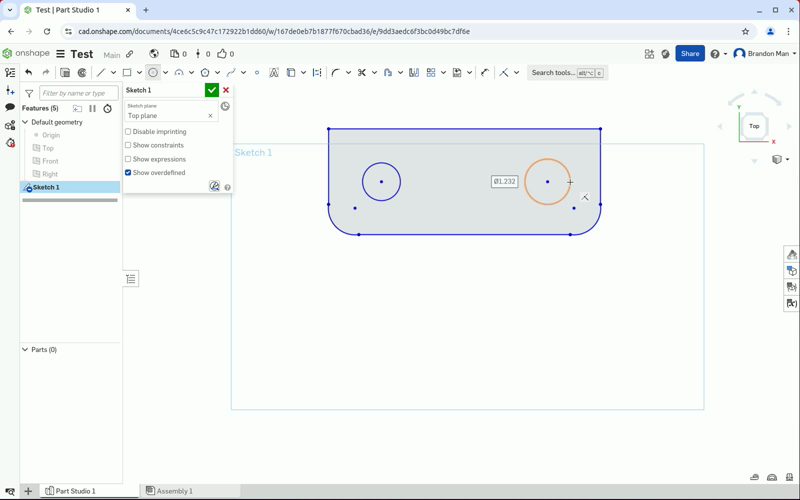
scroll(-6)
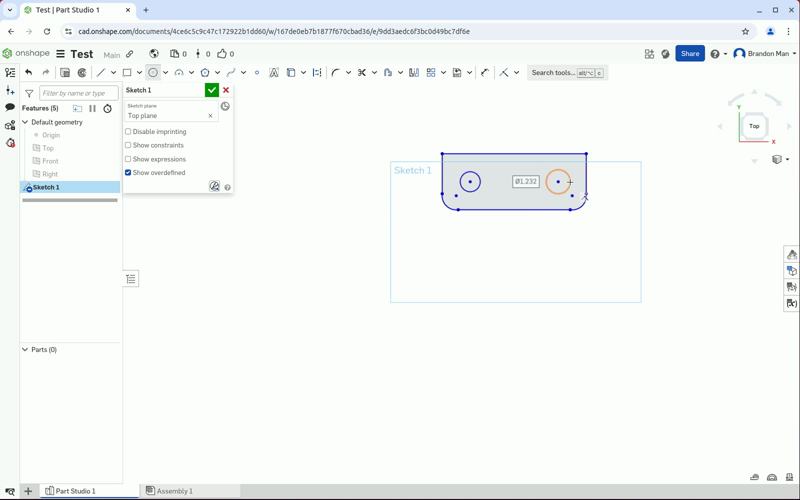
scroll(-6)
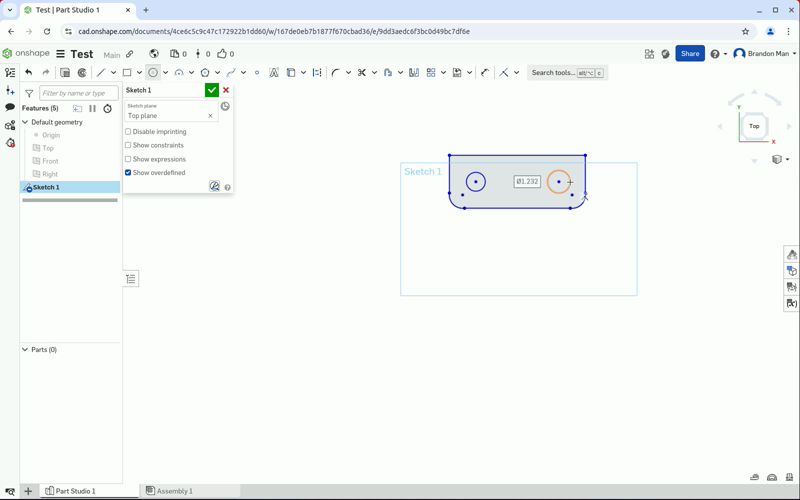
scroll(-6)
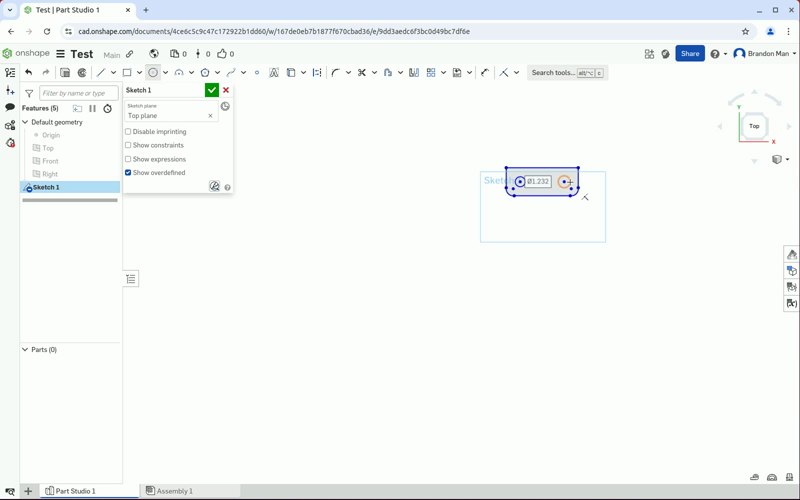
scroll(-6)
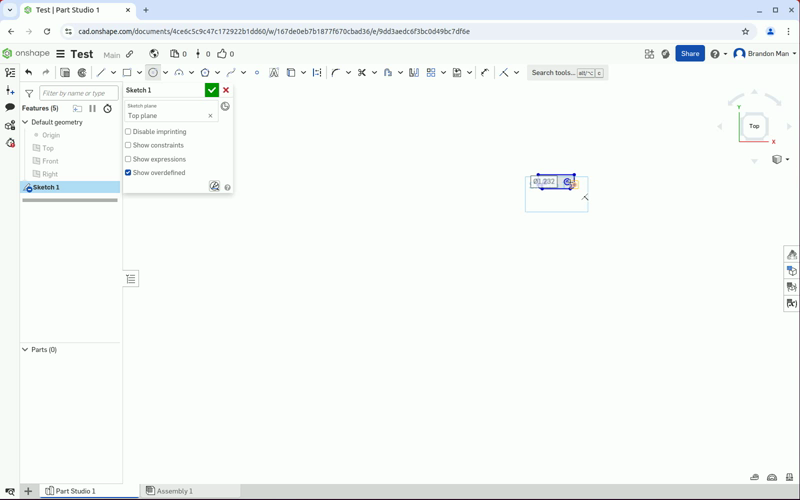
key(esc)
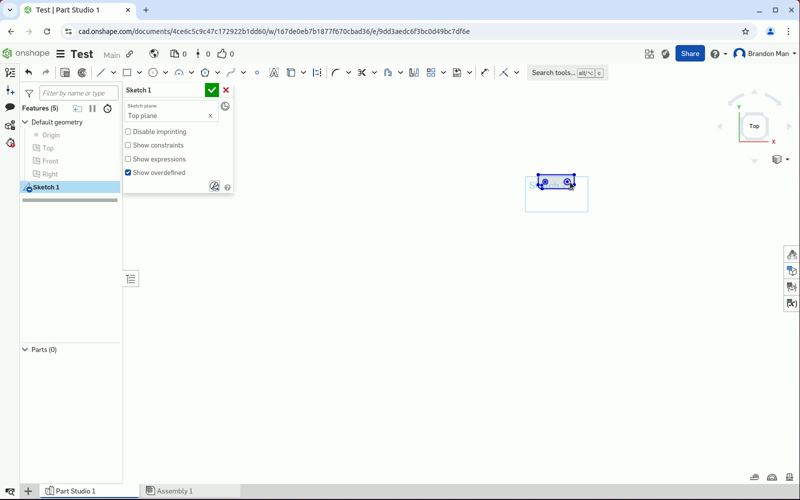
mouse_move(538, 184)
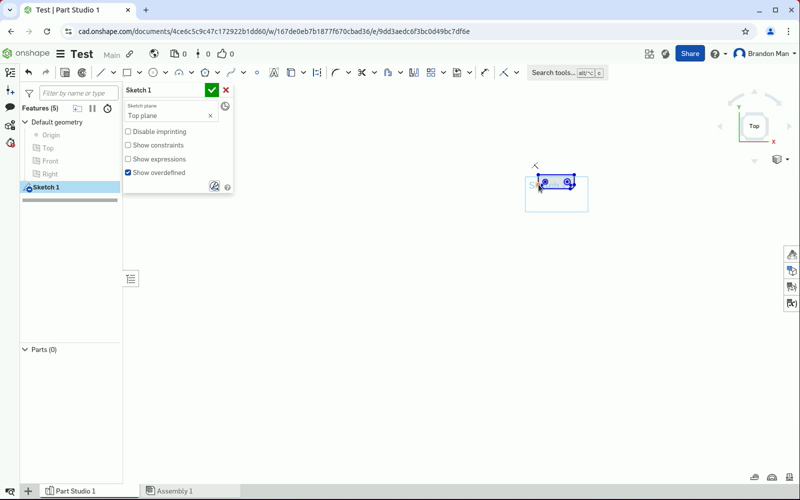
scroll(6)
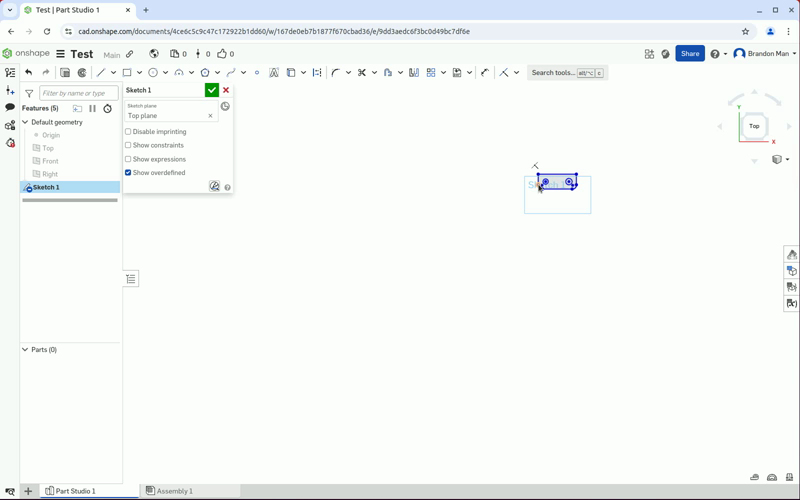
scroll(6)
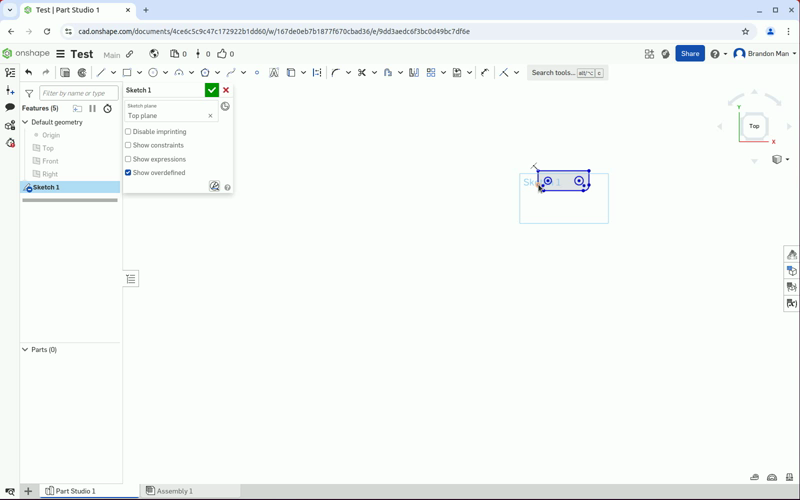
scroll(6)
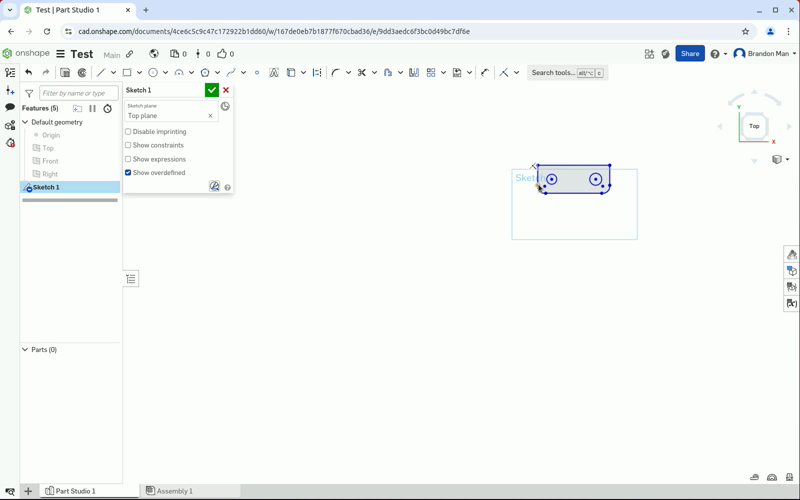
scroll(6)
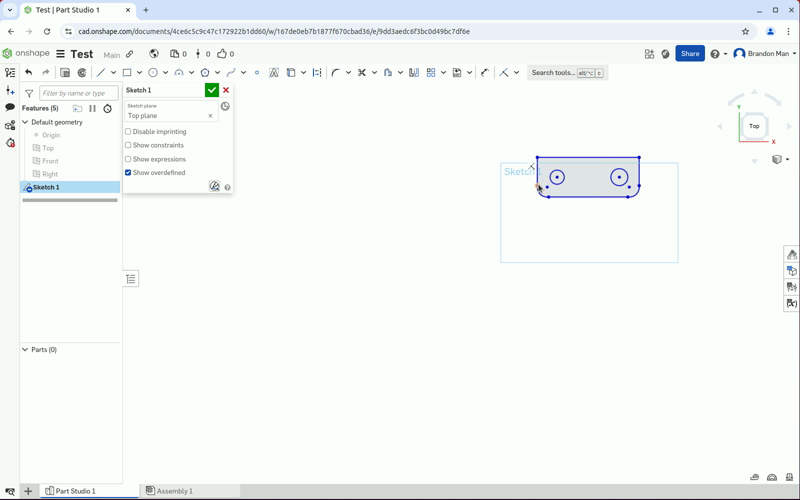
scroll(6)
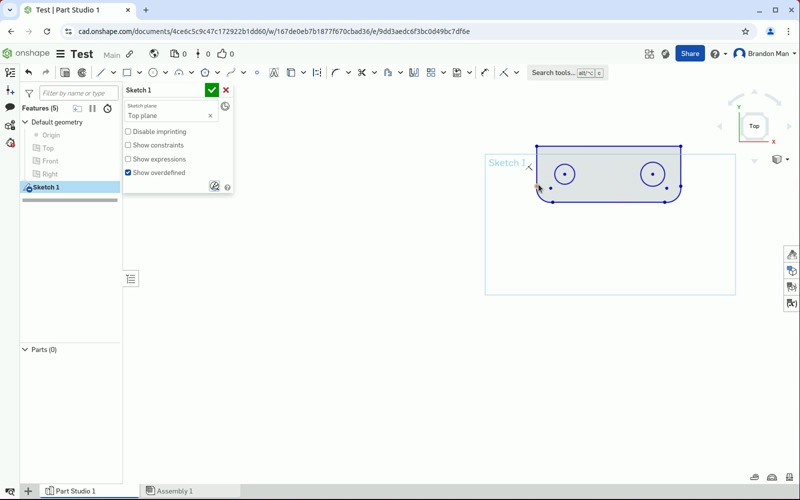
scroll(6)
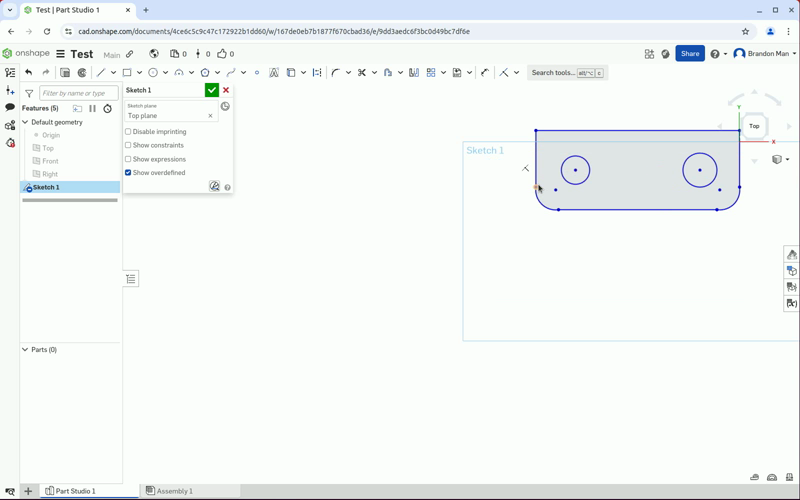
scroll(6)
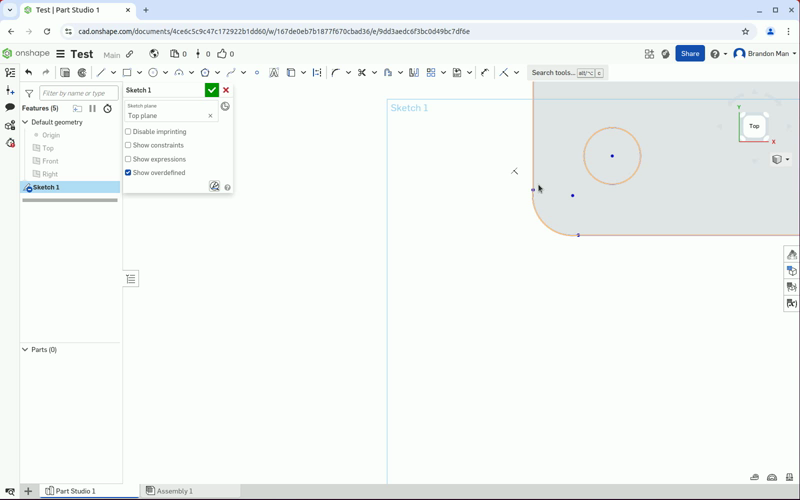
click(538, 184)
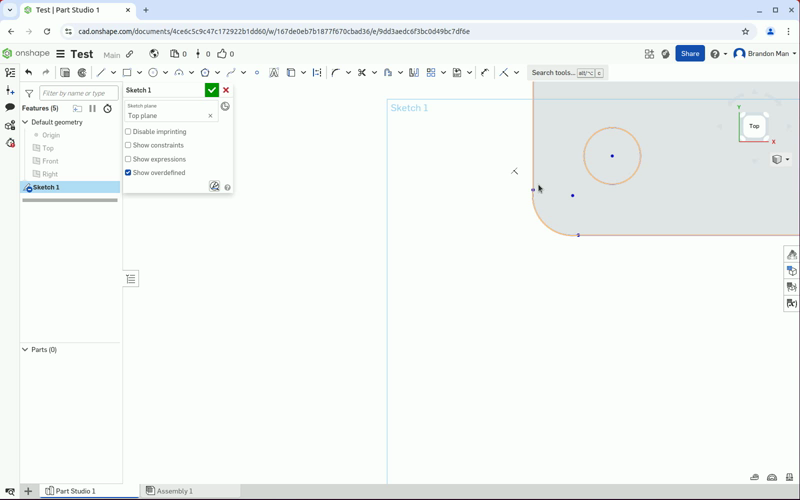
scroll(-6)
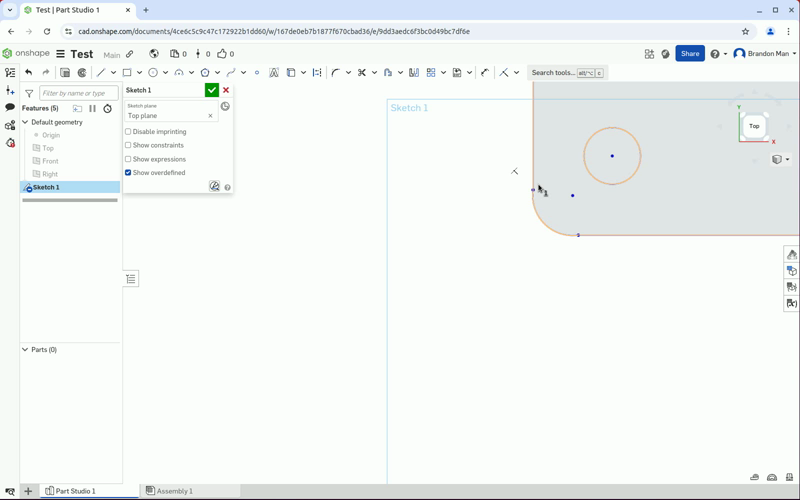
scroll(-6)
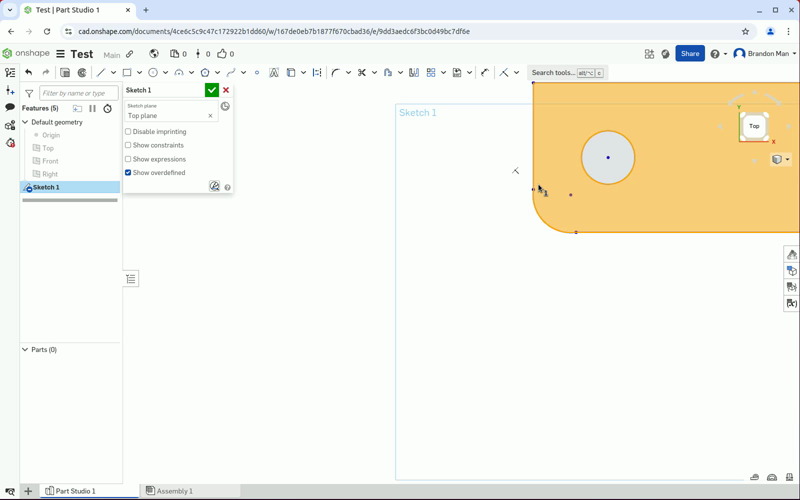
scroll(-6)
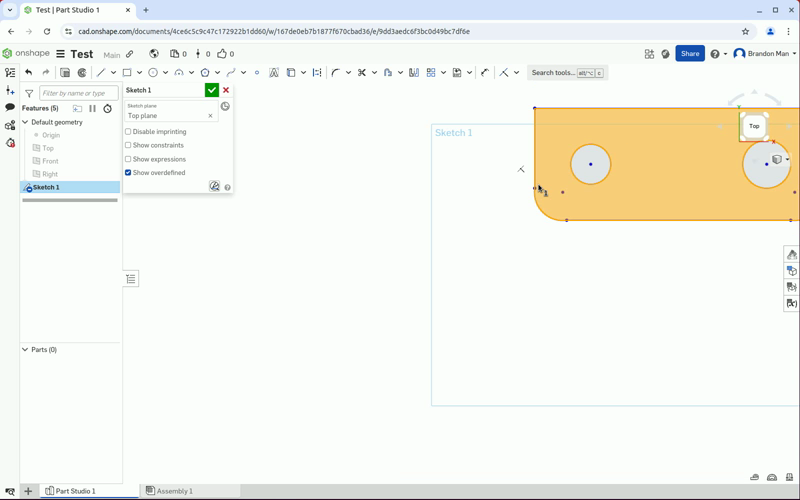
scroll(-6)
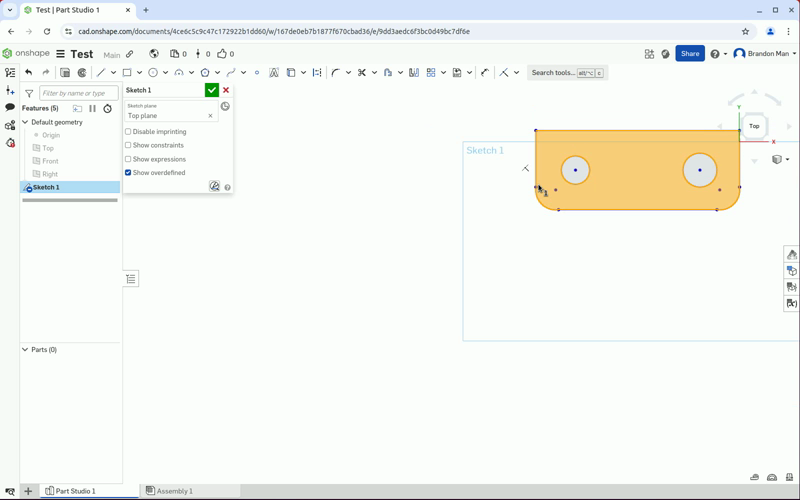
scroll(-6)
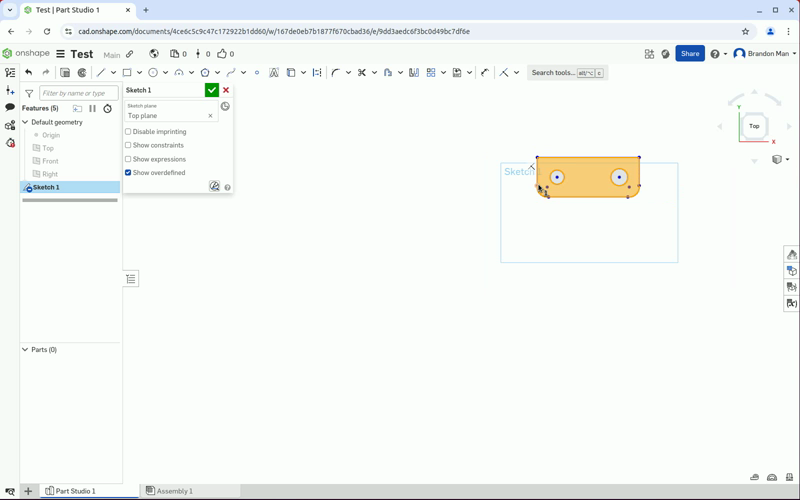
scroll(-6)
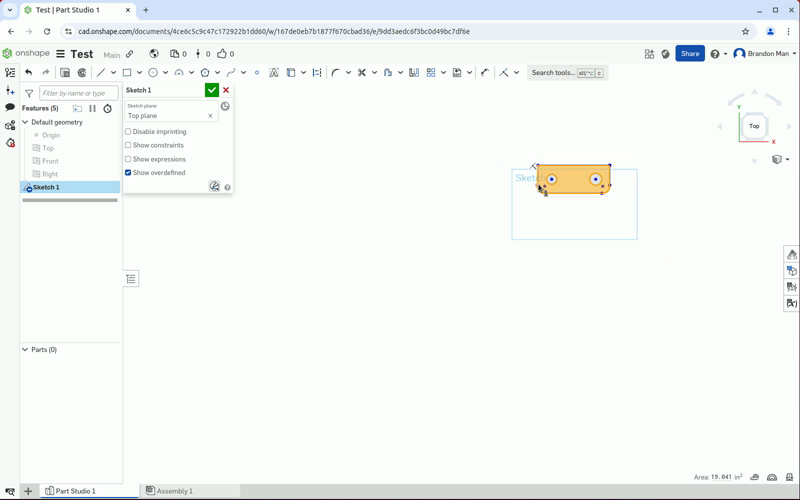
scroll(-6)
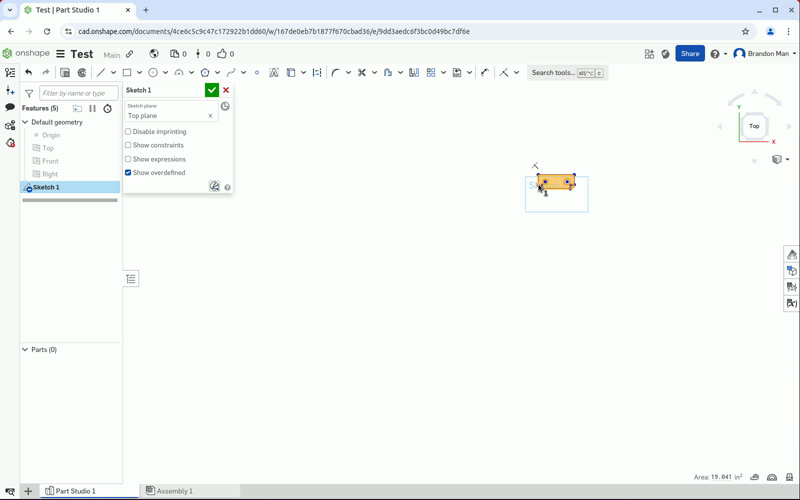
mouse_move(73, 352)
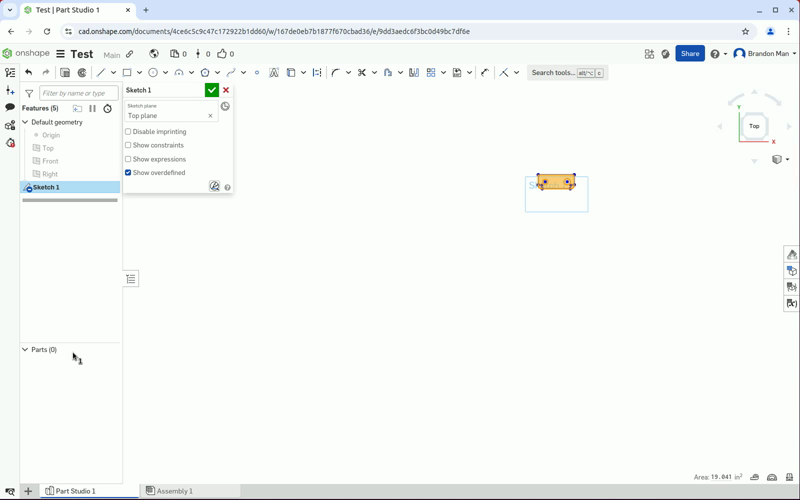
key(shift+y)
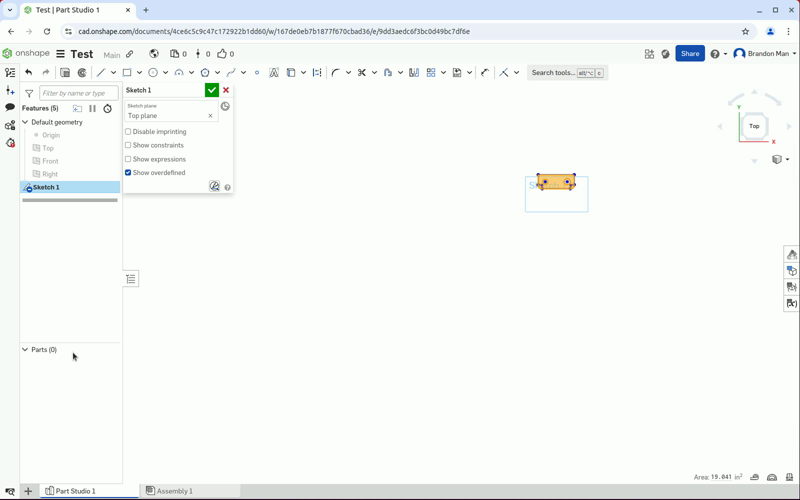
key(shift+e)
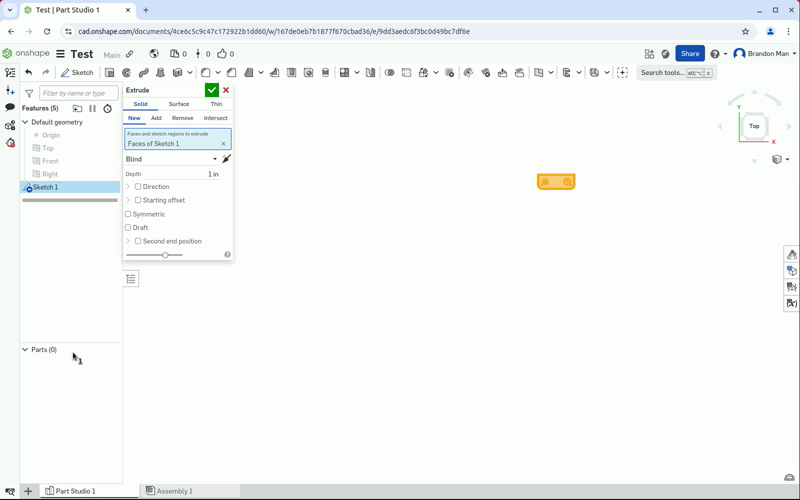
mouse_move(143, 106)
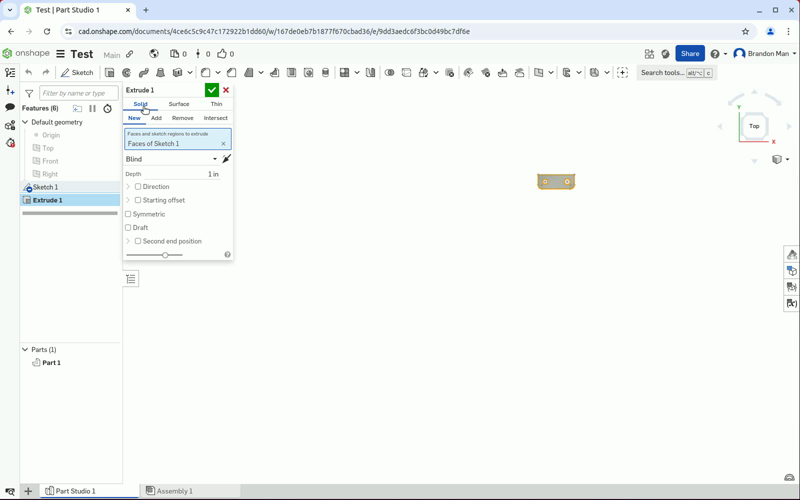
click(143, 106)
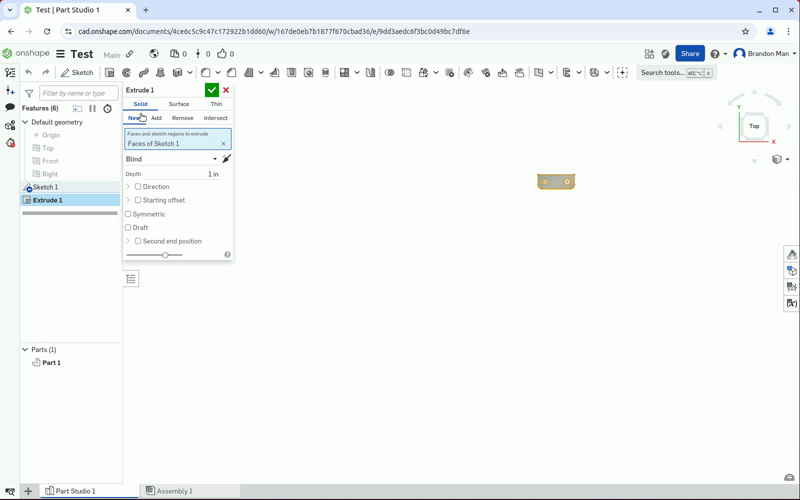
mouse_move(137, 120)
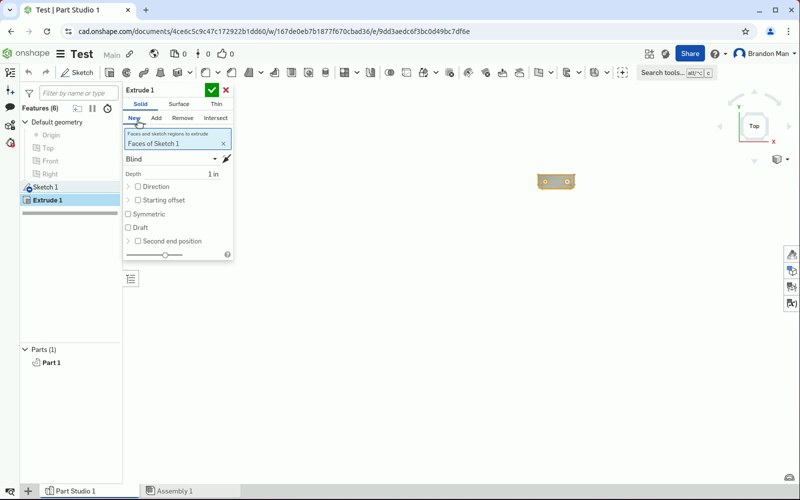
click(137, 120)
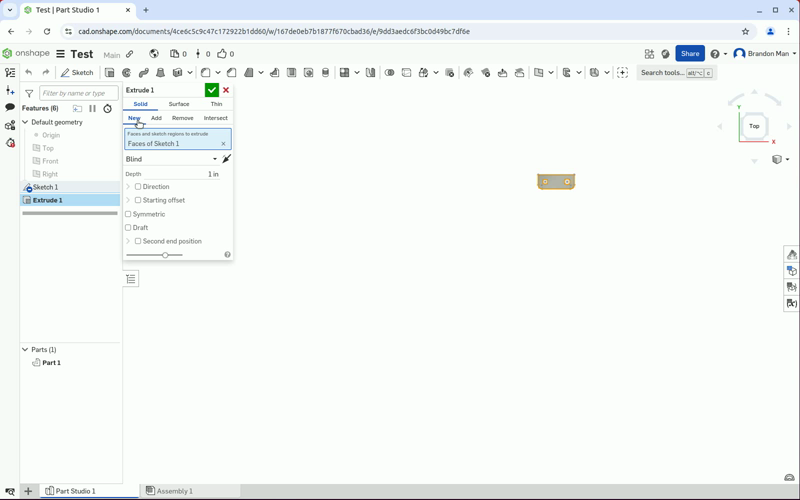
key(tab, 4)
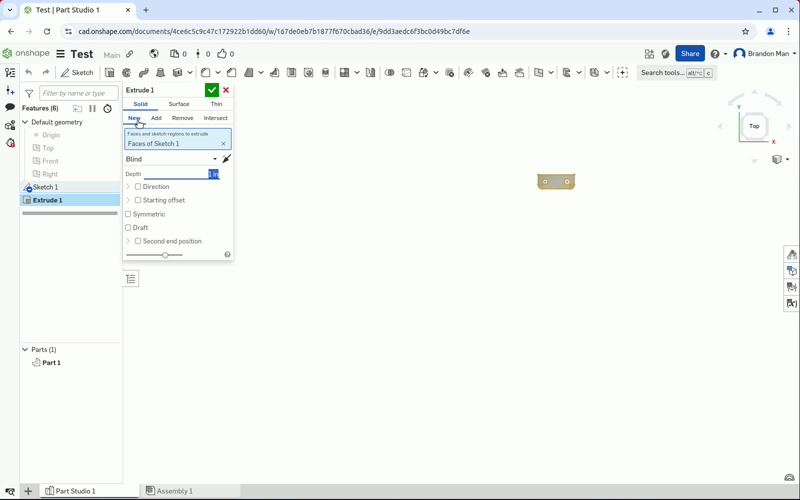
text(1.685)
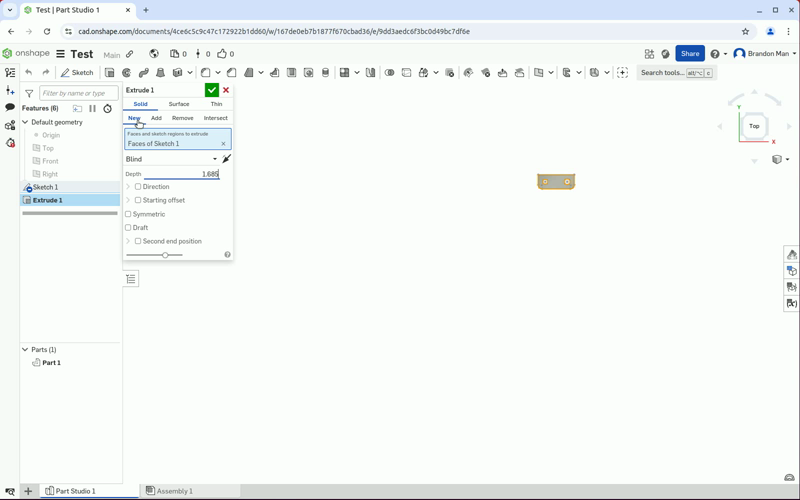
key(enter)
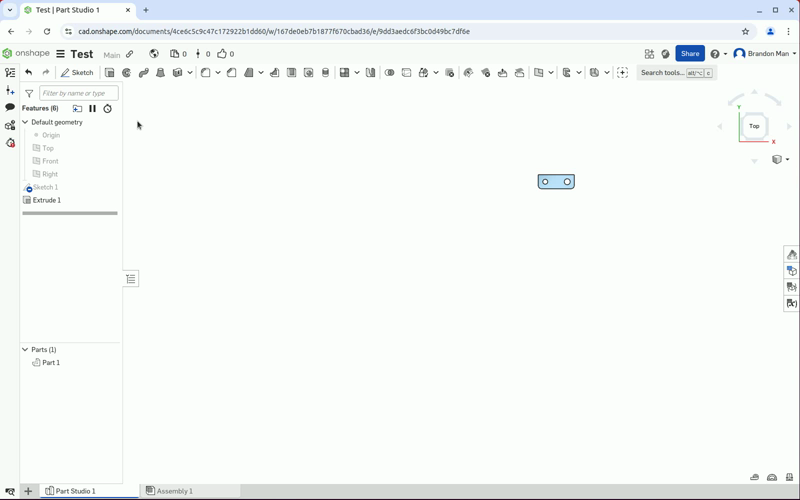
key(shift+h)
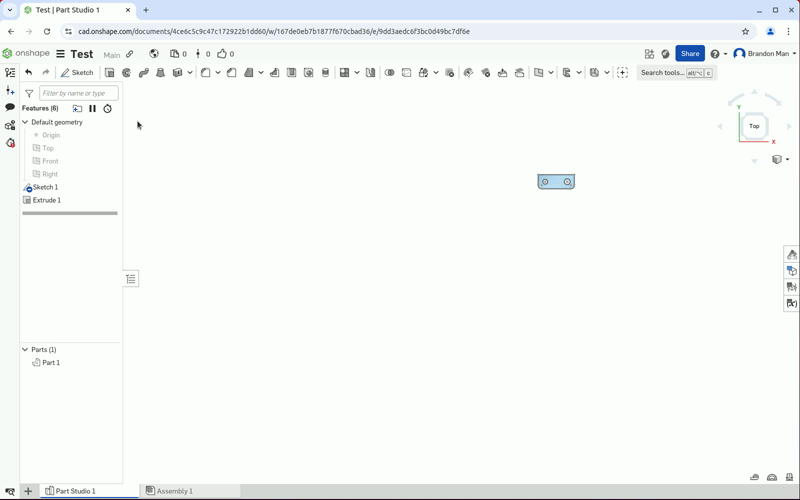
key(shift+h)
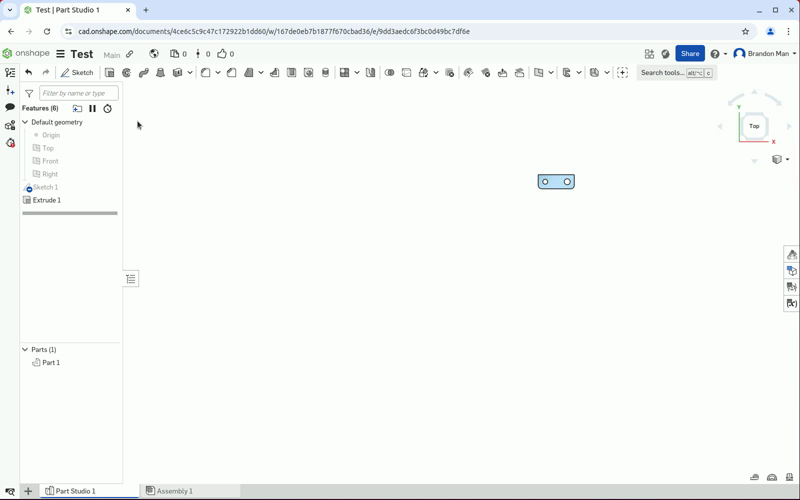
mouse_move(73, 189)
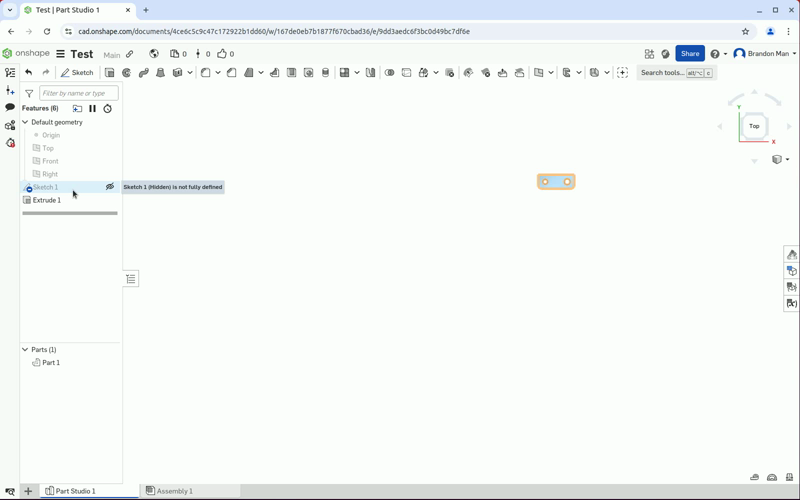
click(73, 189)
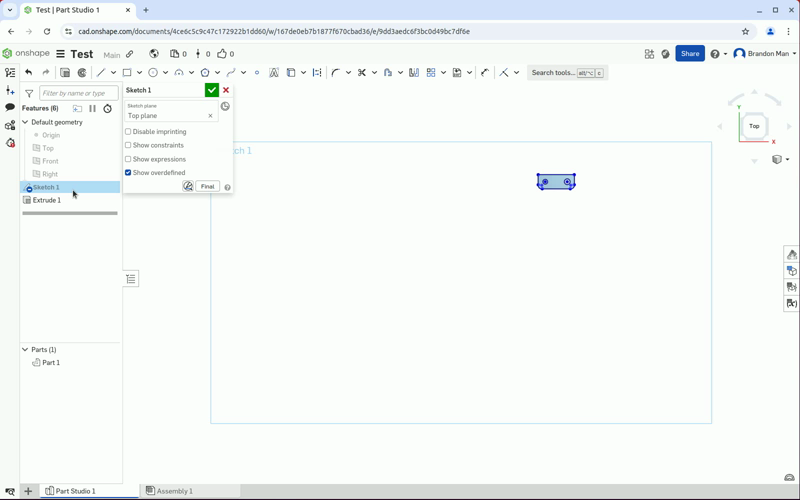
mouse_move(229, 92)
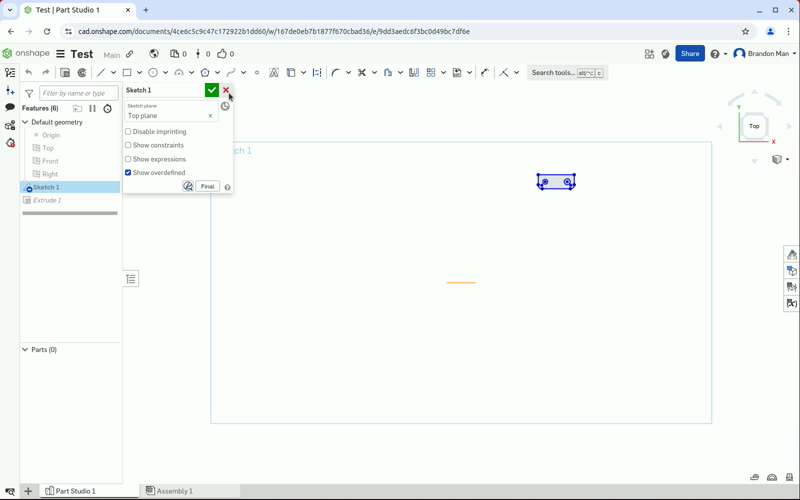
click(229, 92)
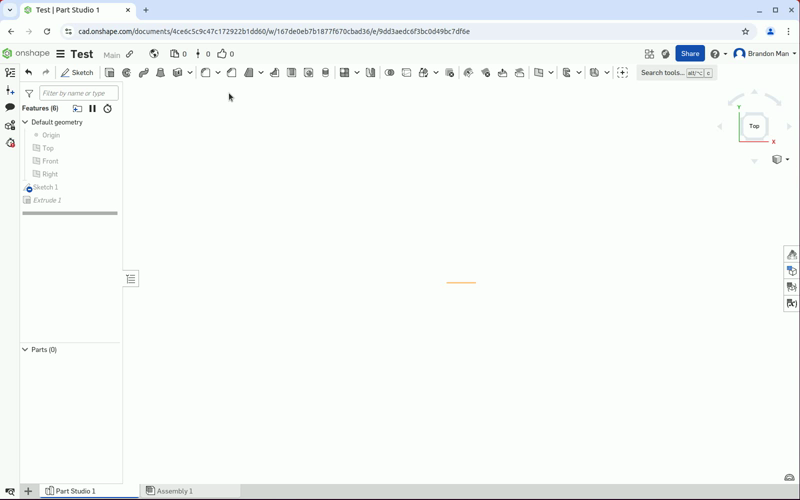
mouse_move(541, 75)
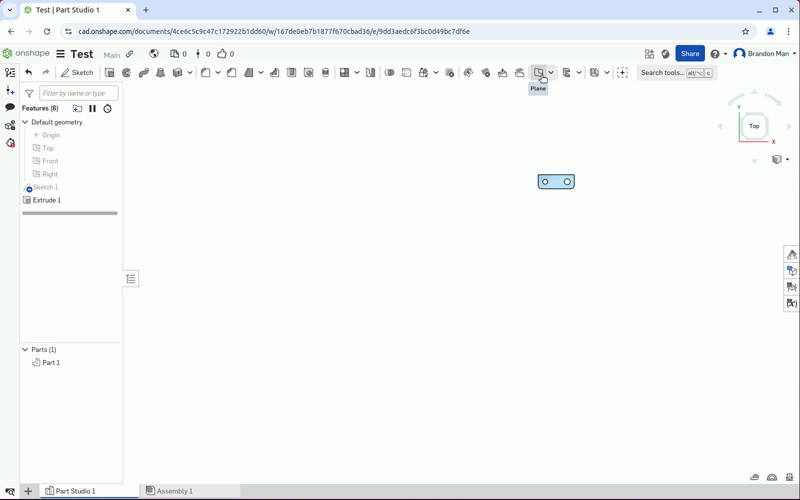
click(541, 75)
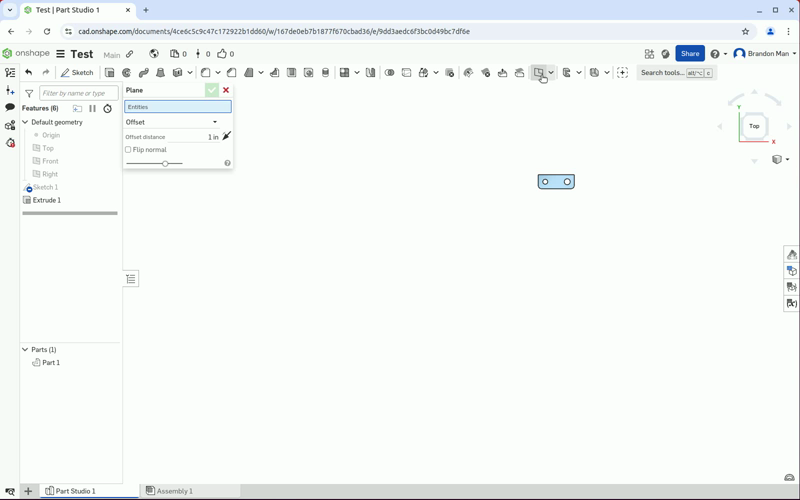
mouse_move(73, 150)
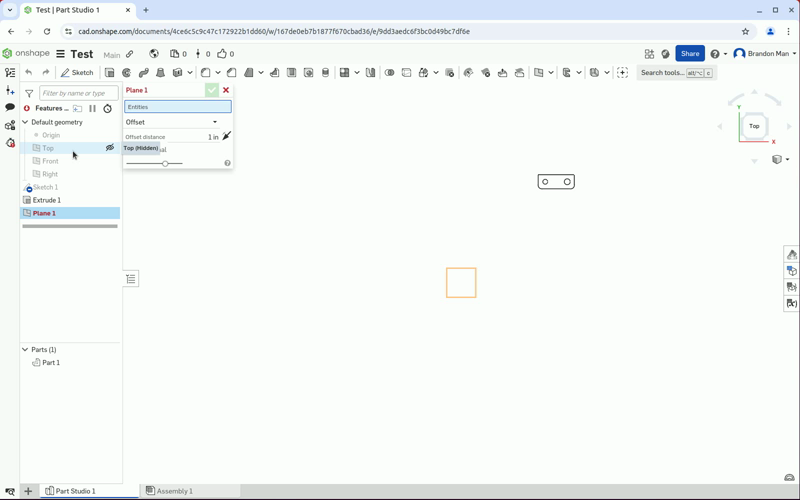
click(73, 150)
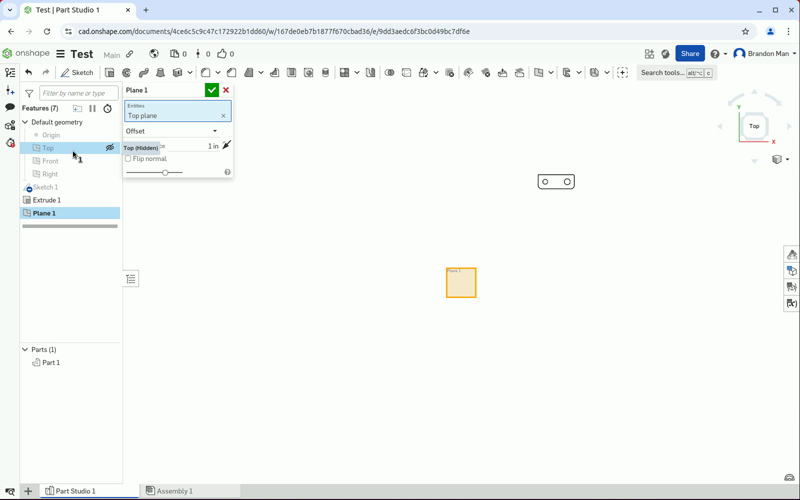
key(tab, 2)
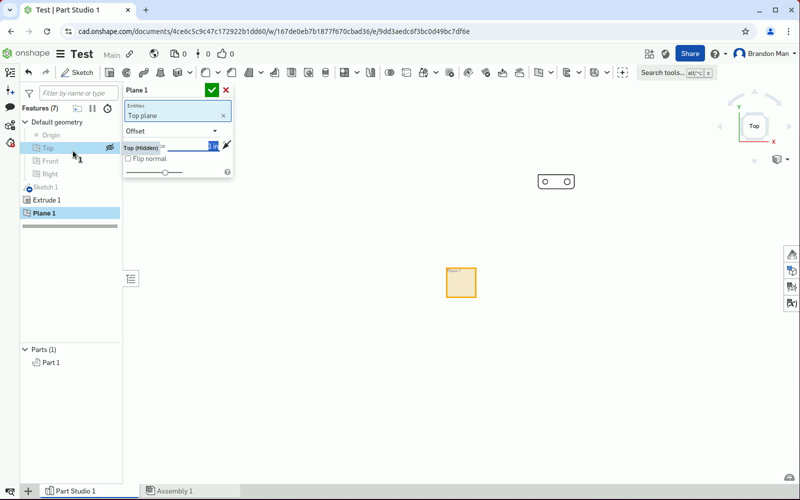
text(1.695)
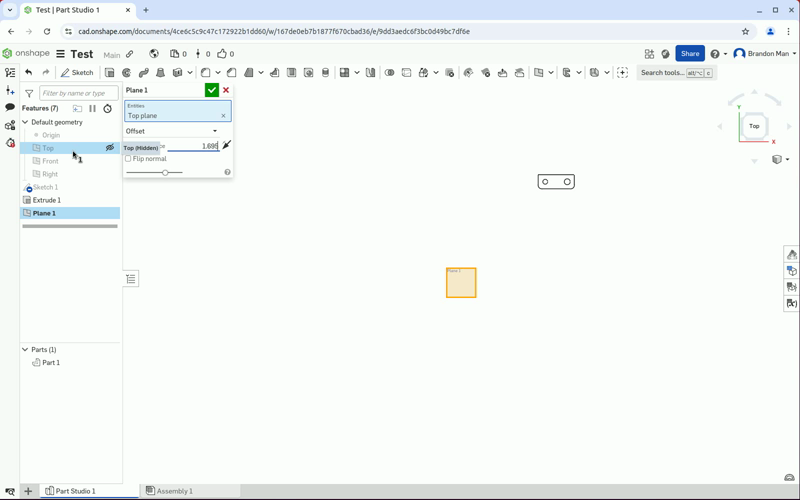
key(enter, 2)
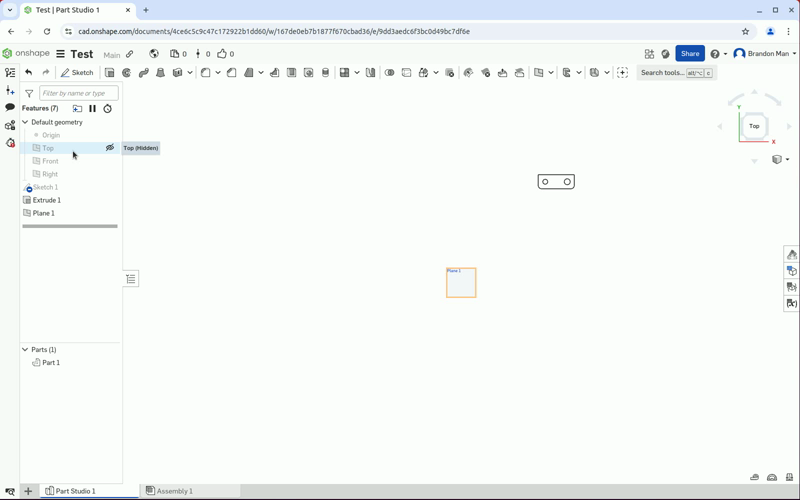
key(shift+s)
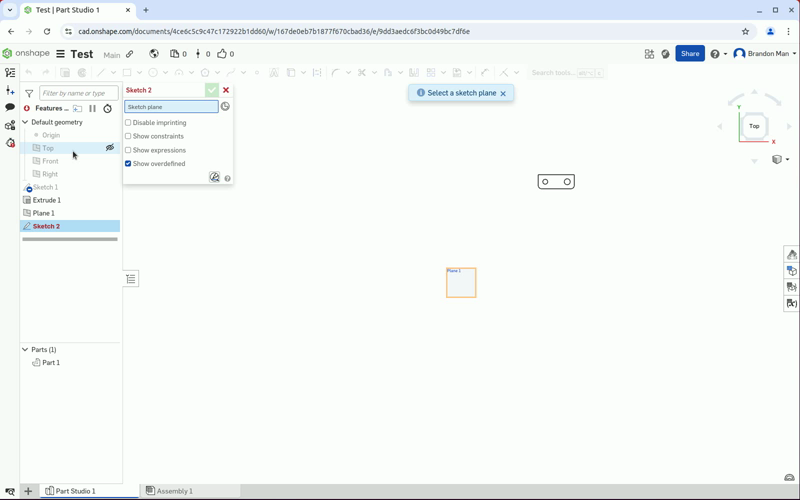
mouse_move(73, 215)
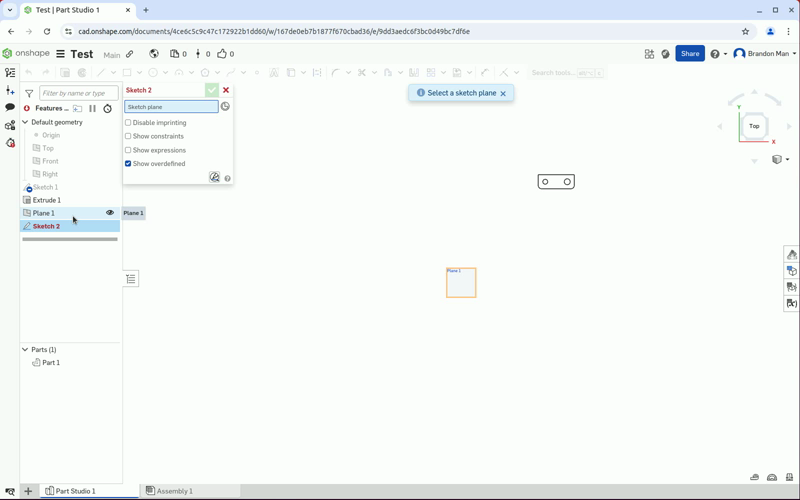
click(73, 215)
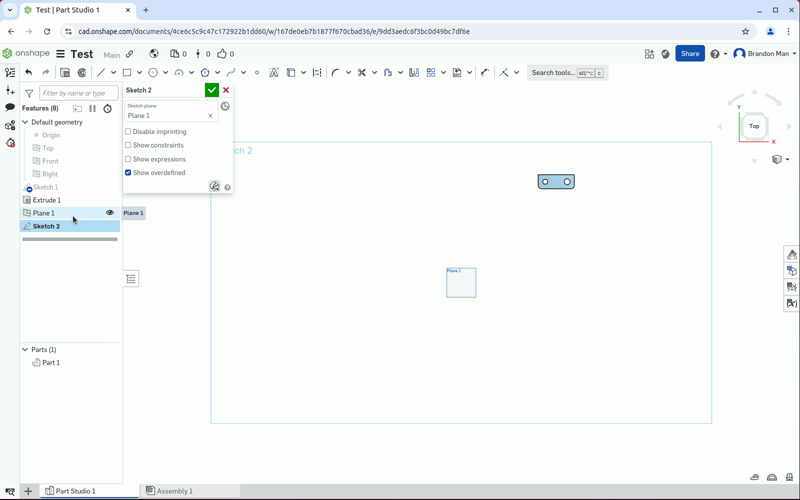
mouse_move(73, 352)
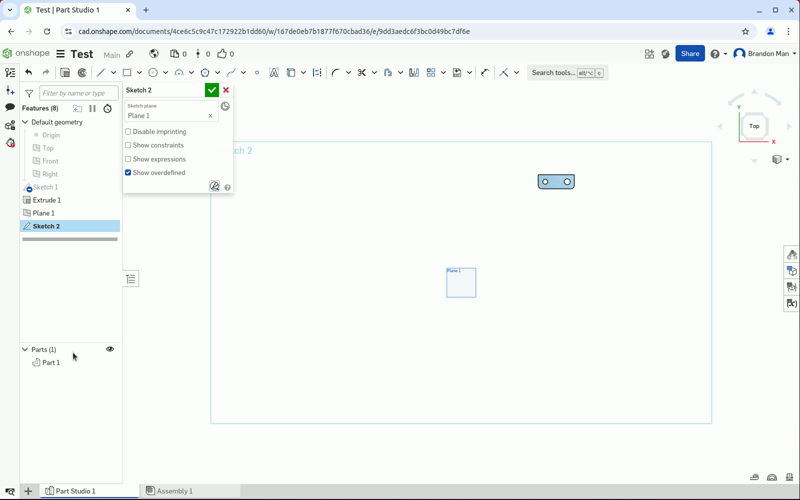
key(y)
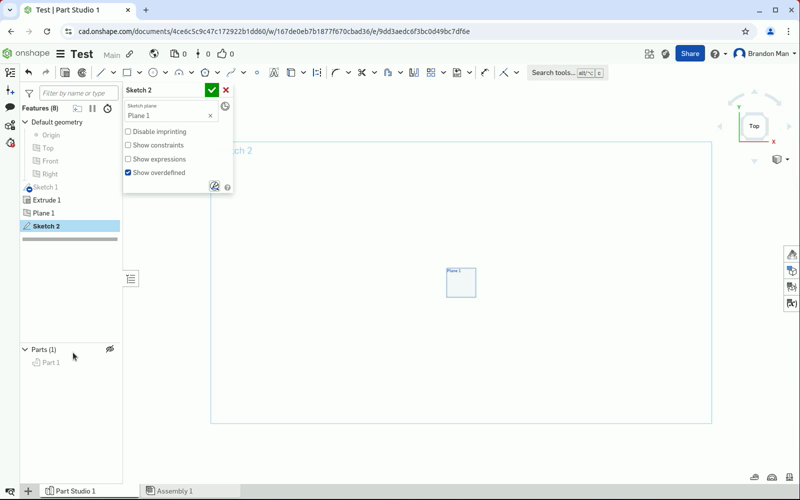
key(c)
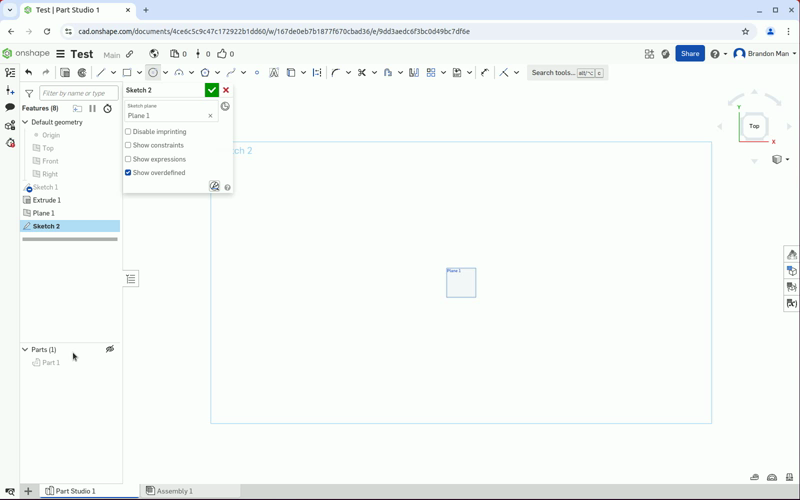
key_down(shift)
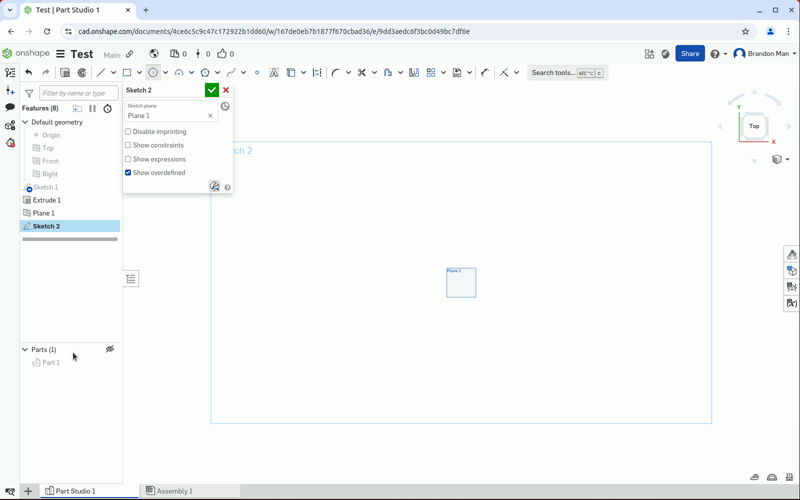
mouse_move(567, 180)
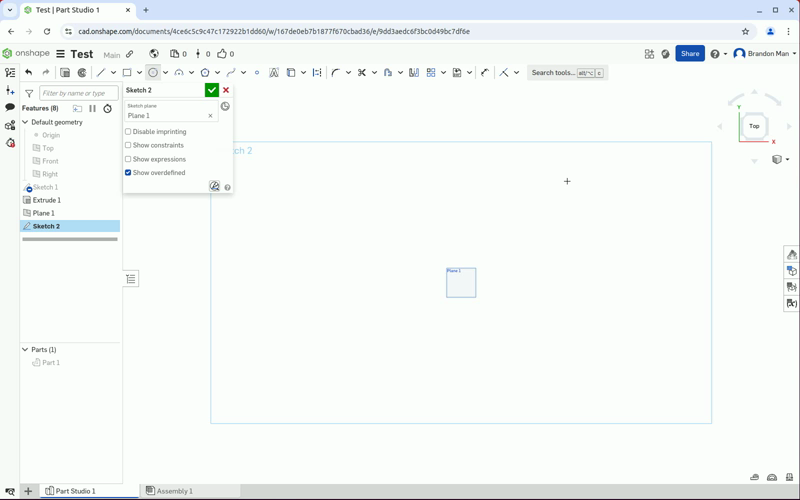
click(567, 180)
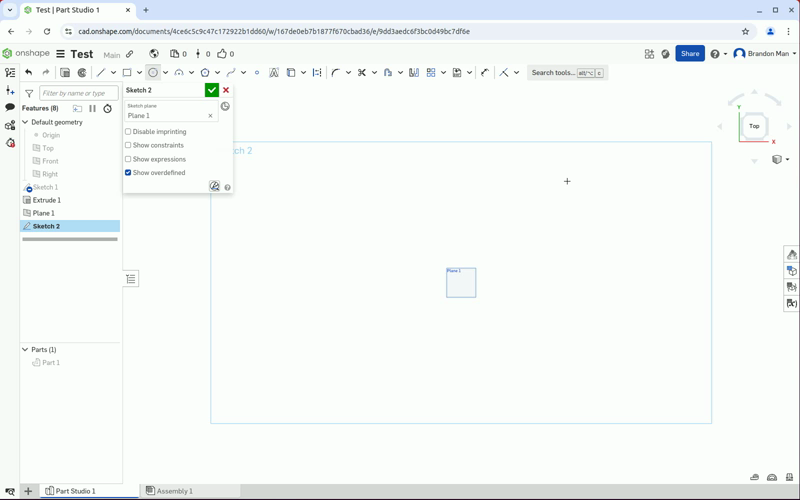
key_up(shift)
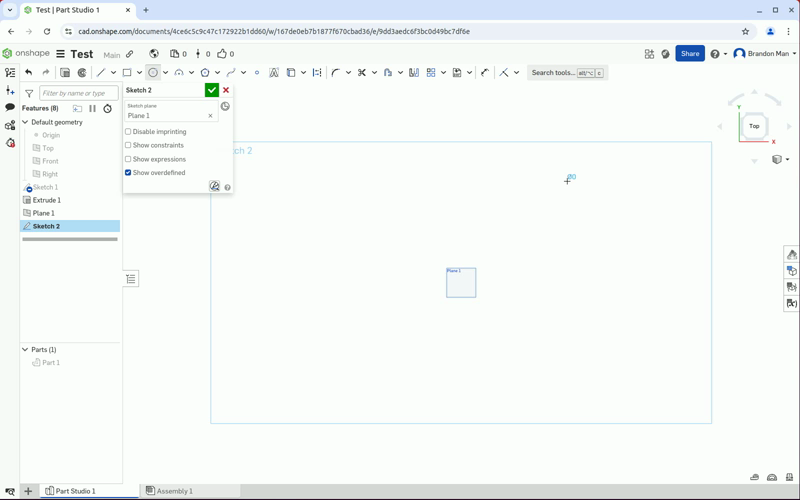
mouse_move(570, 180)
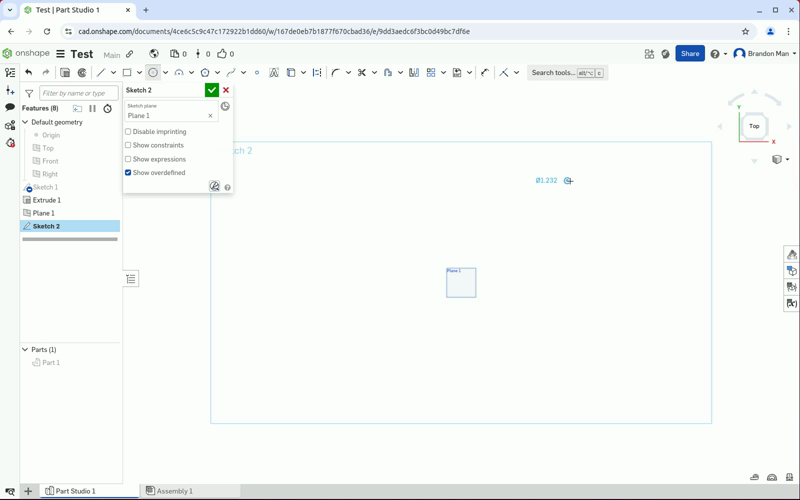
click(570, 180)
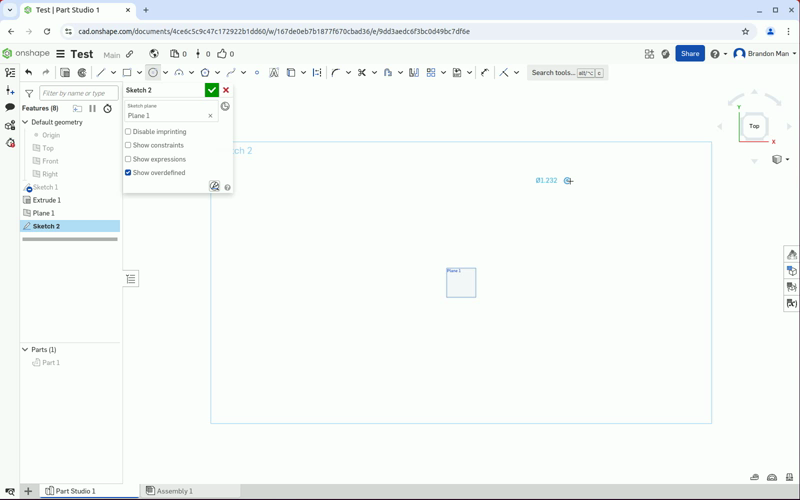
key(esc)
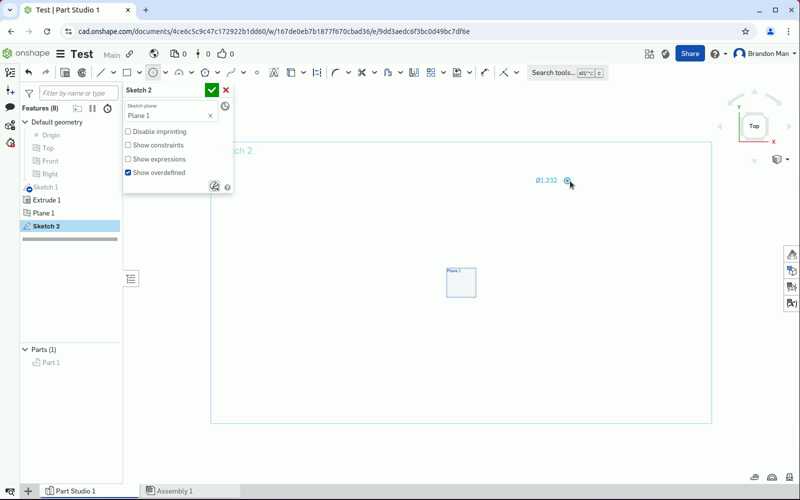
mouse_move(564, 181)
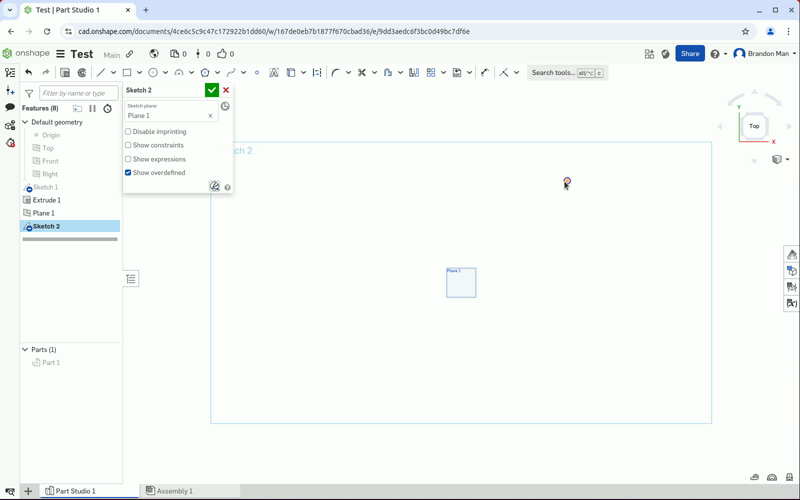
scroll(6)
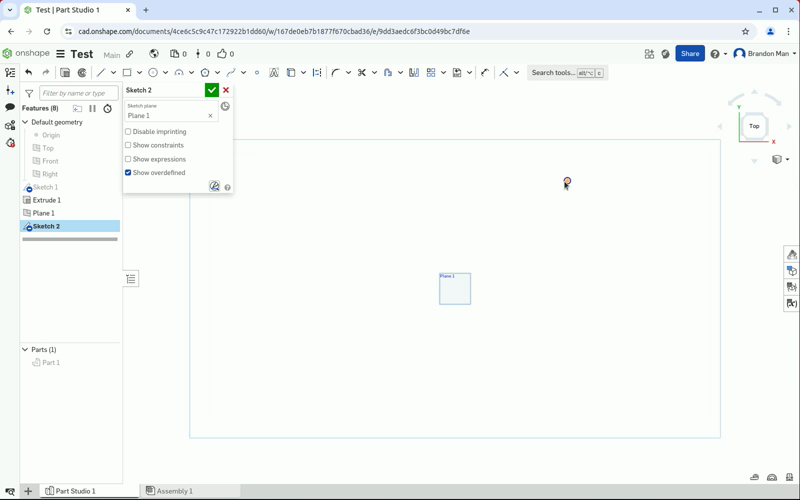
scroll(6)
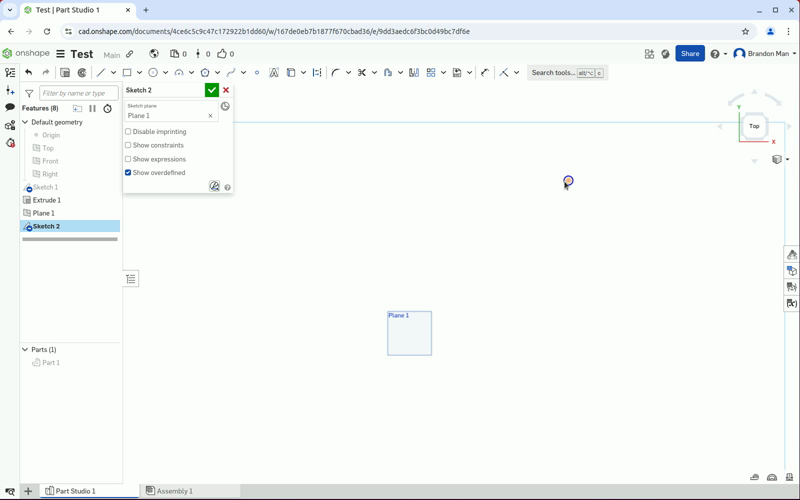
scroll(6)
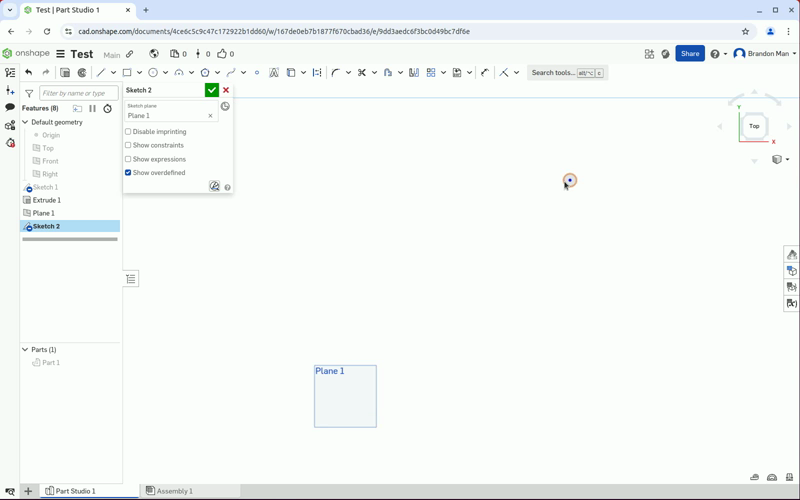
scroll(6)
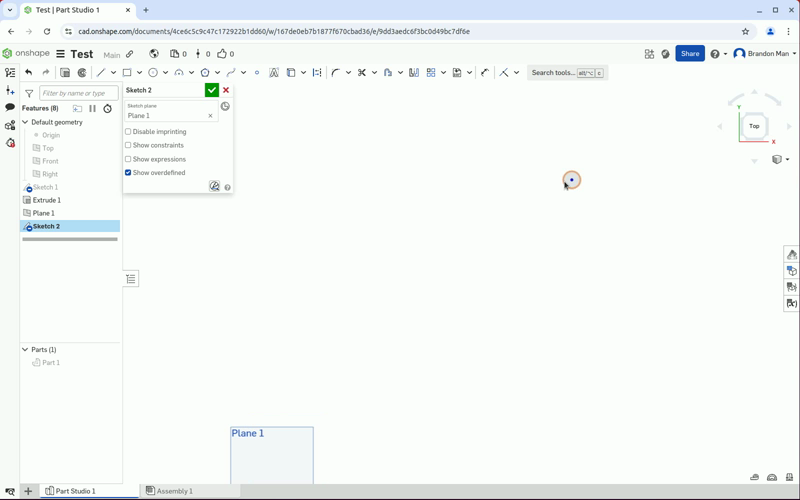
scroll(6)
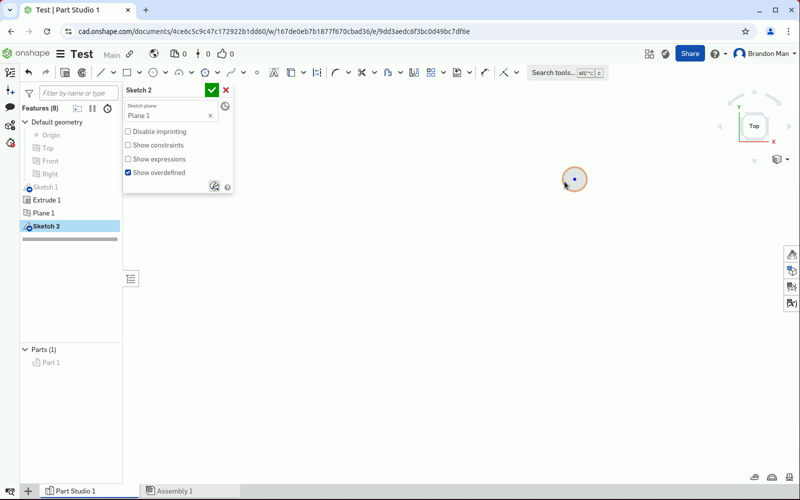
scroll(6)
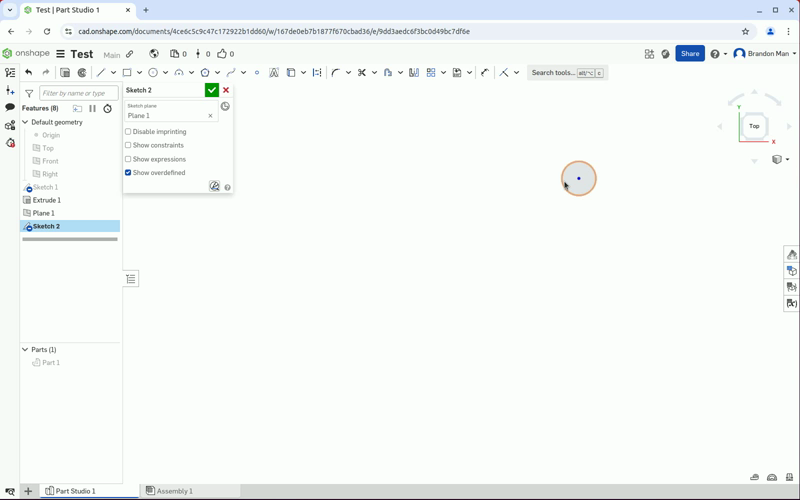
scroll(6)
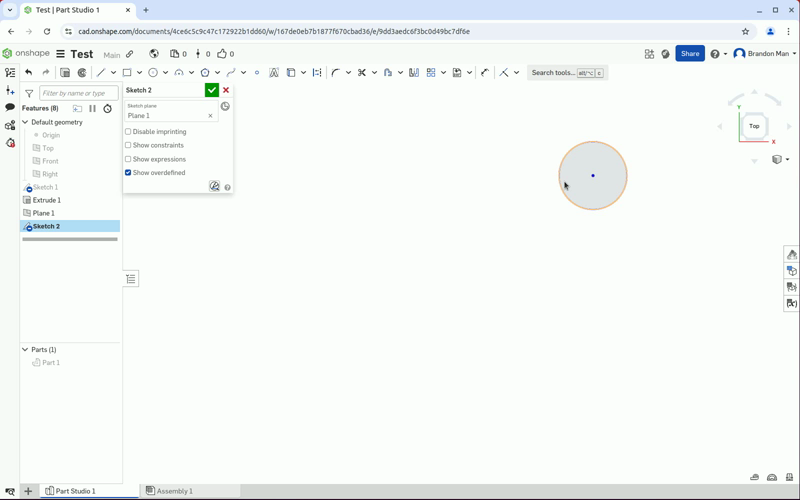
click(564, 181)
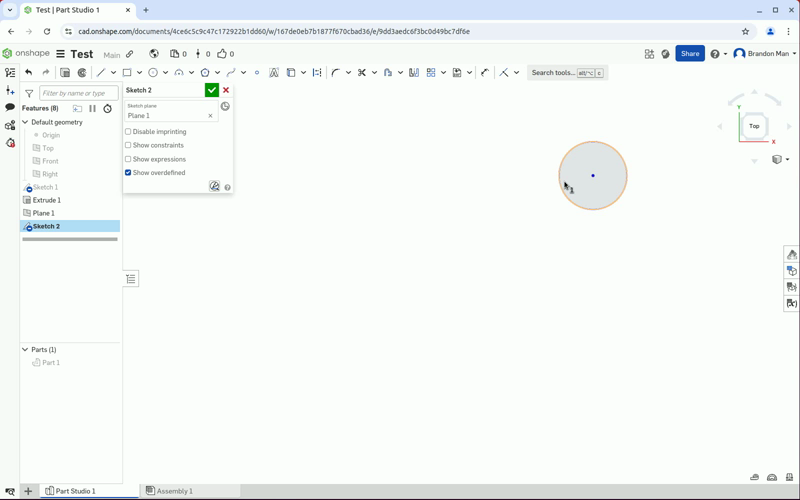
scroll(-6)
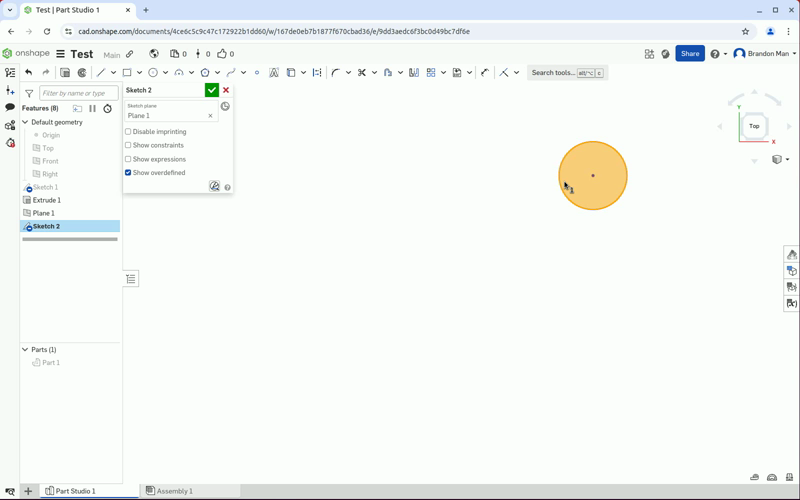
scroll(-6)
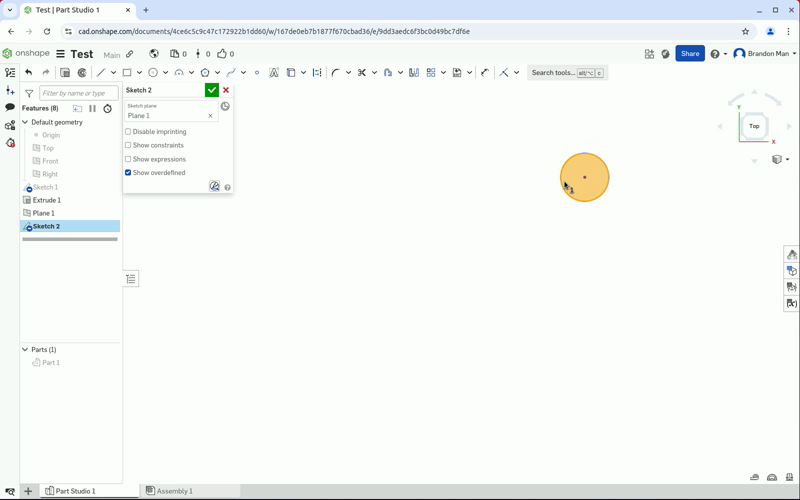
scroll(-6)
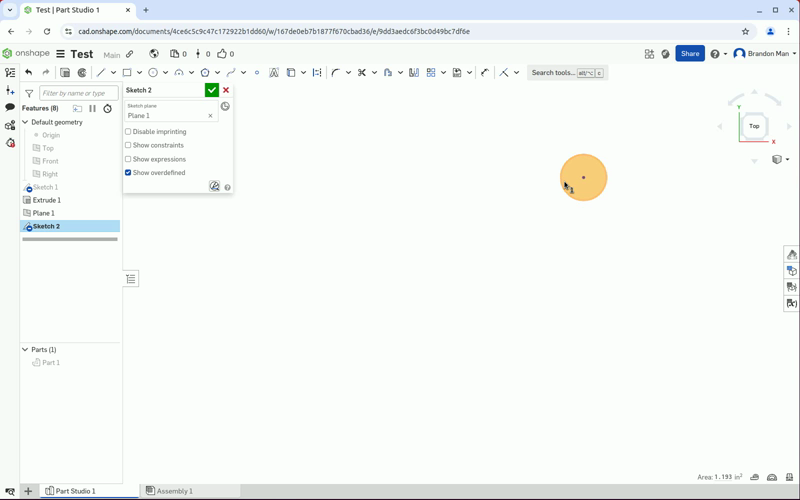
scroll(-6)
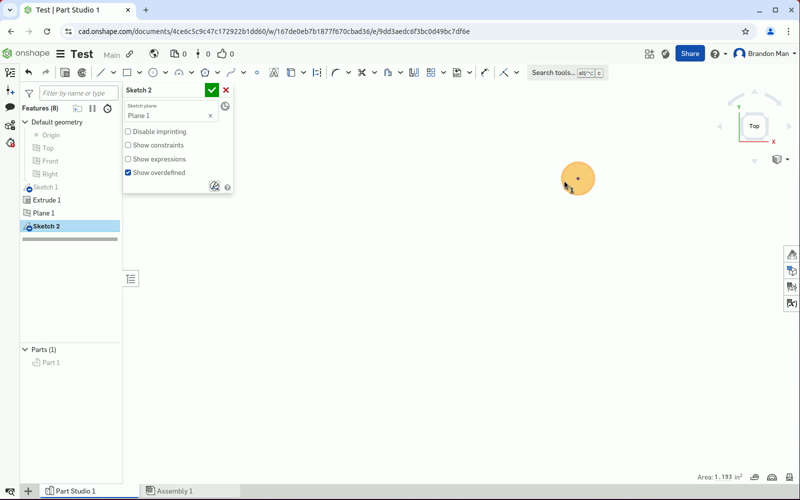
scroll(-6)
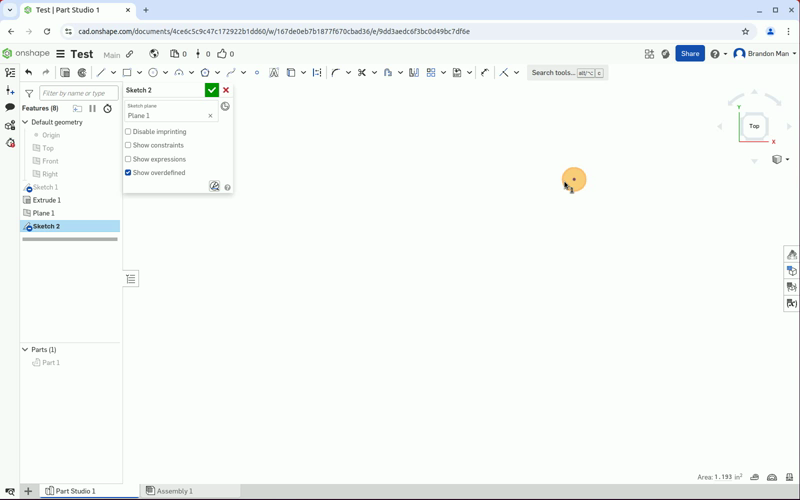
scroll(-6)
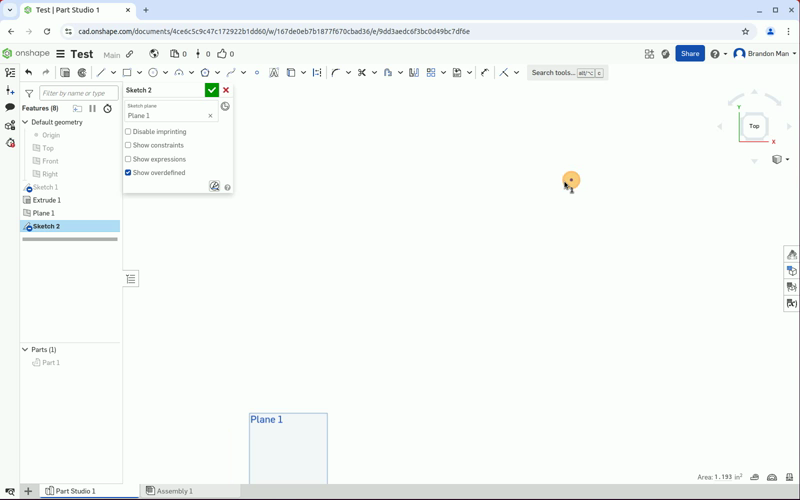
scroll(-6)
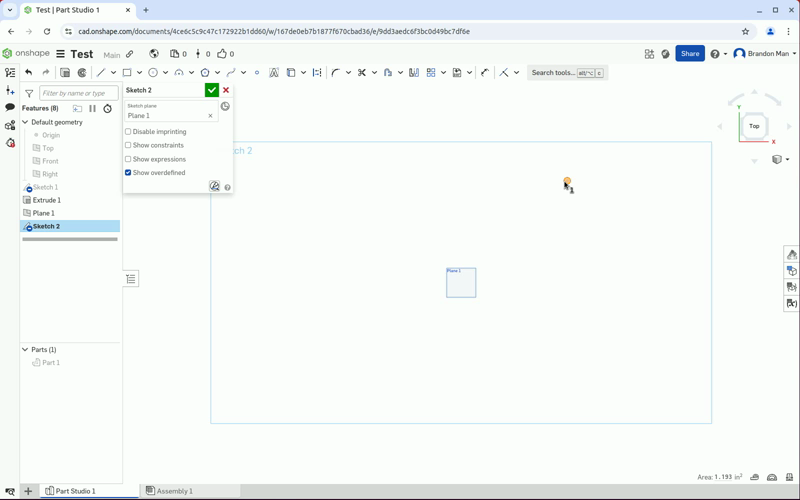
mouse_move(73, 352)
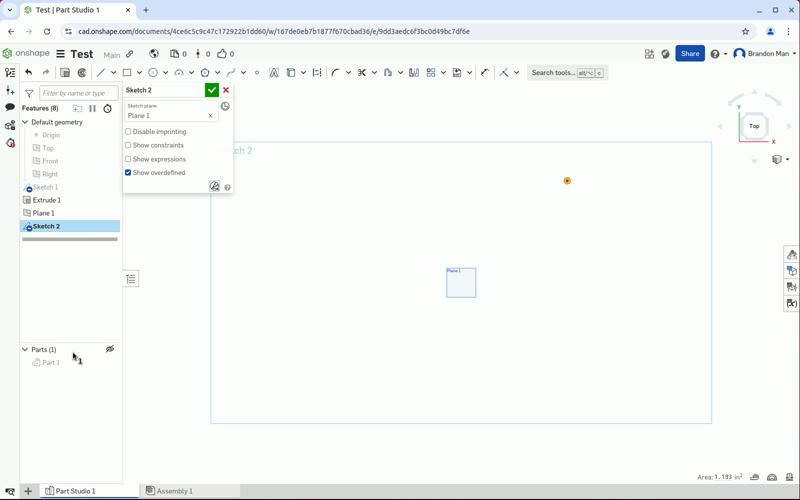
key(shift+y)
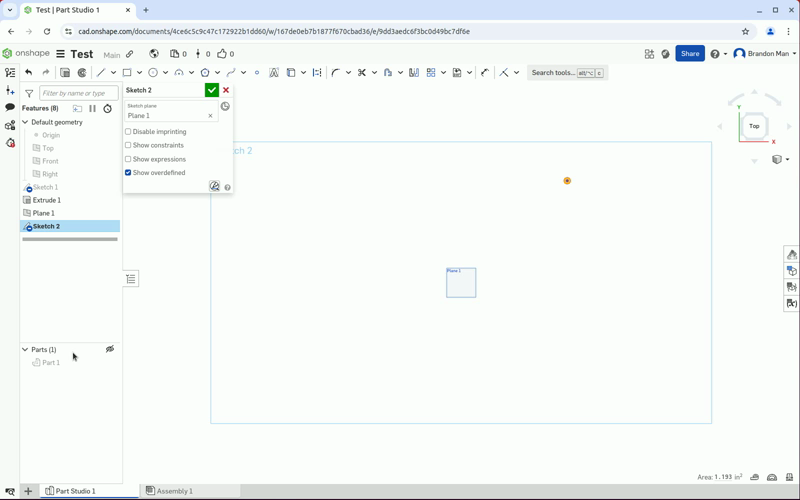
key(shift+e)
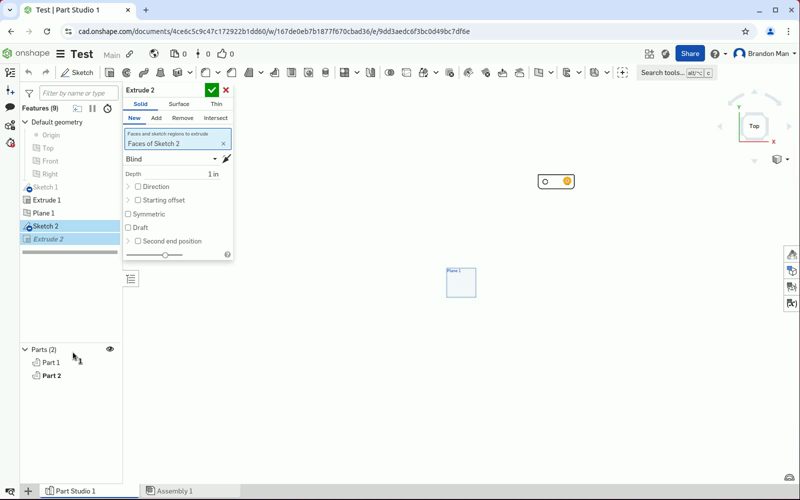
mouse_move(143, 106)
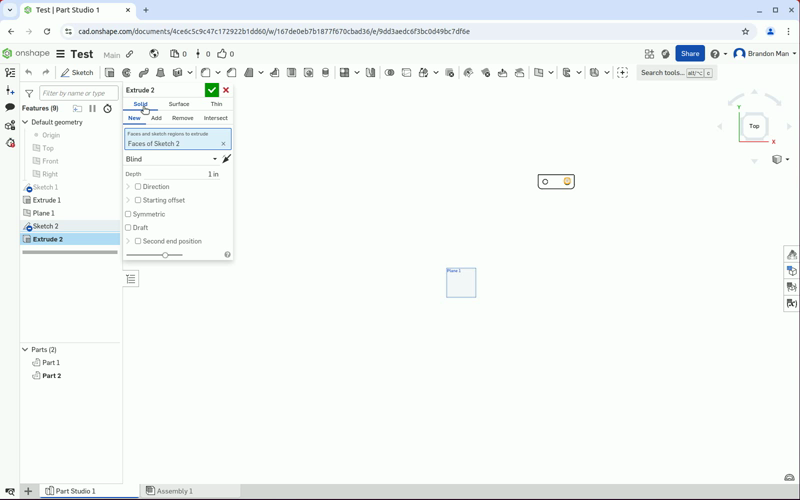
click(143, 106)
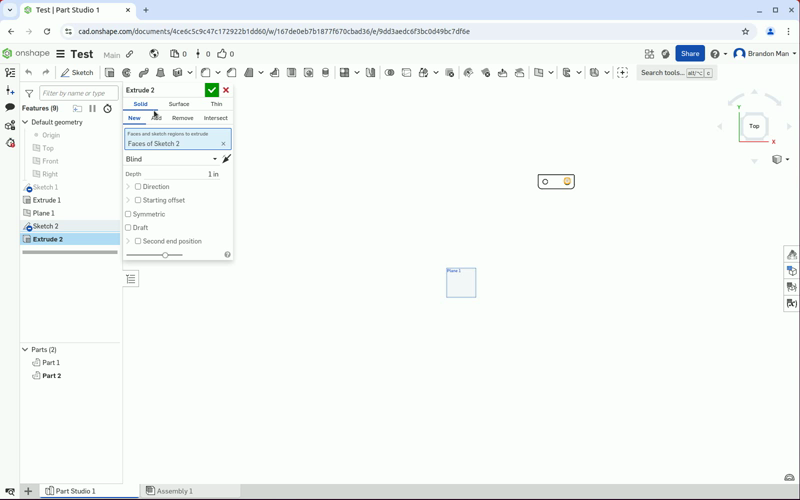
mouse_move(186, 120)
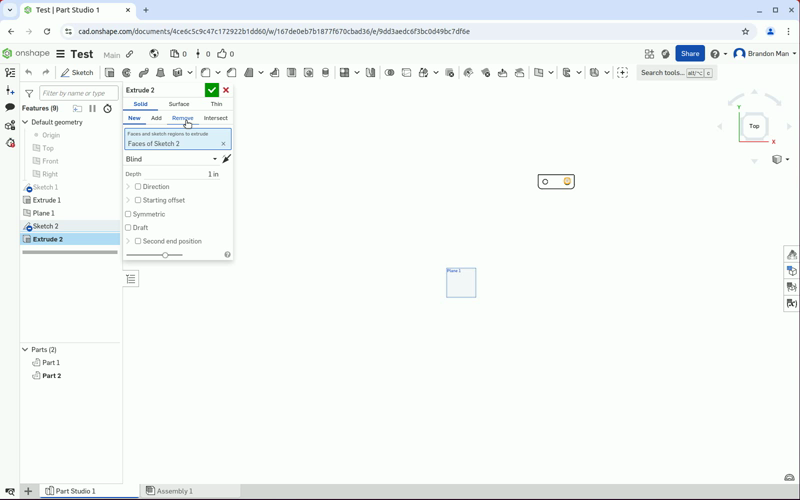
click(186, 120)
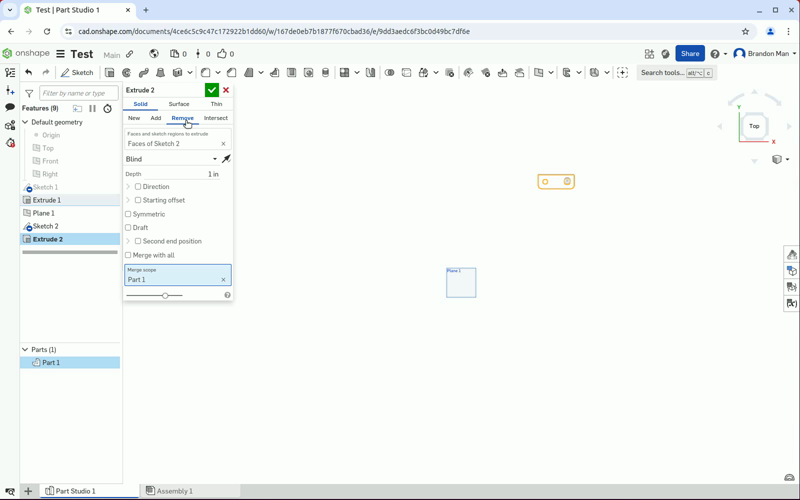
key(tab, 4)
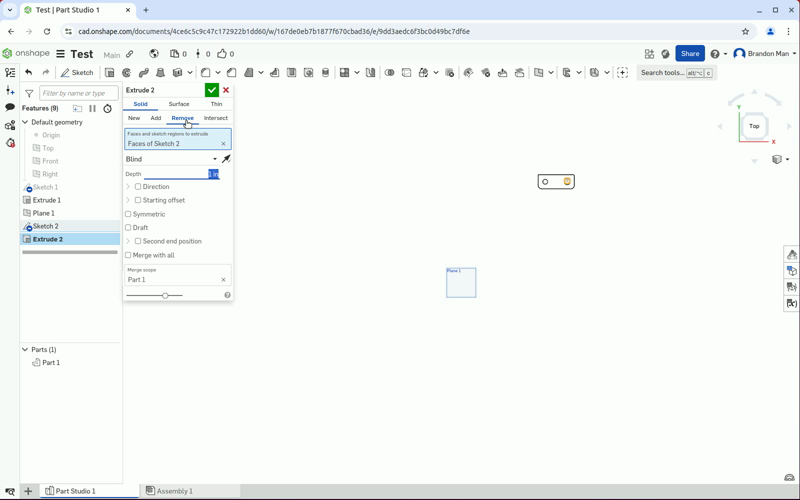
text(0.722)
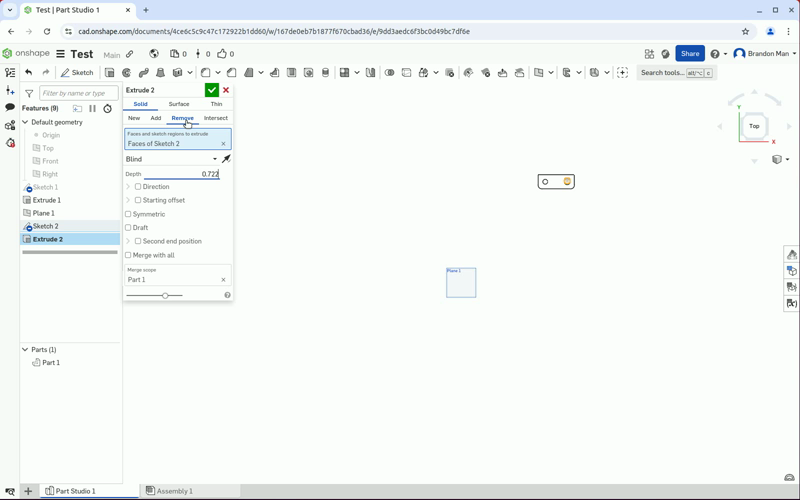
key(tab, 6)
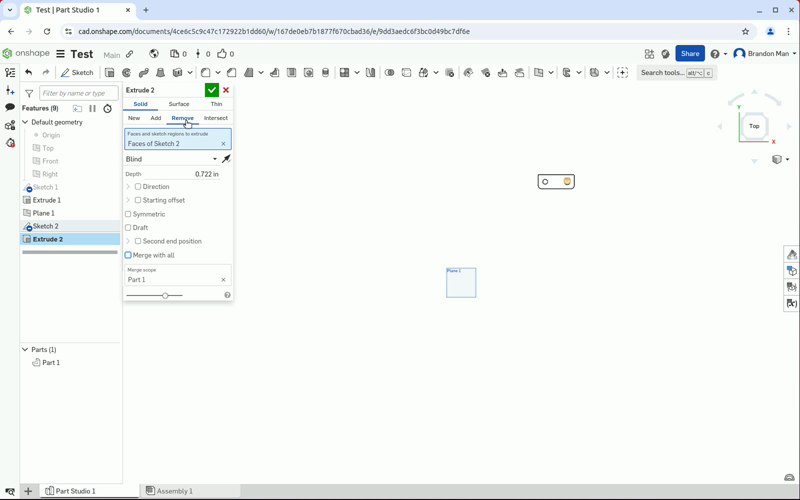
key(space)
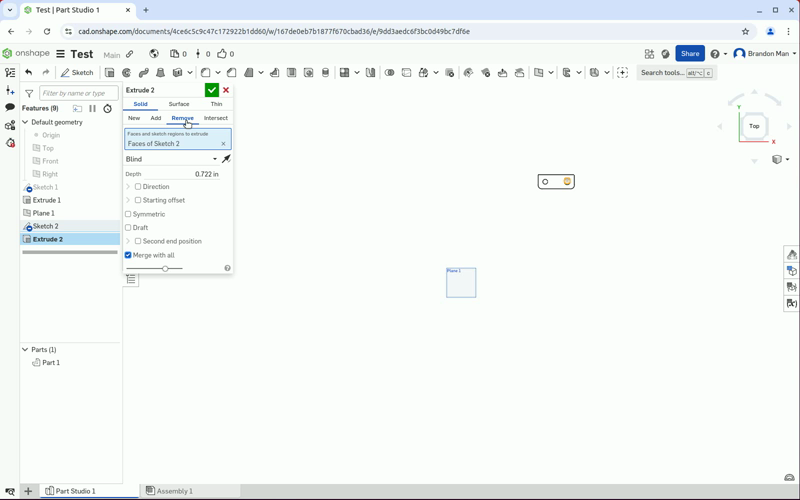
key(enter)
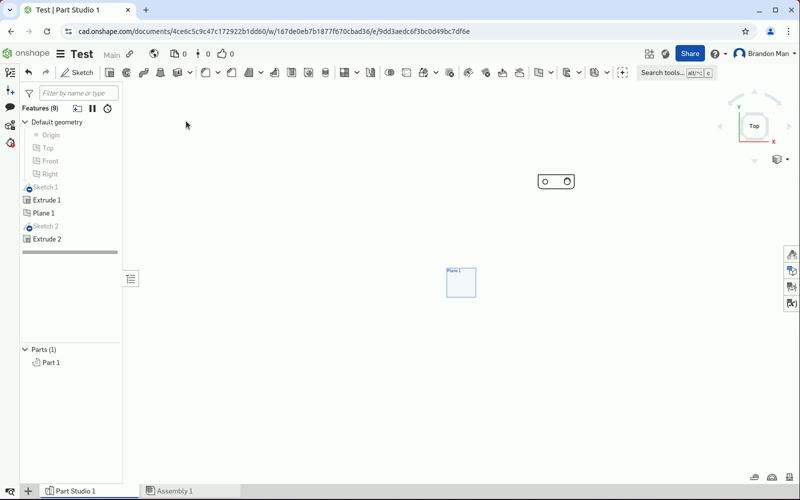
key(shift+h)
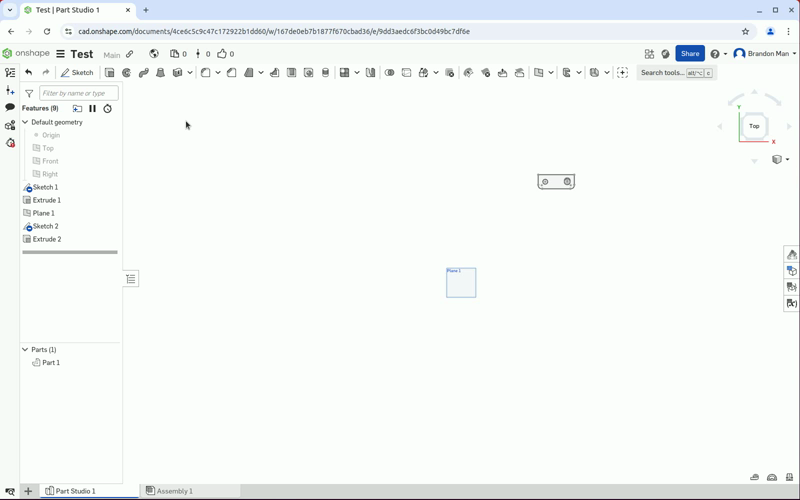
key(shift+h)
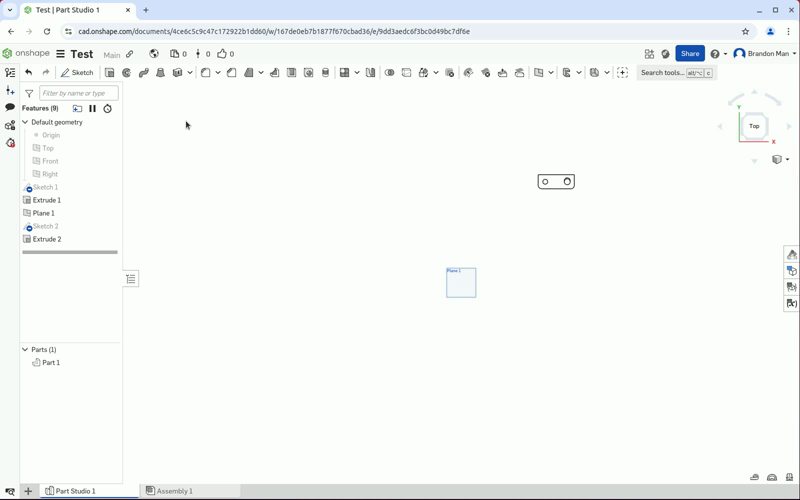
mouse_move(73, 189)
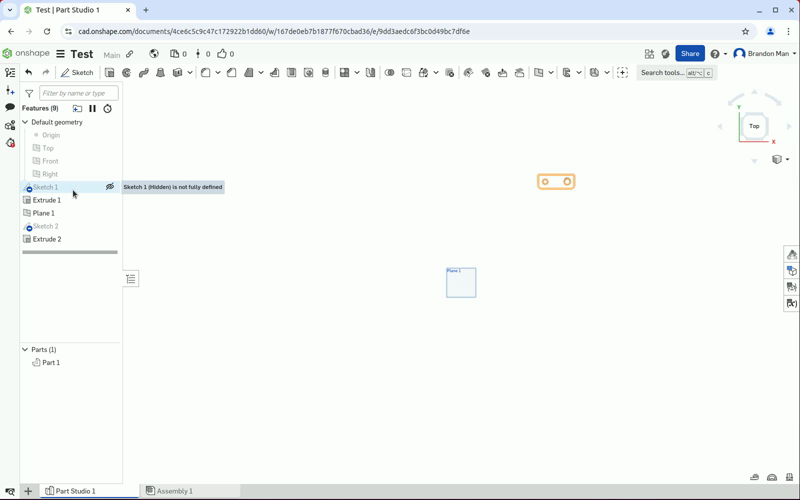
click(73, 189)
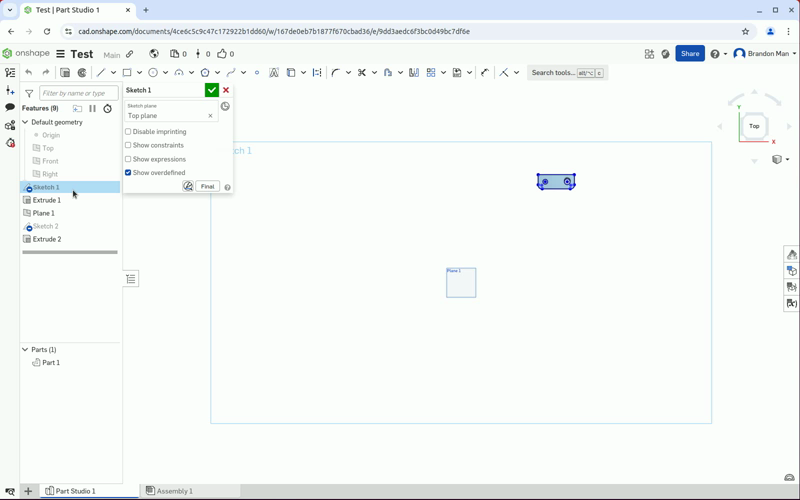
mouse_move(229, 92)
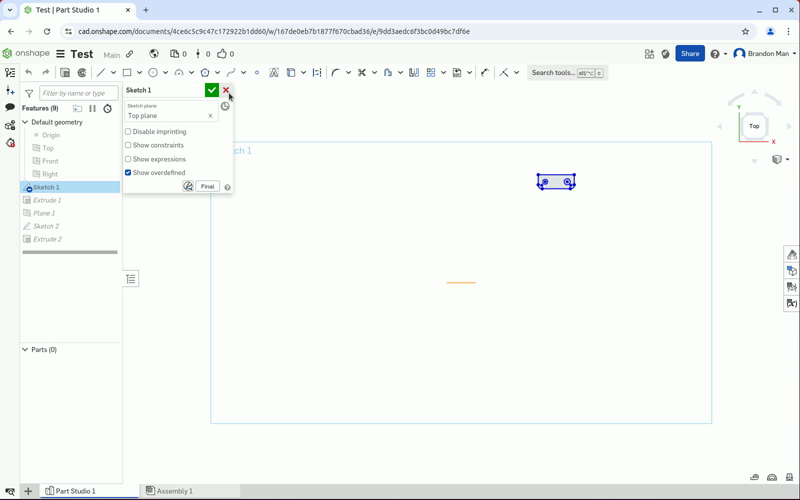
click(229, 92)
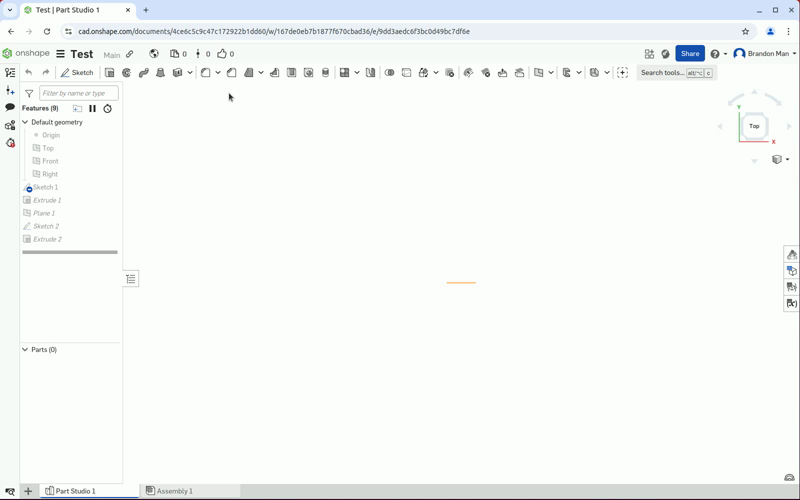
key(shift+s)
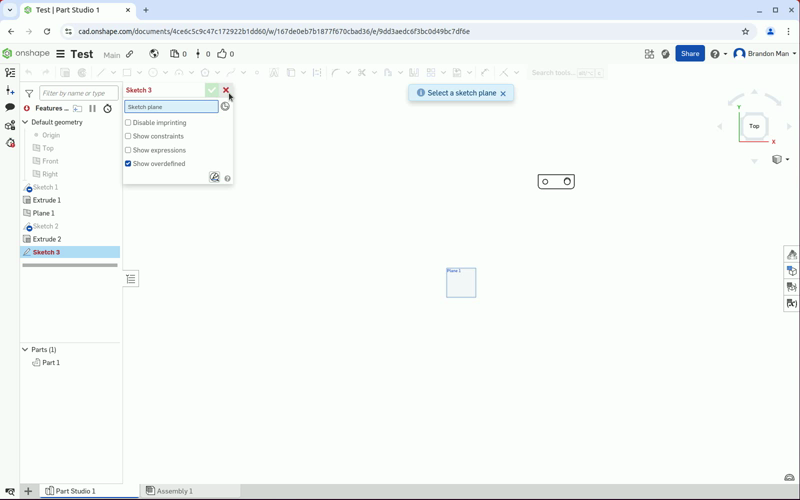
mouse_move(73, 215)
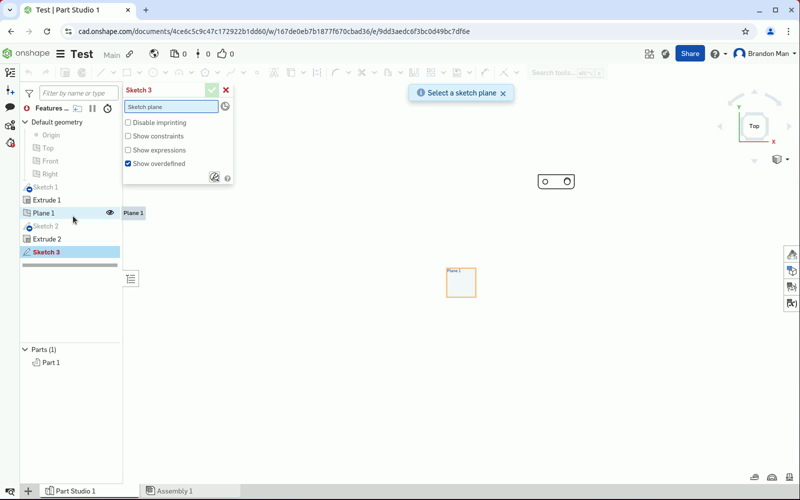
click(73, 215)
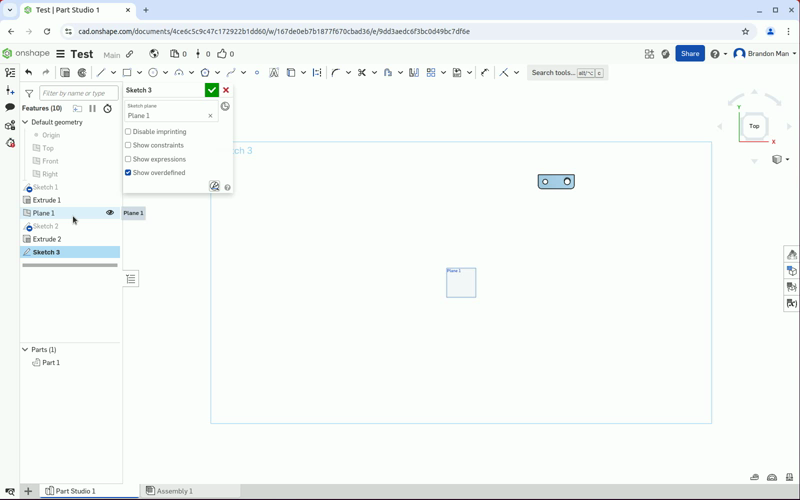
mouse_move(73, 352)
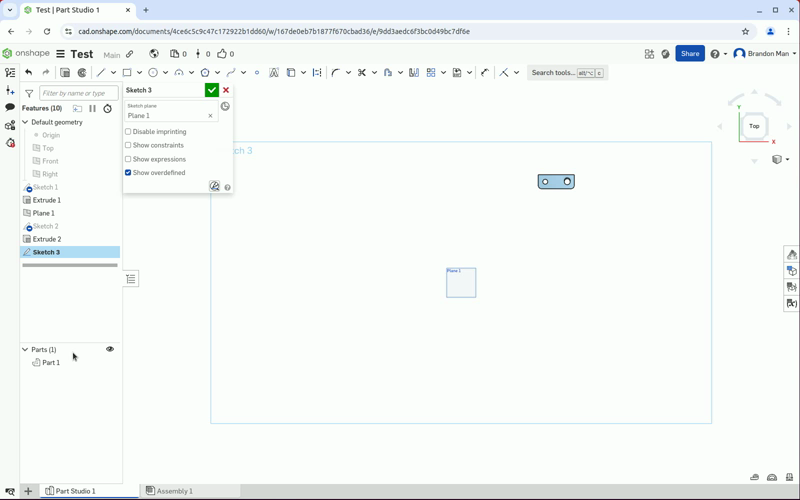
key(y)
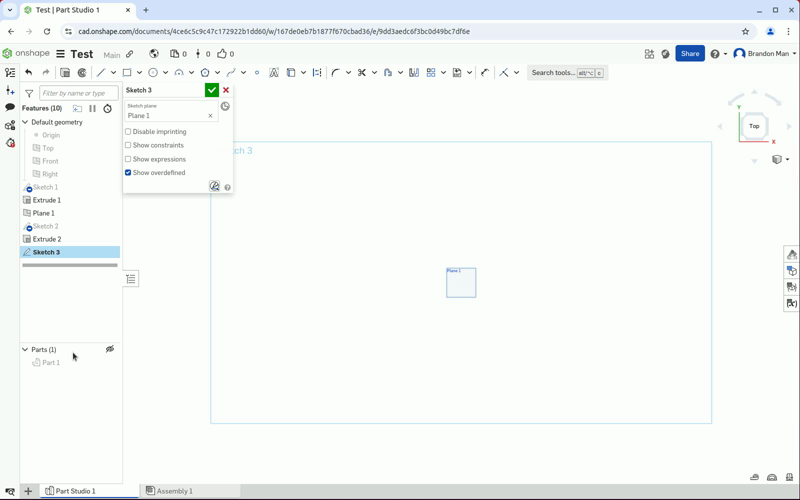
key(c)
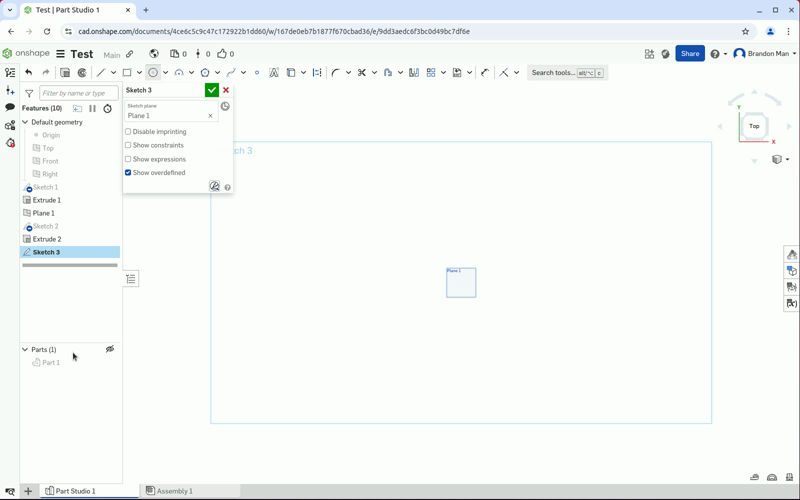
key_down(shift)
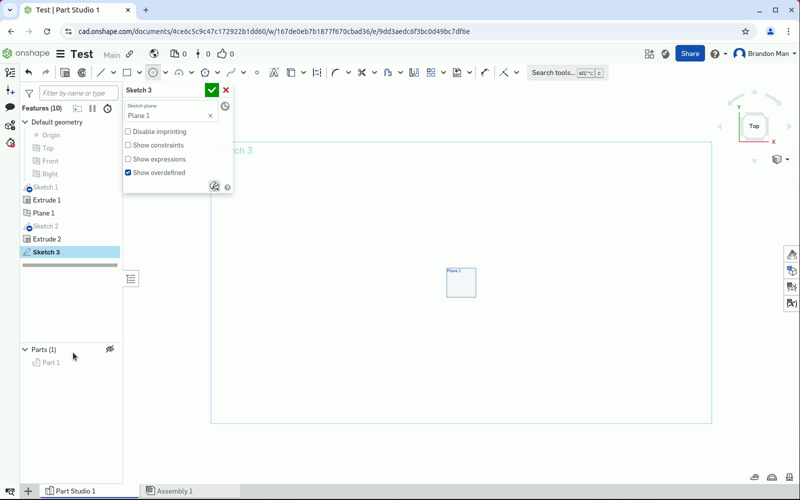
mouse_move(545, 180)
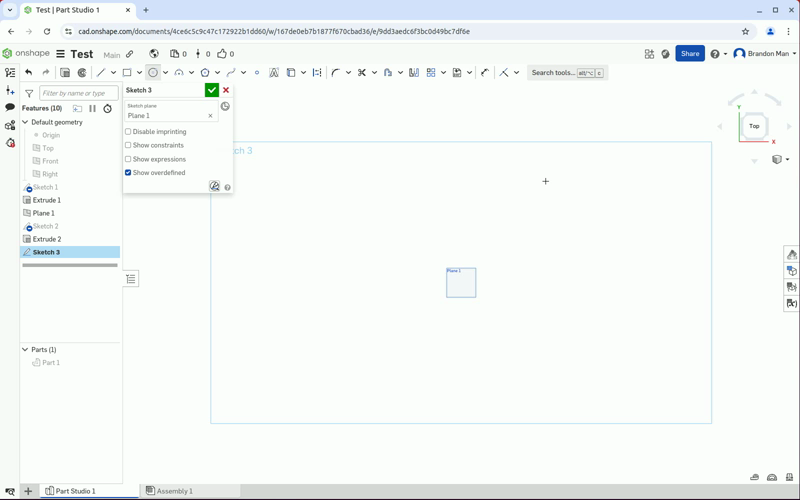
click(545, 180)
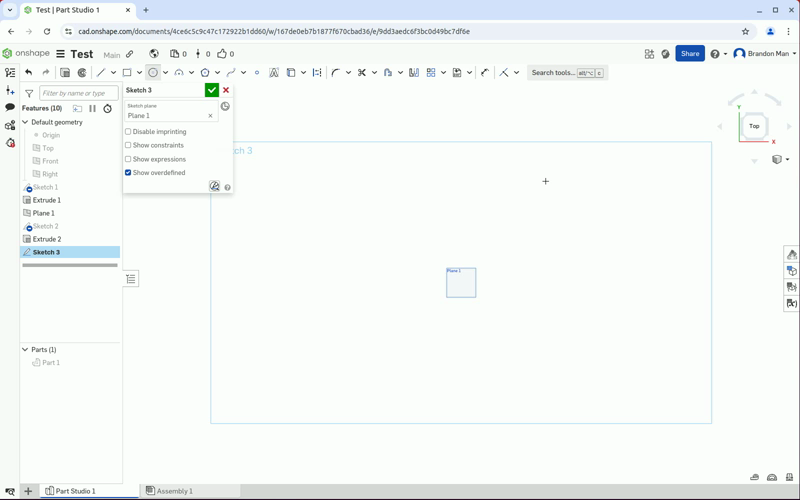
key_up(shift)
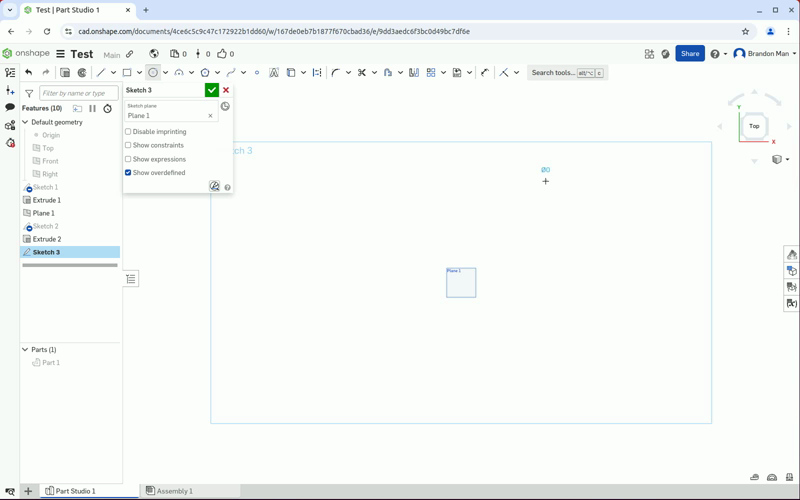
mouse_move(548, 180)
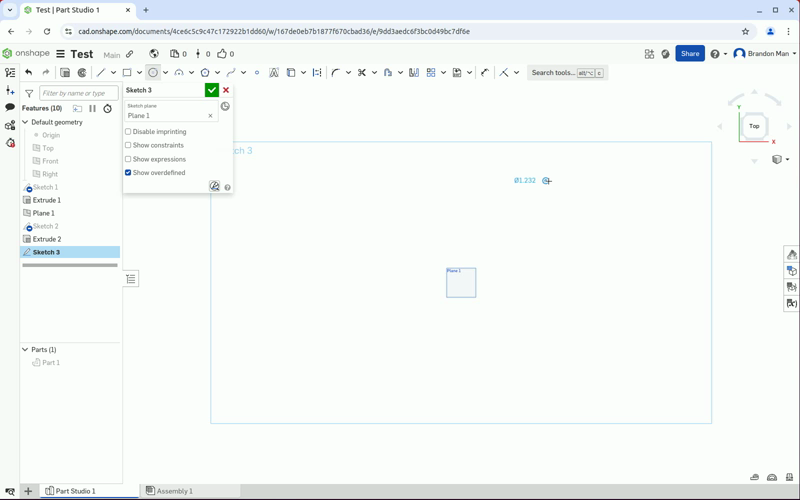
click(548, 180)
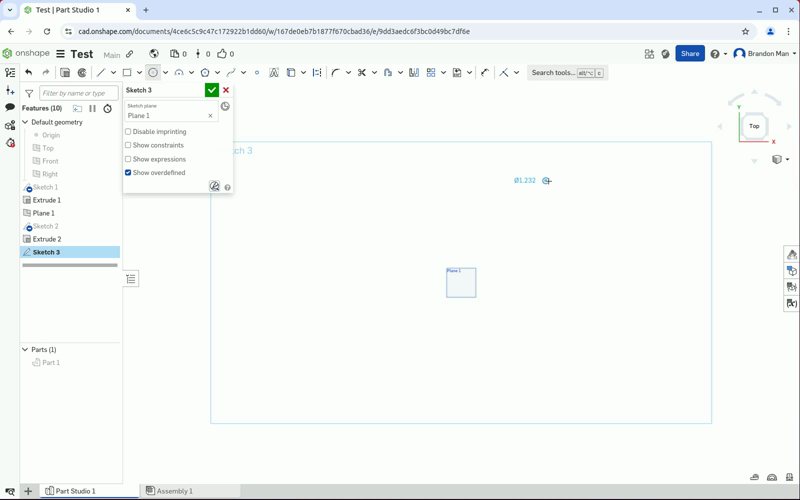
key(esc)
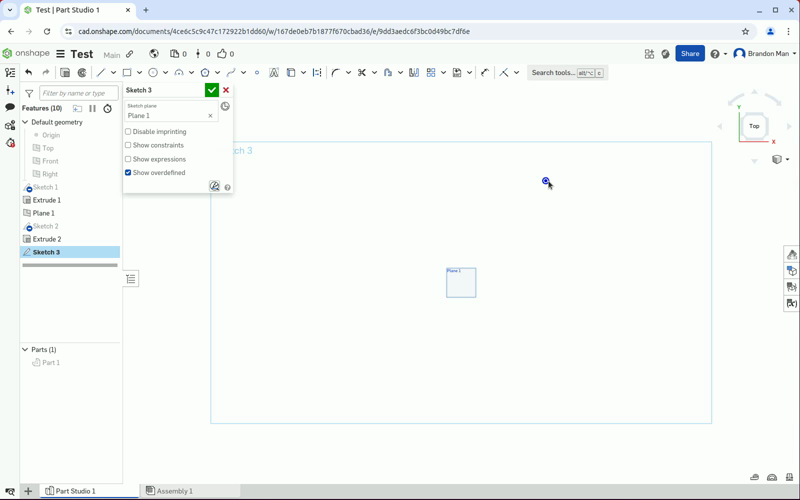
mouse_move(545, 178)
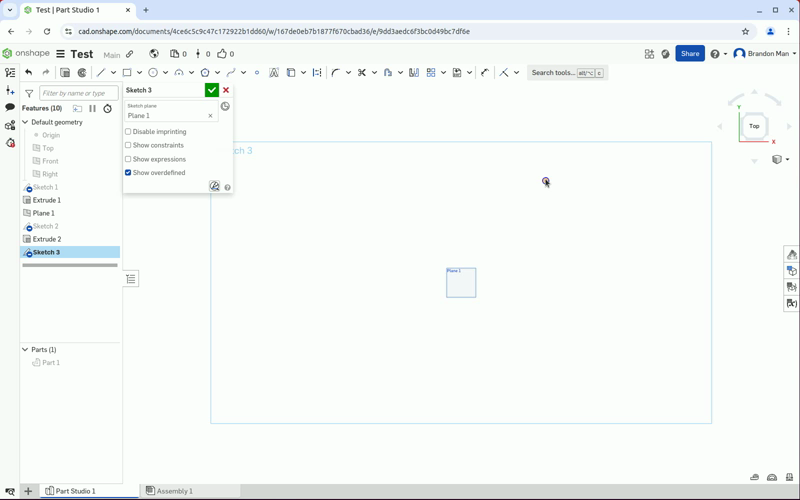
scroll(6)
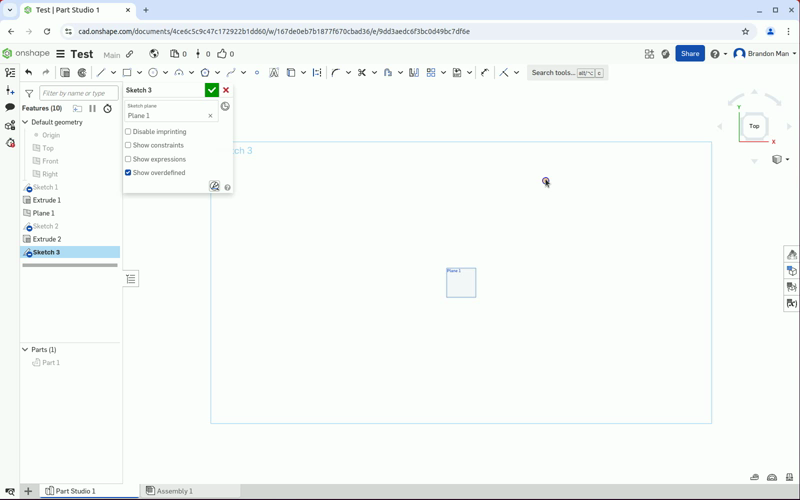
scroll(6)
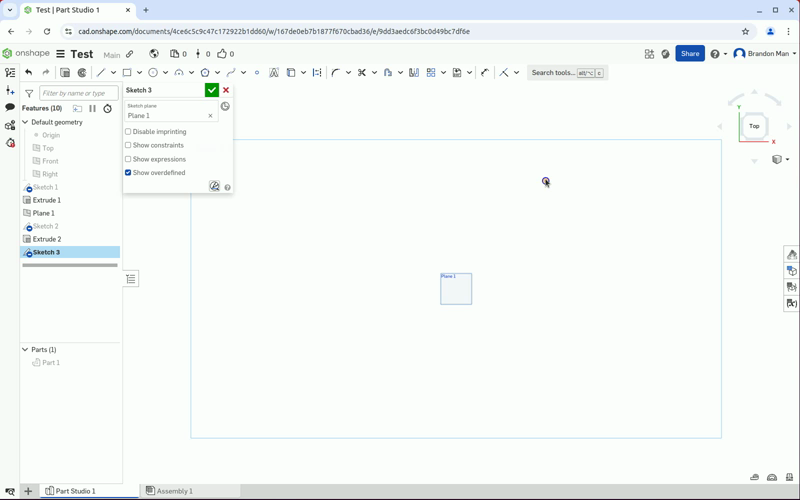
scroll(6)
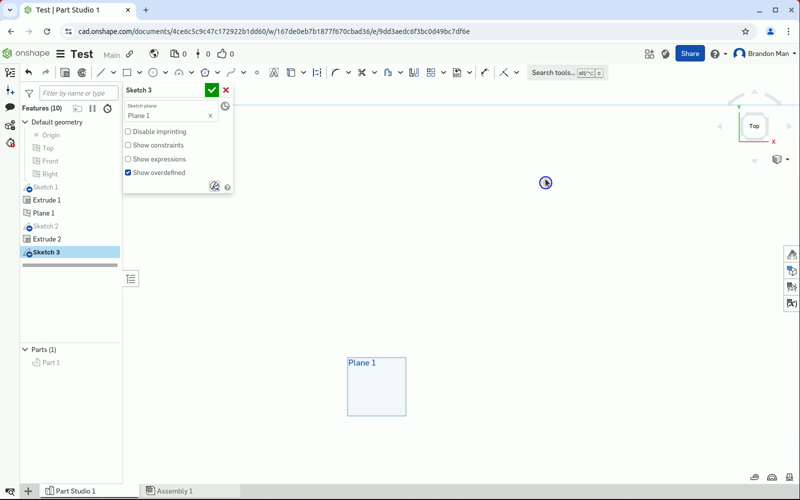
scroll(6)
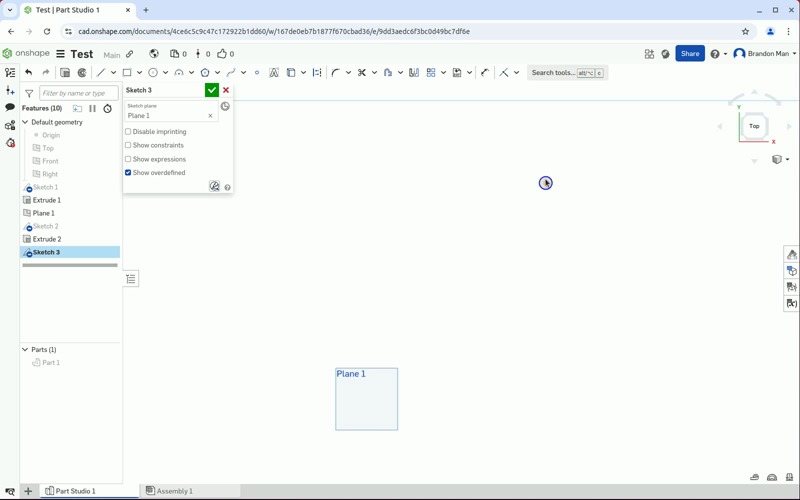
scroll(6)
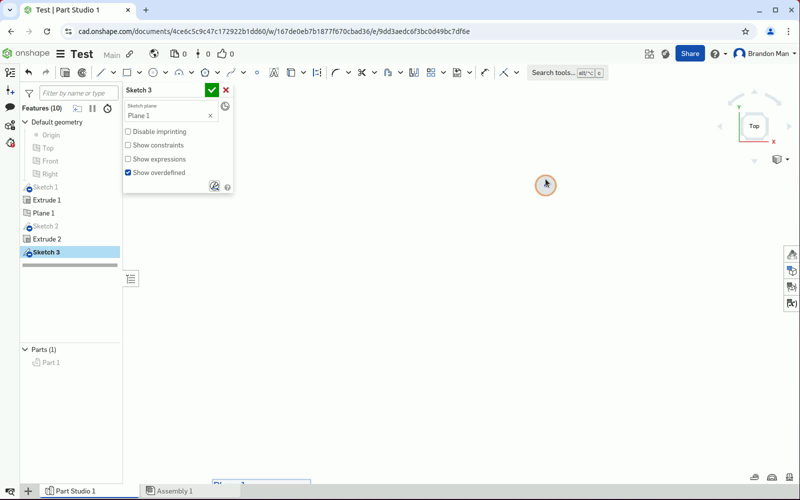
scroll(6)
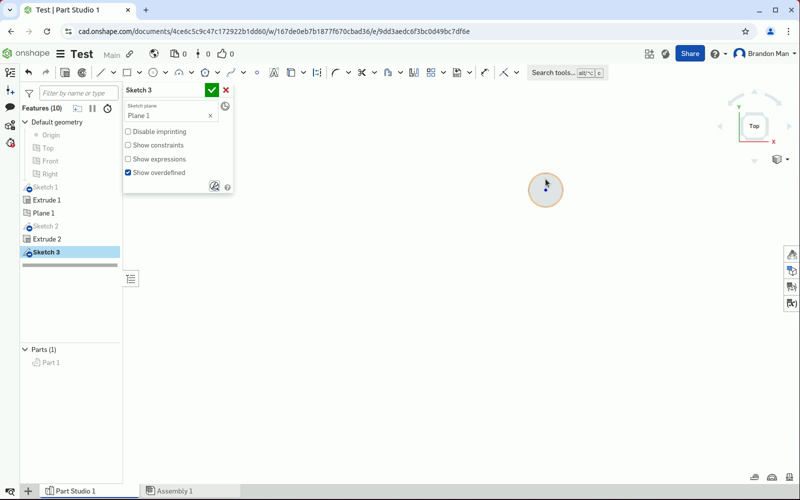
scroll(6)
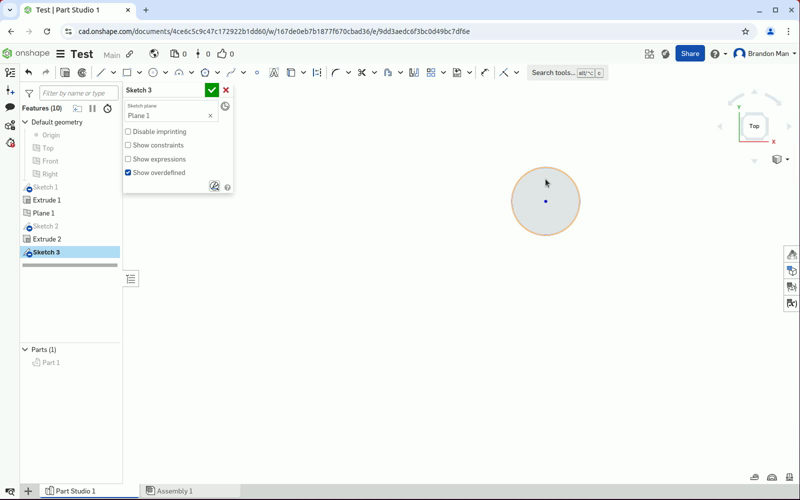
click(545, 178)
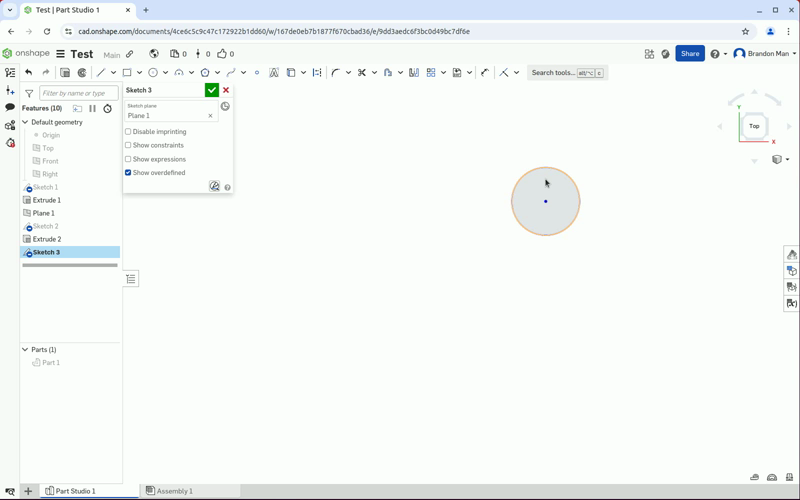
scroll(-6)
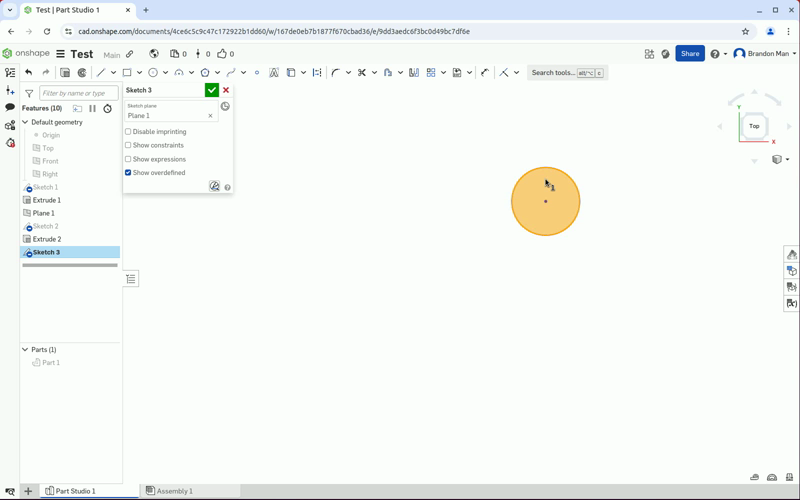
scroll(-6)
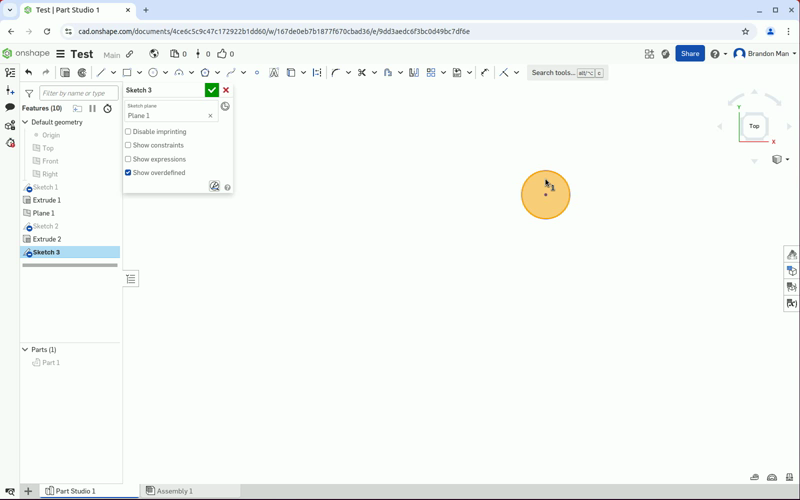
scroll(-6)
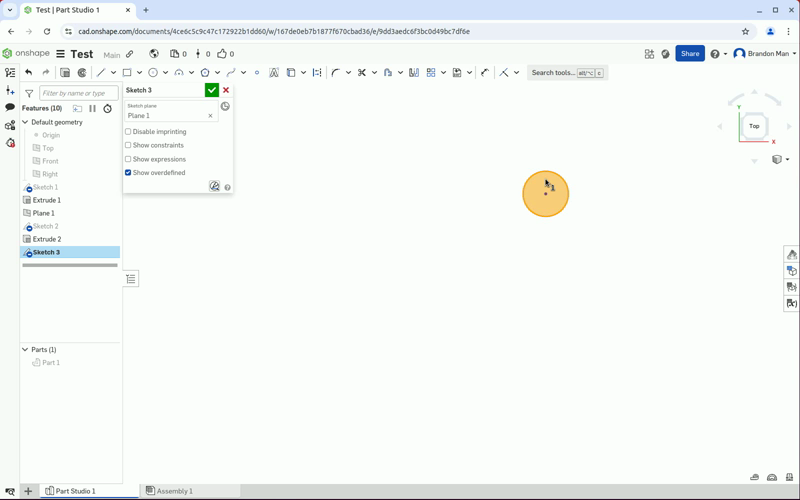
scroll(-6)
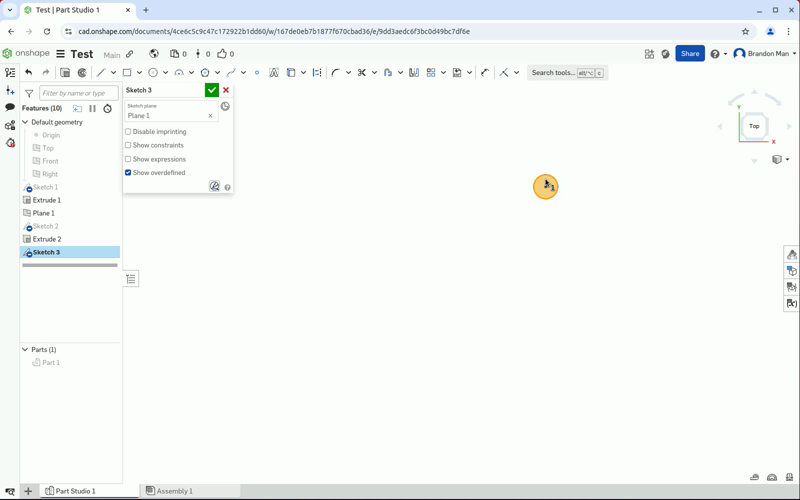
scroll(-6)
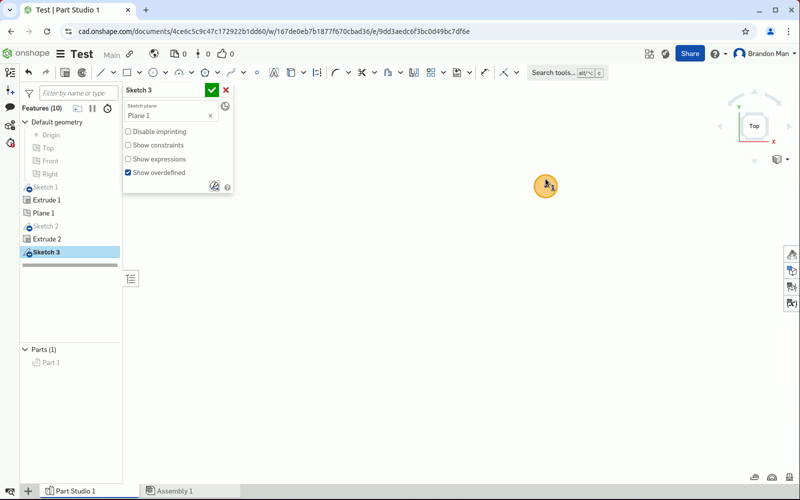
scroll(-6)
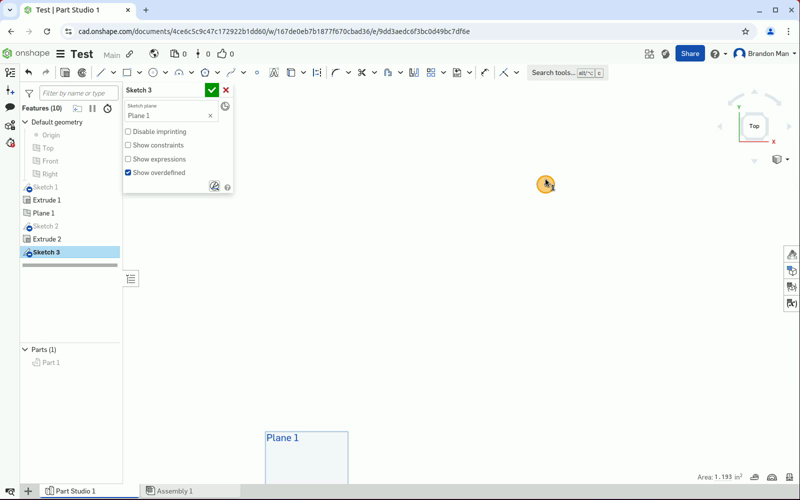
scroll(-6)
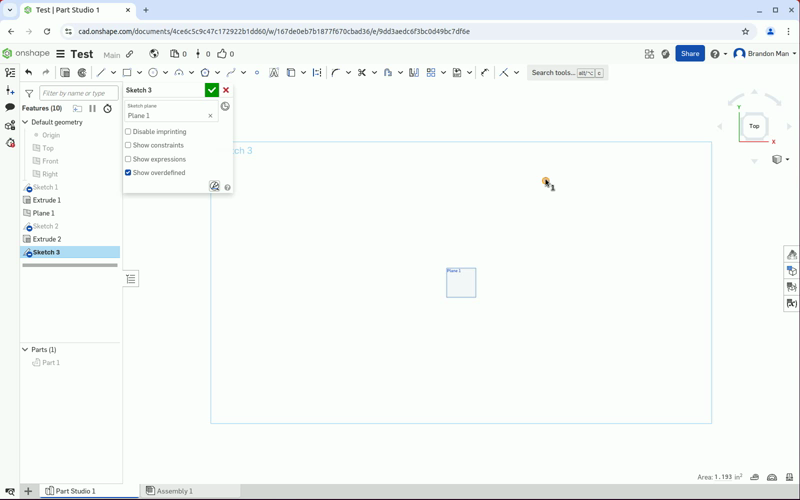
mouse_move(73, 352)
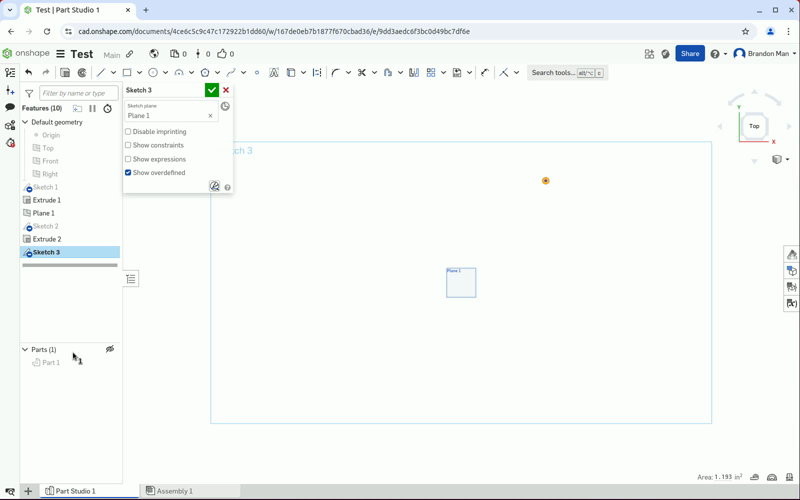
key(shift+y)
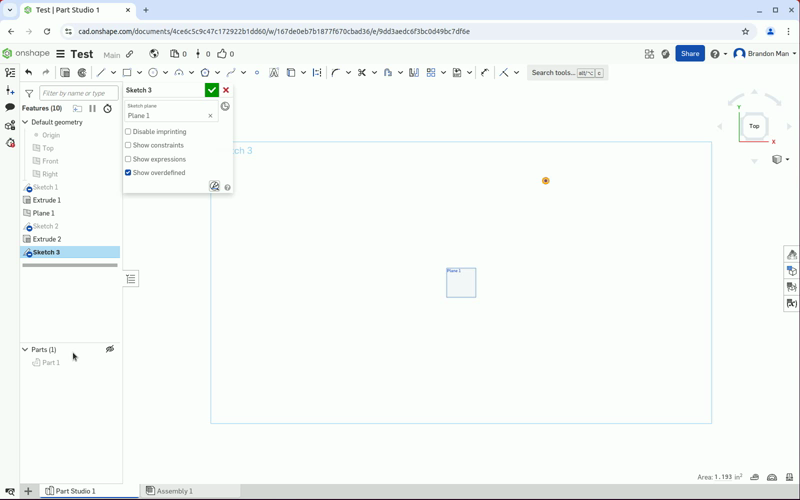
key(shift+e)
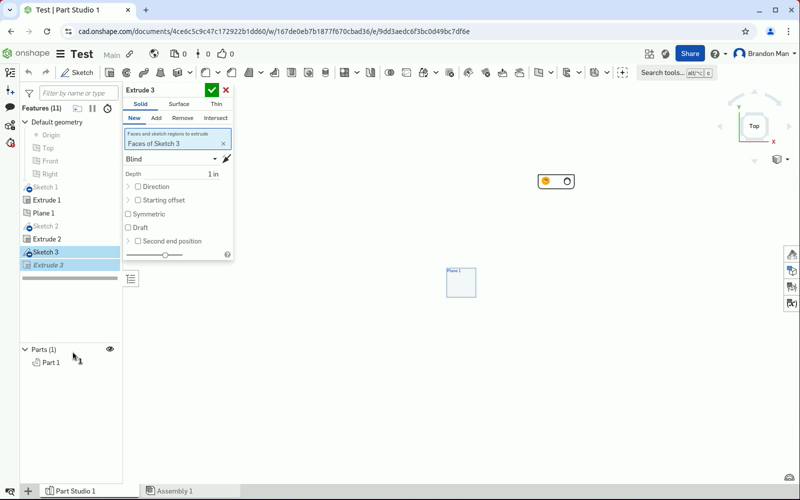
mouse_move(143, 106)
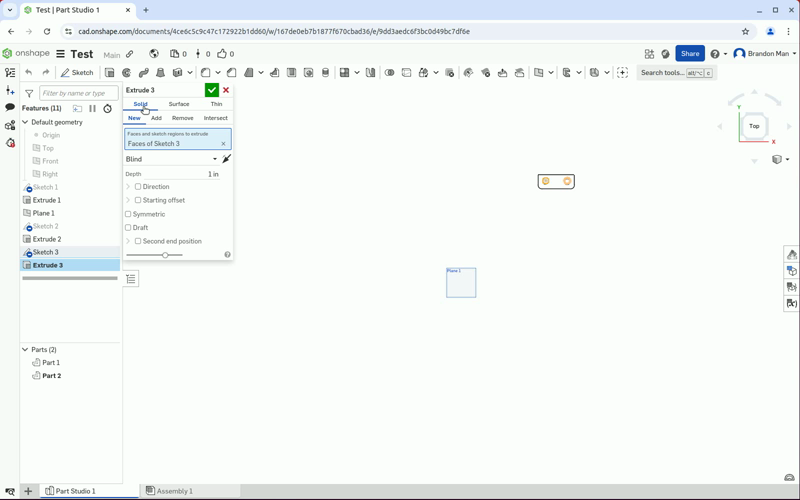
click(143, 106)
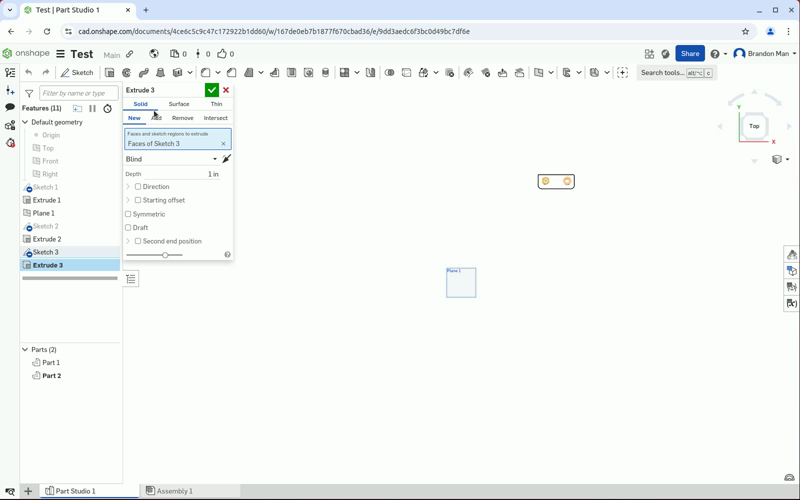
mouse_move(186, 120)
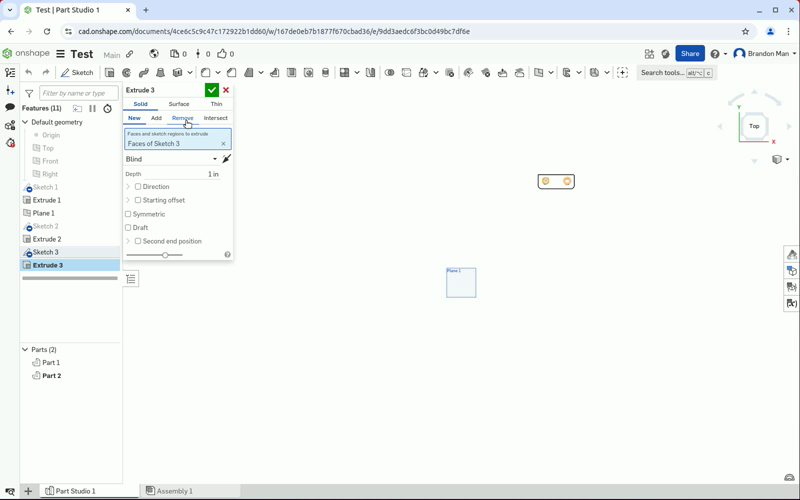
click(186, 120)
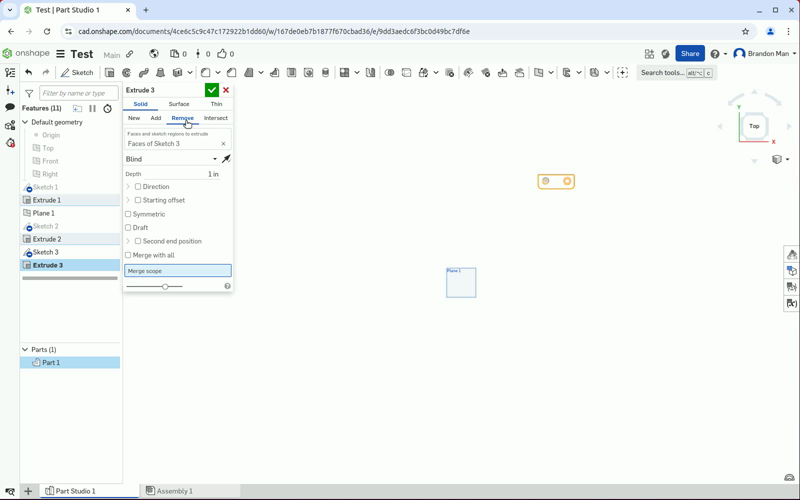
key(tab, 4)
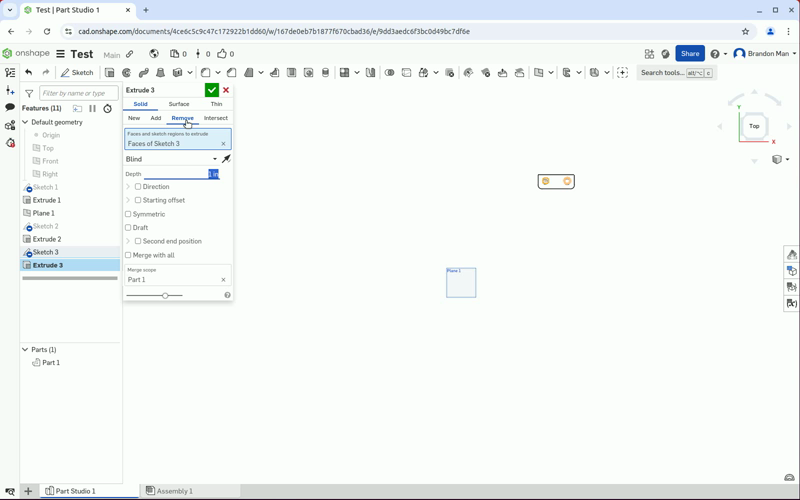
text(0.722)
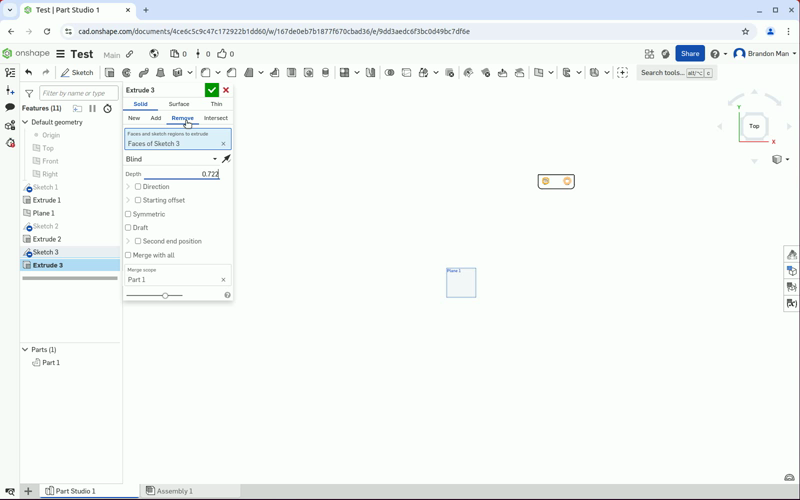
key(tab, 6)
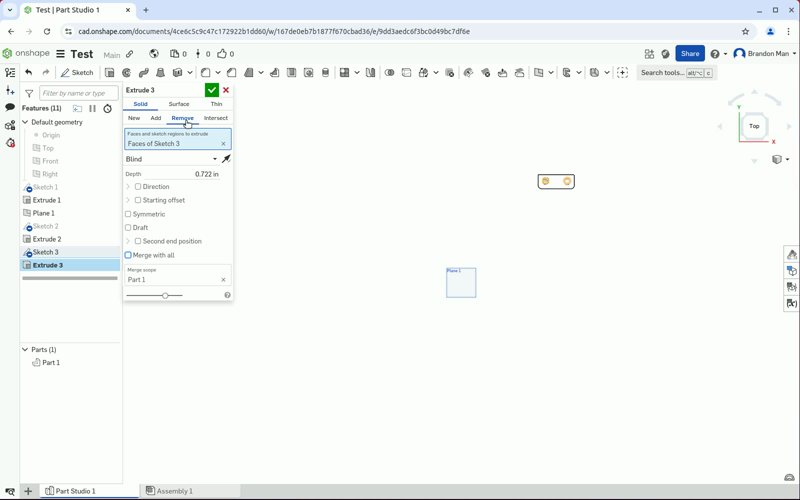
key(space)
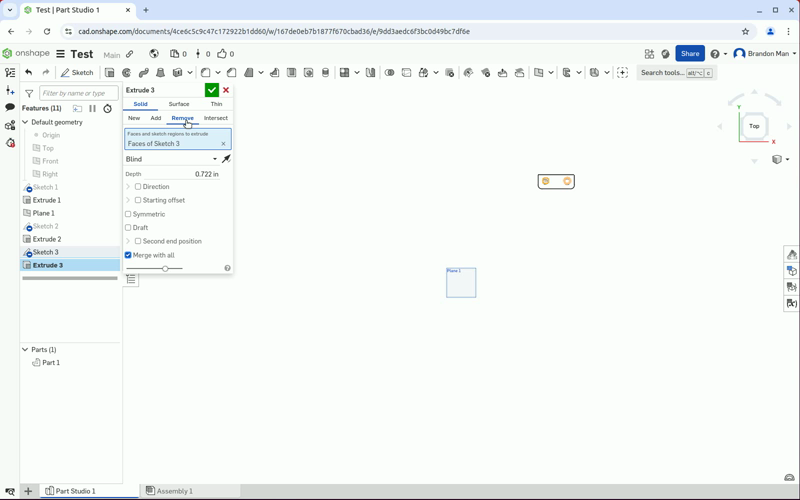
key(enter)
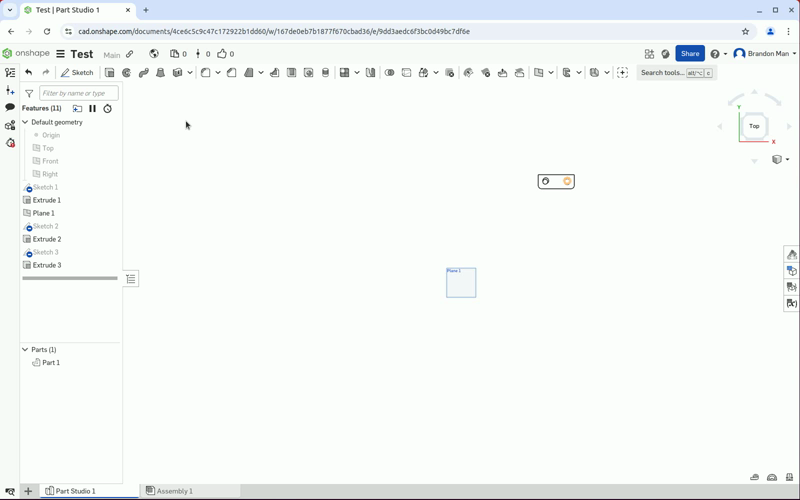
key(shift+h)
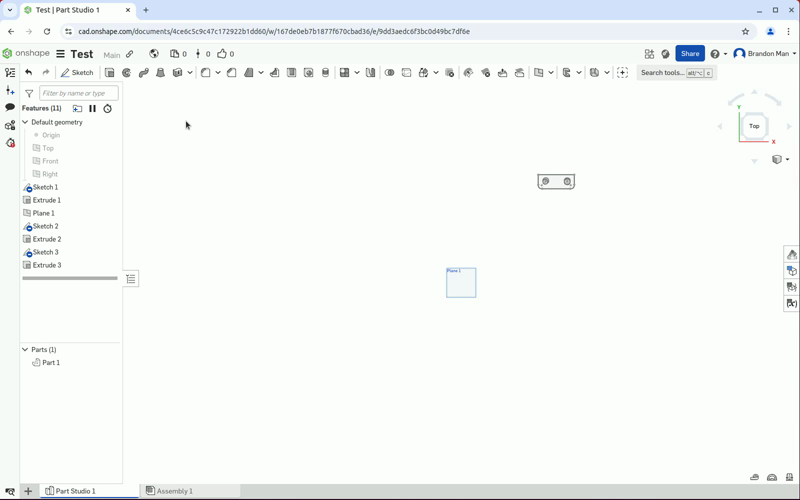
key(shift+h)
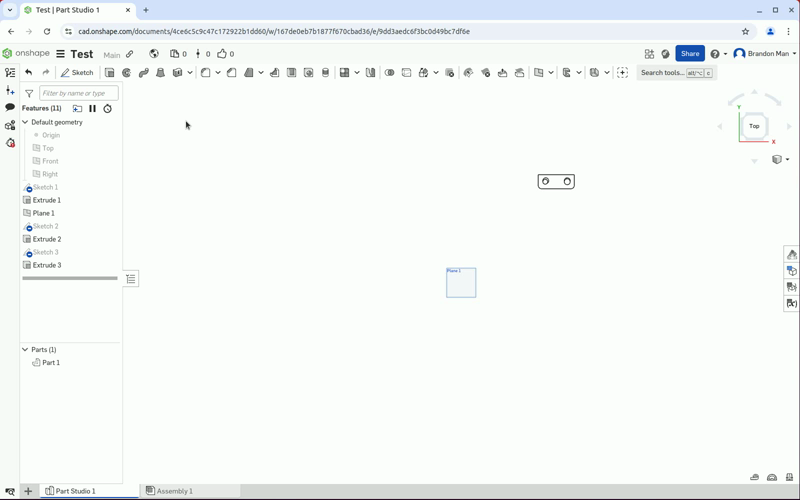
mouse_move(73, 189)
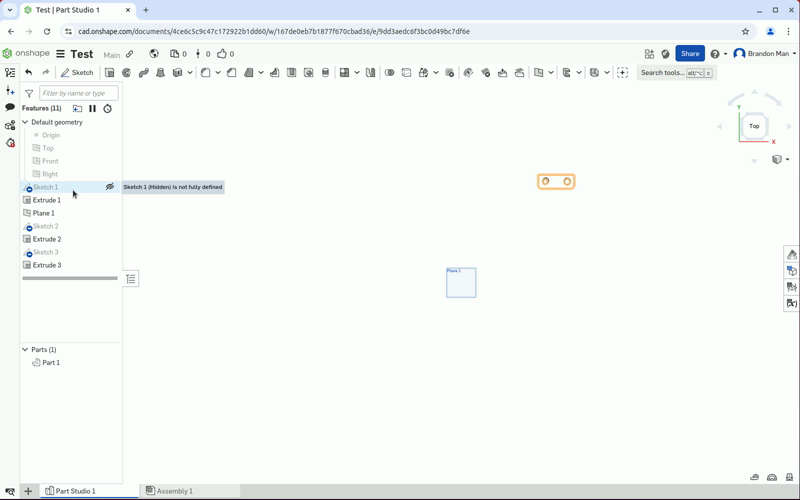
click(73, 189)
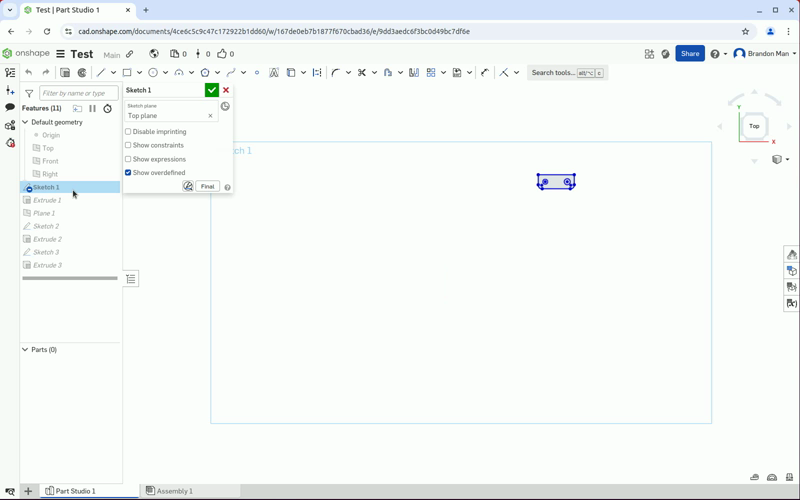
mouse_move(229, 92)
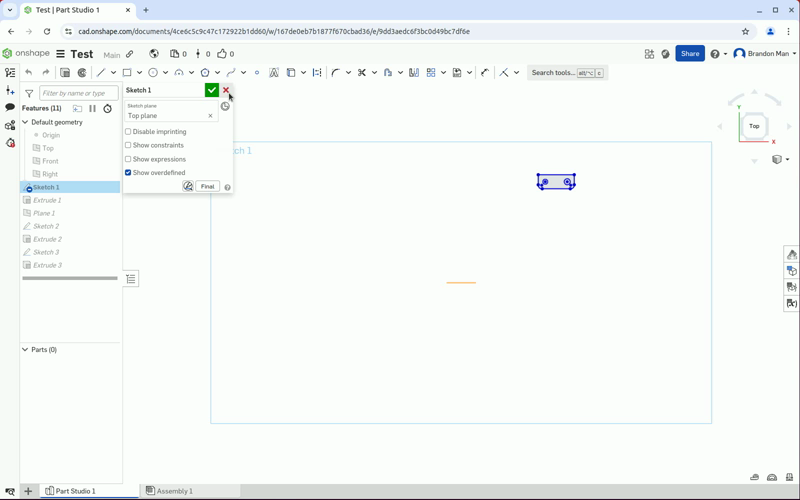
click(229, 92)
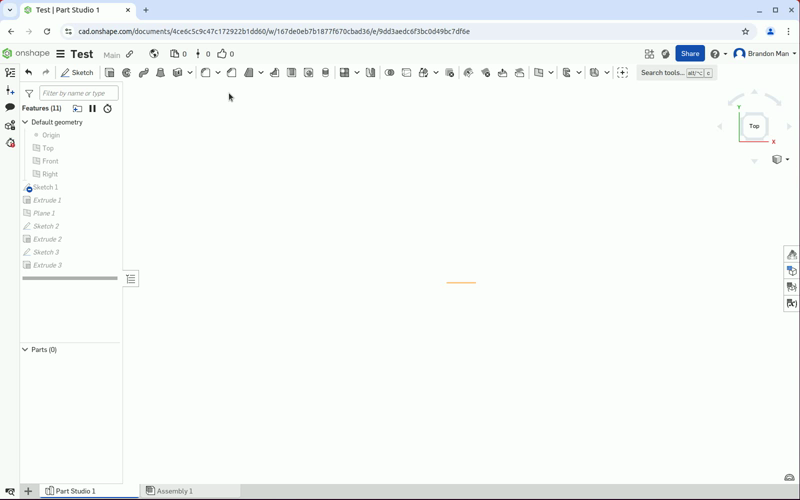
key(shift+s)
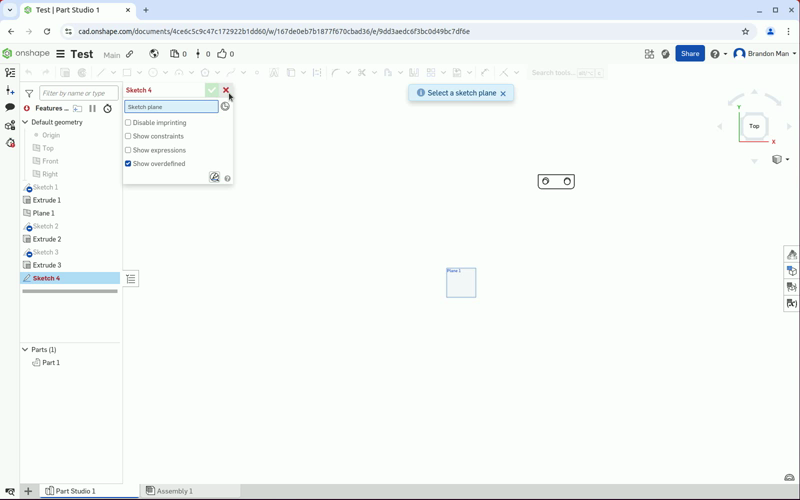
mouse_move(73, 215)
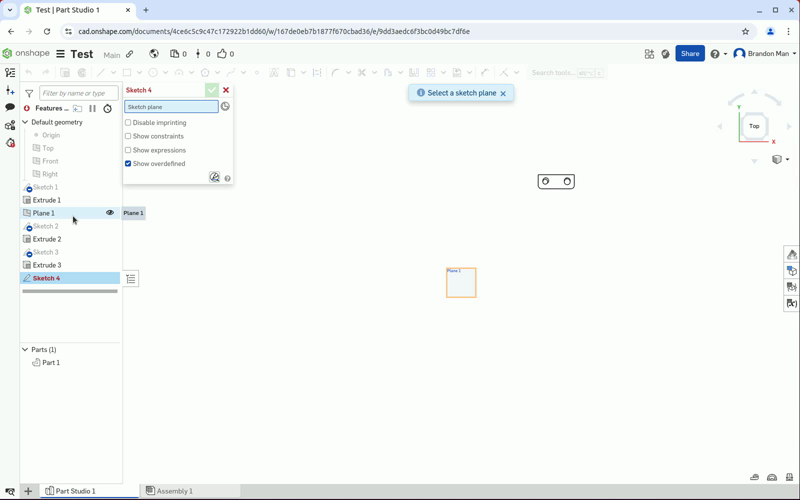
click(73, 215)
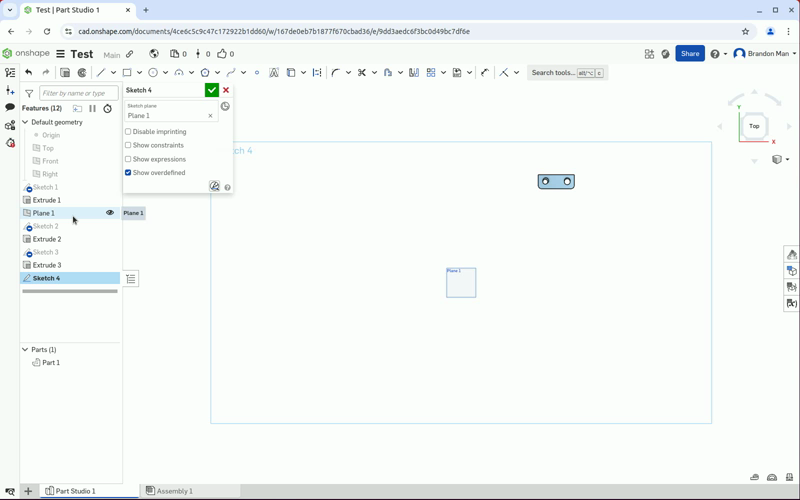
mouse_move(73, 352)
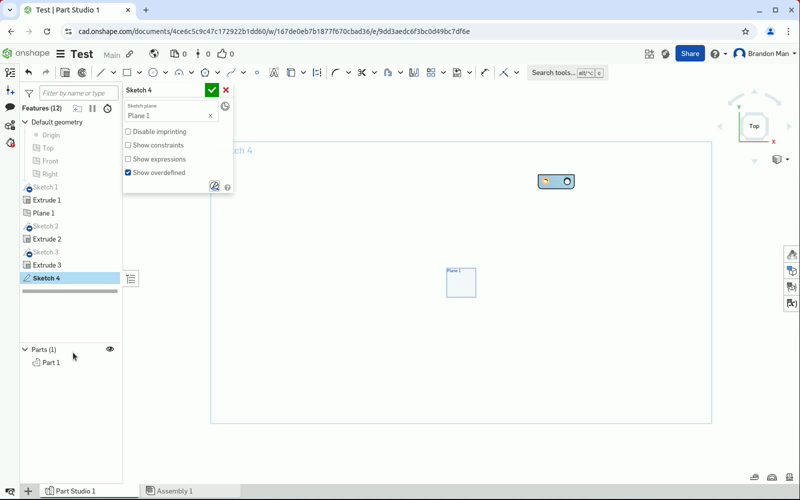
key(y)
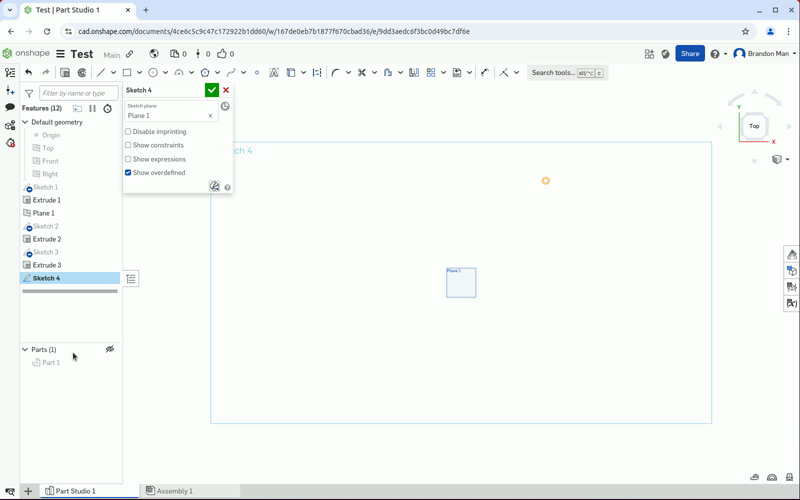
key(c)
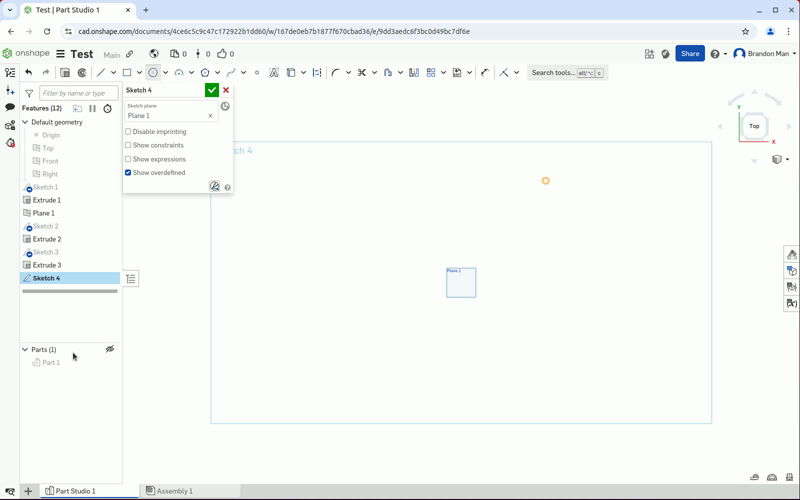
key_down(shift)
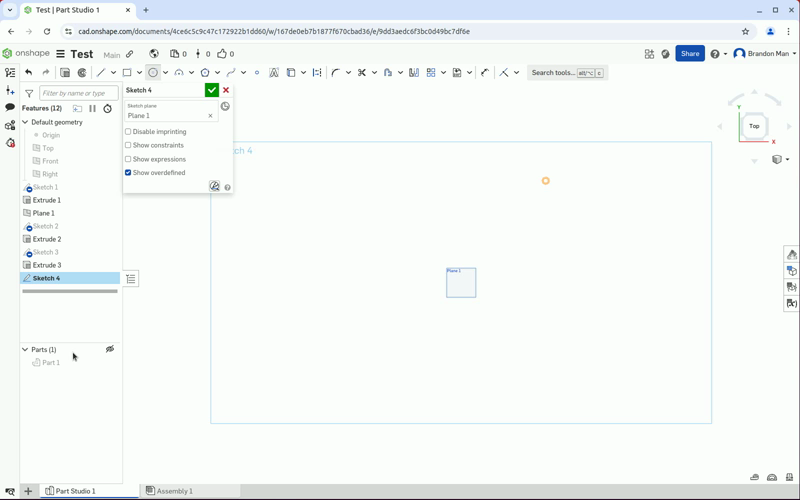
mouse_move(567, 180)
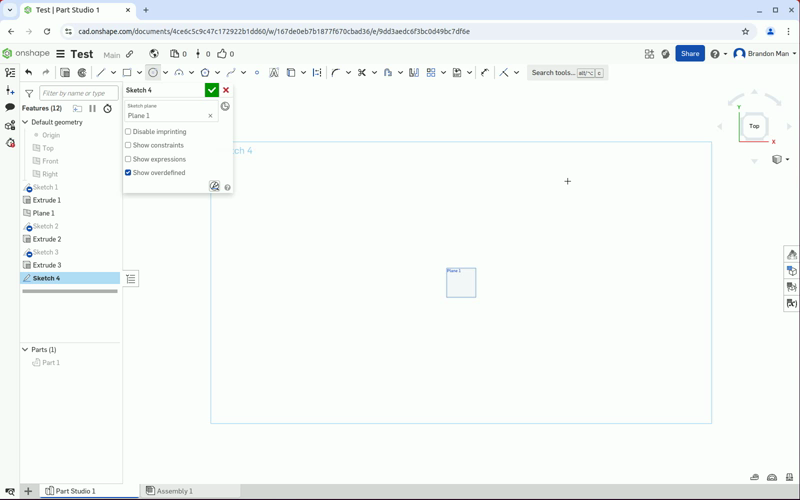
click(567, 180)
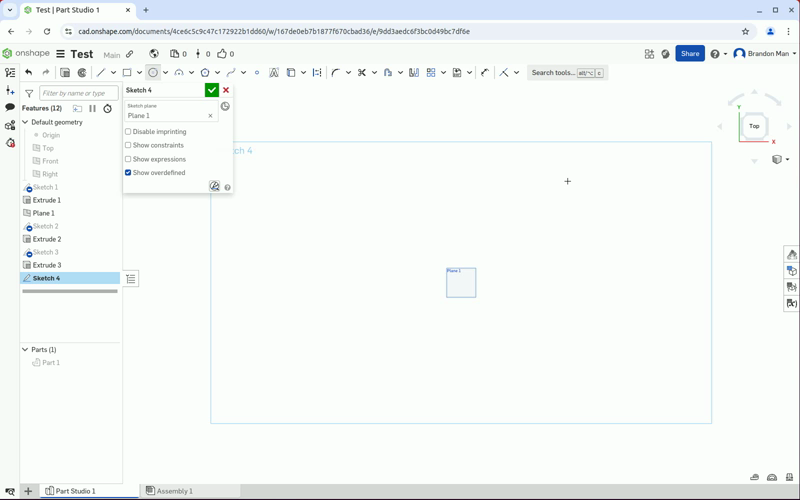
key_up(shift)
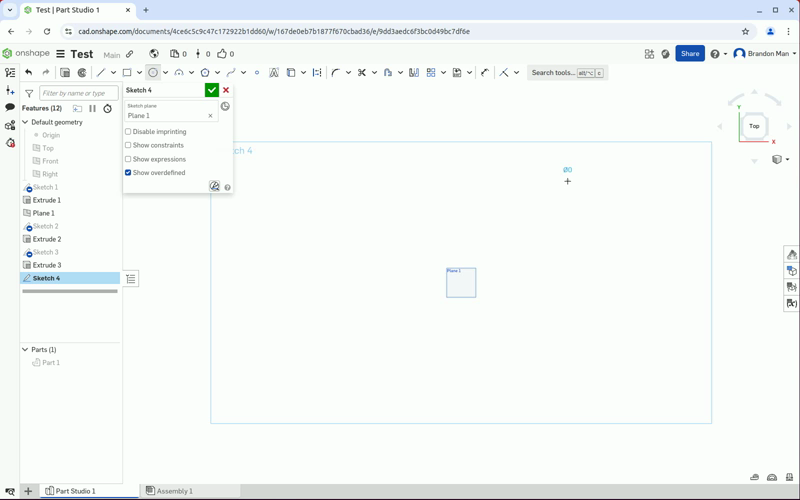
mouse_move(573, 180)
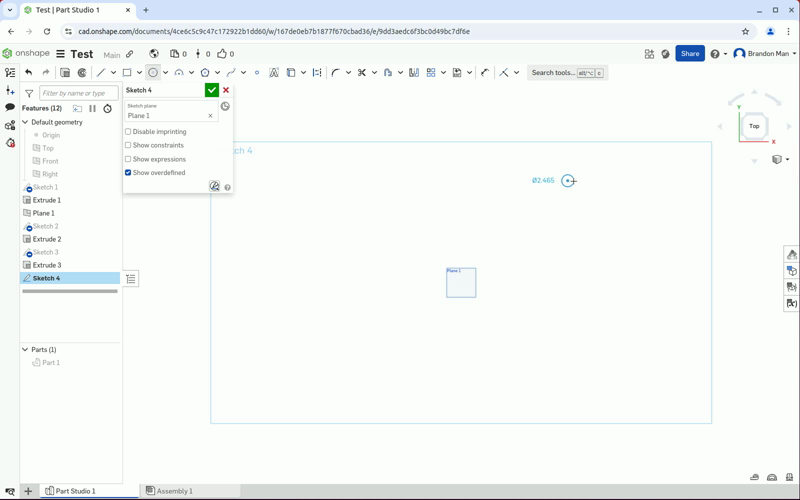
click(573, 180)
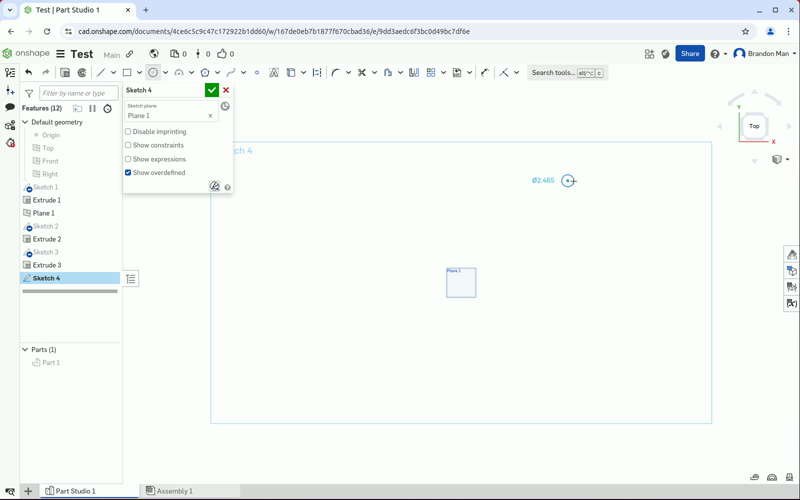
key(esc)
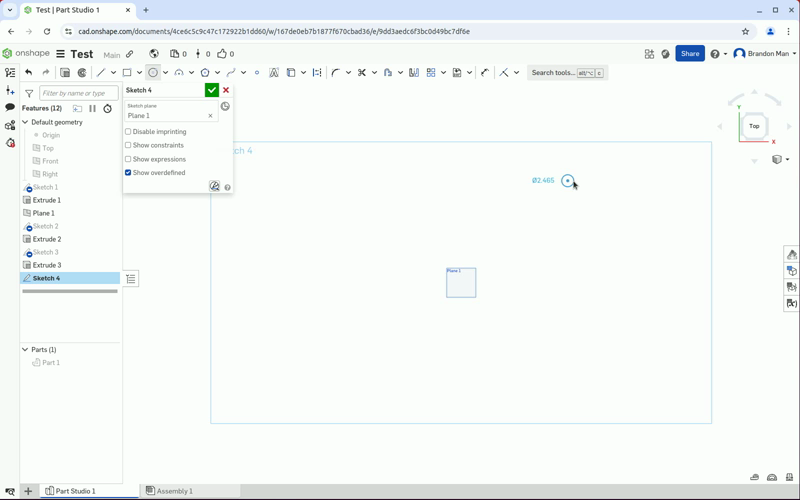
key(c)
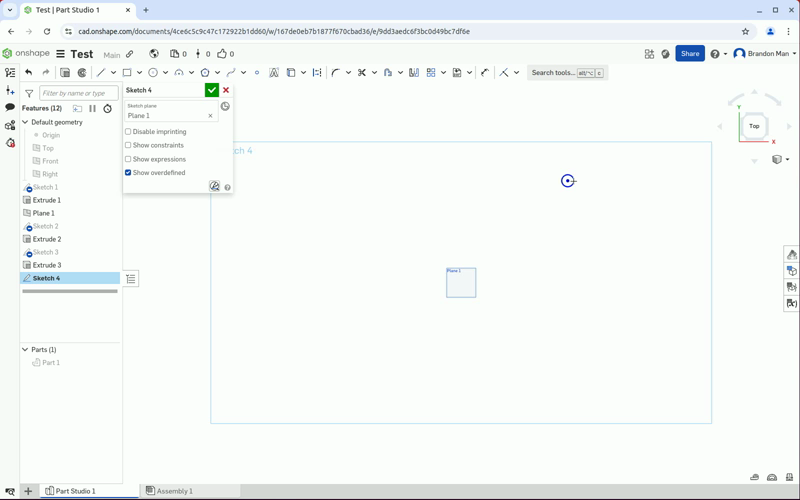
key_down(shift)
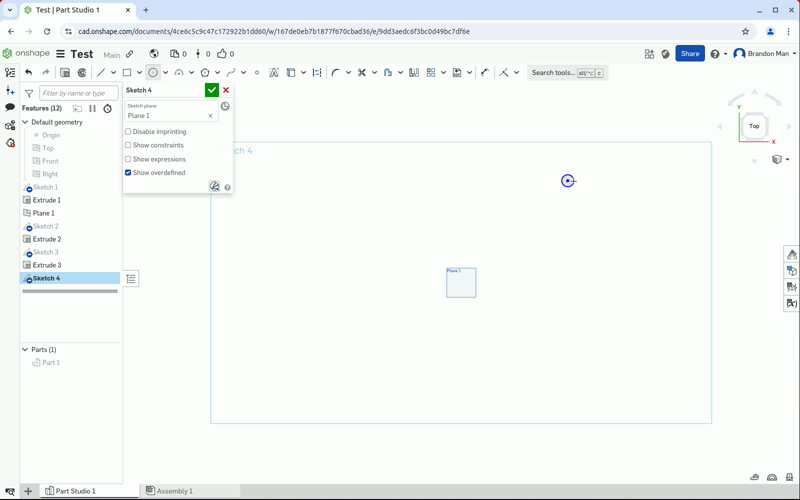
mouse_move(567, 180)
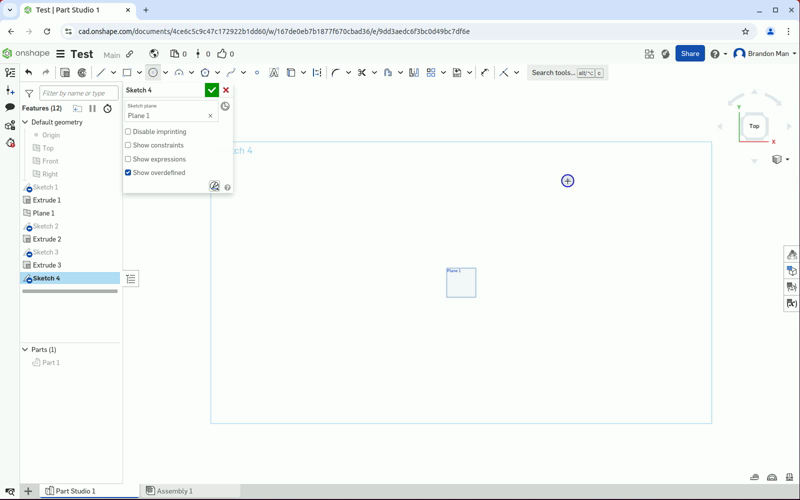
click(567, 180)
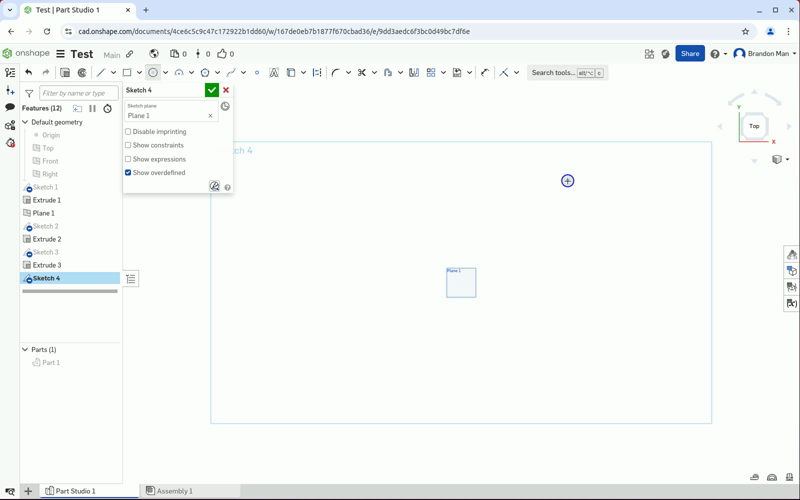
key_up(shift)
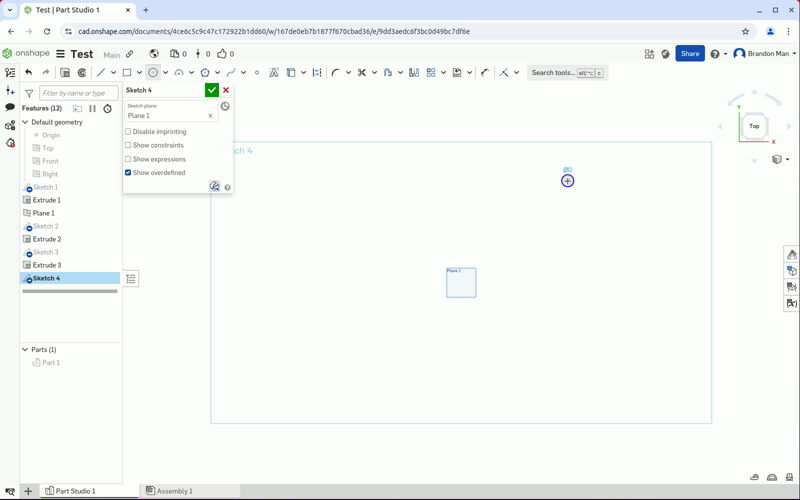
mouse_move(570, 180)
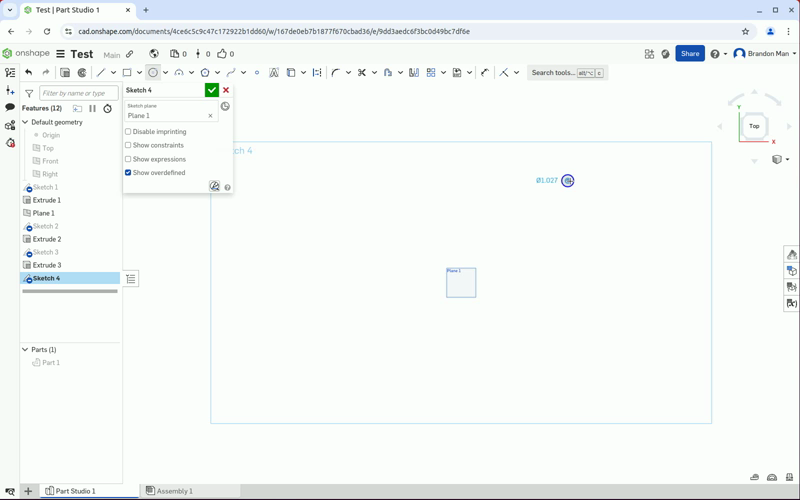
scroll(6)
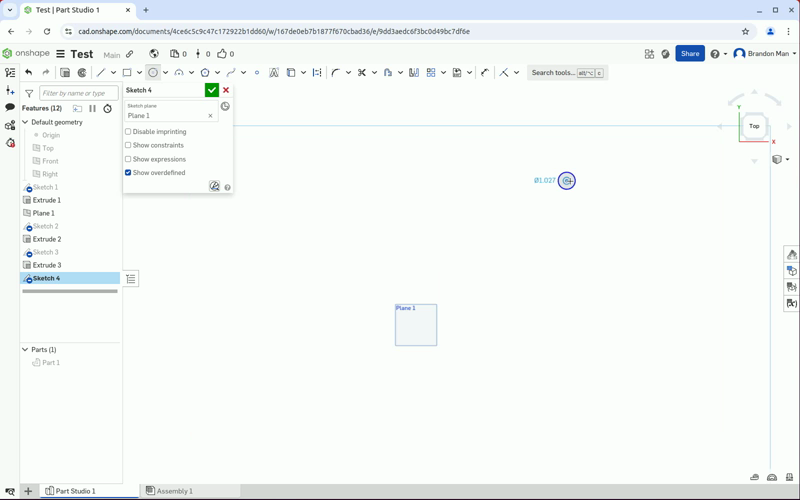
scroll(6)
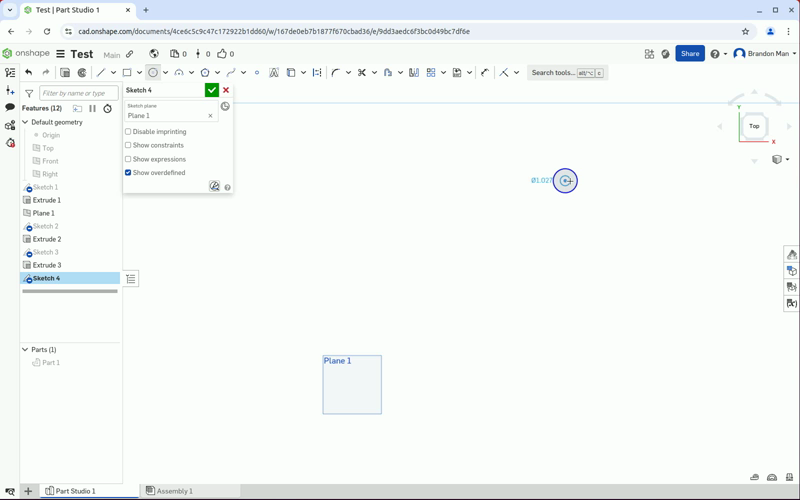
scroll(6)
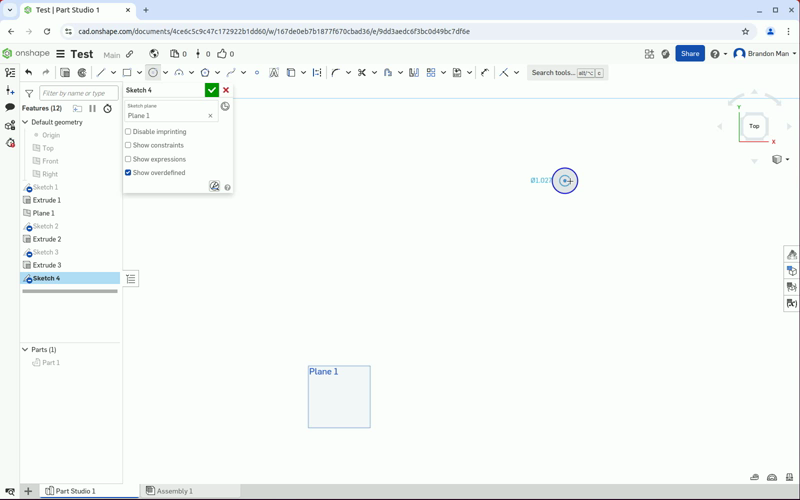
scroll(6)
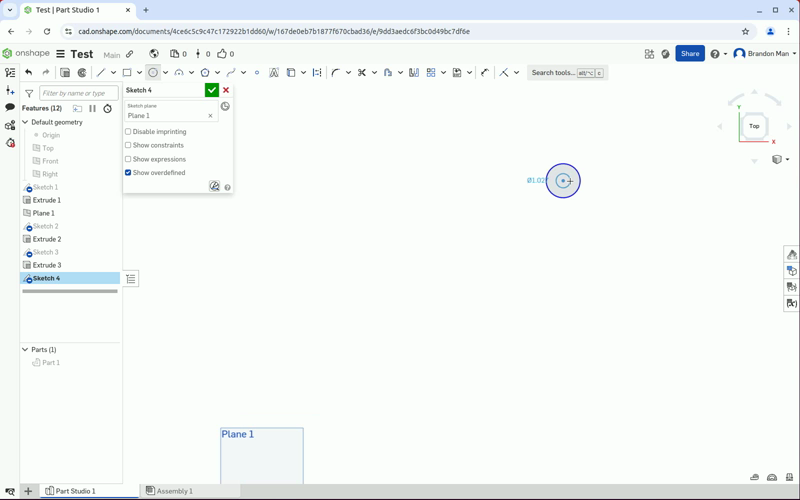
scroll(6)
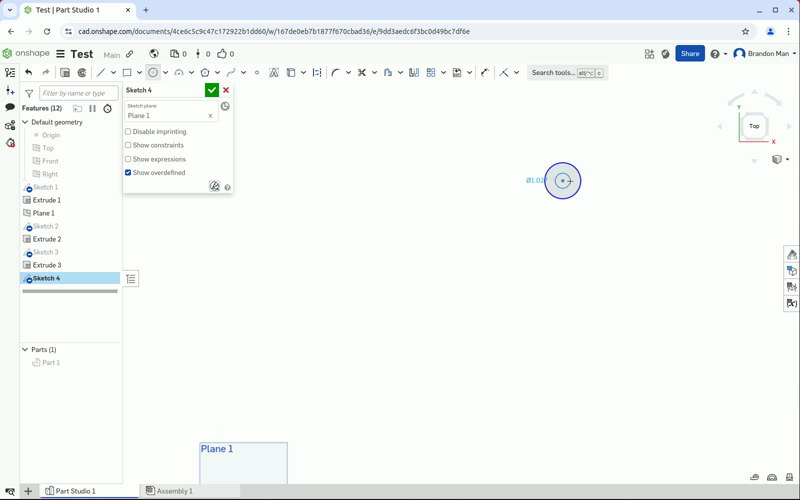
scroll(6)
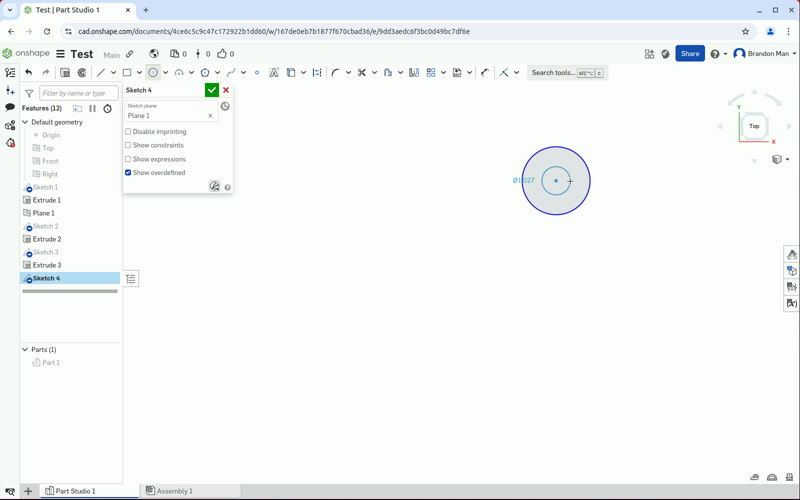
scroll(6)
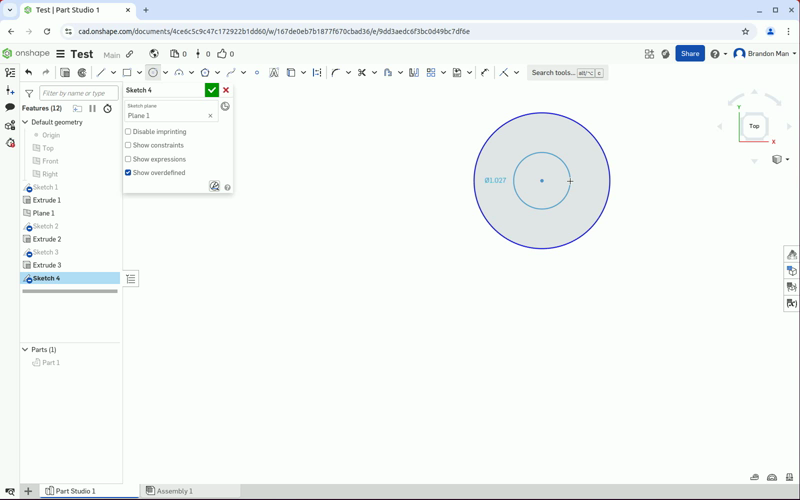
click(570, 180)
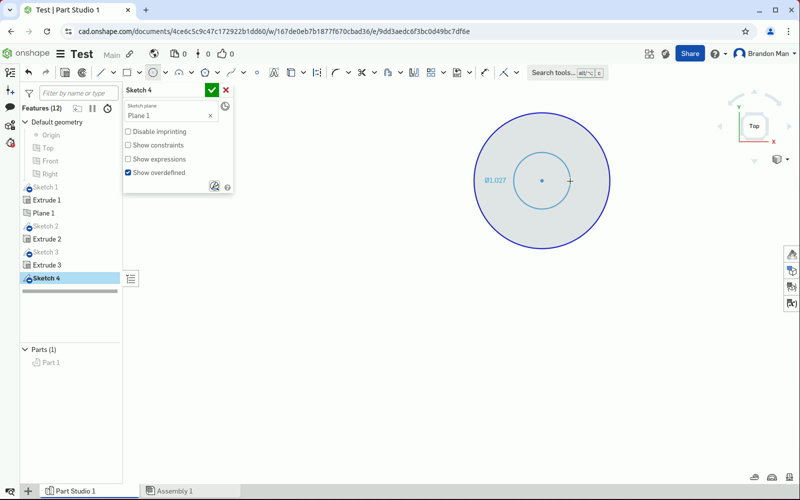
scroll(-6)
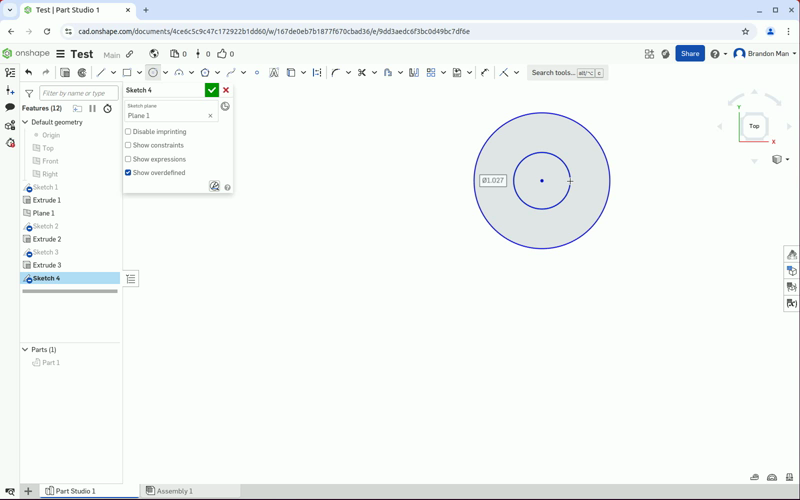
scroll(-6)
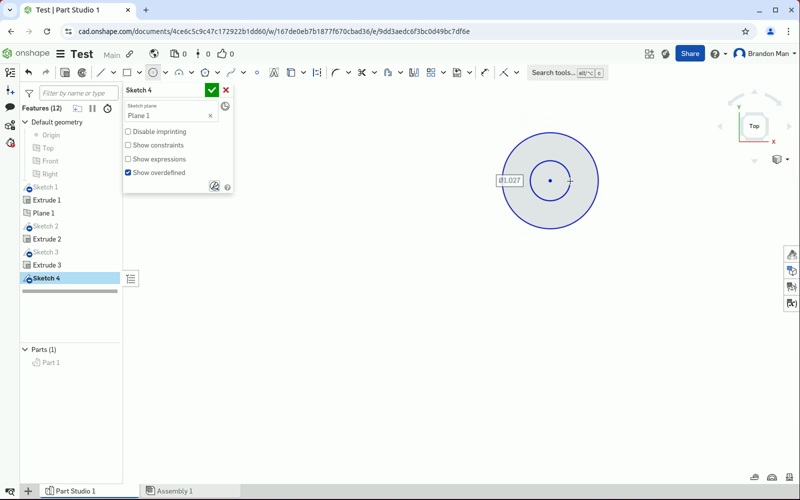
scroll(-6)
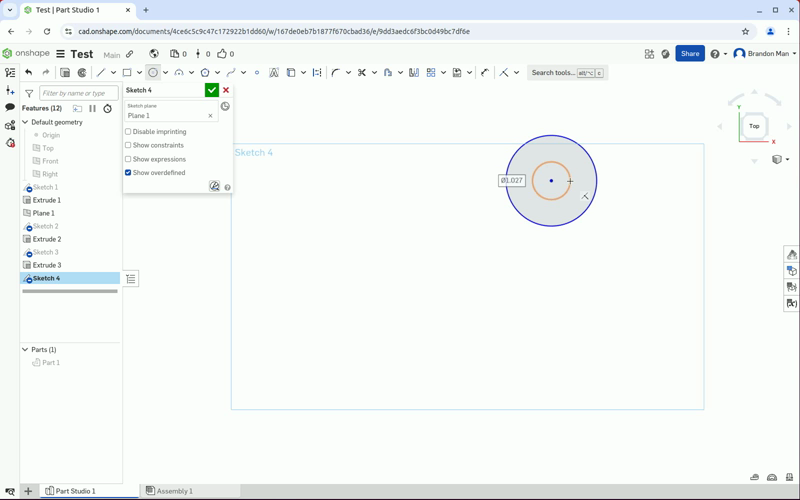
scroll(-6)
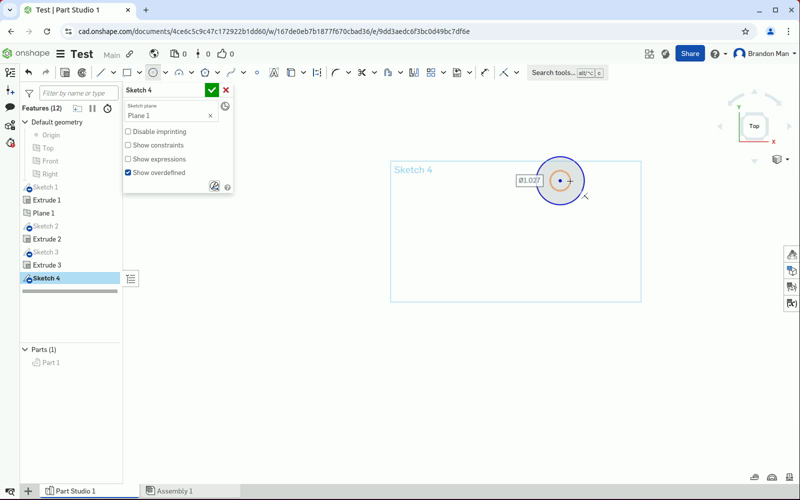
scroll(-6)
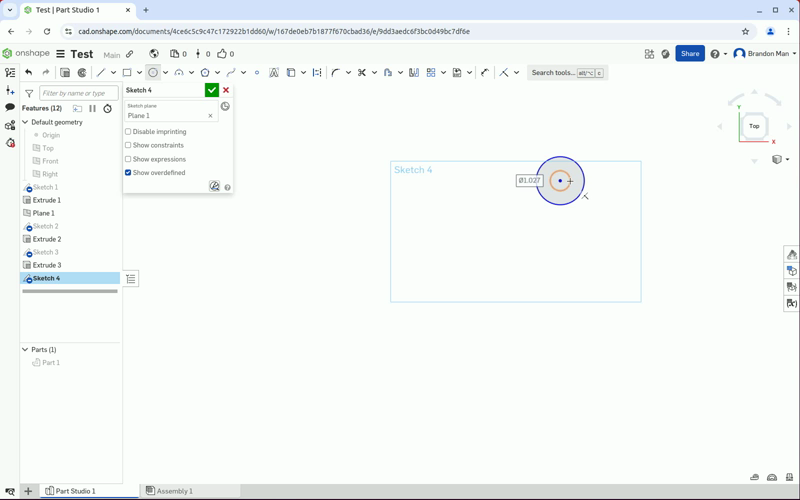
scroll(-6)
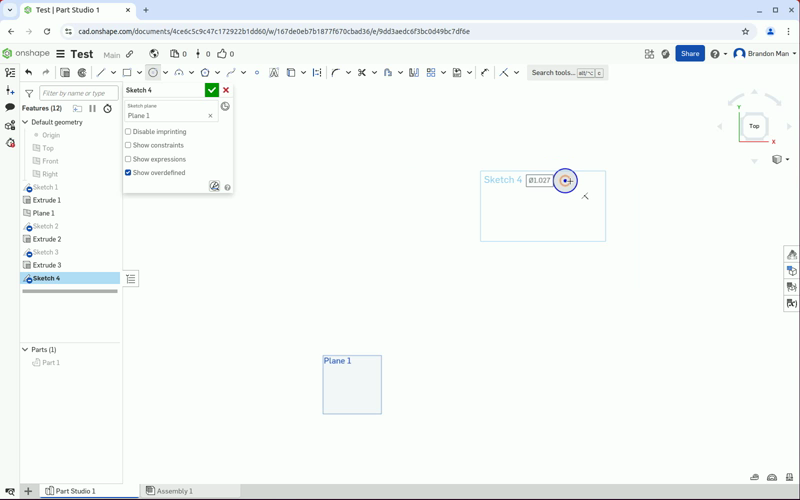
scroll(-6)
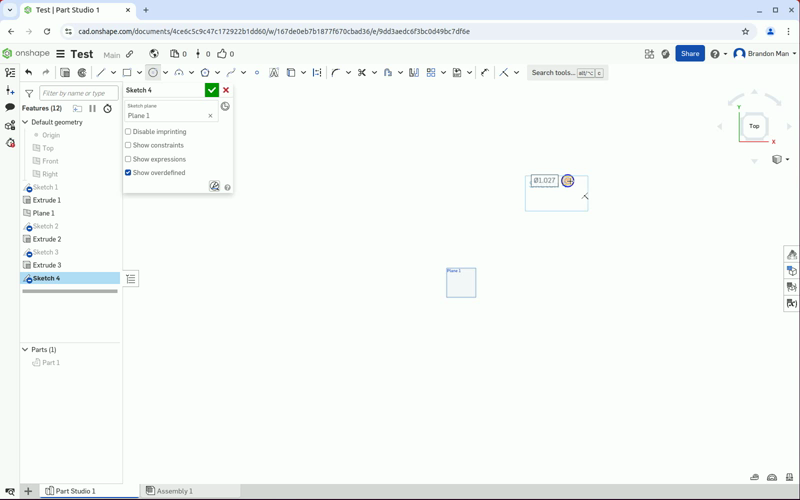
key(esc)
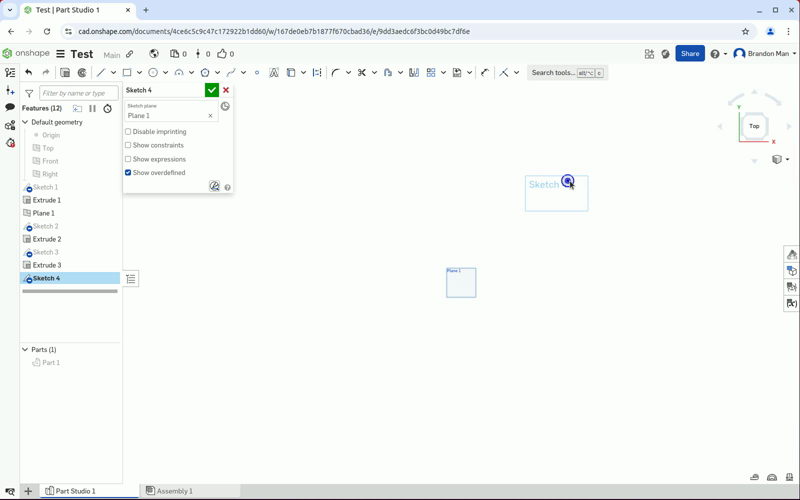
mouse_move(565, 184)
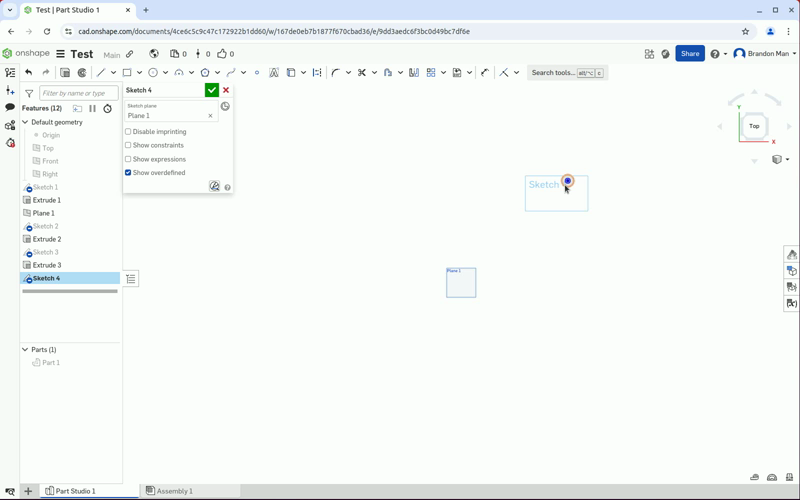
scroll(6)
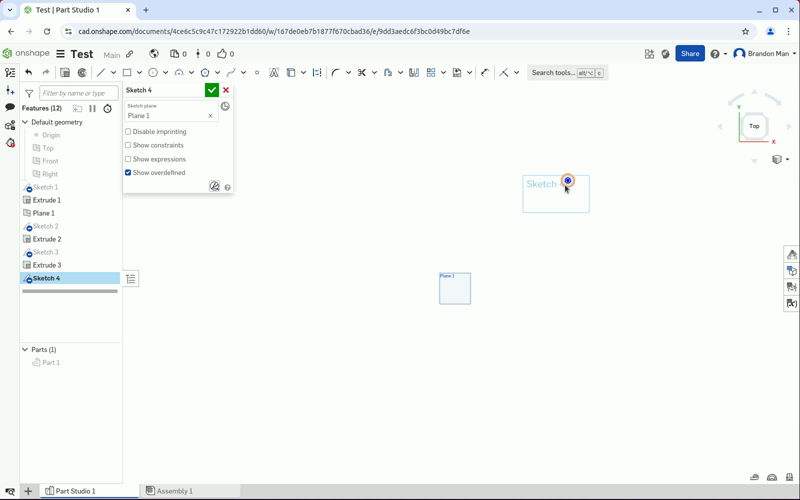
scroll(6)
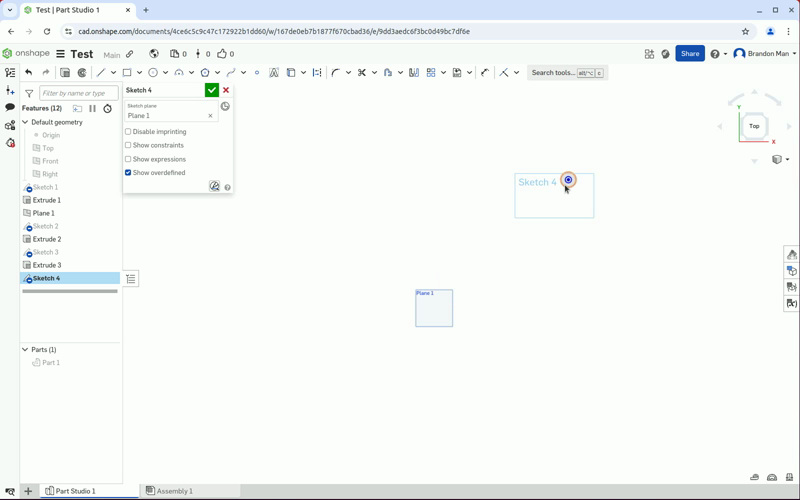
scroll(6)
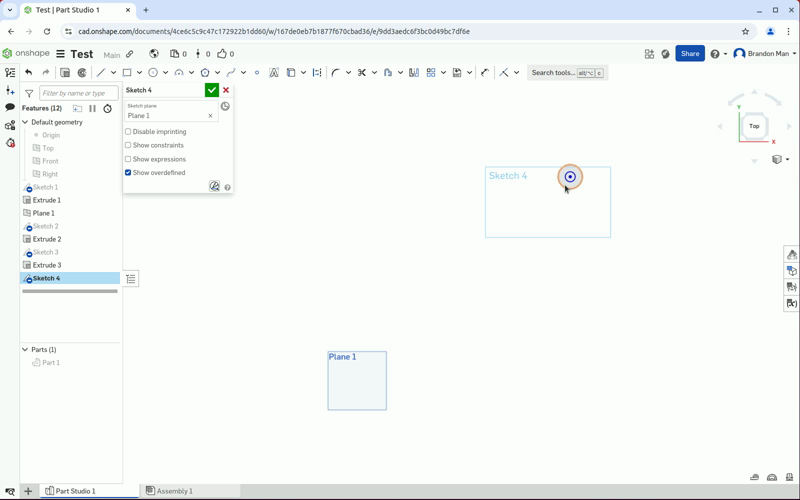
scroll(6)
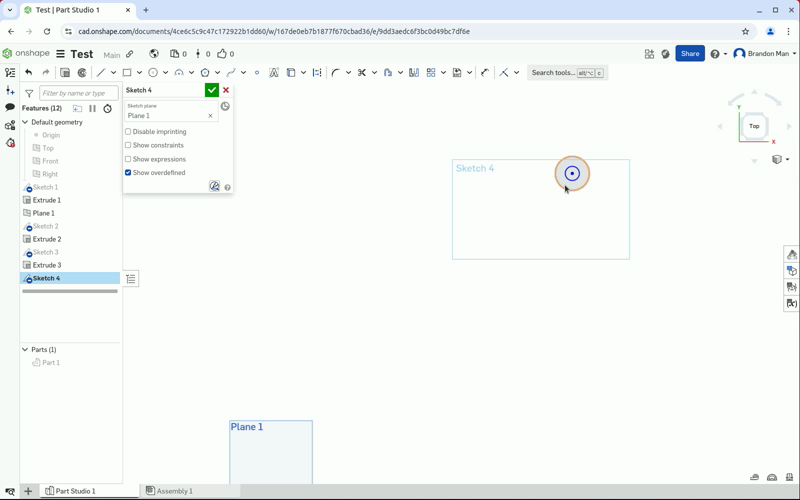
scroll(6)
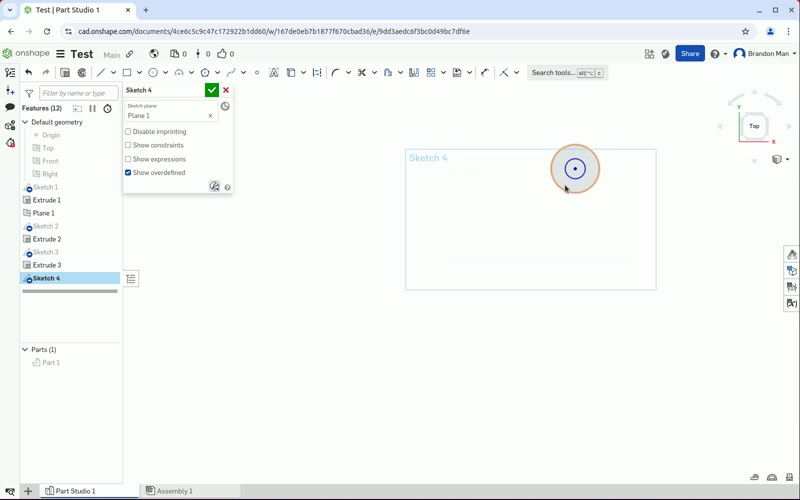
scroll(6)
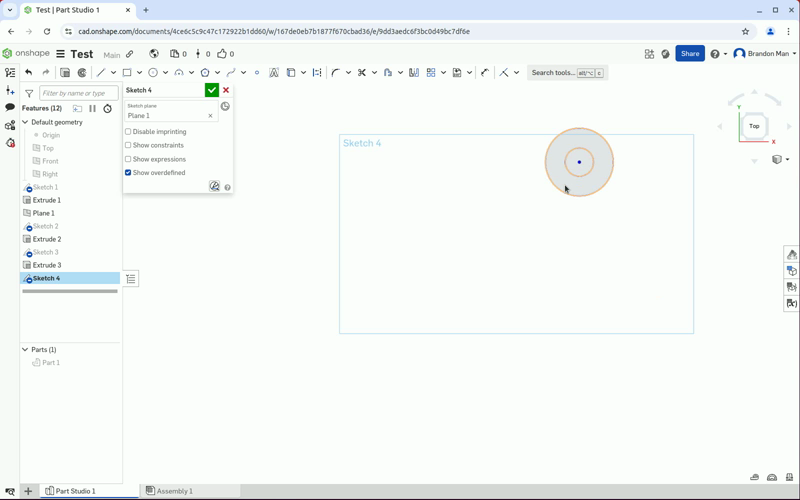
scroll(6)
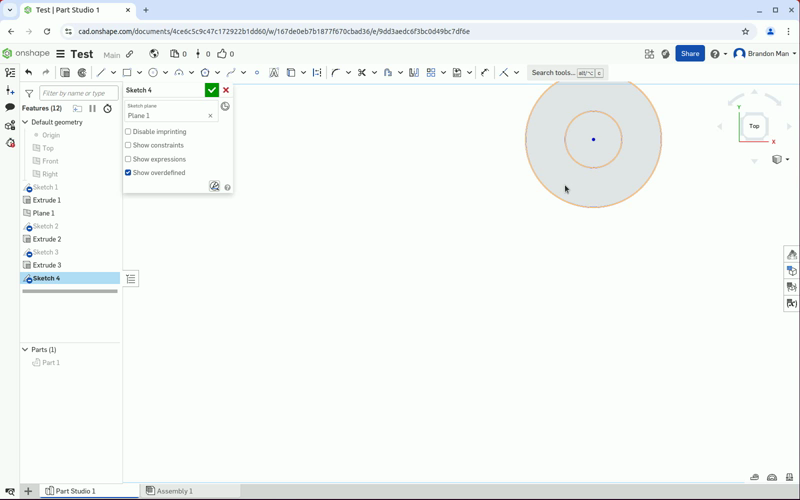
click(565, 184)
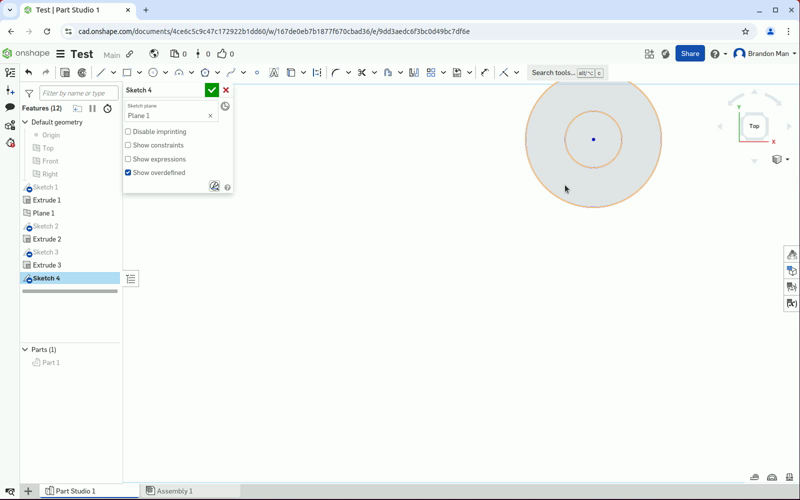
scroll(-6)
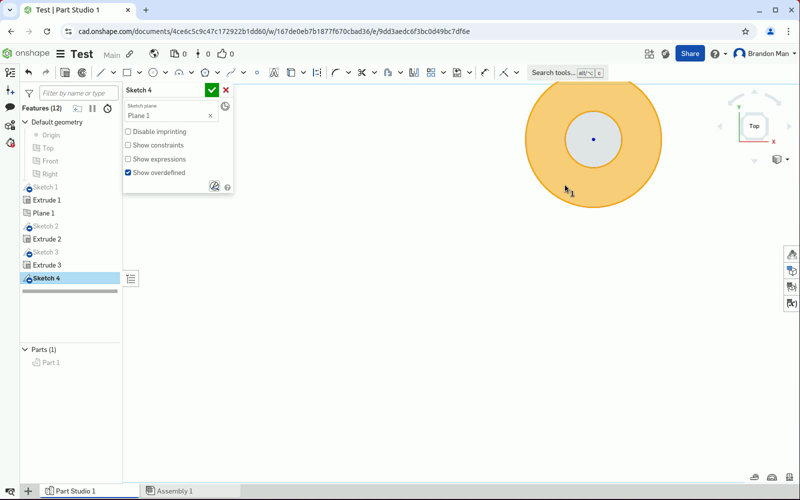
scroll(-6)
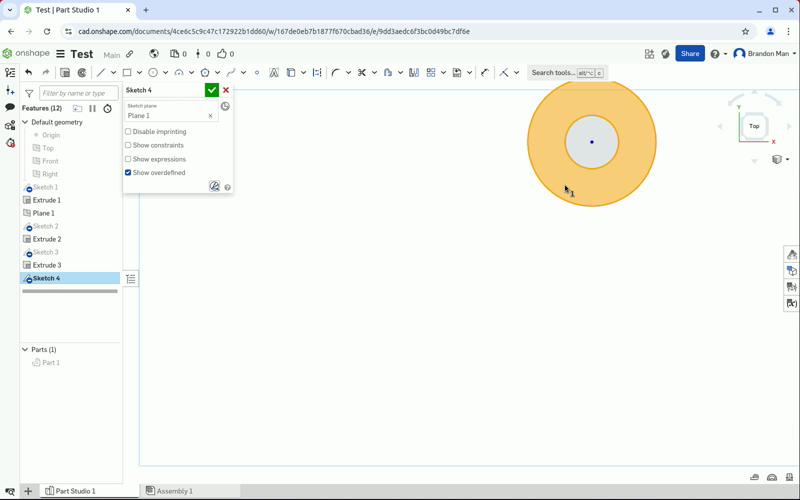
scroll(-6)
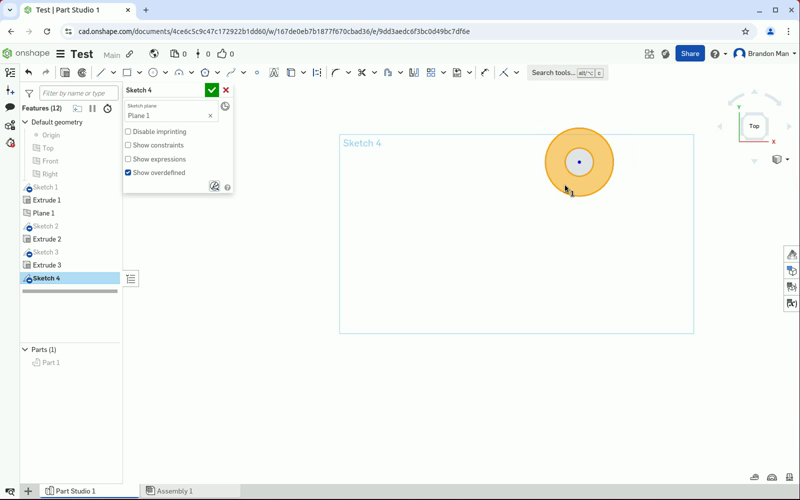
scroll(-6)
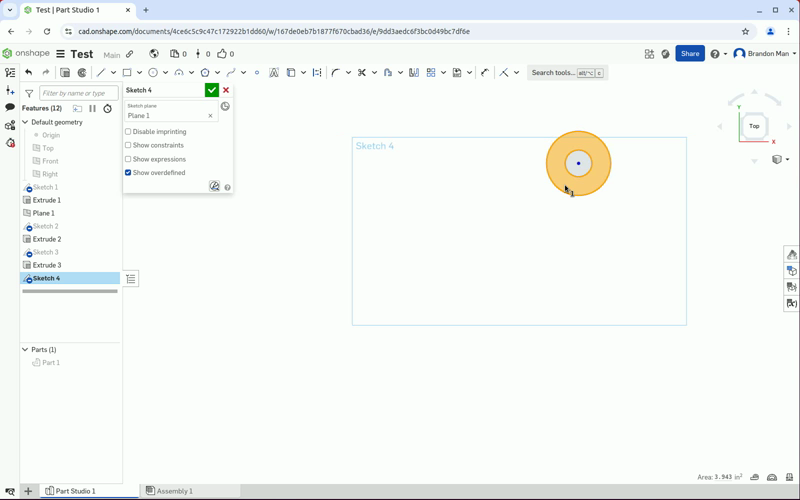
scroll(-6)
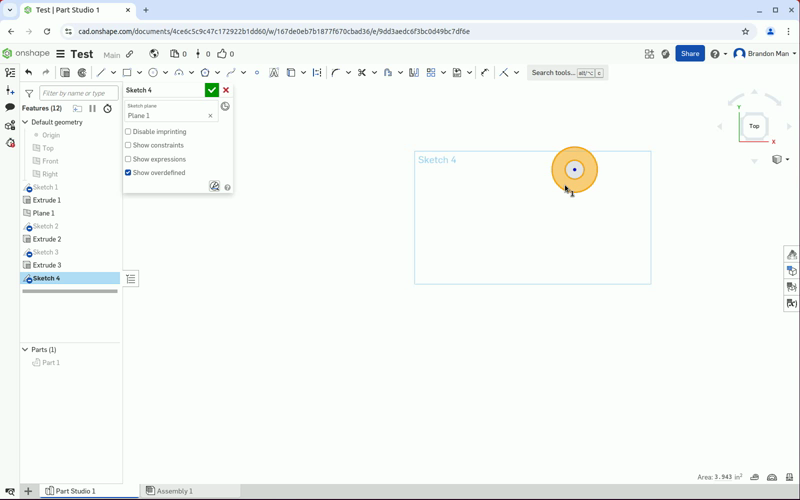
scroll(-6)
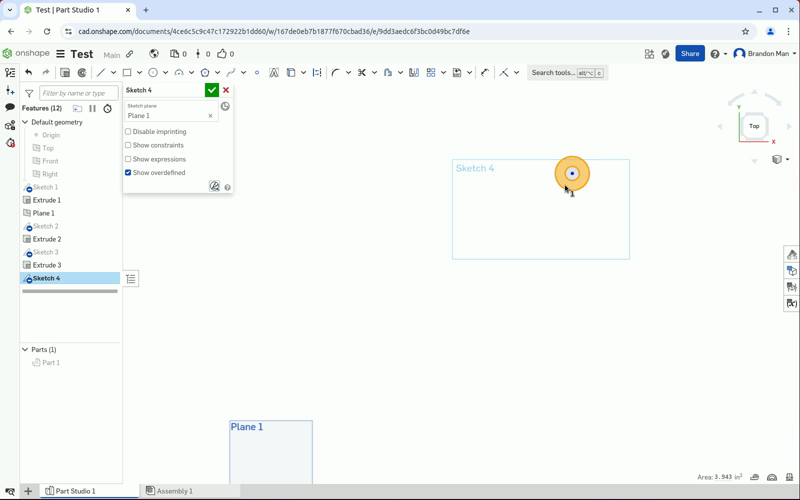
scroll(-6)
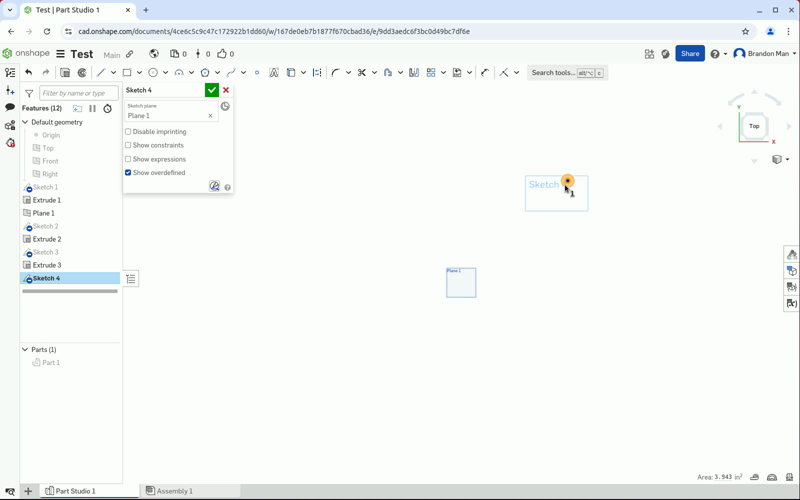
mouse_move(73, 352)
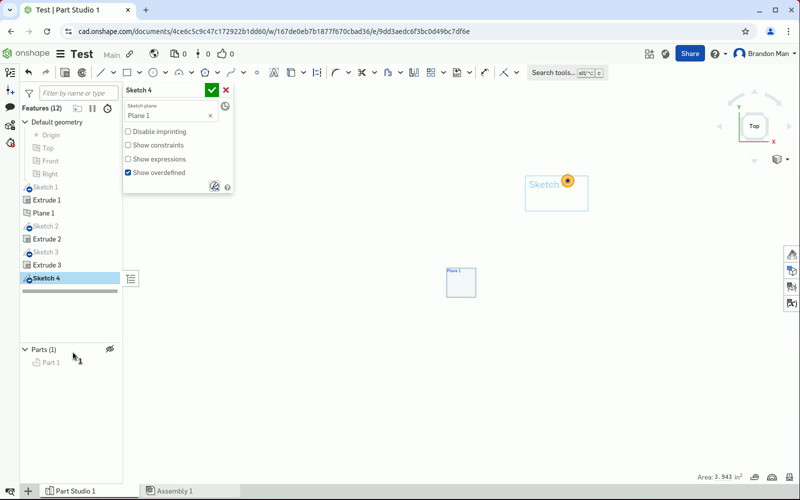
key(shift+y)
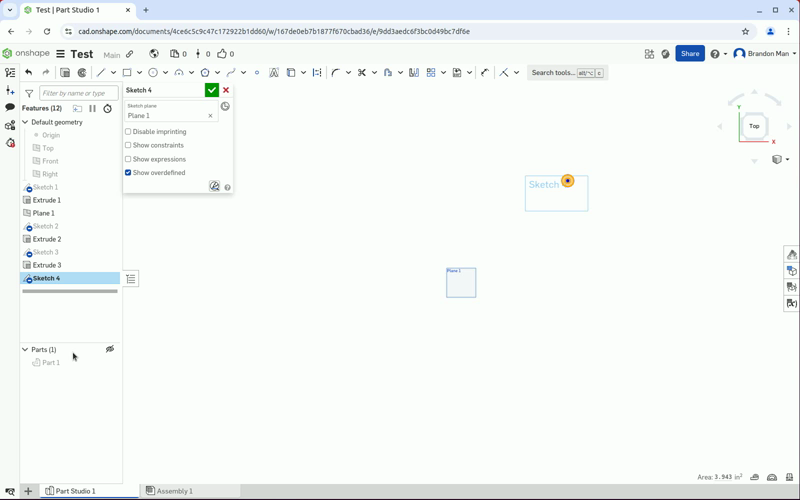
key(shift+e)
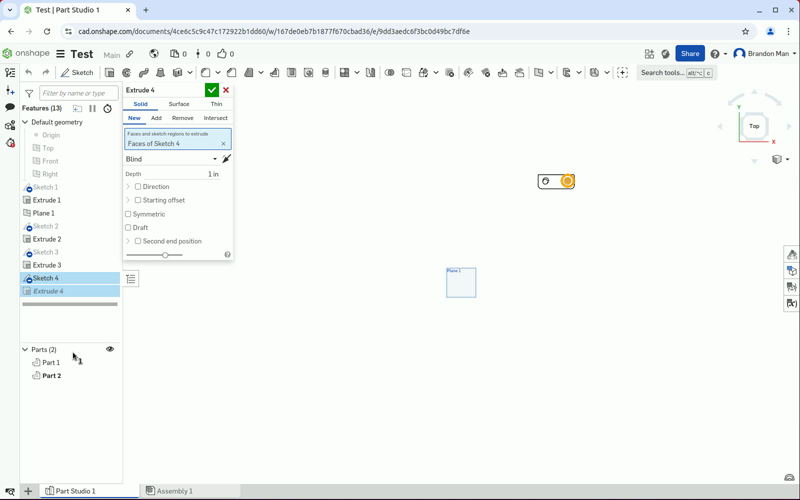
mouse_move(143, 106)
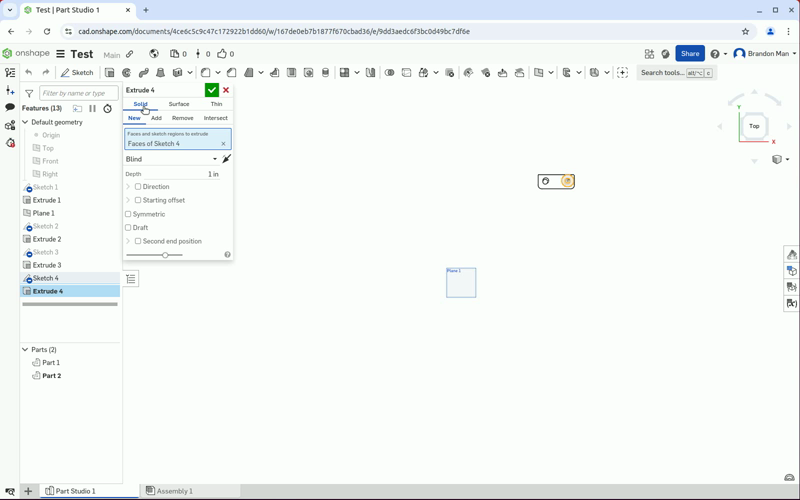
click(143, 106)
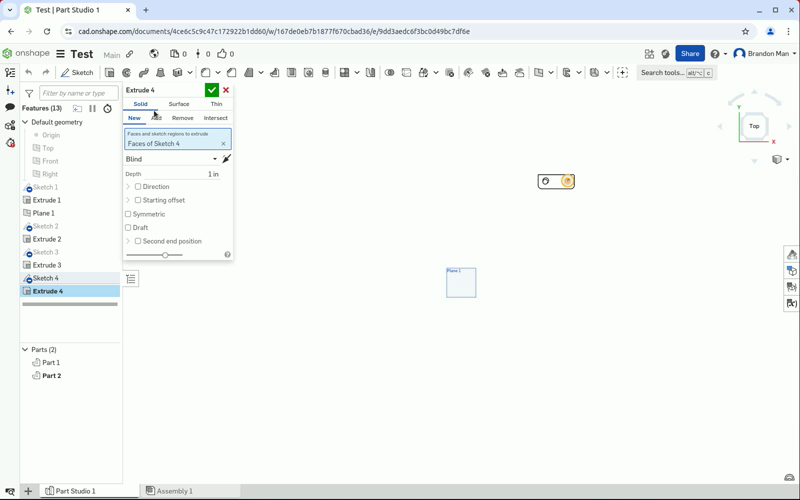
mouse_move(186, 120)
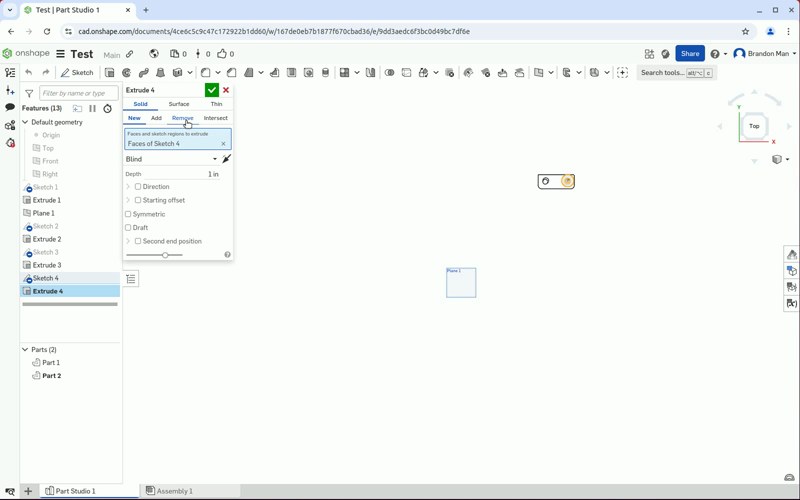
click(186, 120)
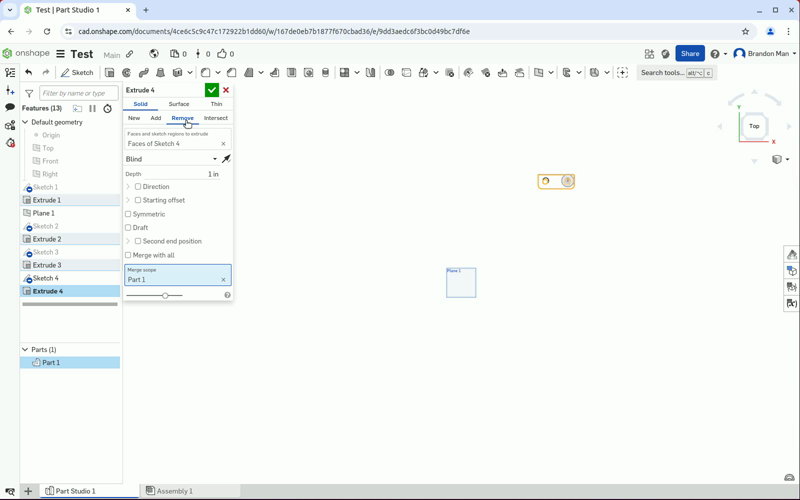
key(tab, 4)
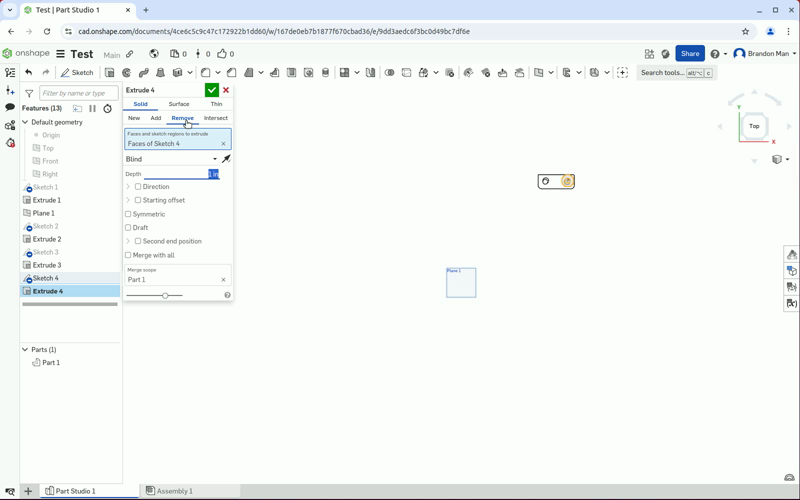
text(0.722)
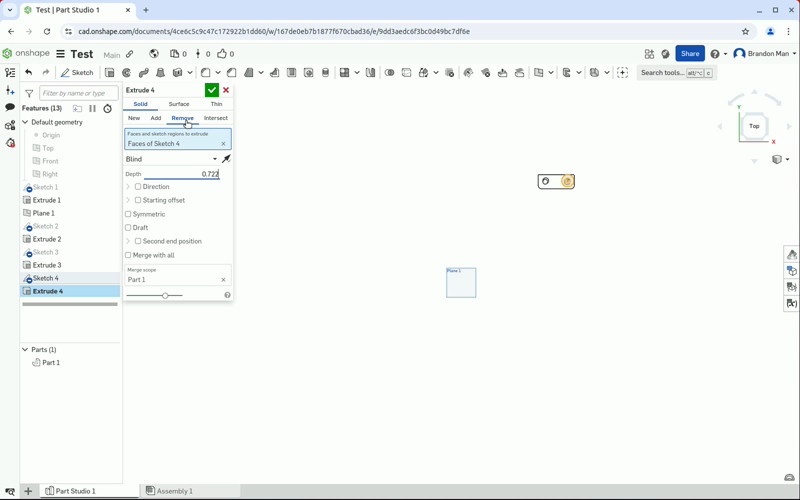
key(tab, 6)
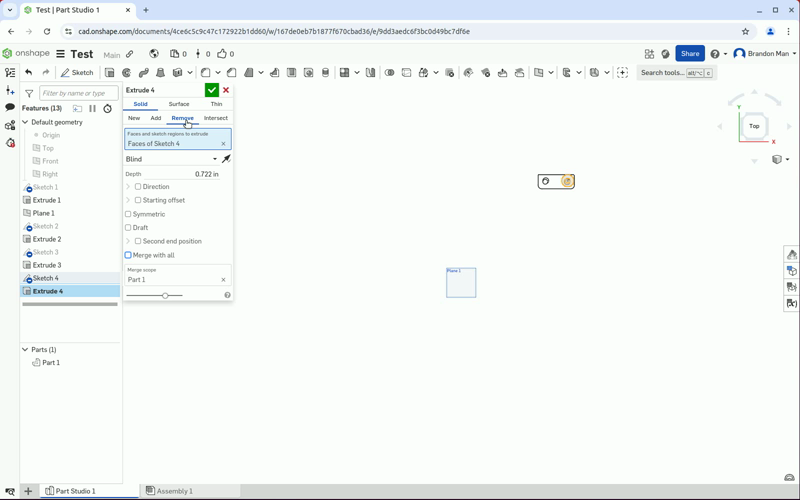
key(space)
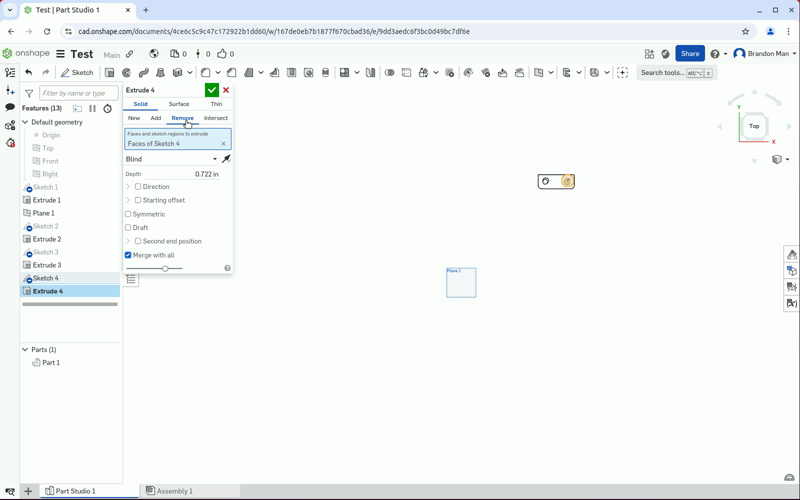
key(enter)
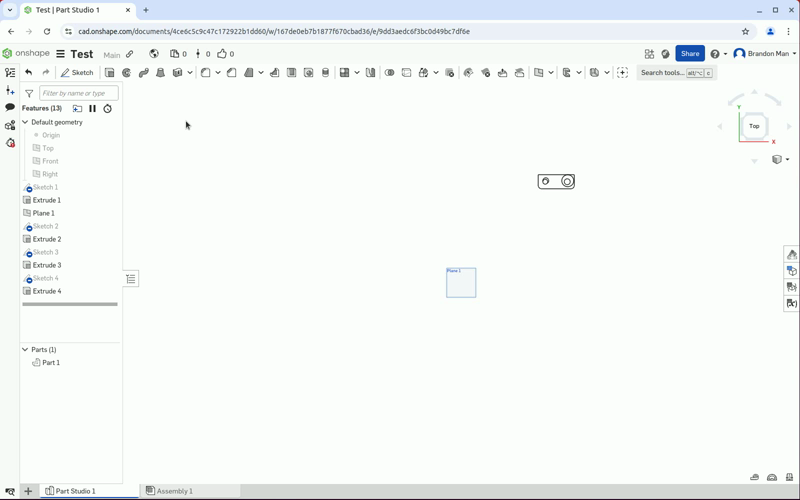
key(shift+h)
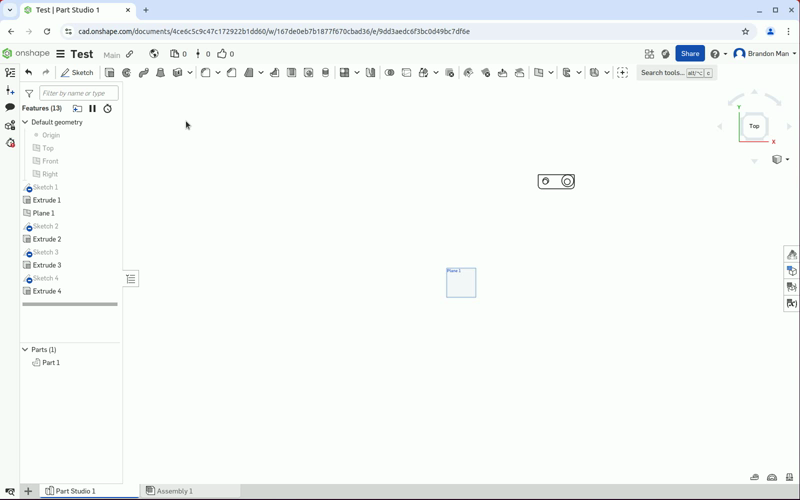
key(shift+h)
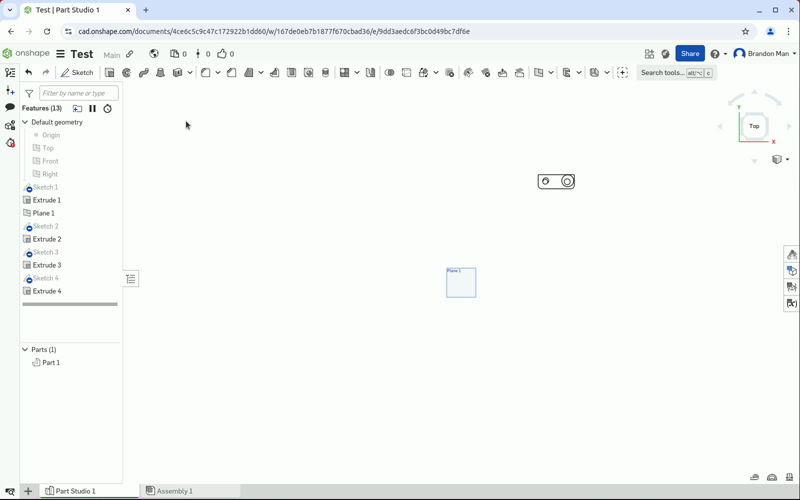
mouse_move(73, 189)
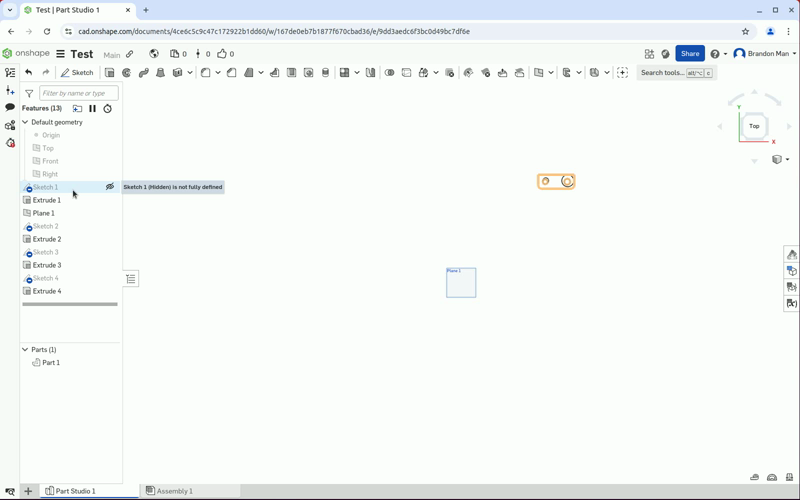
click(73, 189)
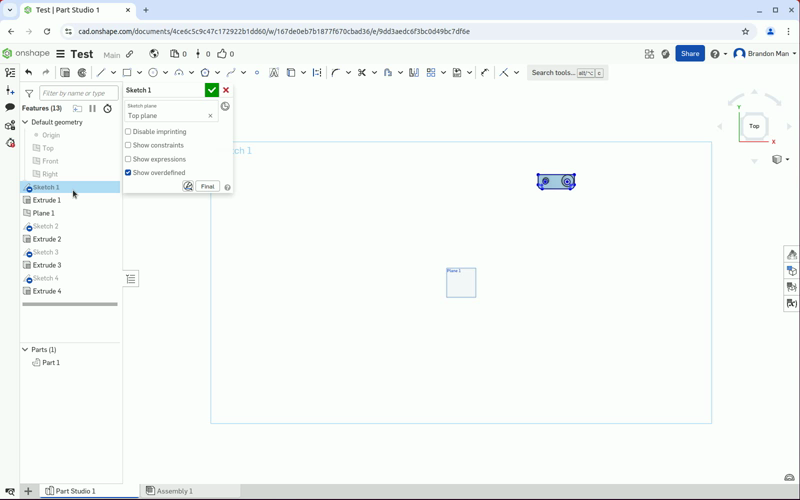
mouse_move(229, 92)
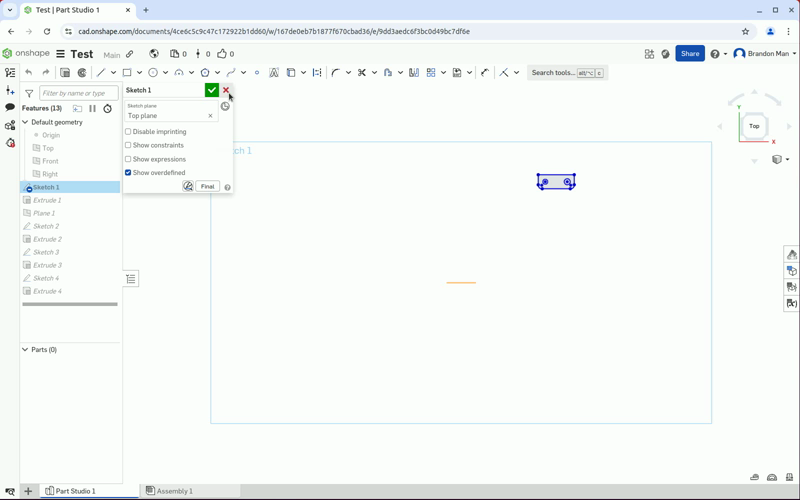
click(229, 92)
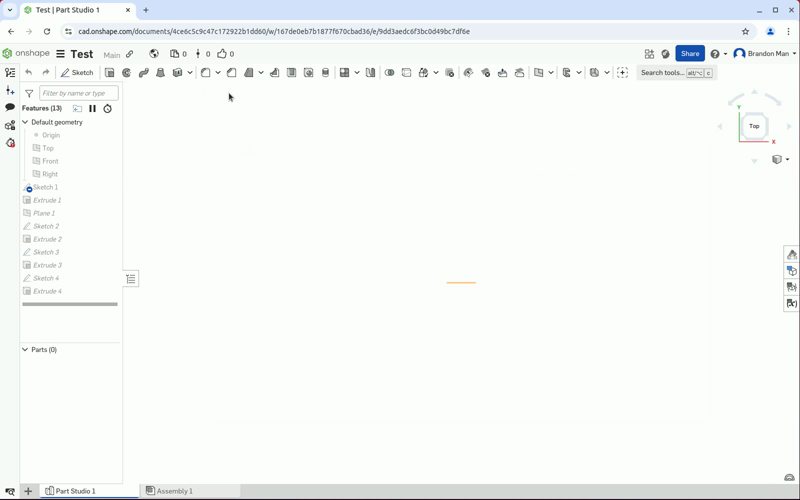
key(shift+s)
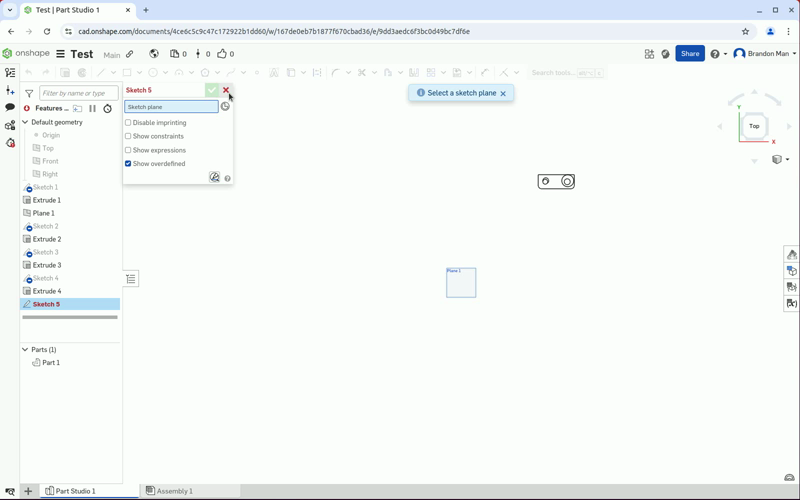
mouse_move(73, 215)
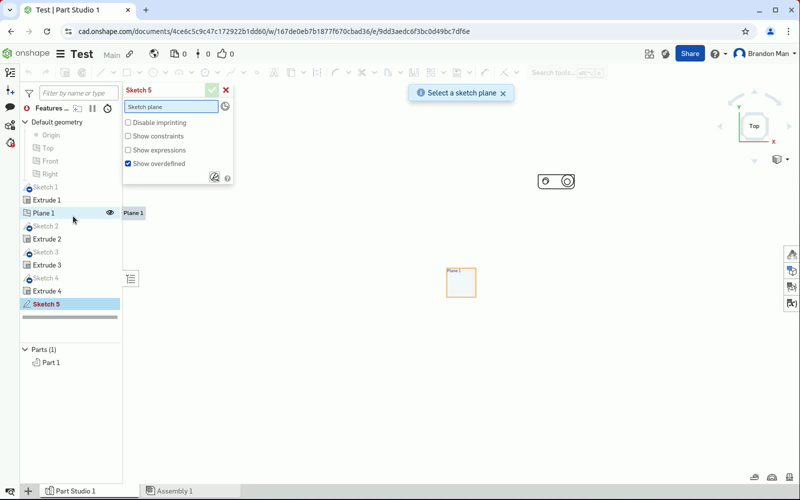
click(73, 215)
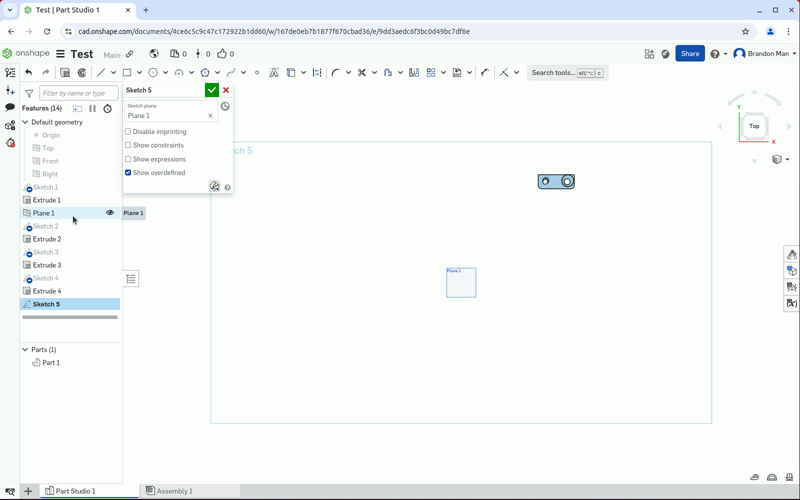
mouse_move(73, 352)
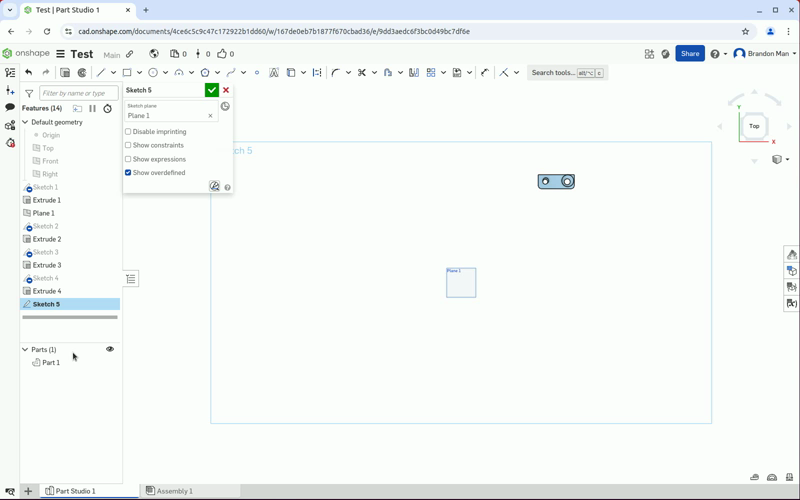
key(y)
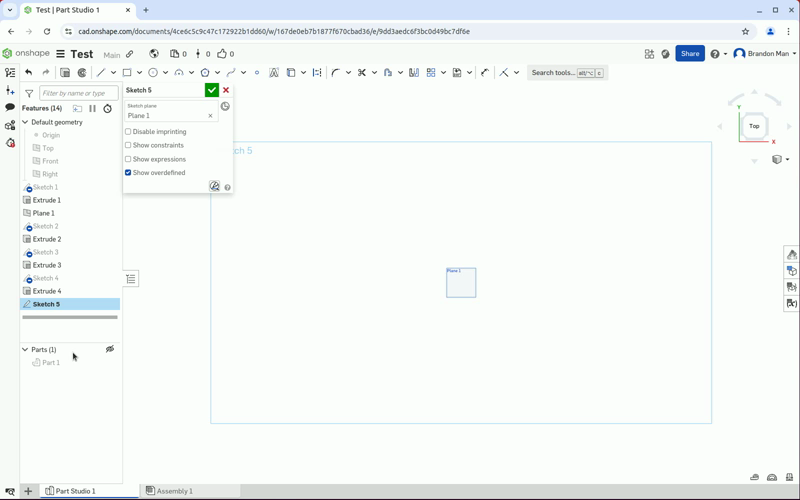
key(c)
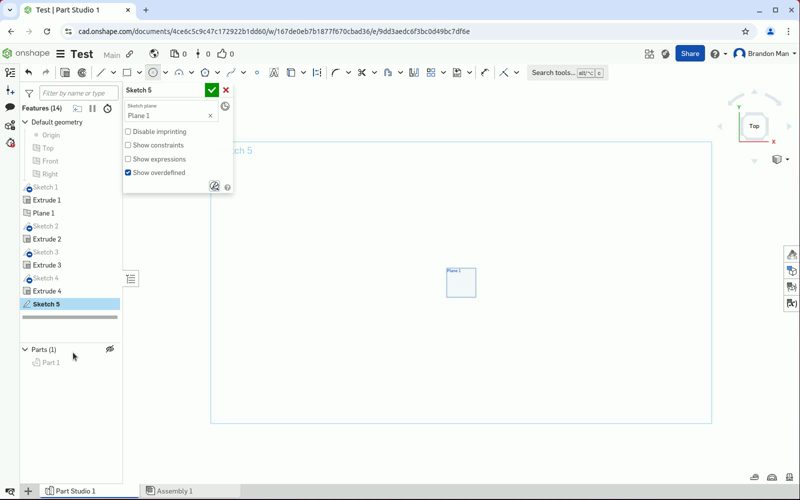
key_down(shift)
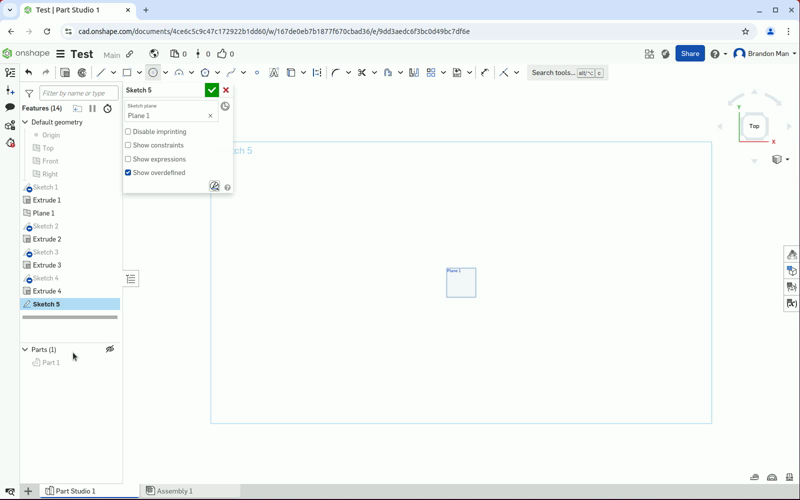
mouse_move(546, 180)
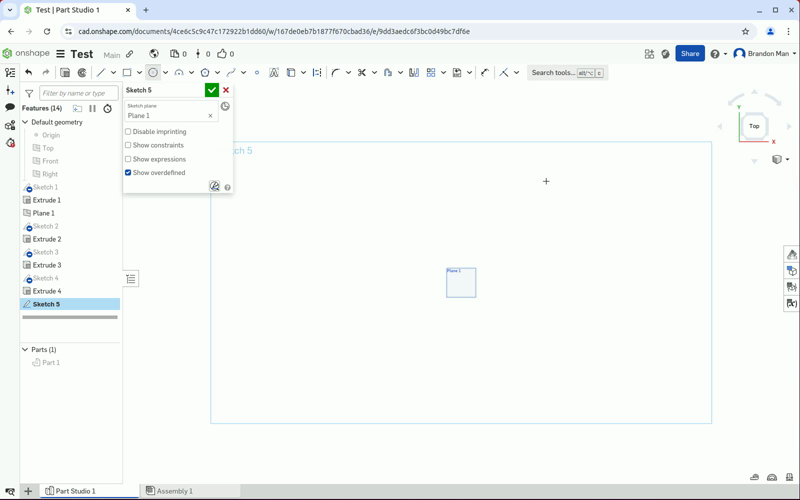
click(546, 180)
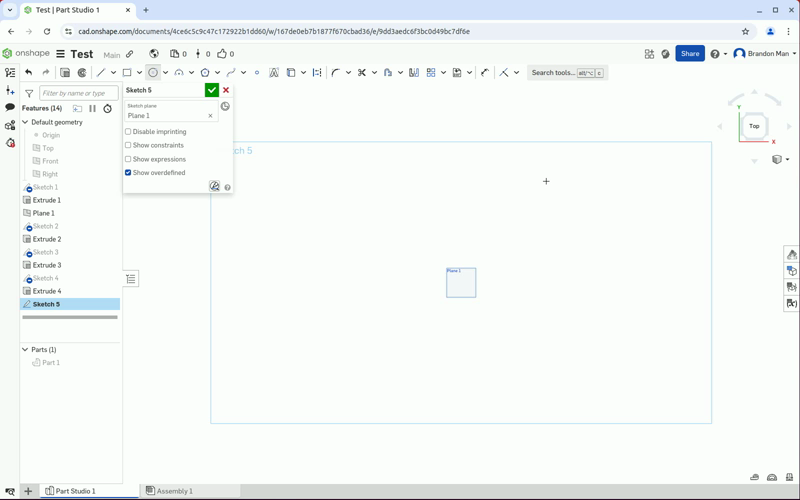
key_up(shift)
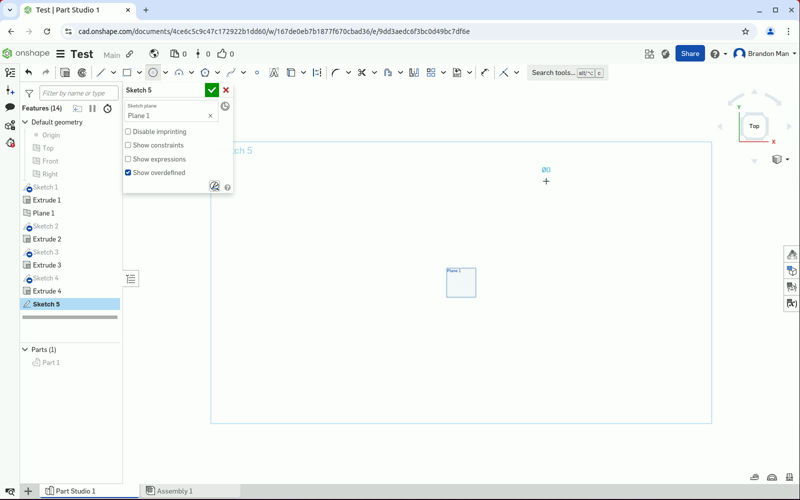
mouse_move(552, 180)
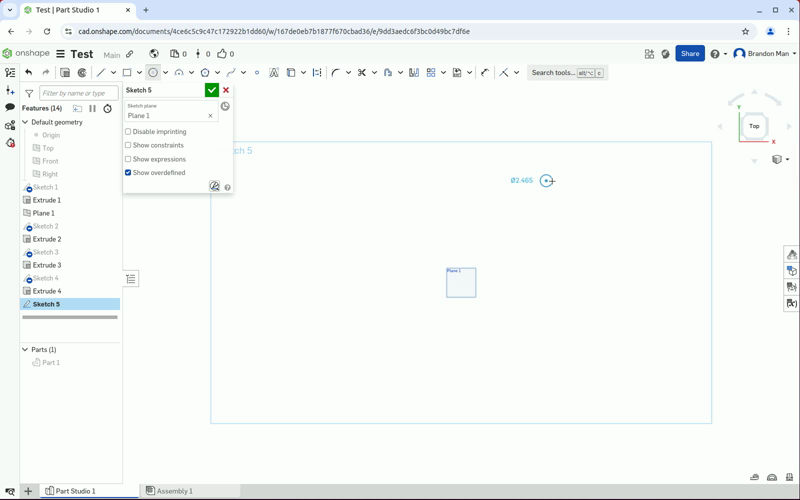
click(552, 180)
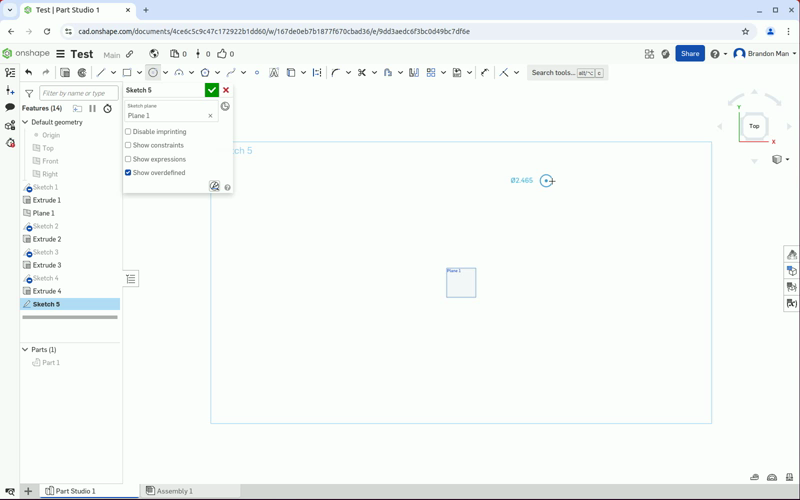
key(esc)
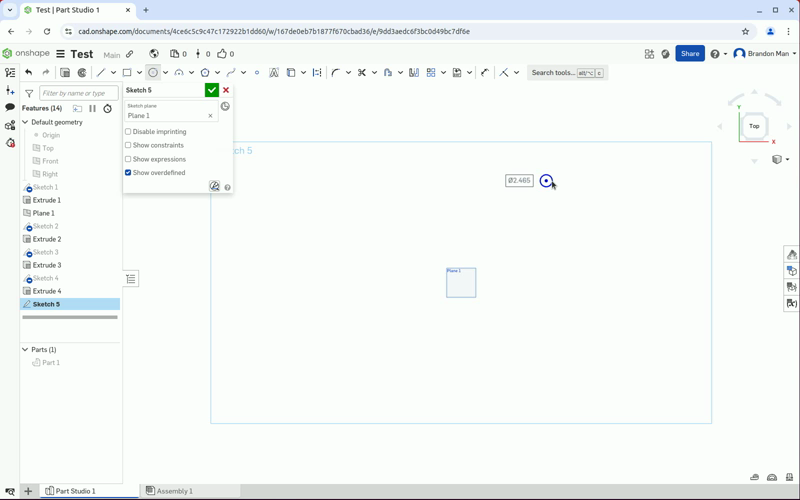
key(c)
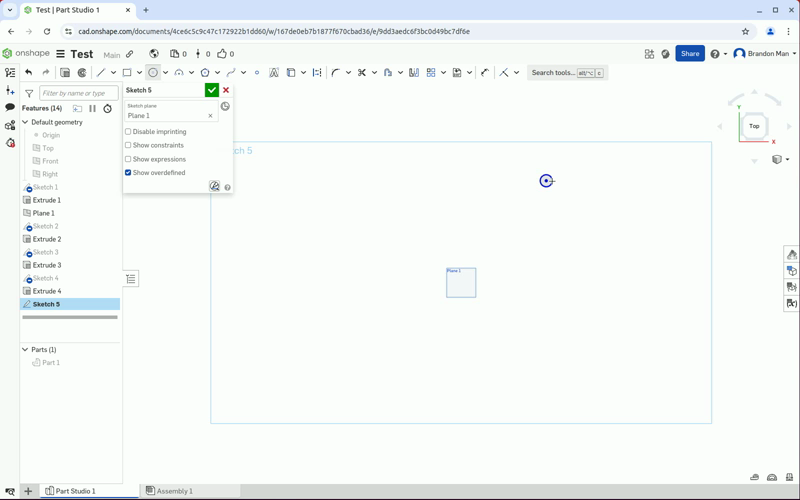
key_down(shift)
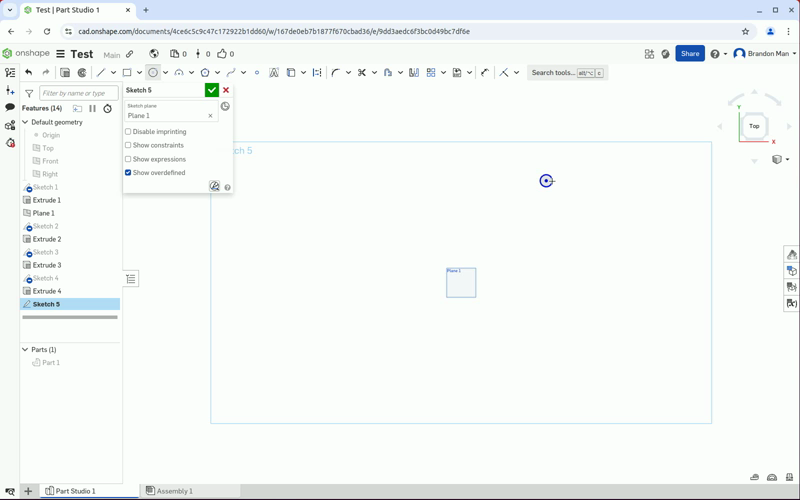
mouse_move(546, 180)
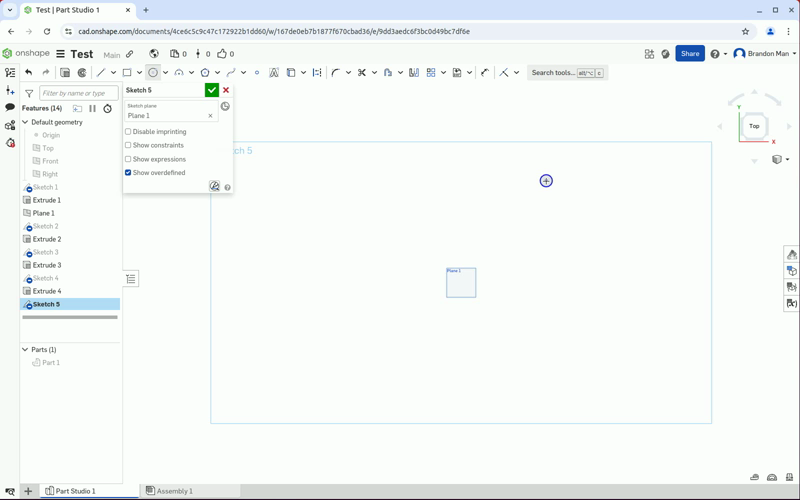
click(546, 180)
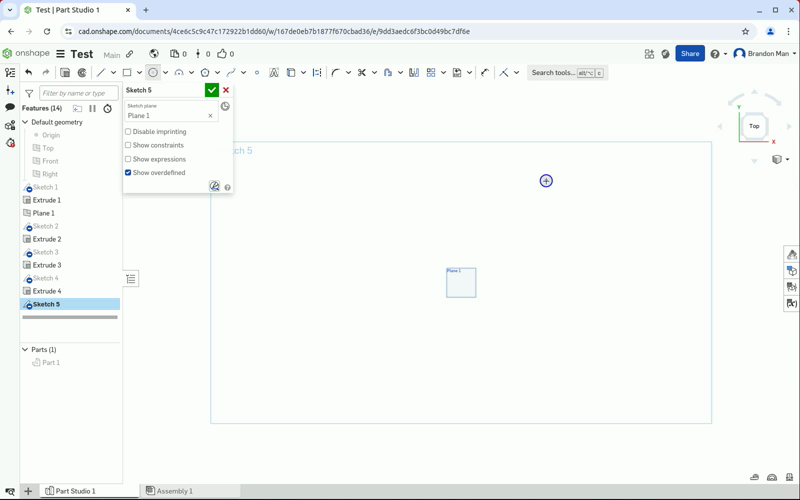
key_up(shift)
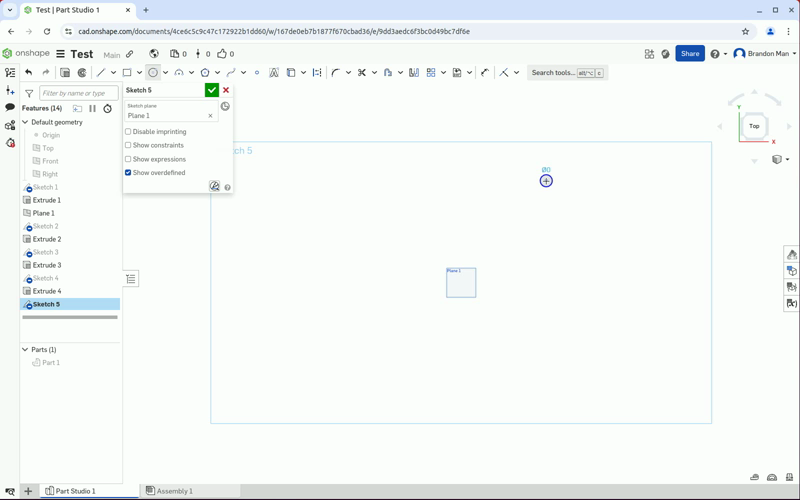
mouse_move(549, 180)
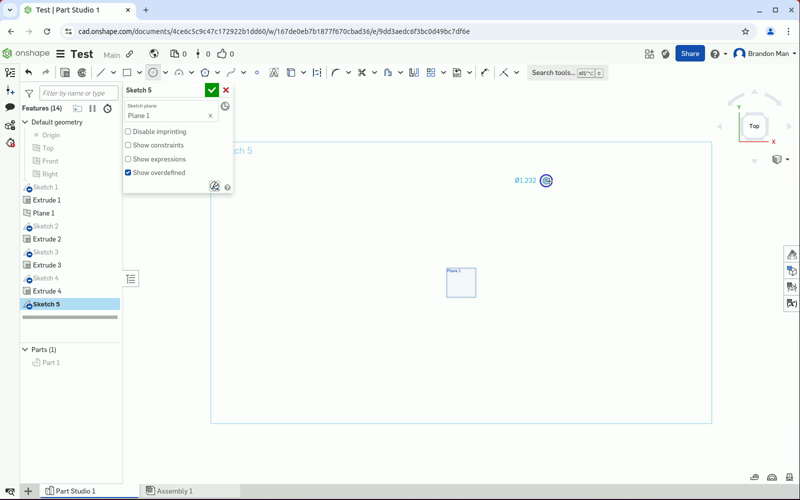
scroll(6)
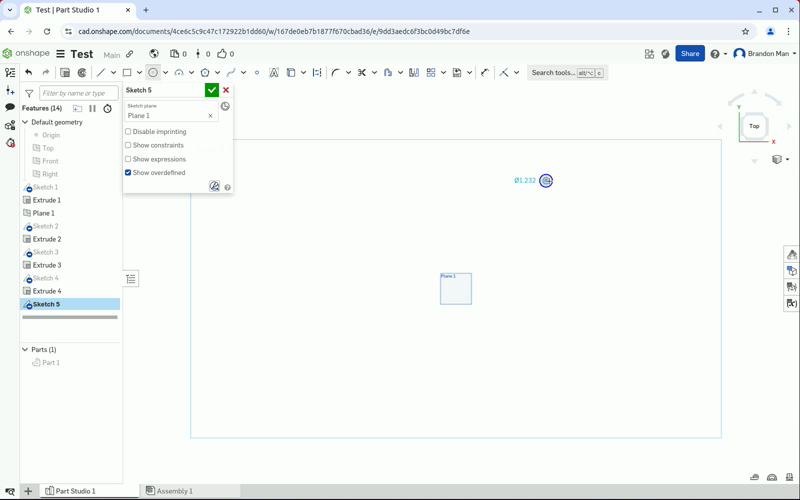
scroll(6)
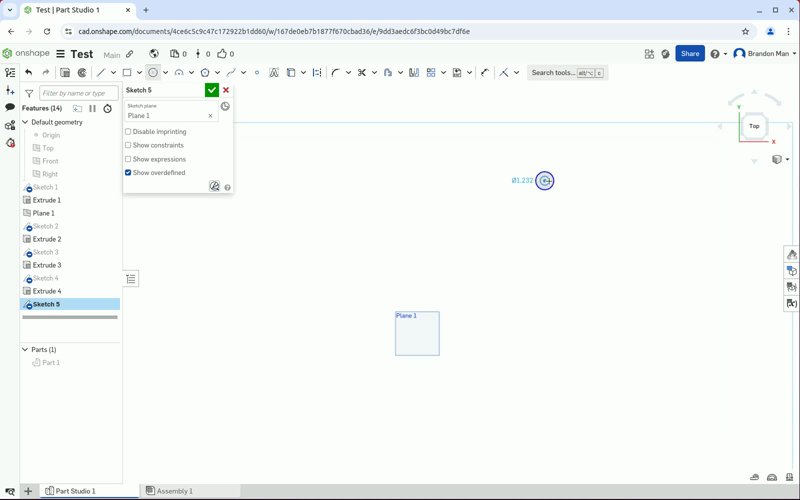
scroll(6)
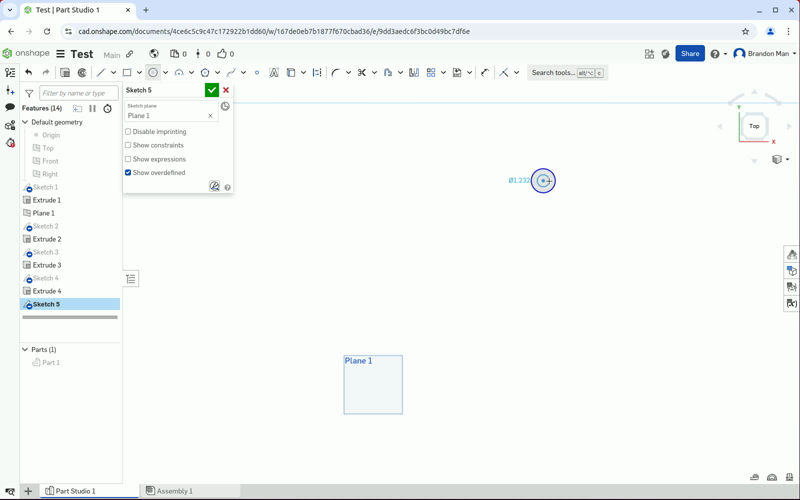
scroll(6)
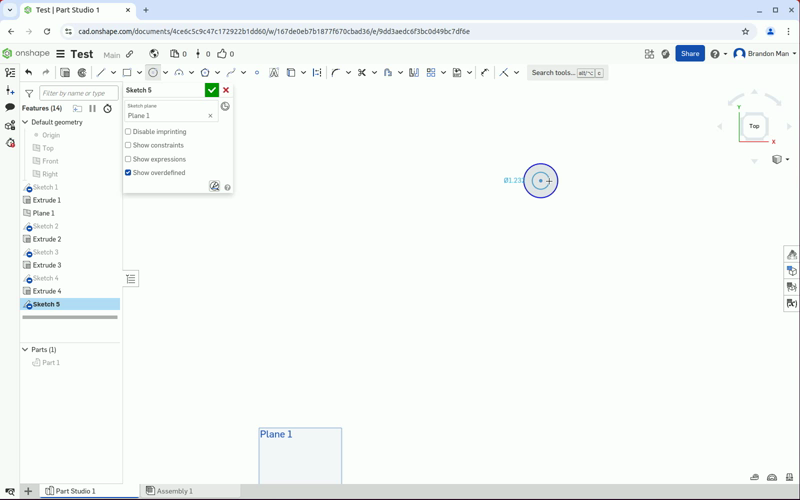
scroll(6)
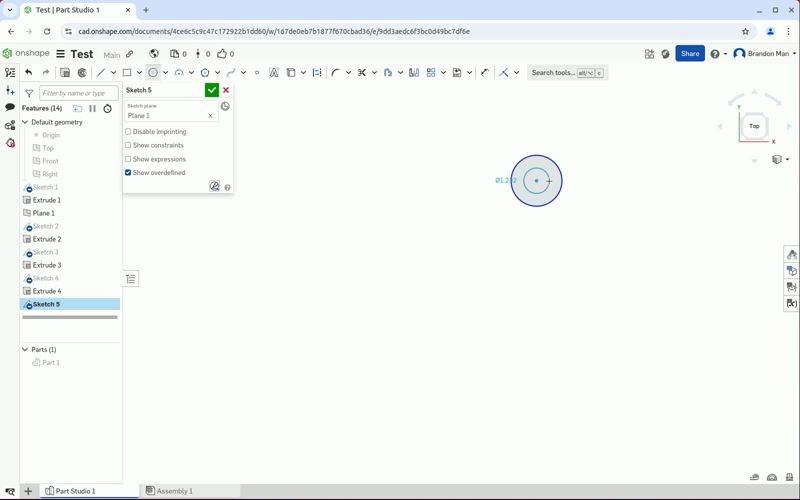
scroll(6)
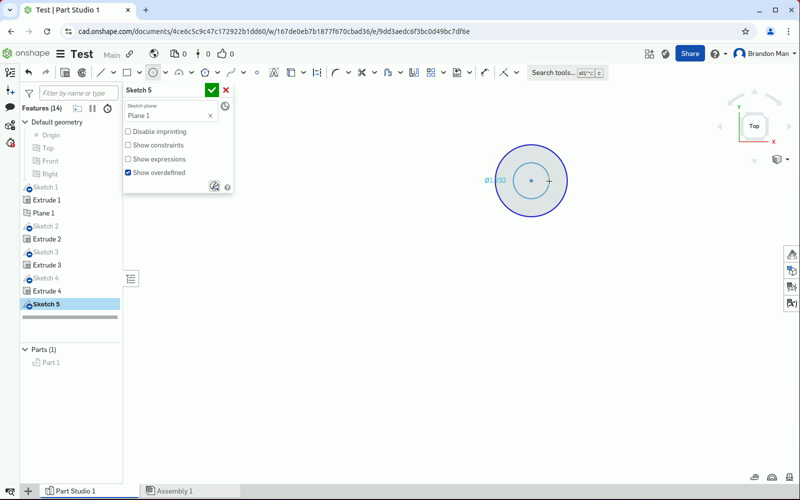
scroll(6)
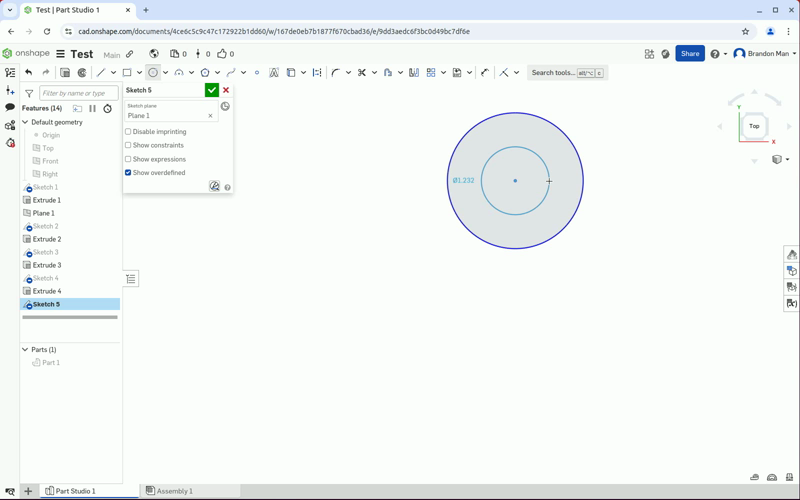
click(549, 180)
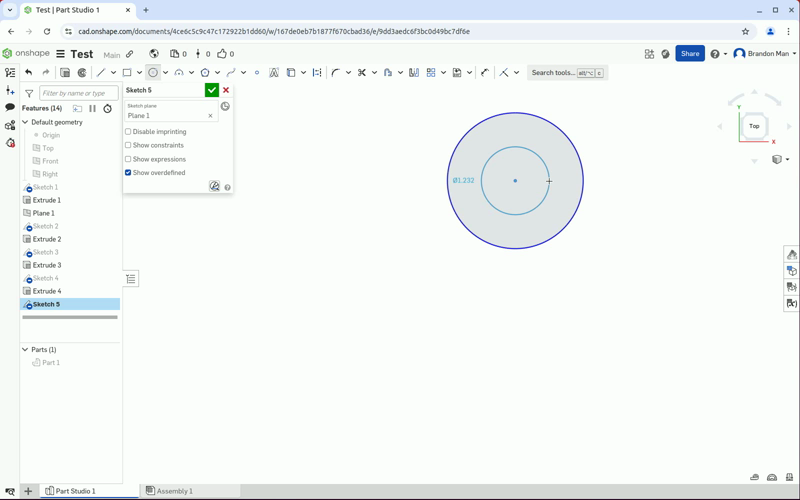
scroll(-6)
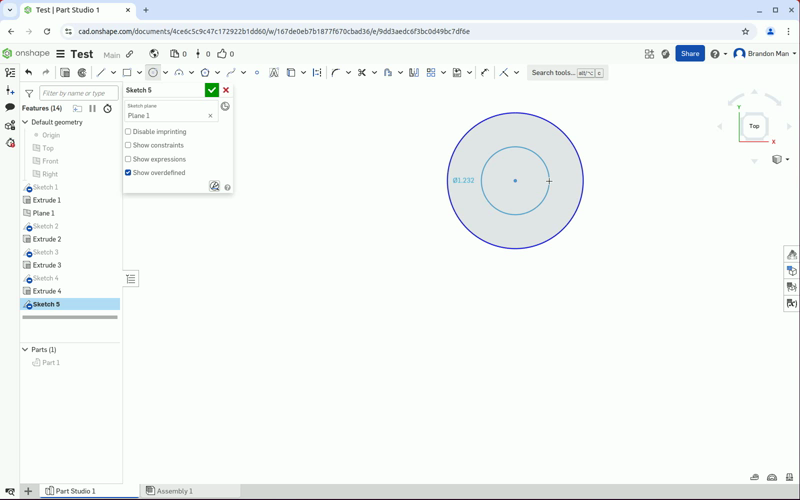
scroll(-6)
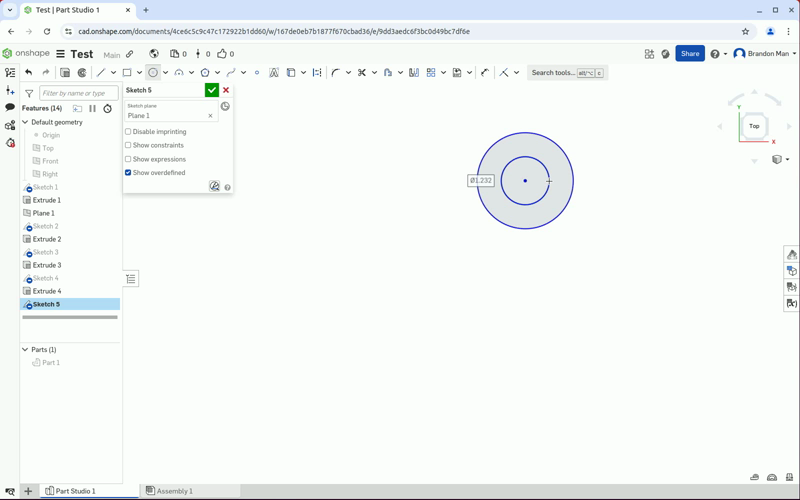
scroll(-6)
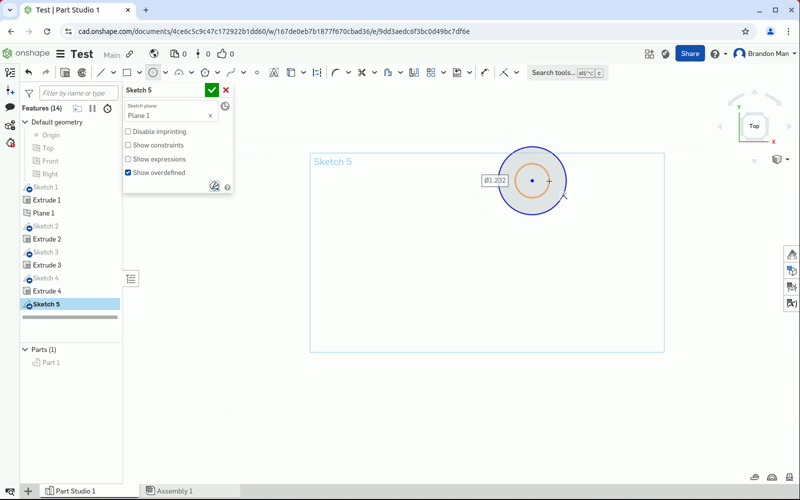
scroll(-6)
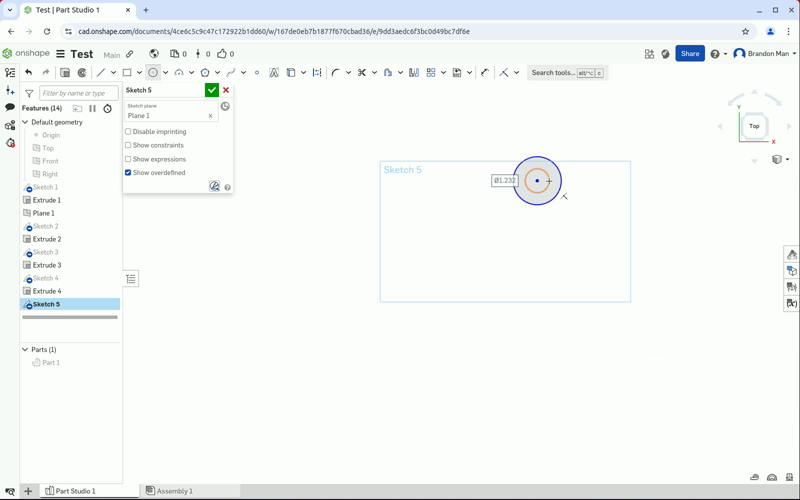
scroll(-6)
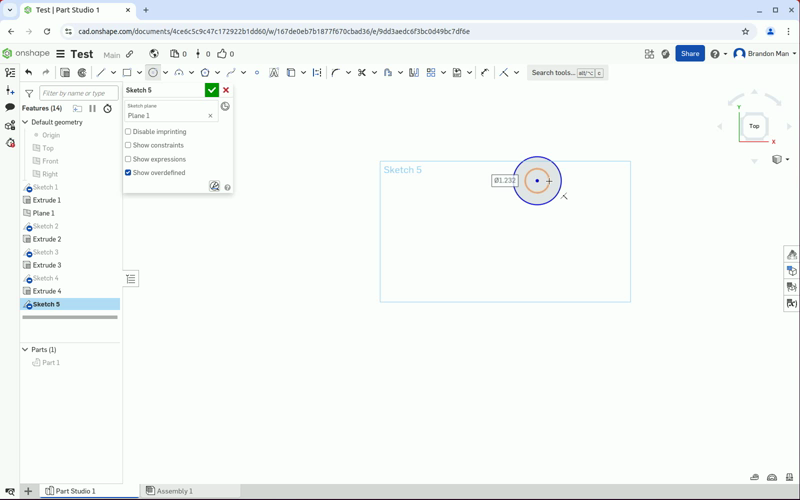
scroll(-6)
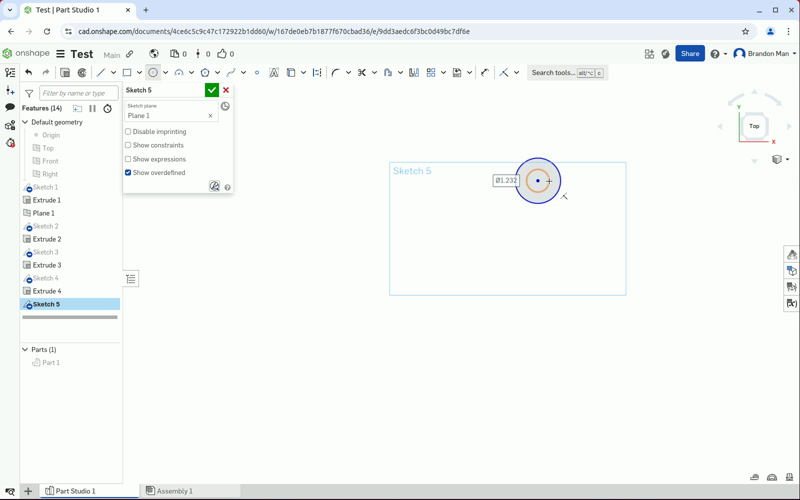
scroll(-6)
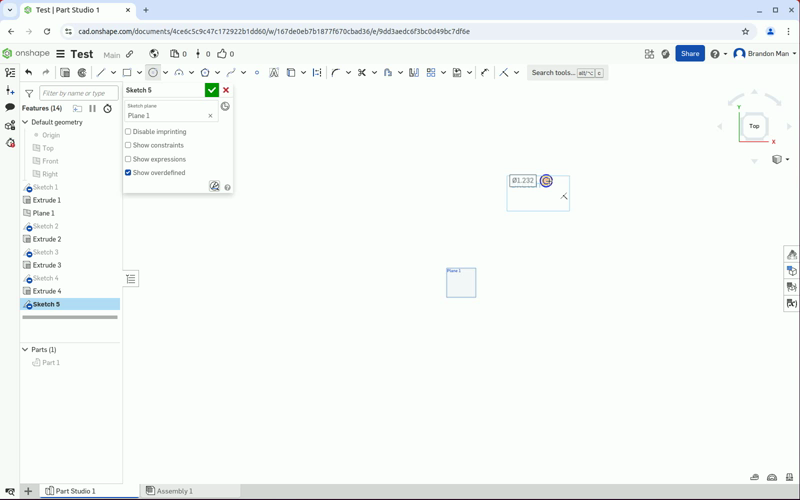
key(esc)
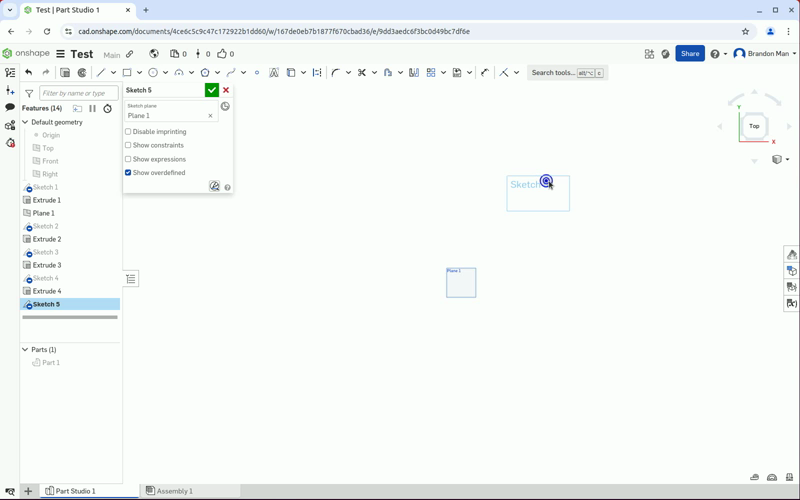
mouse_move(547, 183)
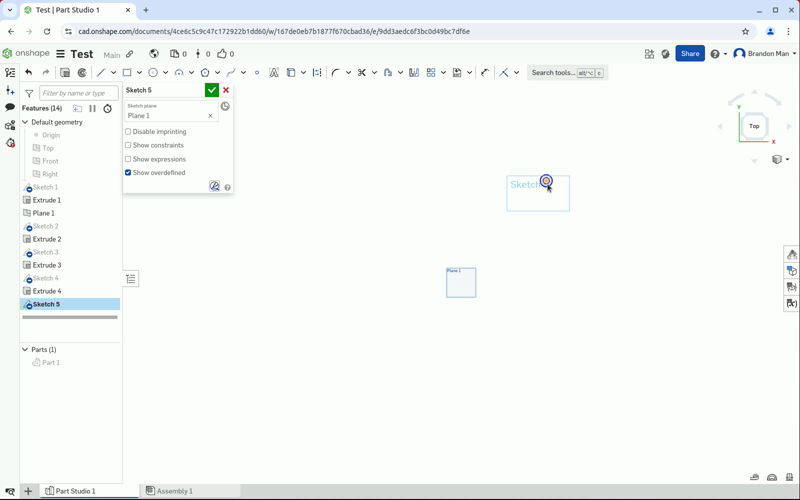
scroll(6)
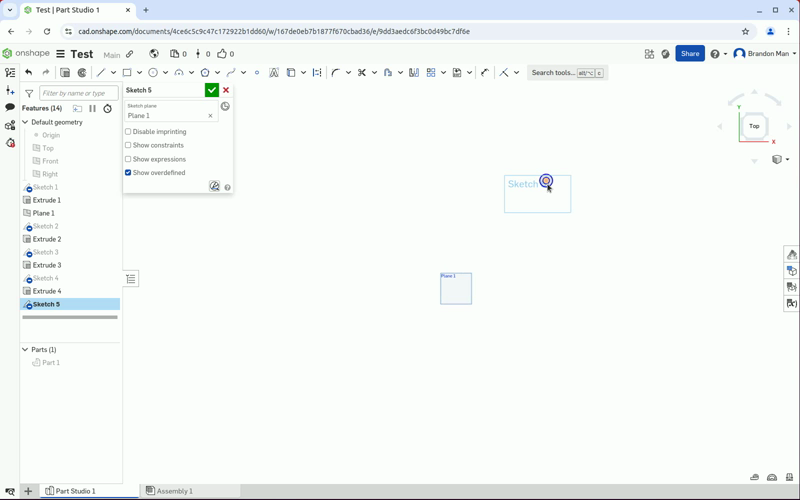
scroll(6)
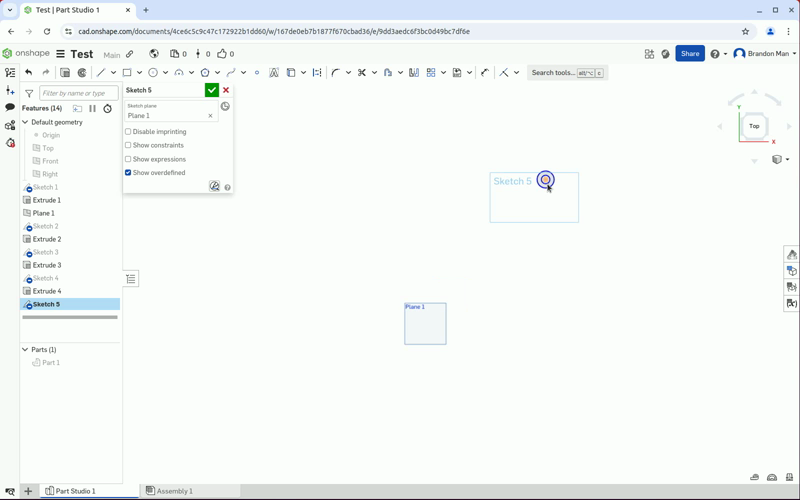
scroll(6)
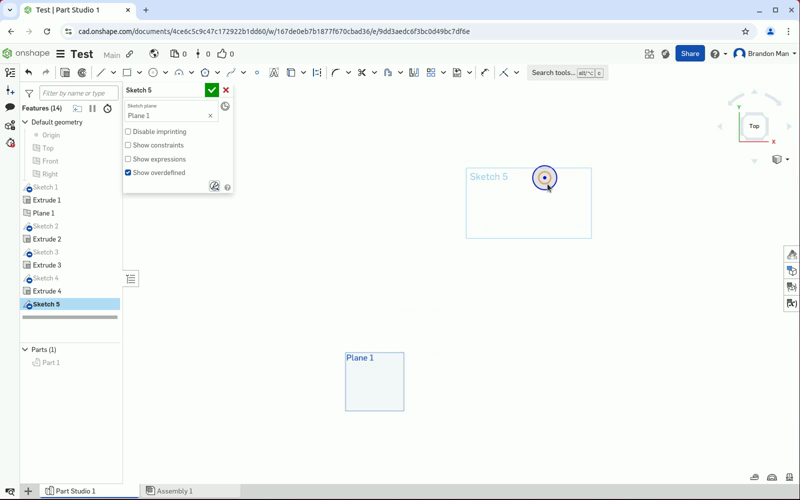
scroll(6)
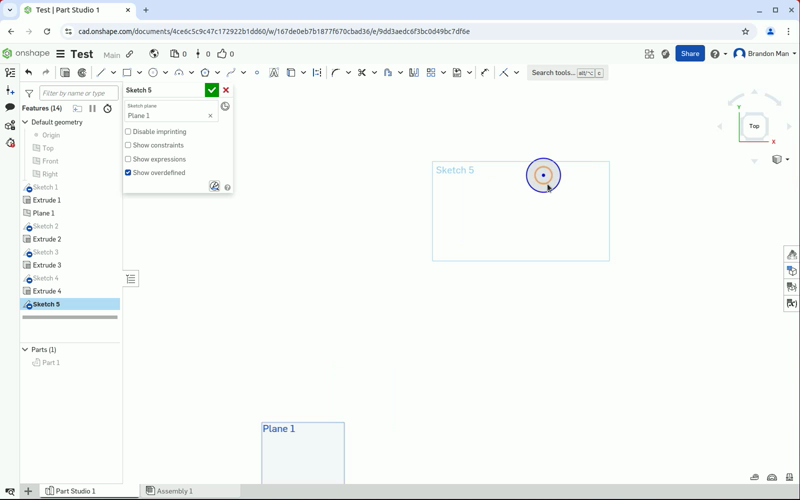
scroll(6)
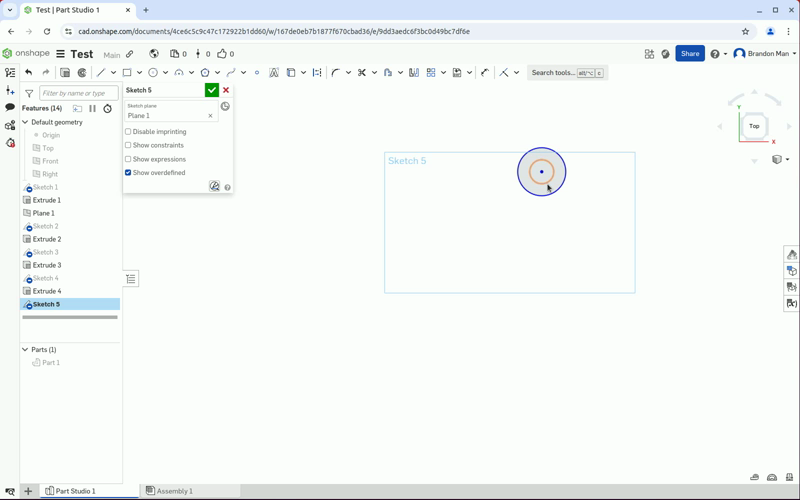
scroll(6)
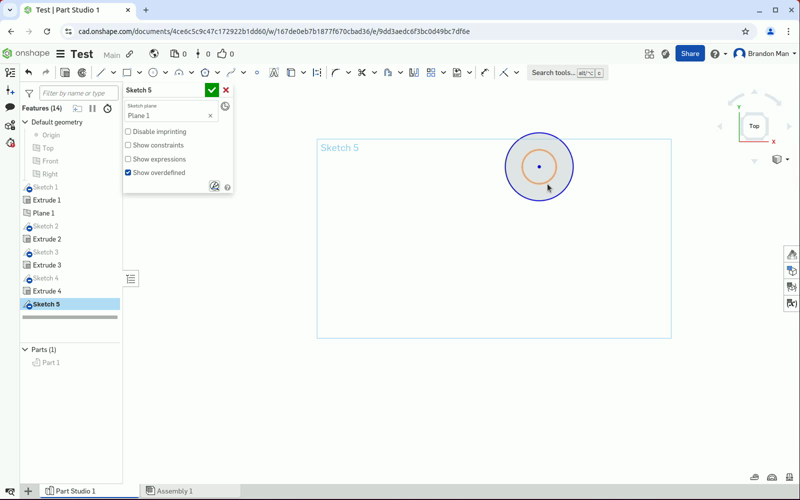
scroll(6)
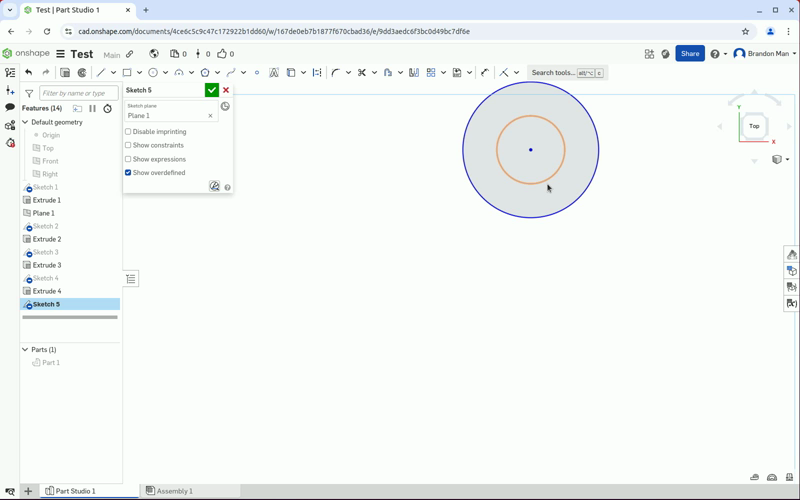
click(547, 183)
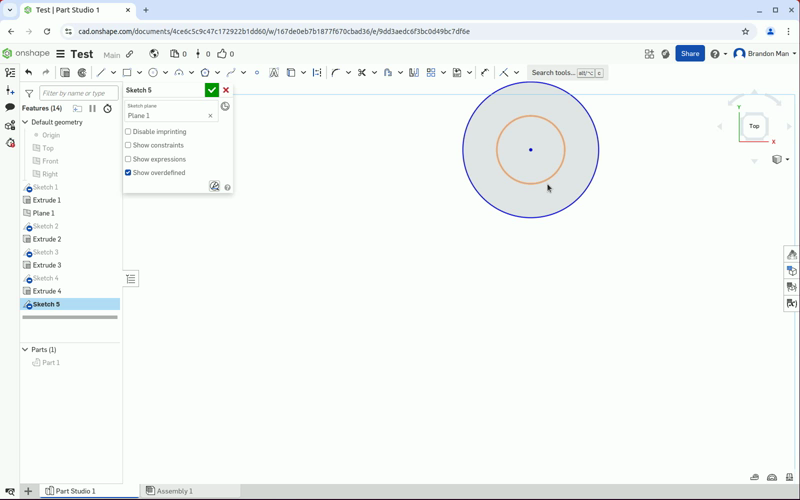
scroll(-6)
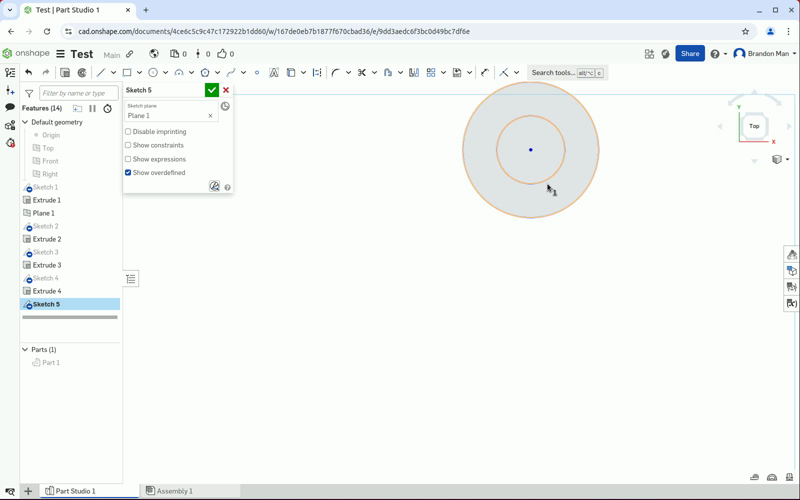
scroll(-6)
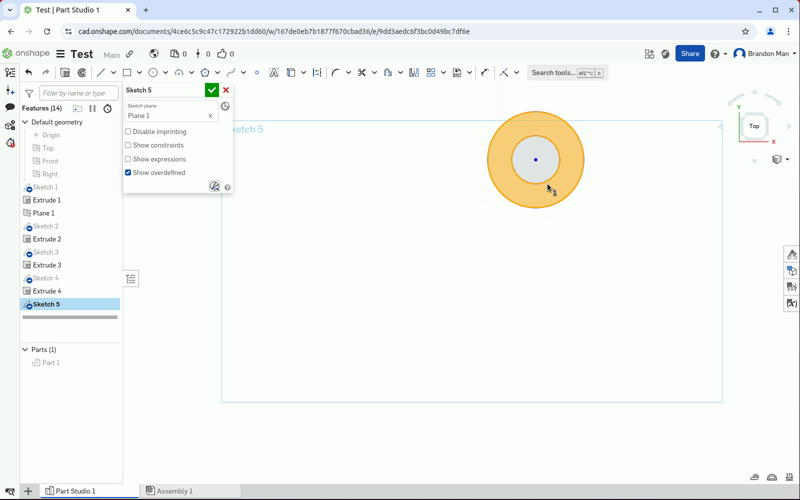
scroll(-6)
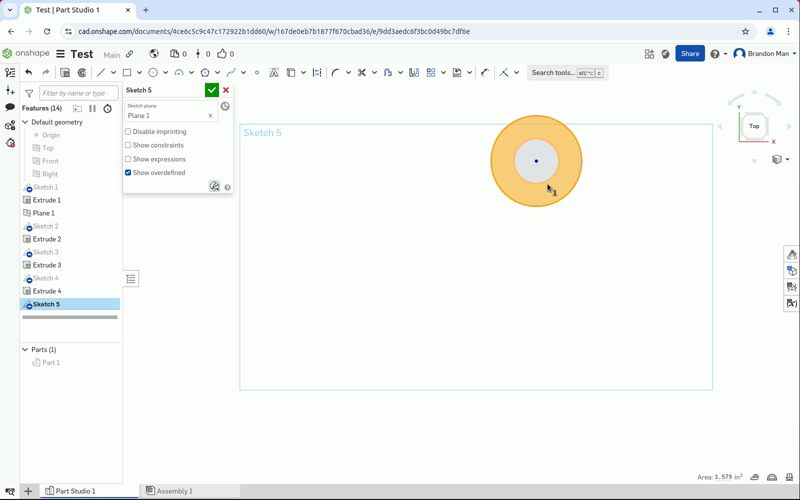
scroll(-6)
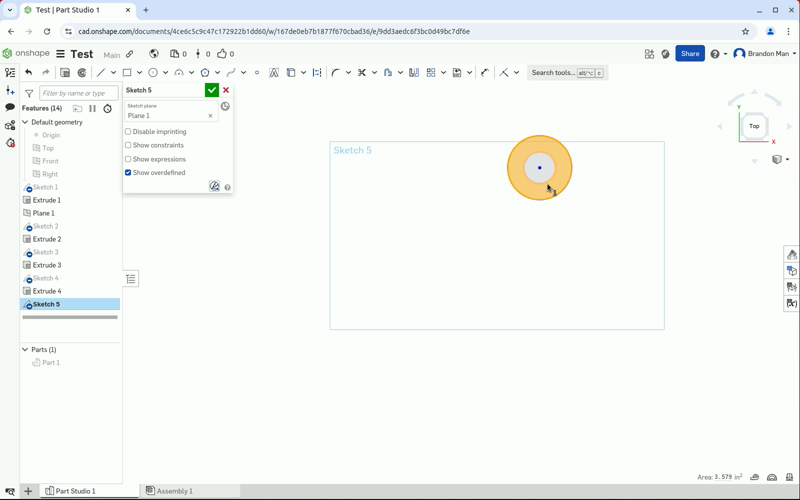
scroll(-6)
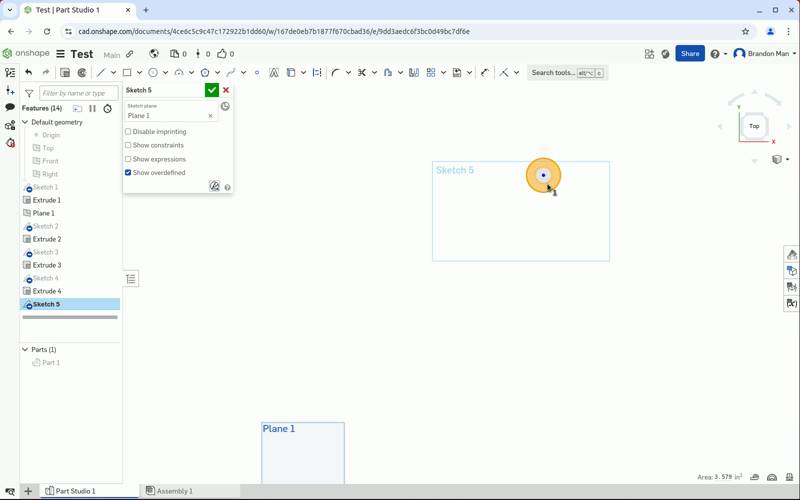
scroll(-6)
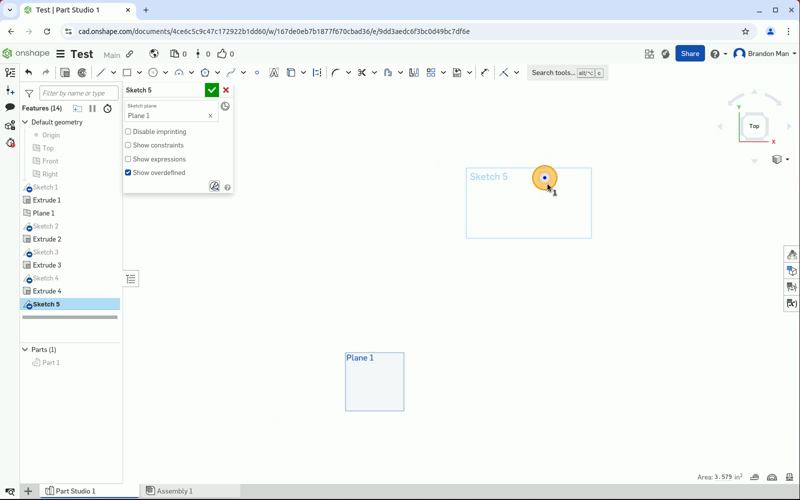
scroll(-6)
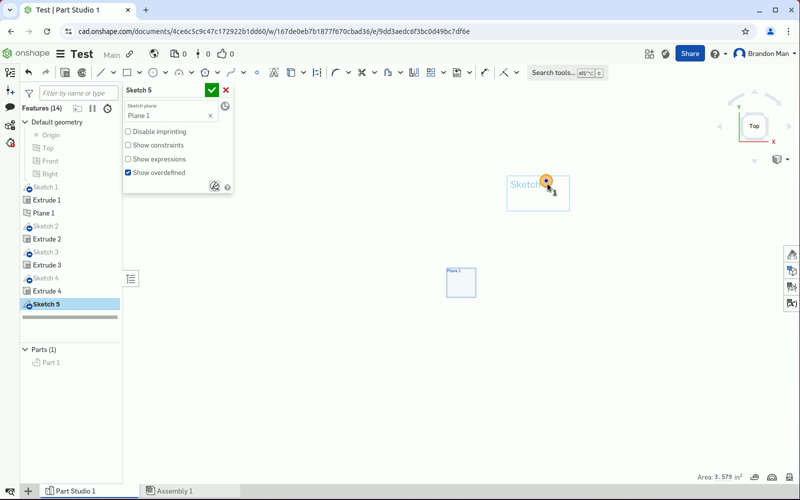
mouse_move(73, 352)
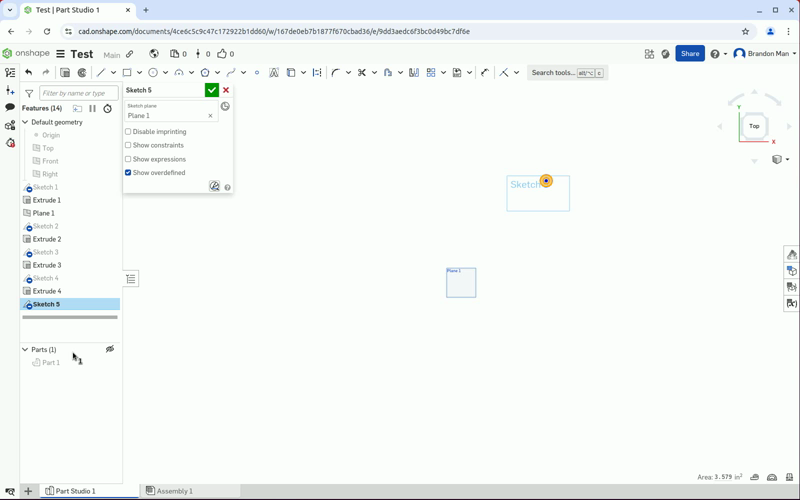
key(shift+y)
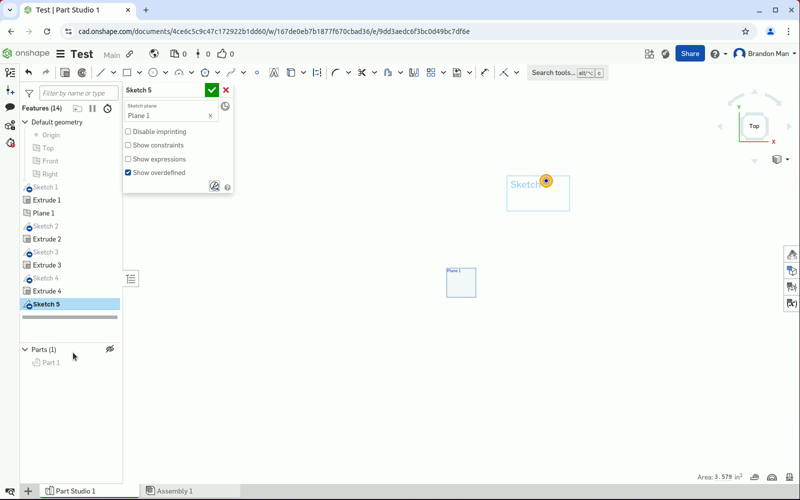
key(shift+e)
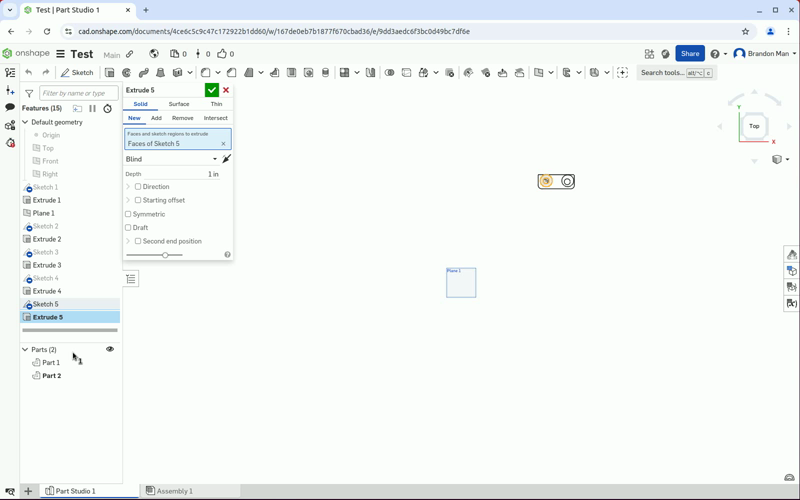
mouse_move(143, 106)
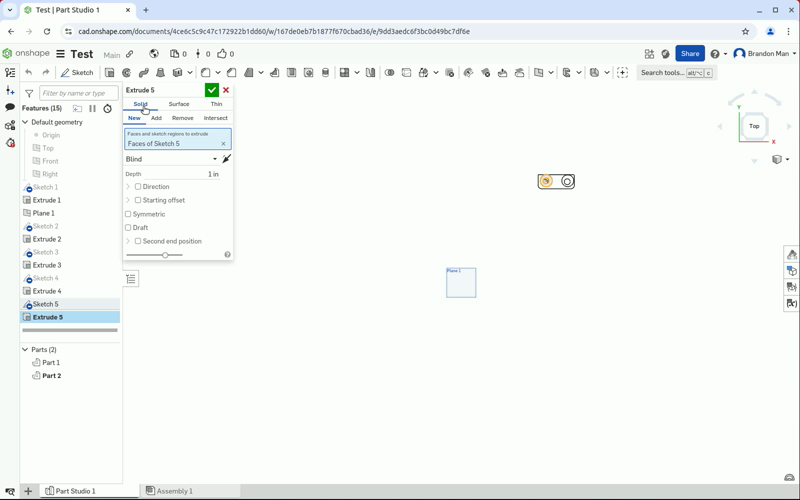
click(143, 106)
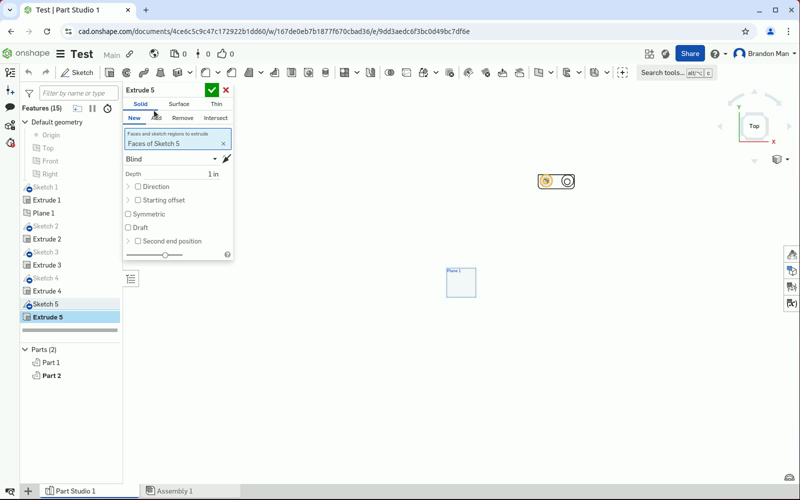
mouse_move(186, 120)
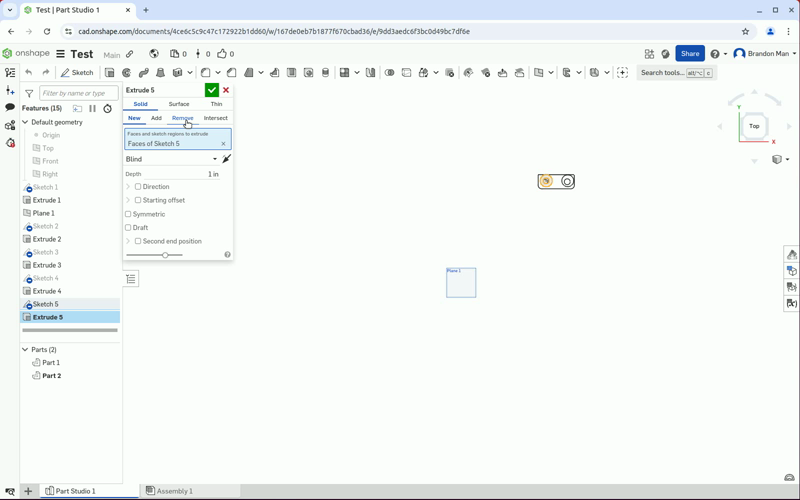
click(186, 120)
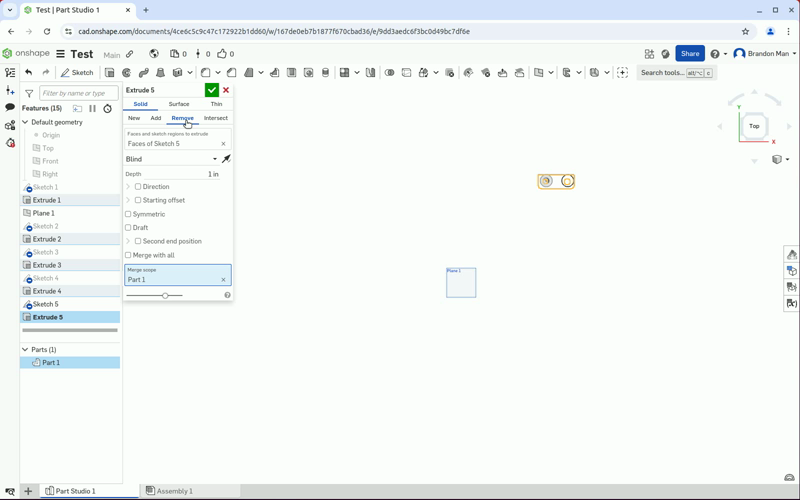
key(tab, 4)
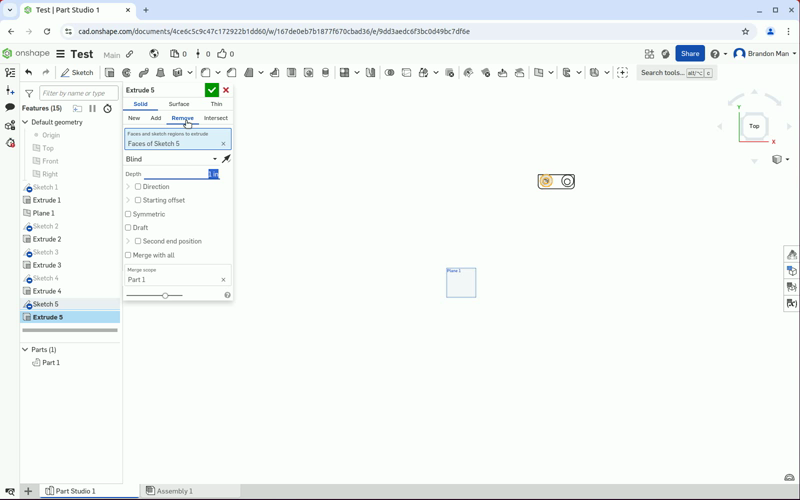
text(0.722)
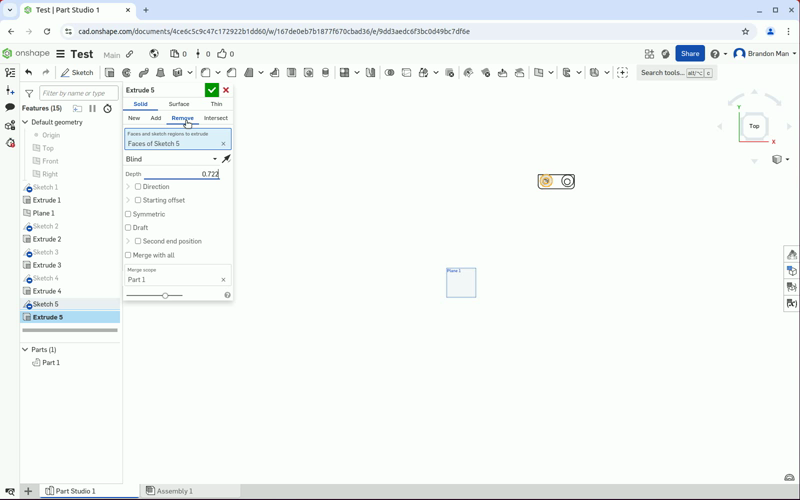
key(tab, 6)
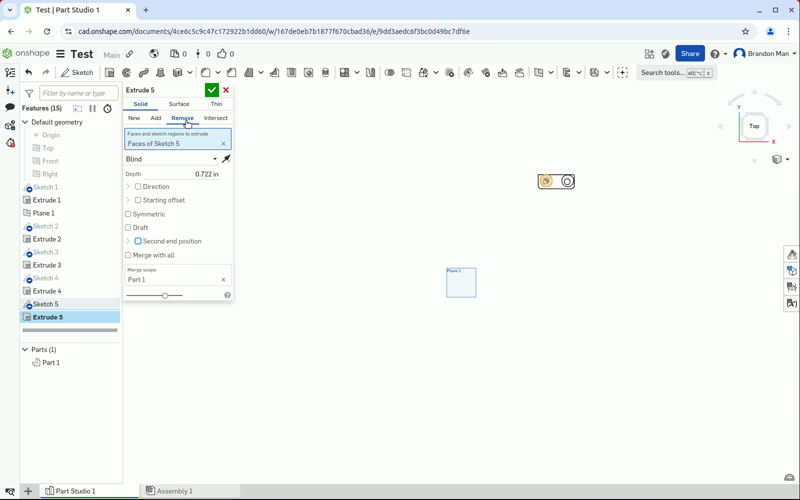
key(space)
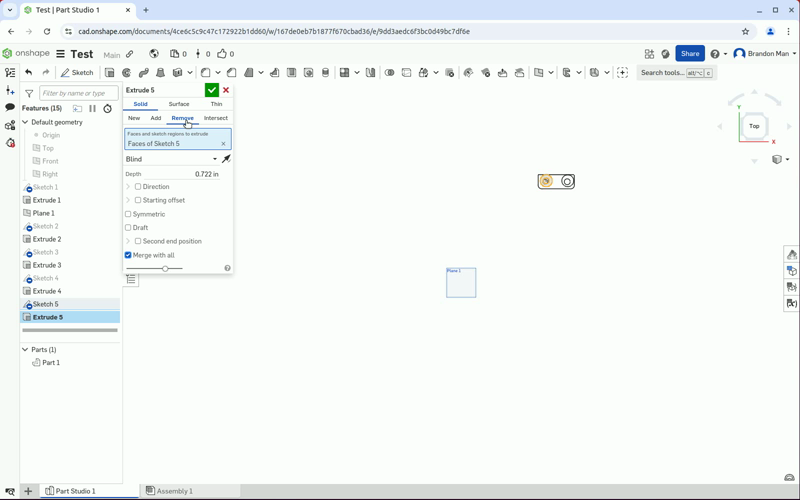
key(enter)
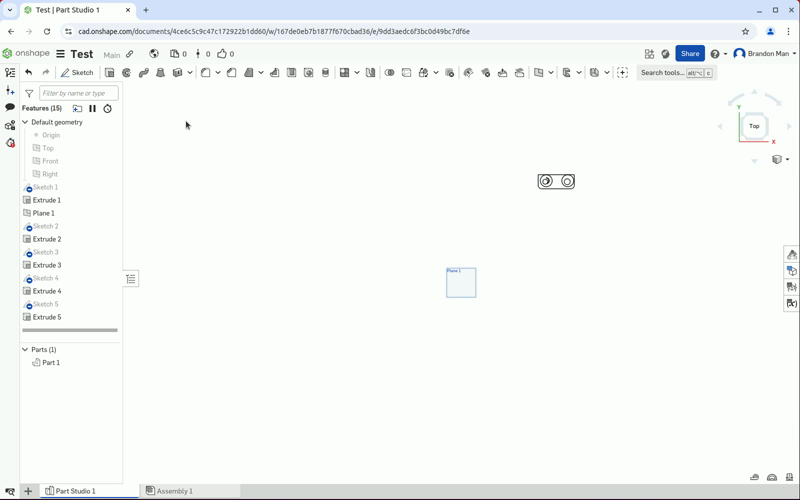
key(shift+h)
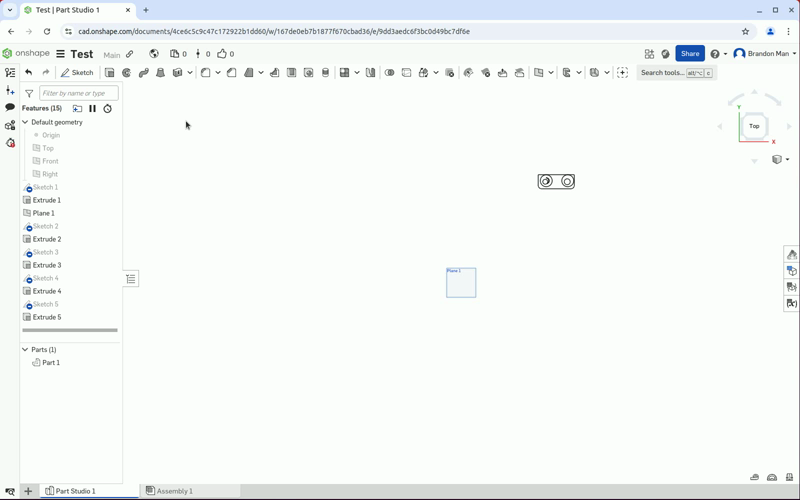
key(shift+h)
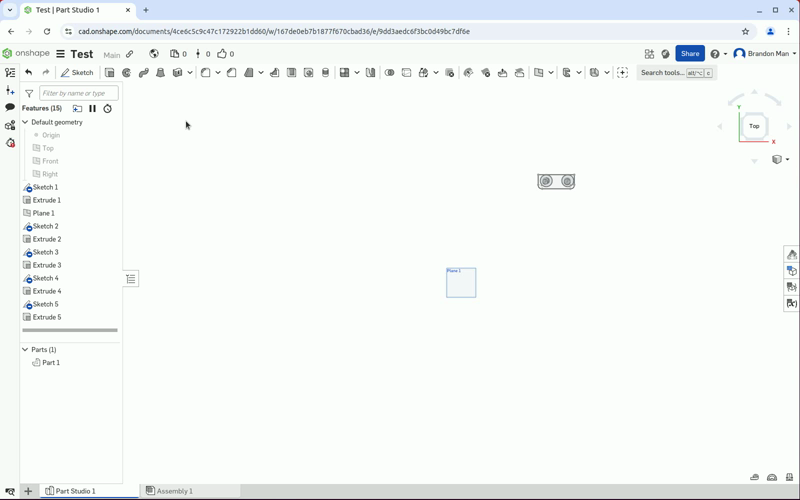
key(shift+7)
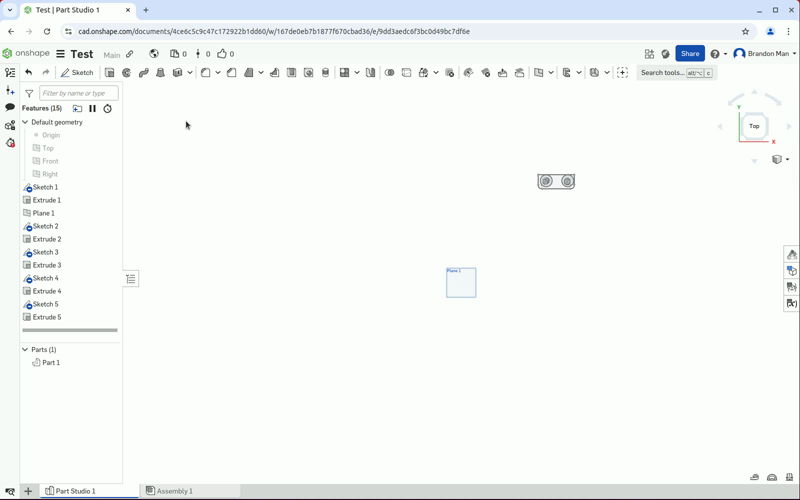
key(up, 3)
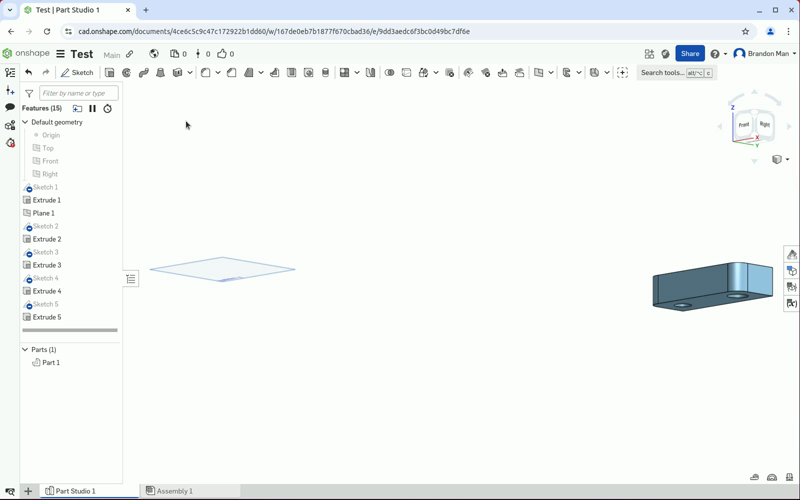
key(left, 3)
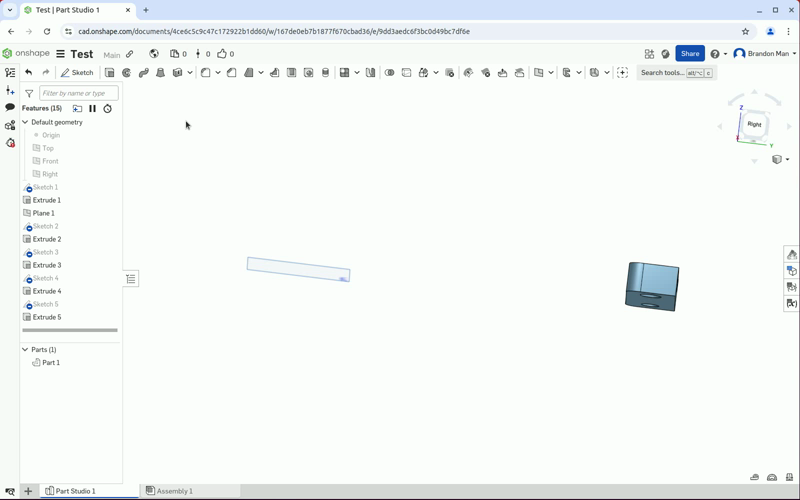
key(right, 3)
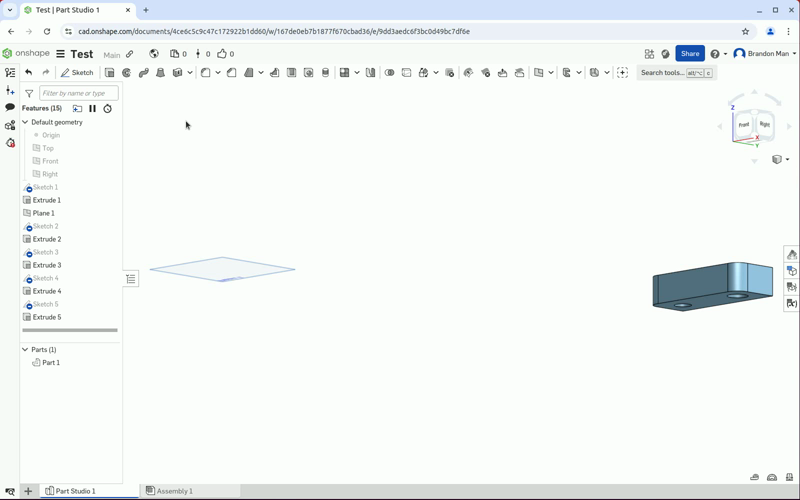
key(down, 3)
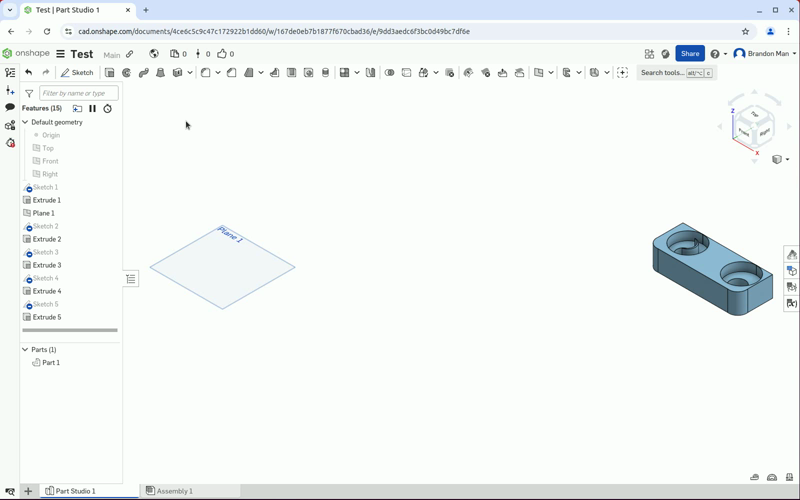
mouse_move(73, 189)
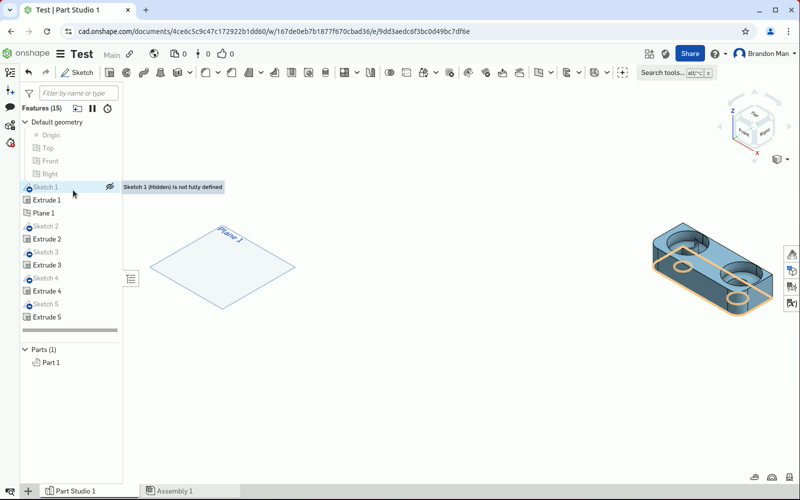
click(73, 189)